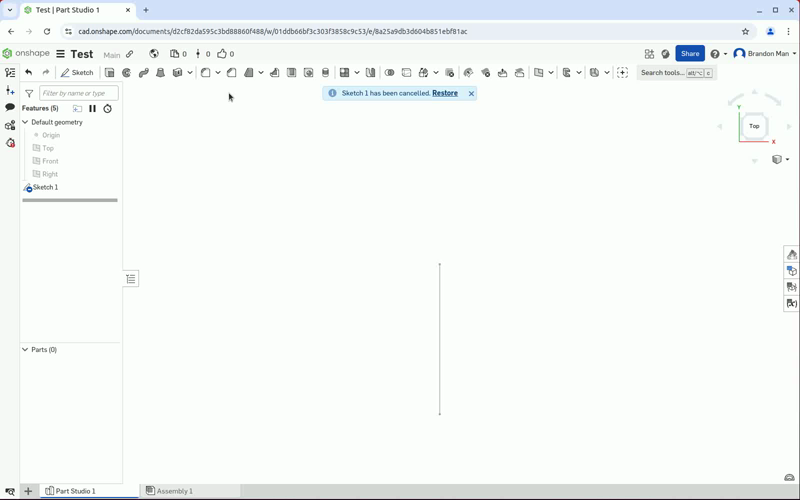
key(shift+h)
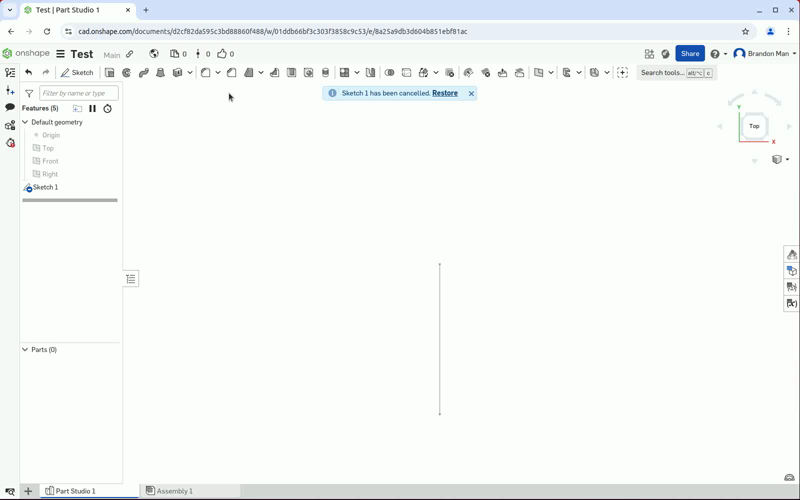
key(shift+s)
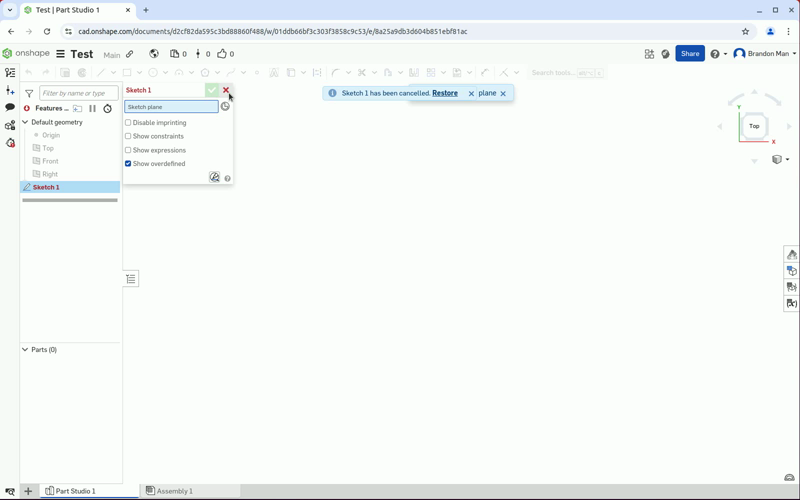
mouse_move(73, 150)
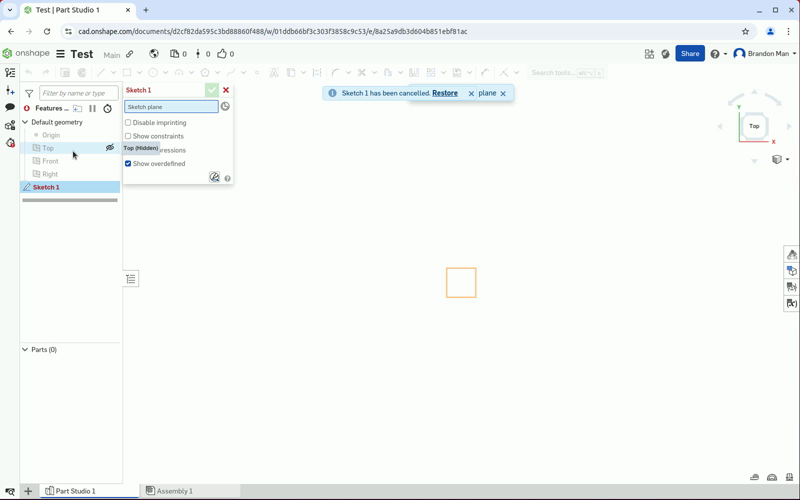
click(73, 150)
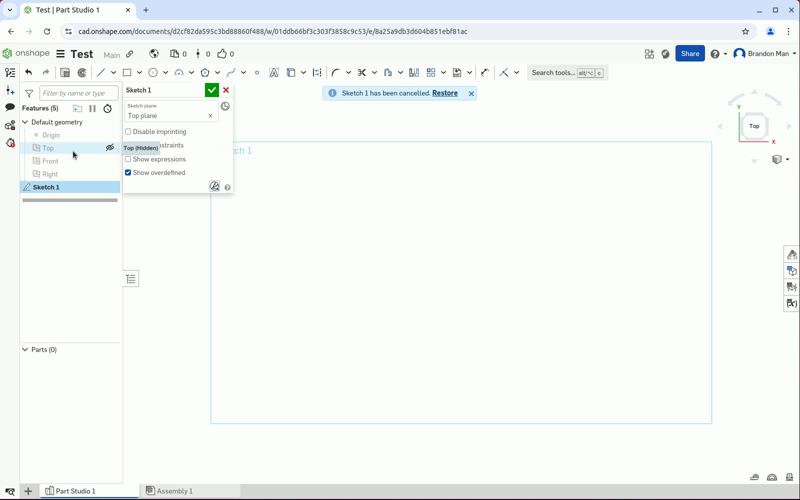
mouse_move(73, 352)
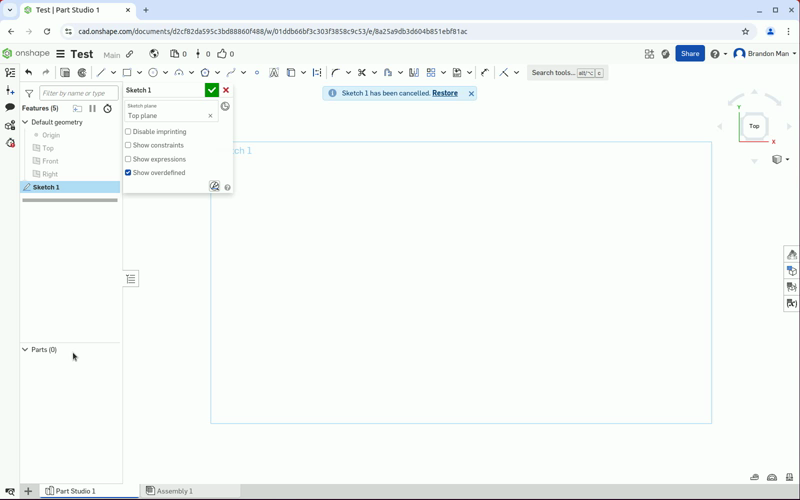
key(y)
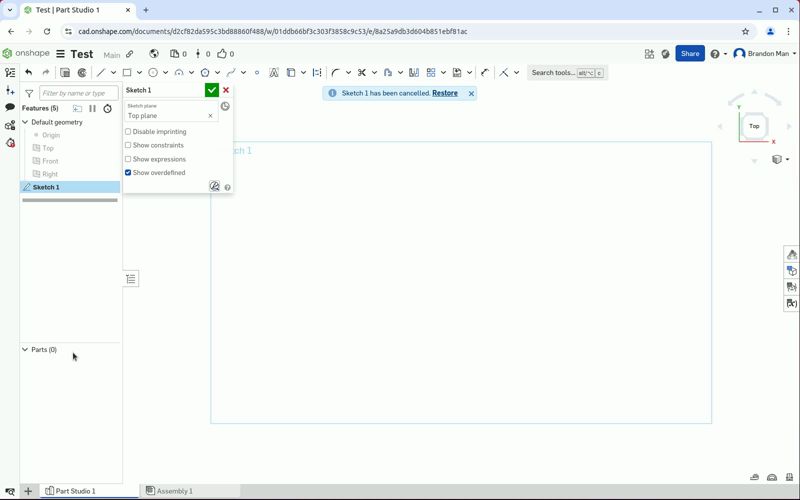
key(l)
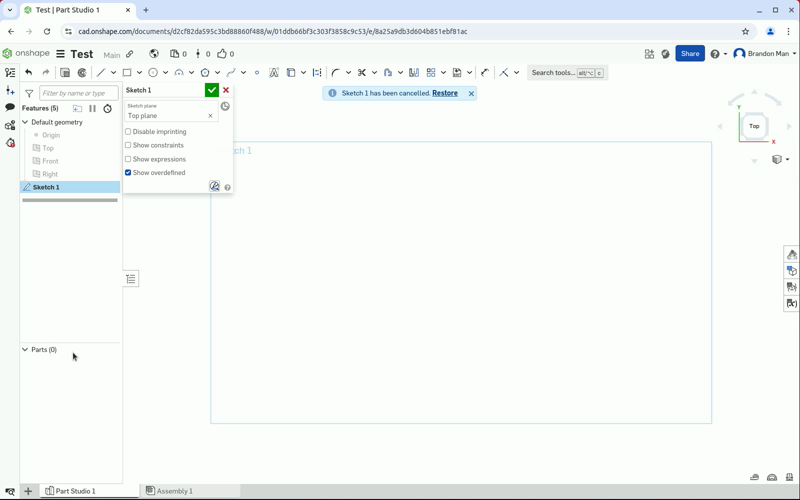
key_down(shift)
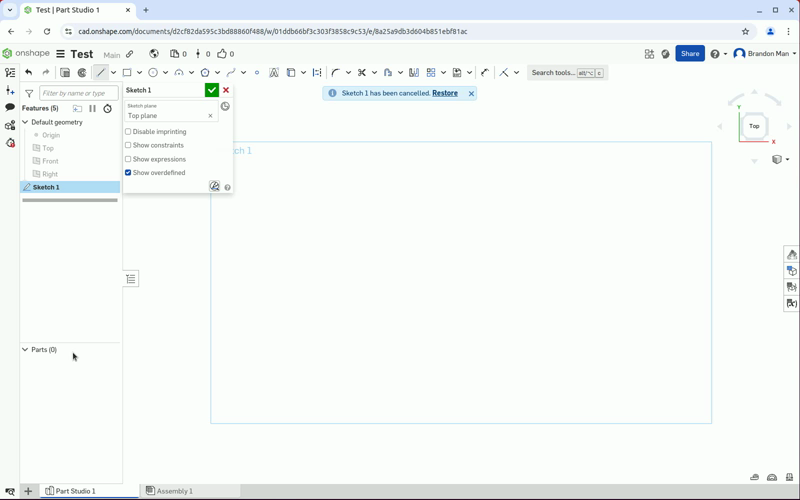
mouse_move(351, 335)
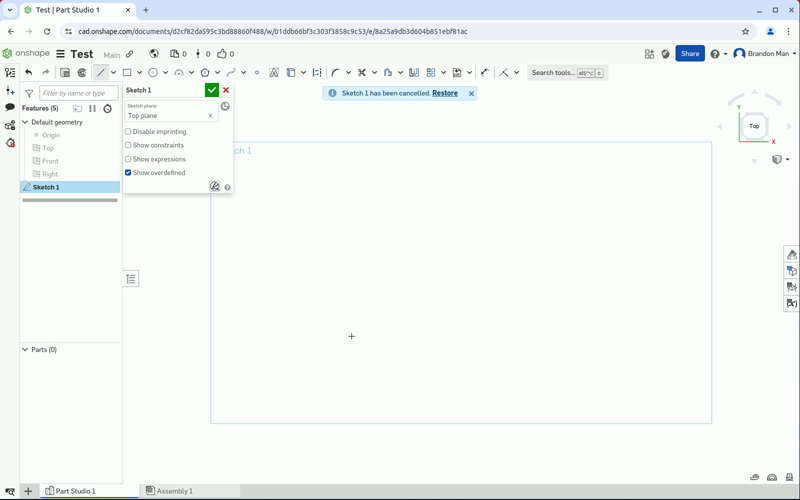
click(351, 335)
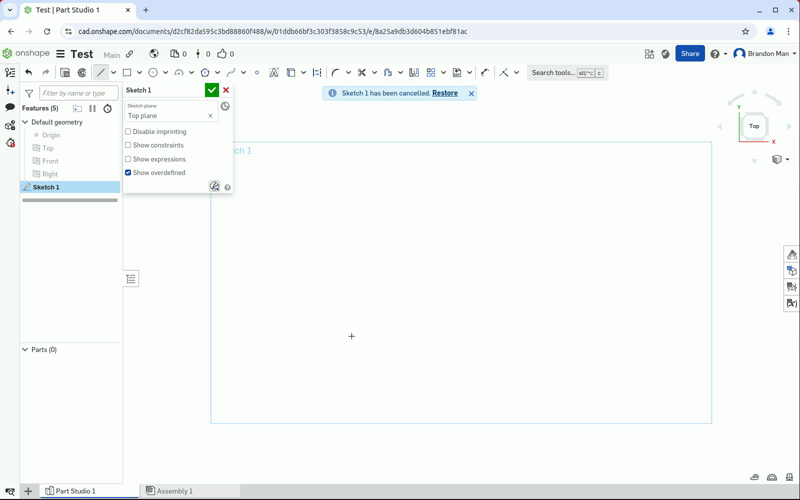
key_up(shift)
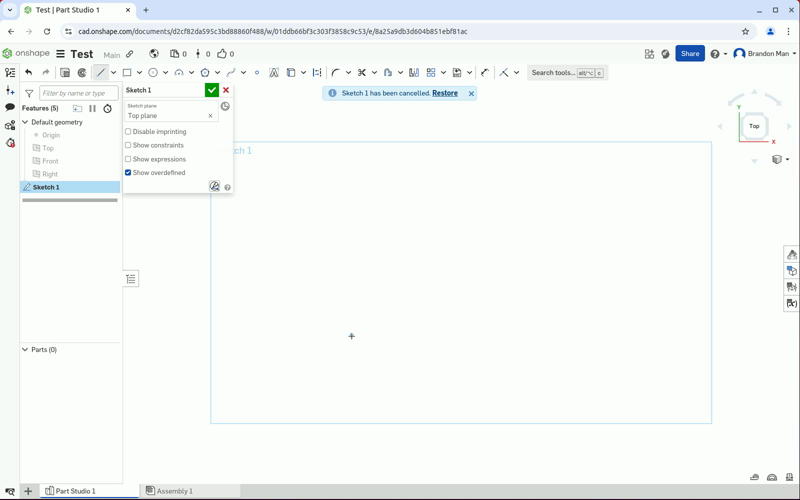
key_down(shift)
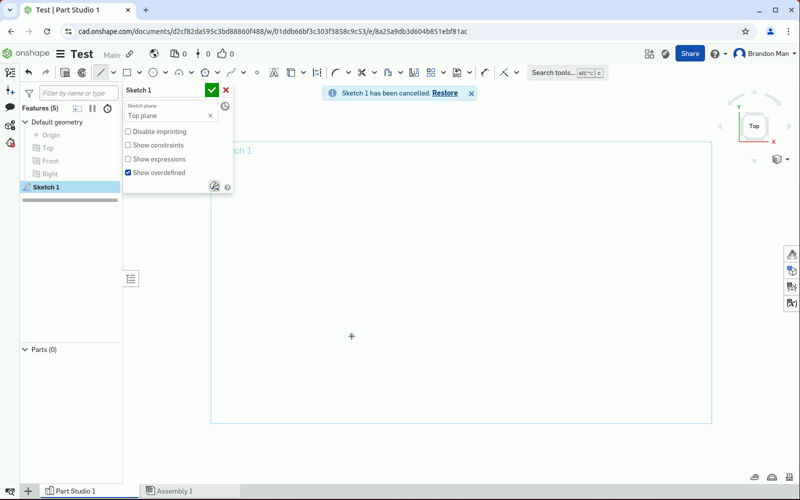
mouse_move(569, 335)
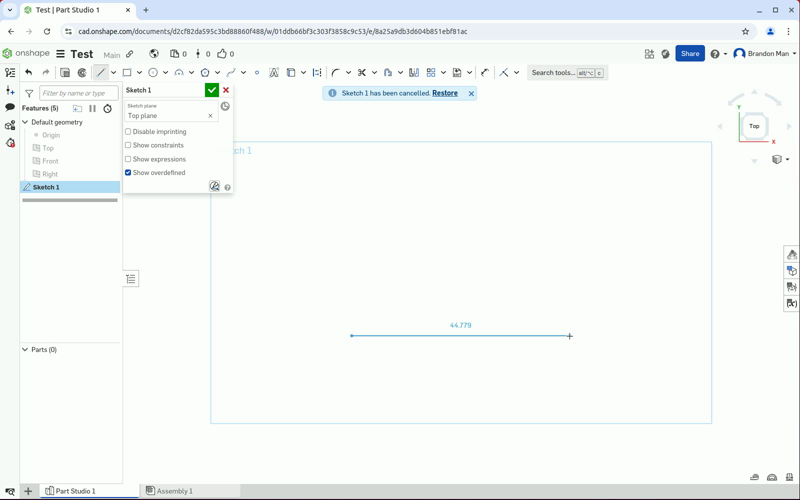
click(569, 335)
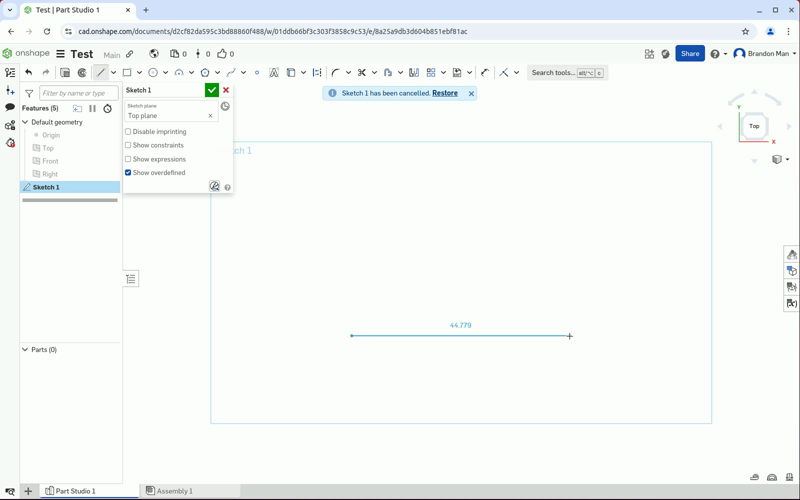
key_up(shift)
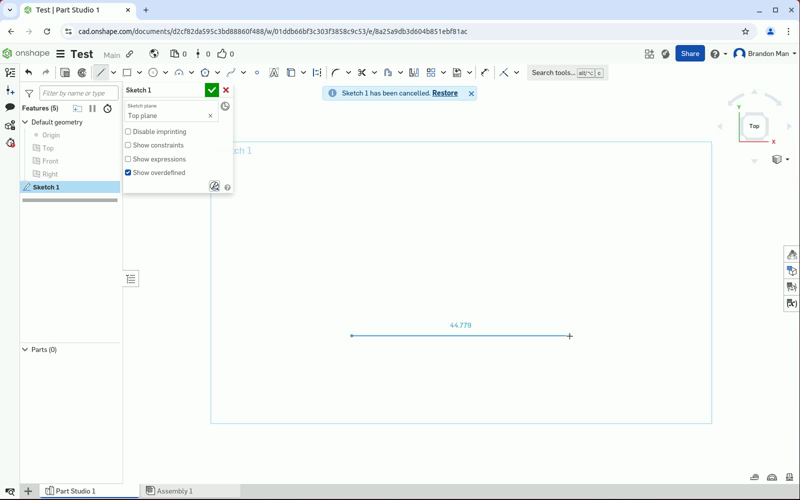
key_down(shift)
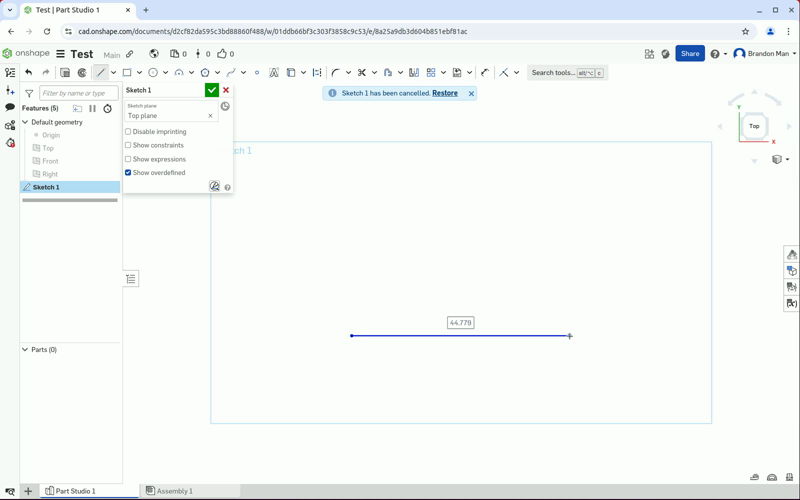
mouse_move(569, 230)
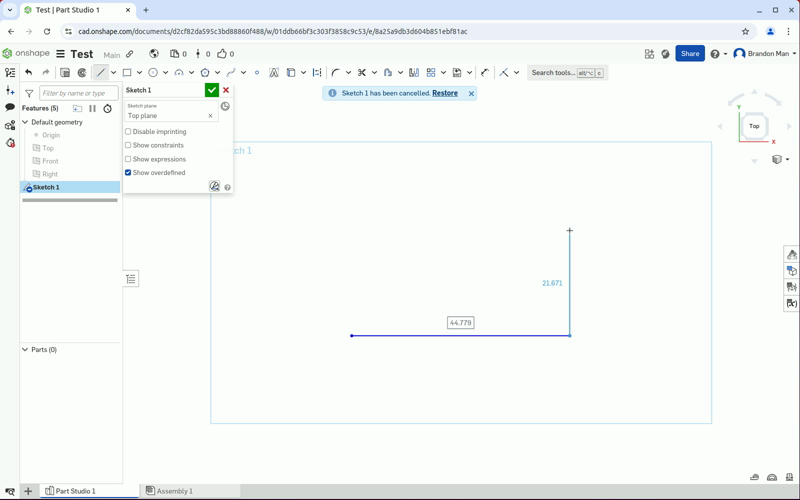
click(569, 230)
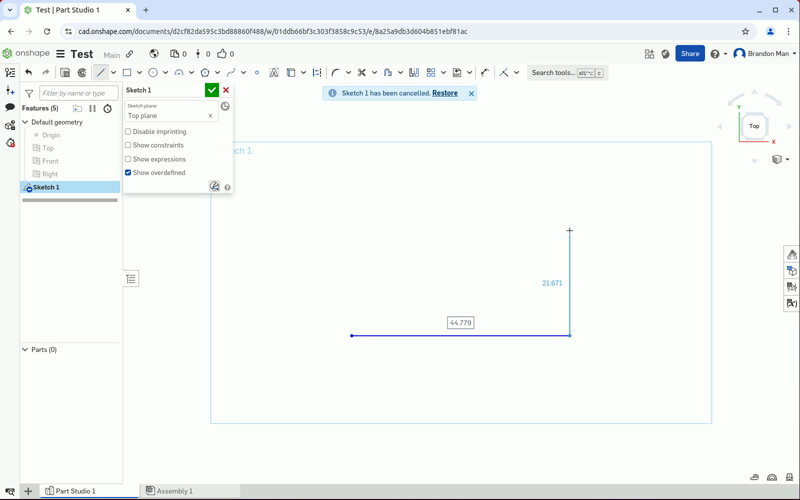
key_up(shift)
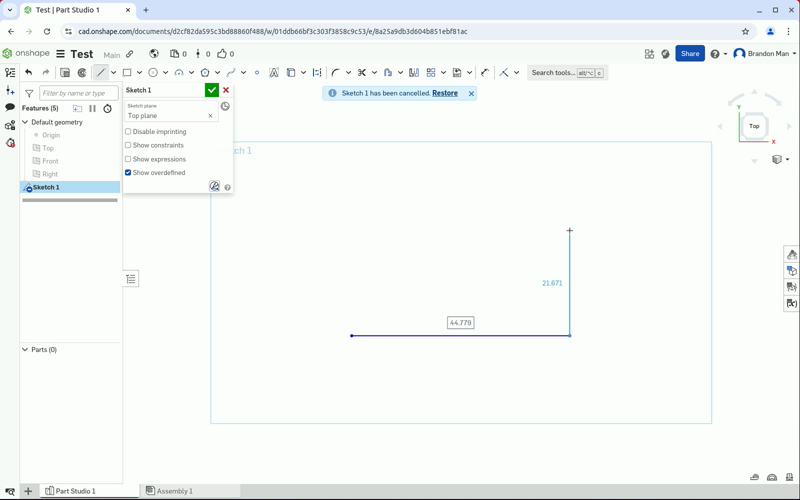
key_down(shift)
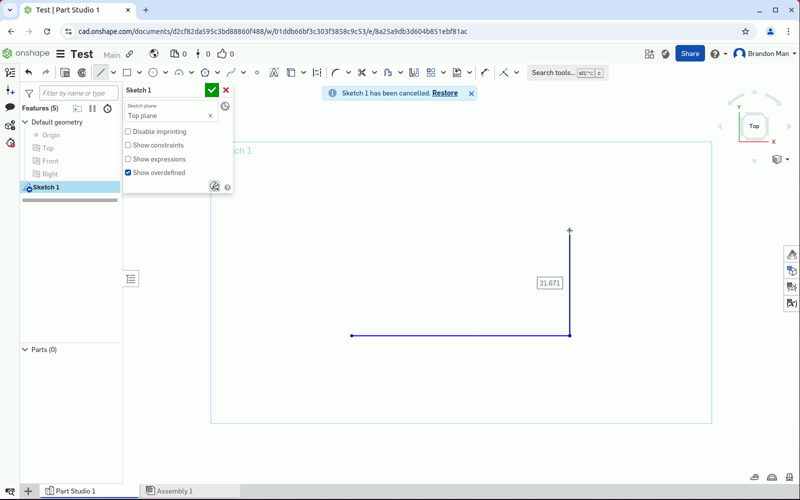
mouse_move(351, 230)
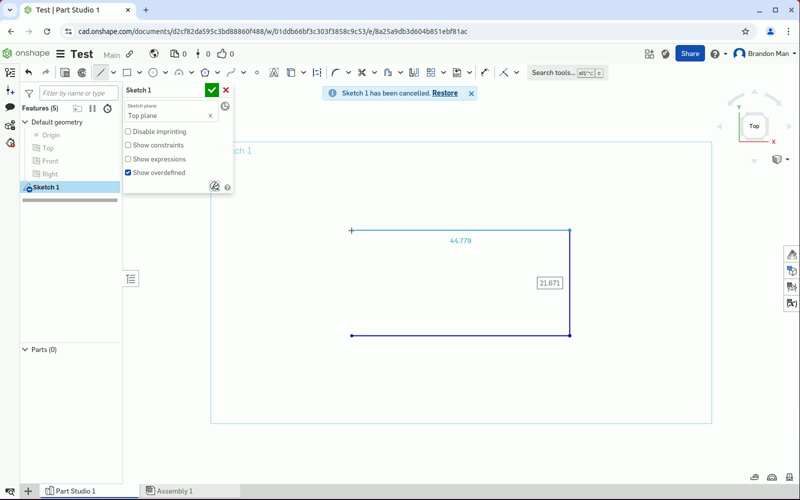
click(351, 230)
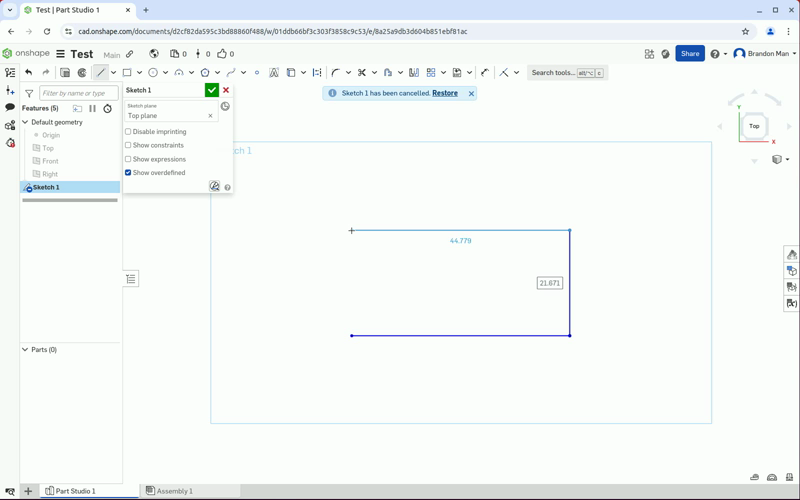
key_up(shift)
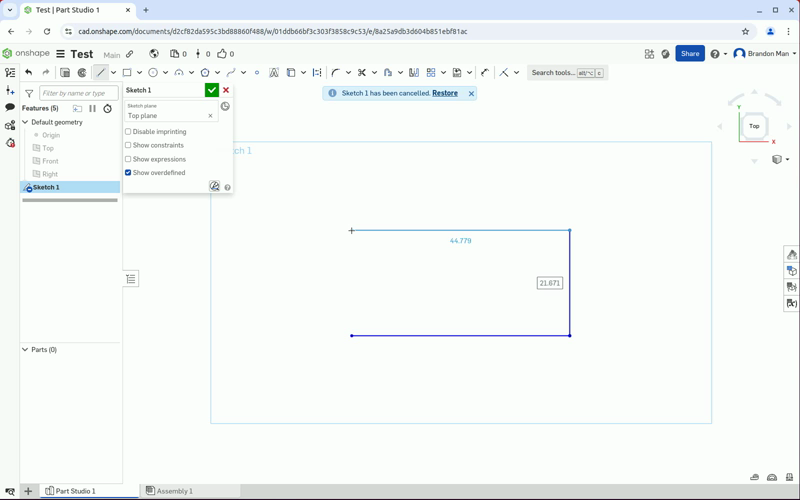
key_down(shift)
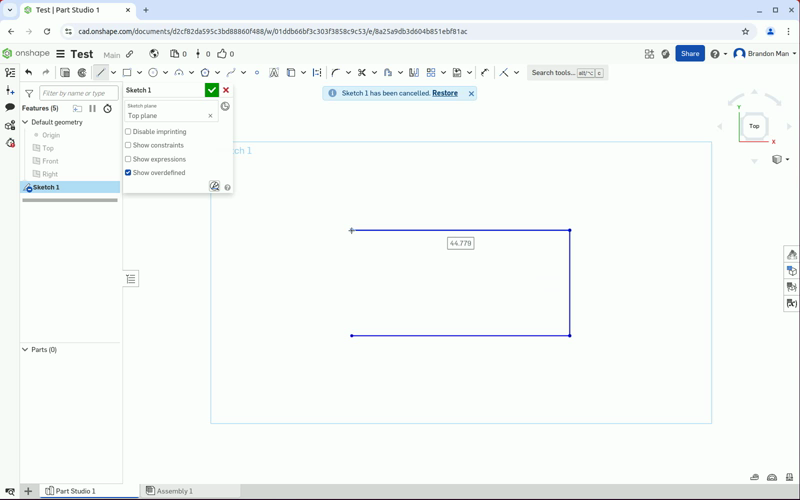
mouse_move(351, 335)
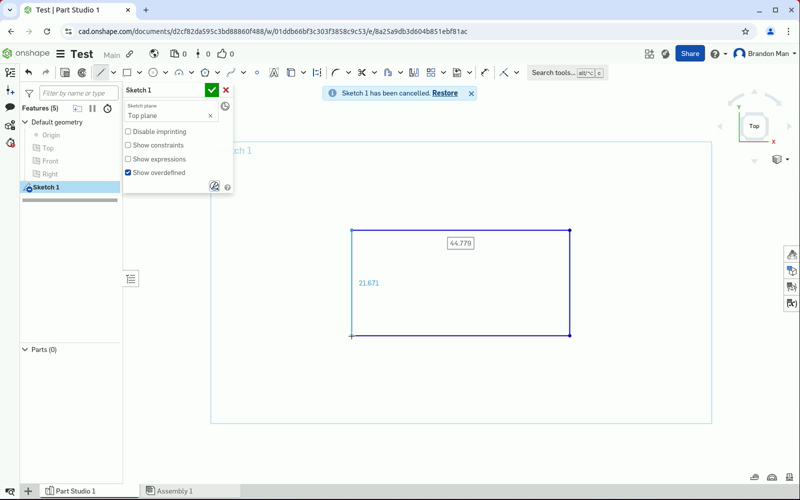
key_up(shift)
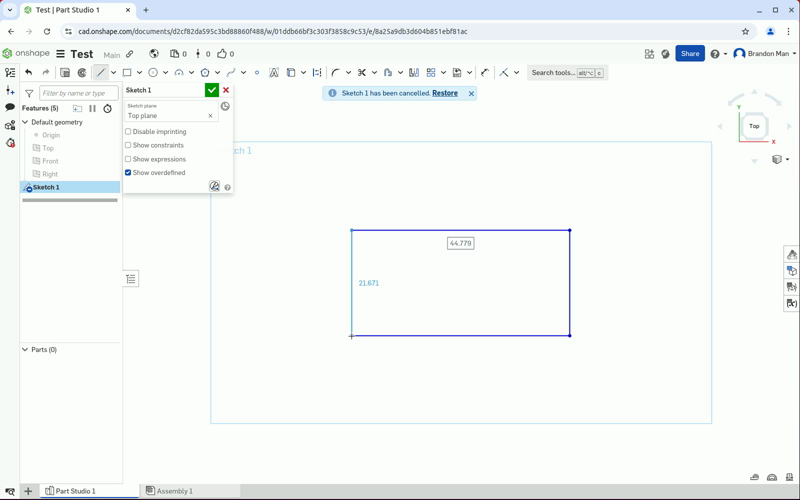
click(351, 335)
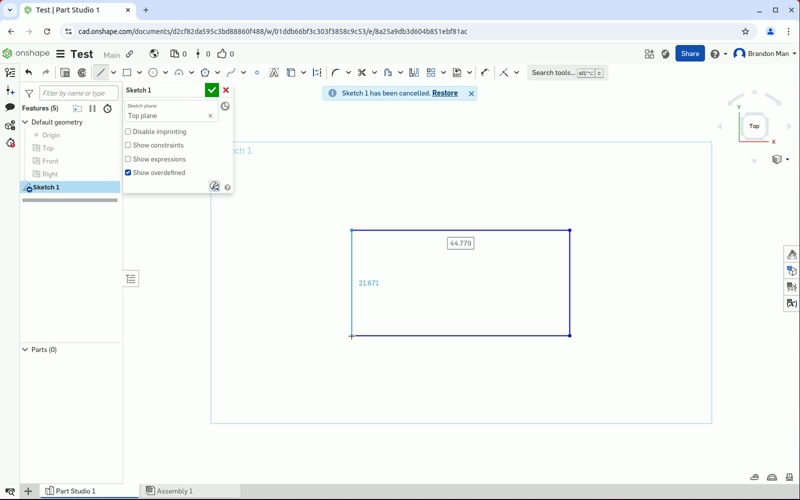
key(esc)
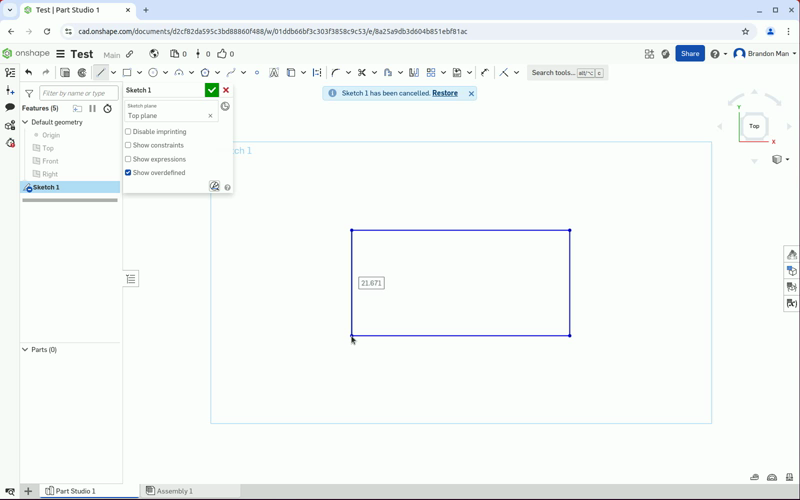
mouse_move(497, 293)
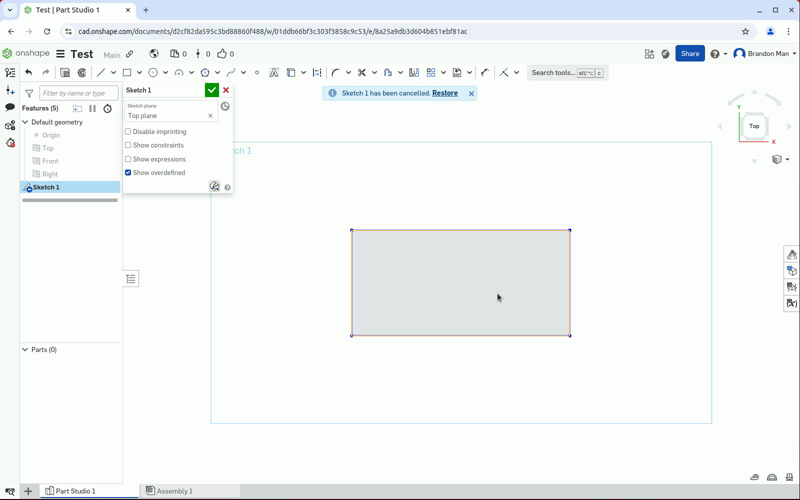
click(497, 293)
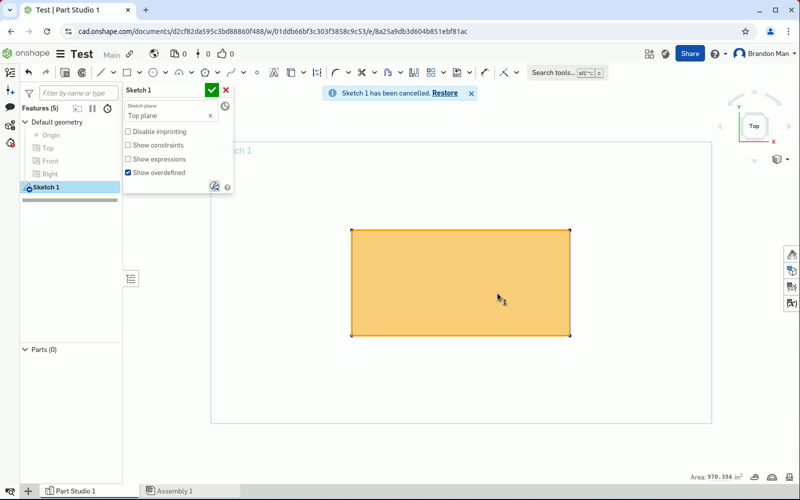
mouse_move(73, 352)
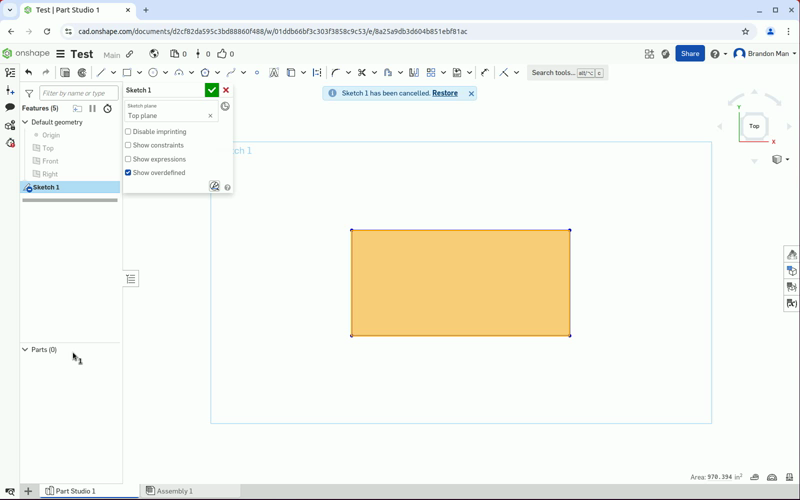
key(shift+y)
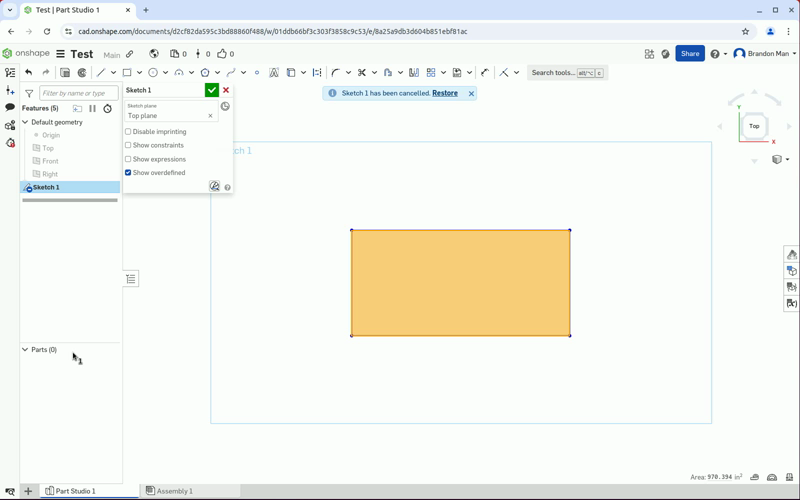
key(shift+e)
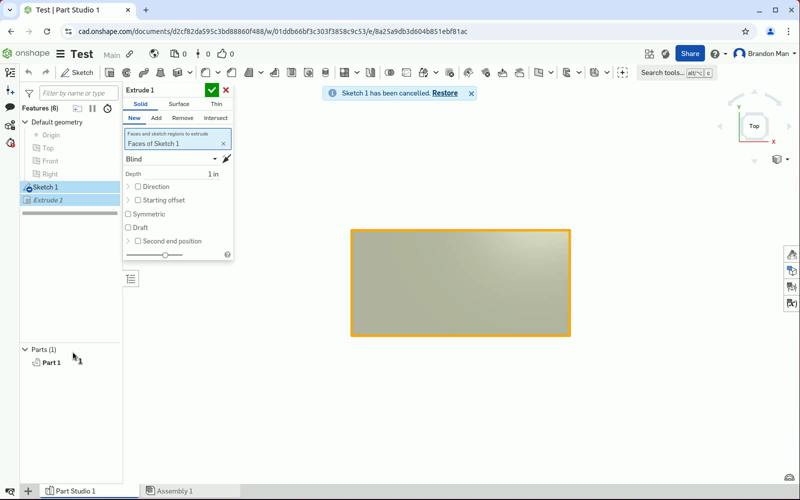
mouse_move(143, 106)
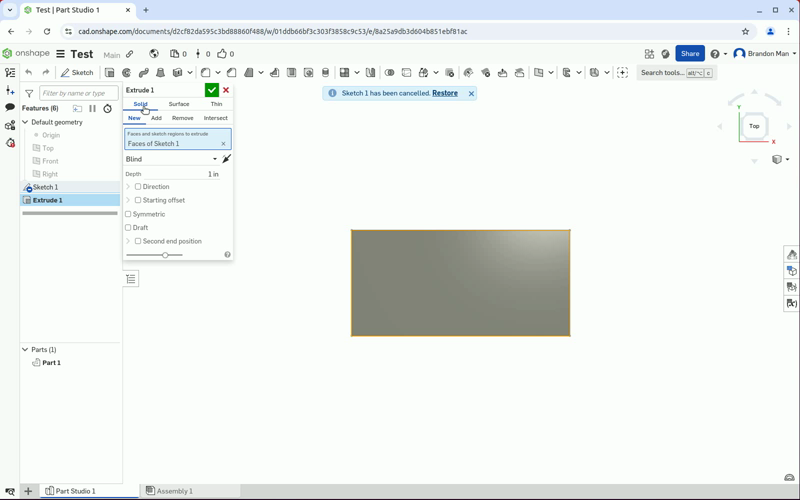
click(143, 106)
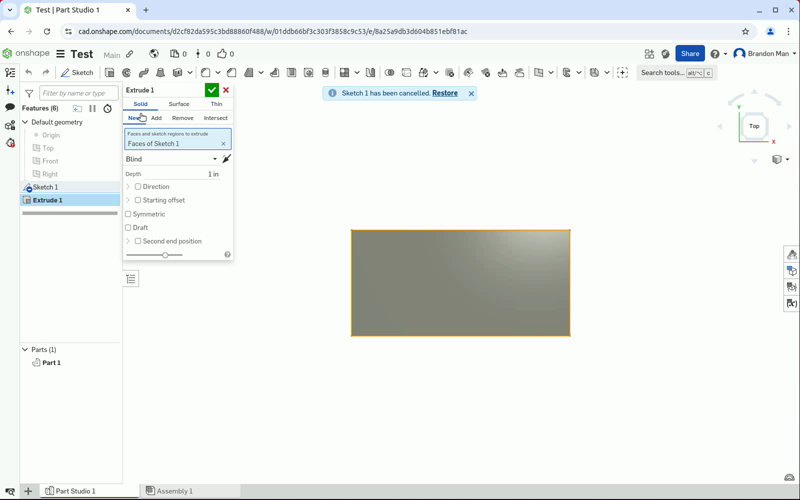
mouse_move(137, 120)
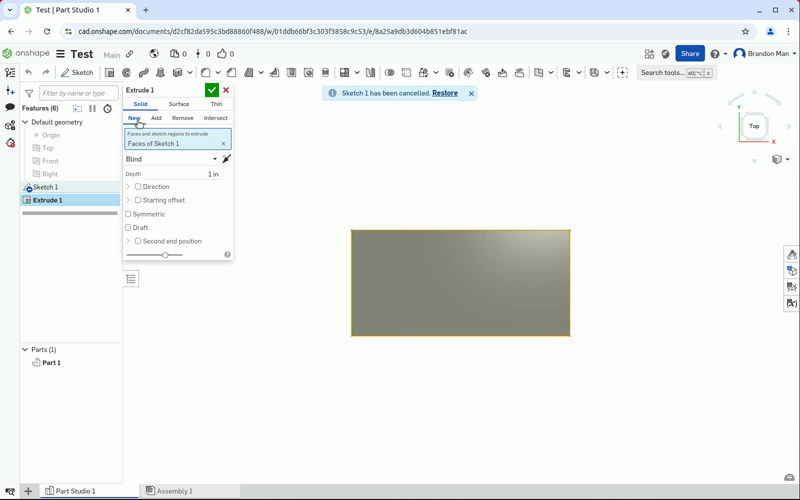
click(137, 120)
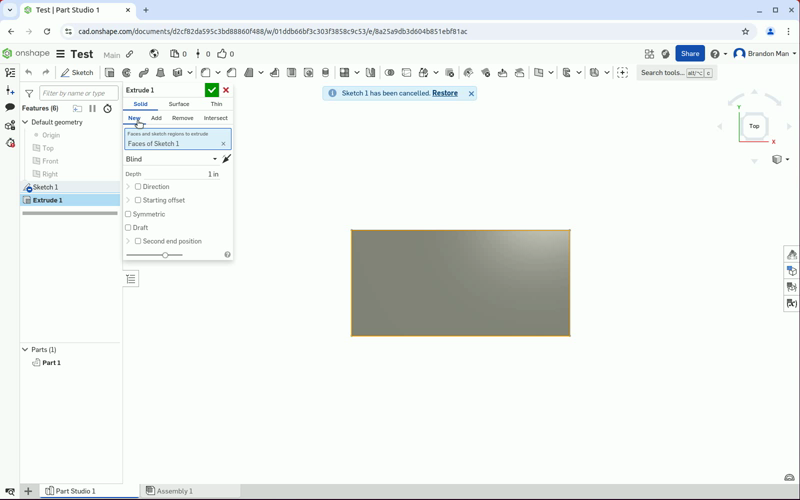
key(tab, 4)
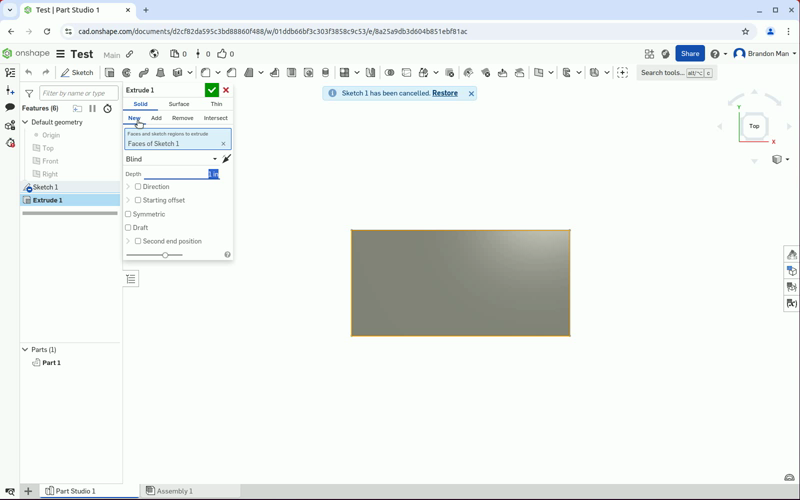
text(4.574)
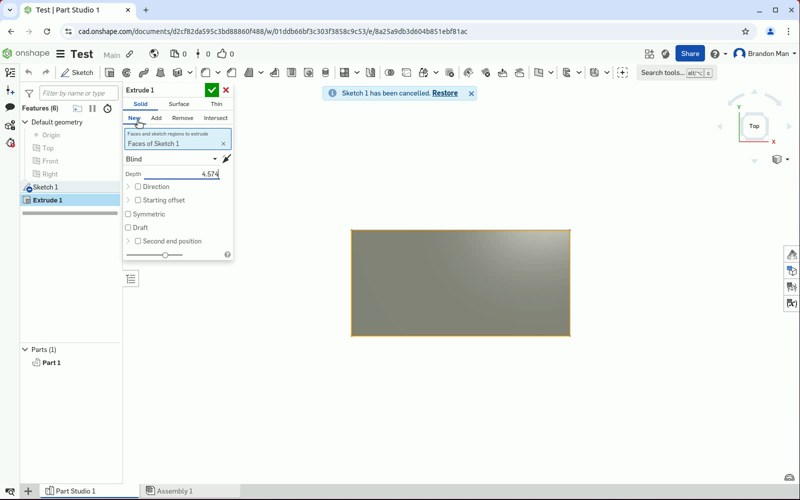
key(enter)
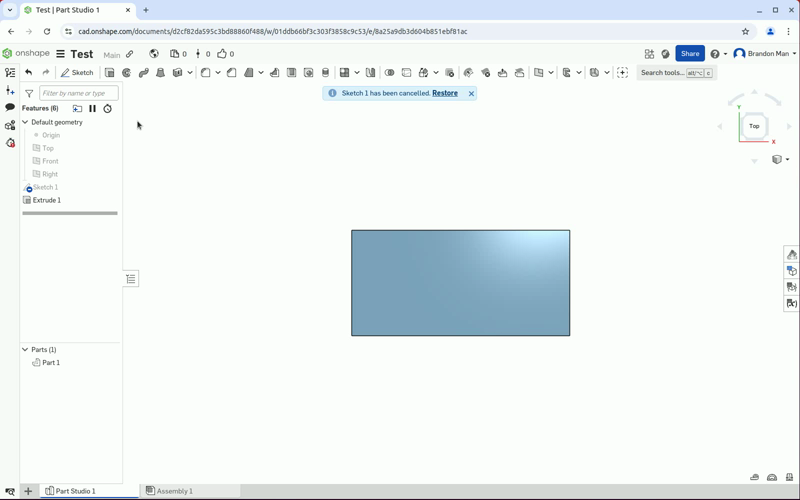
key(shift+h)
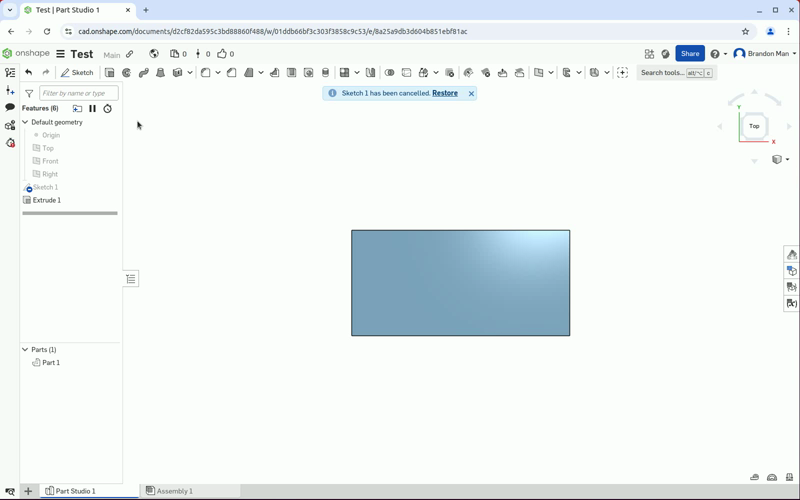
key(shift+h)
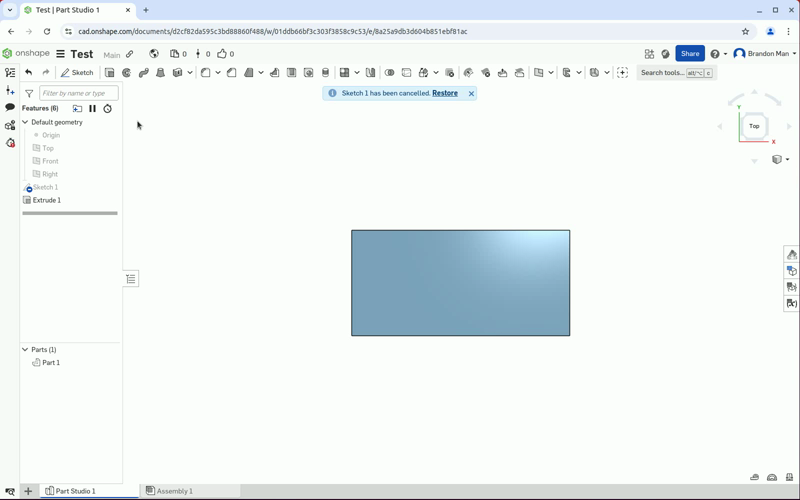
mouse_move(73, 189)
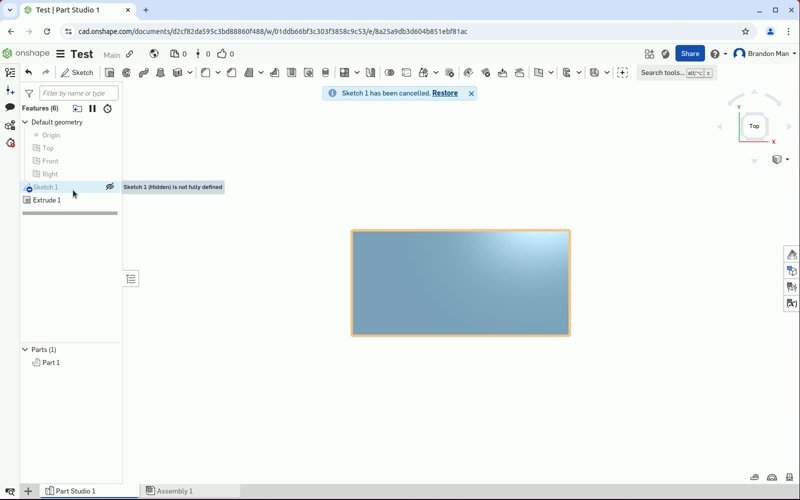
click(73, 189)
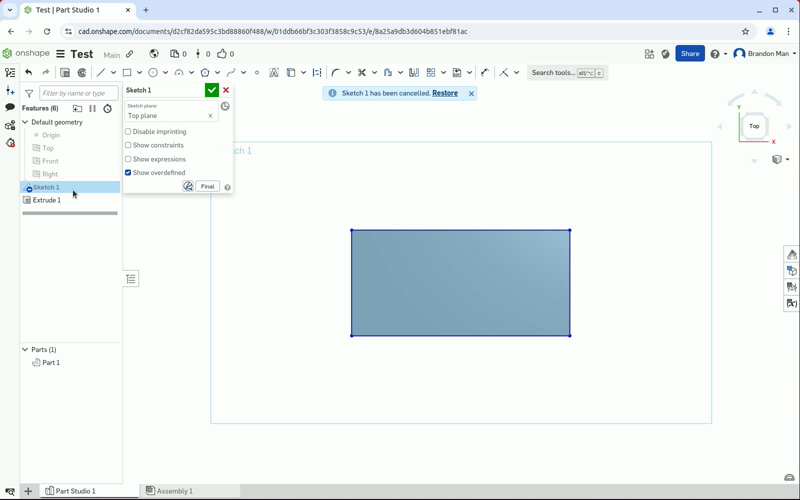
mouse_move(229, 92)
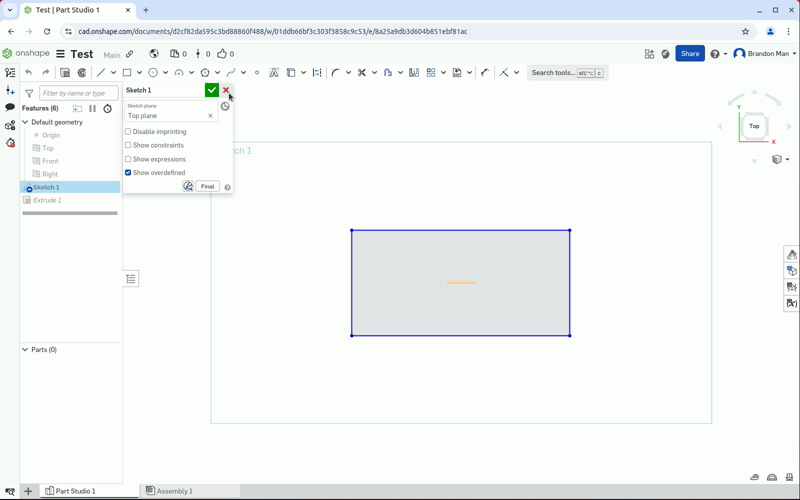
click(229, 92)
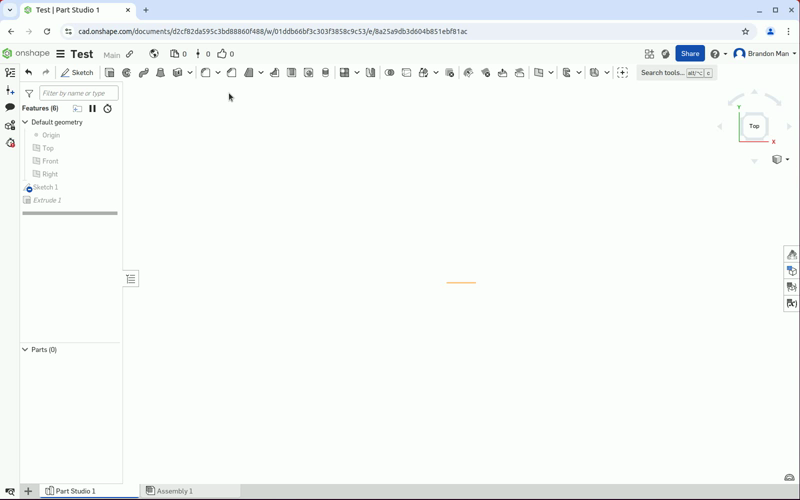
mouse_move(73, 352)
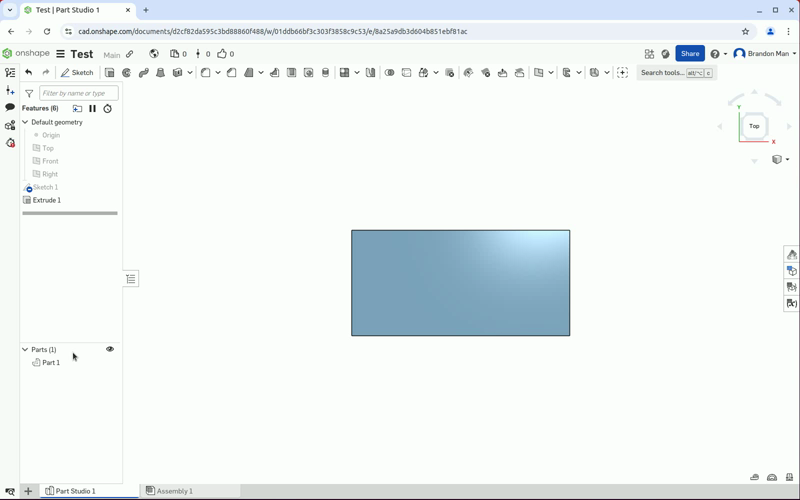
key(y)
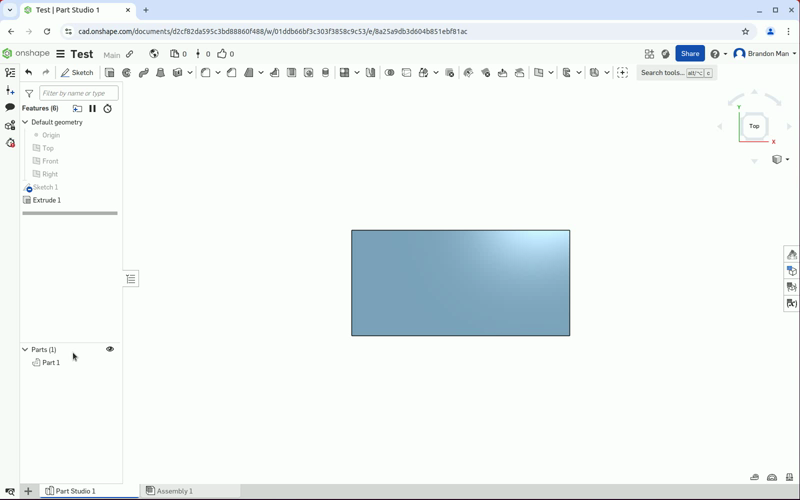
key(shift+p)
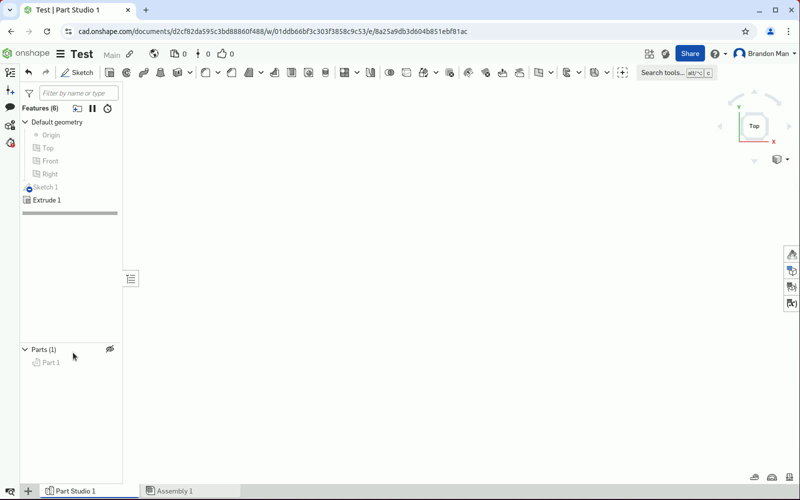
key(space)
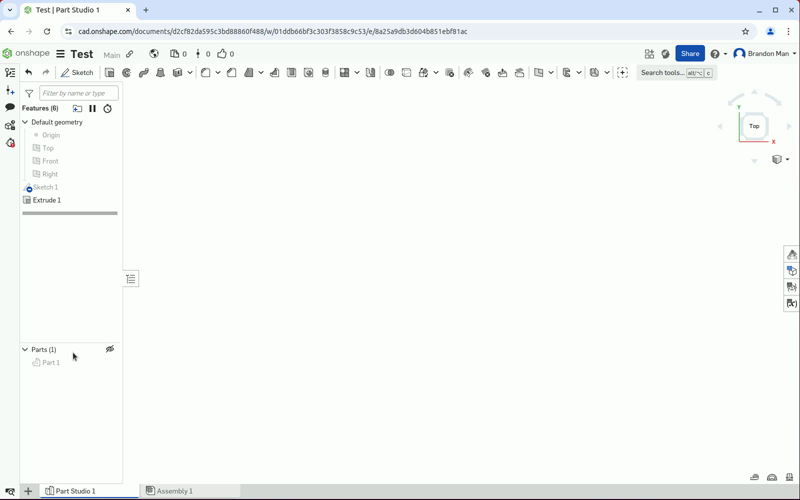
key_down(shift)
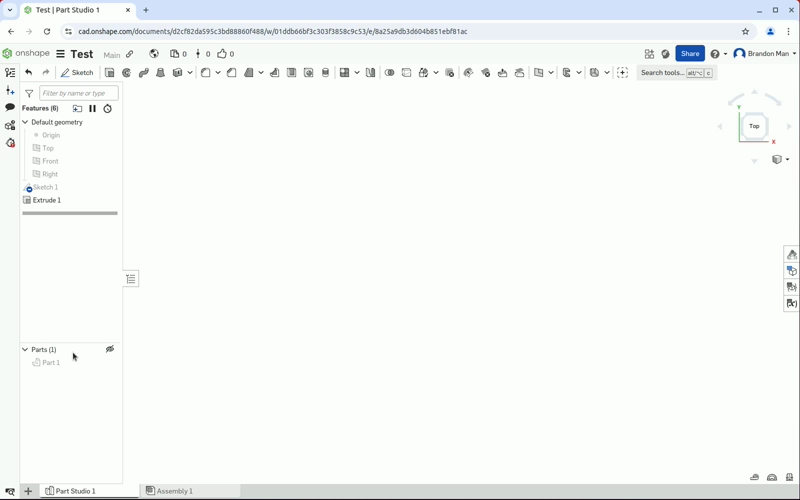
key(up)
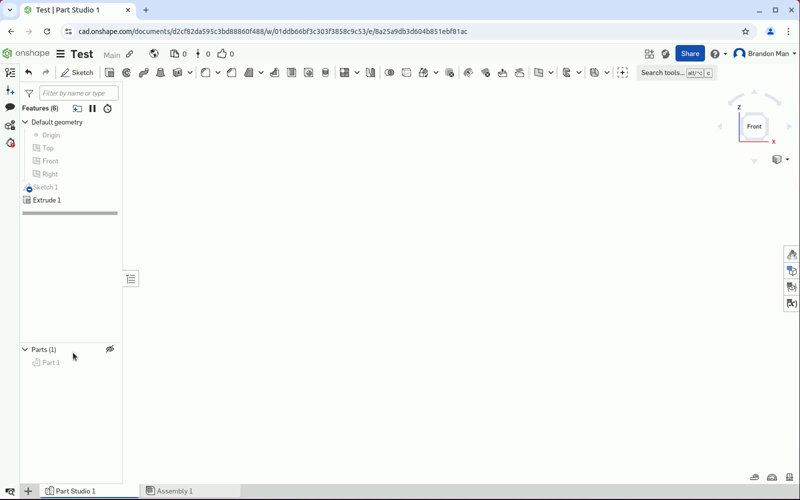
key_up(shift)
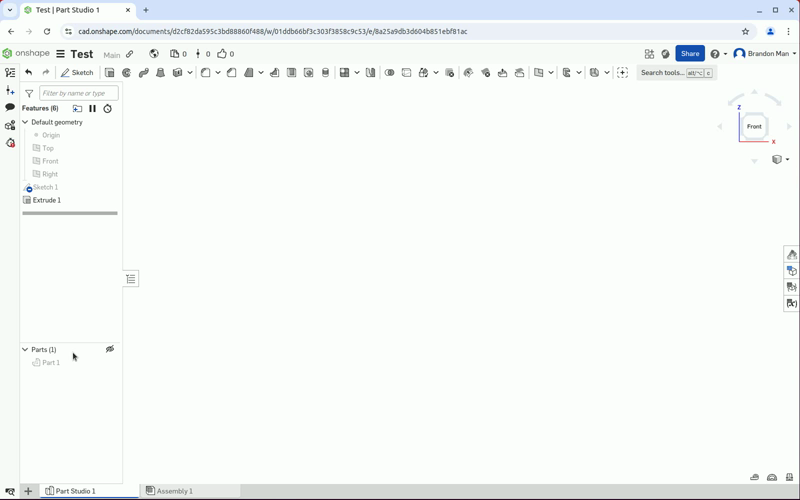
key(space)
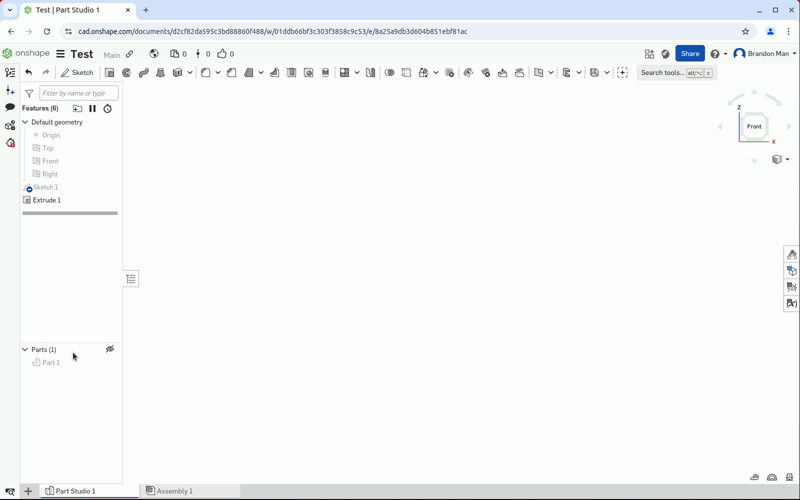
key_down(shift)
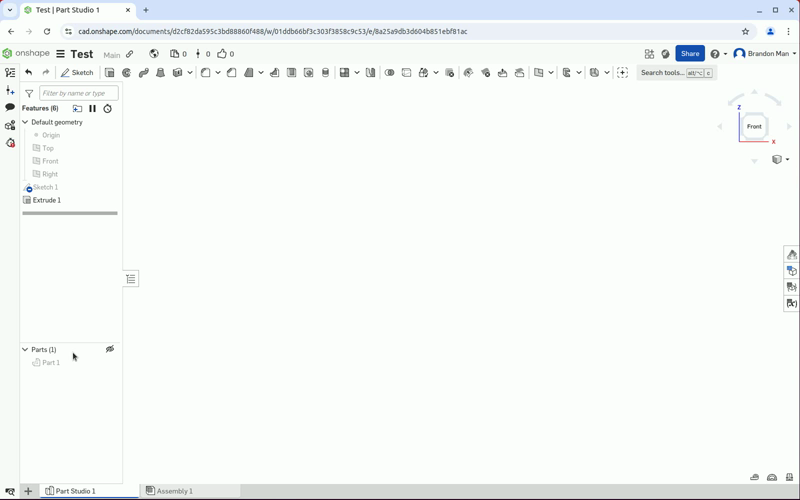
key(left)
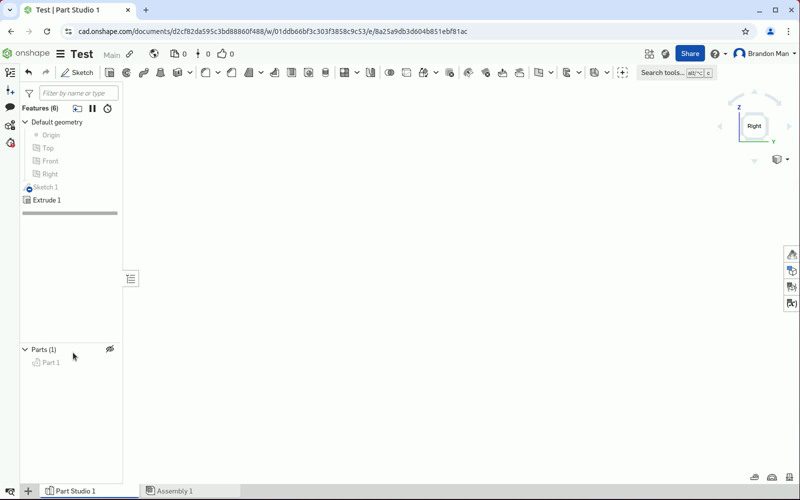
key_up(shift)
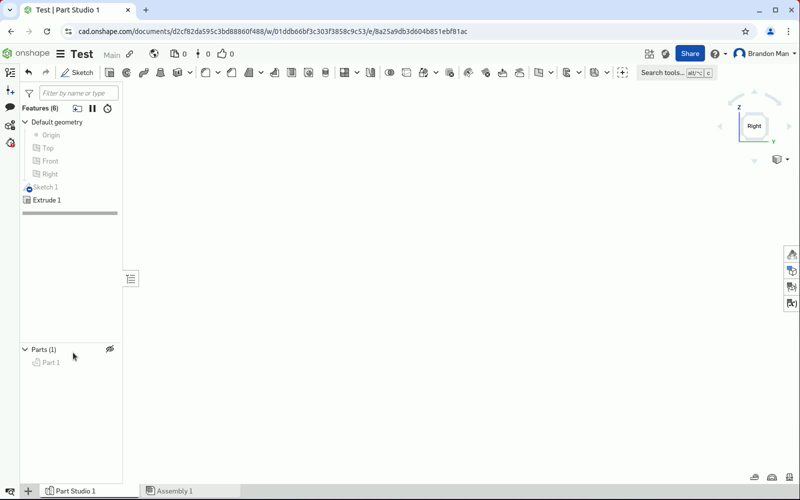
mouse_move(73, 352)
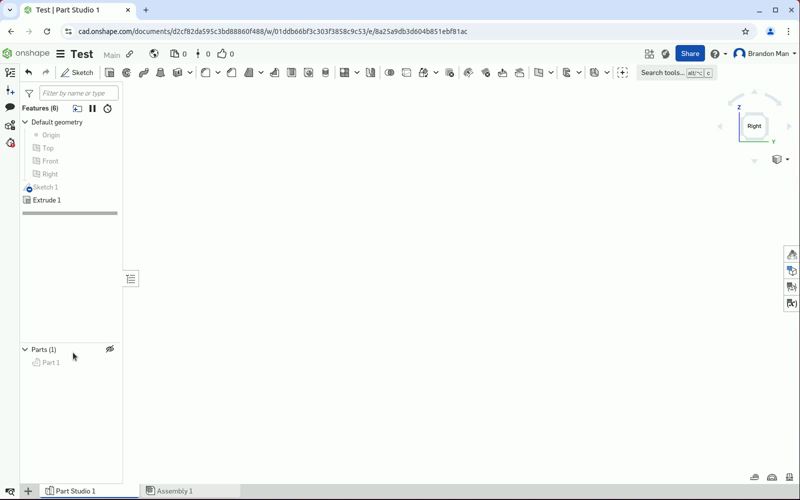
key(shift+y)
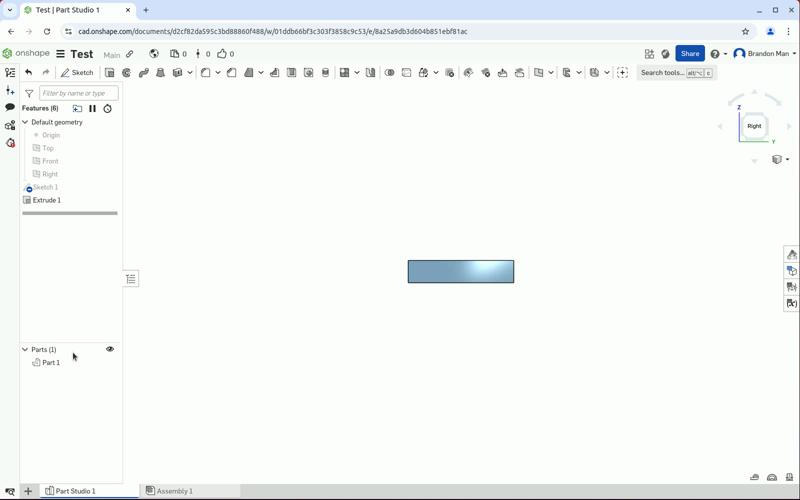
mouse_move(541, 75)
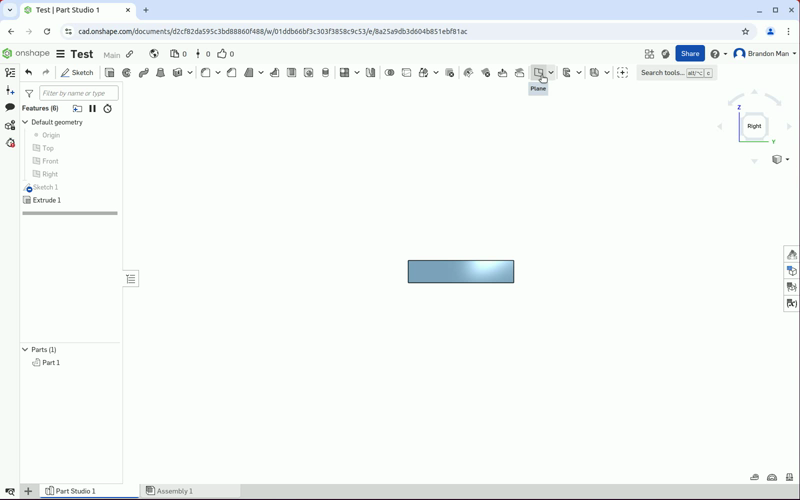
click(541, 75)
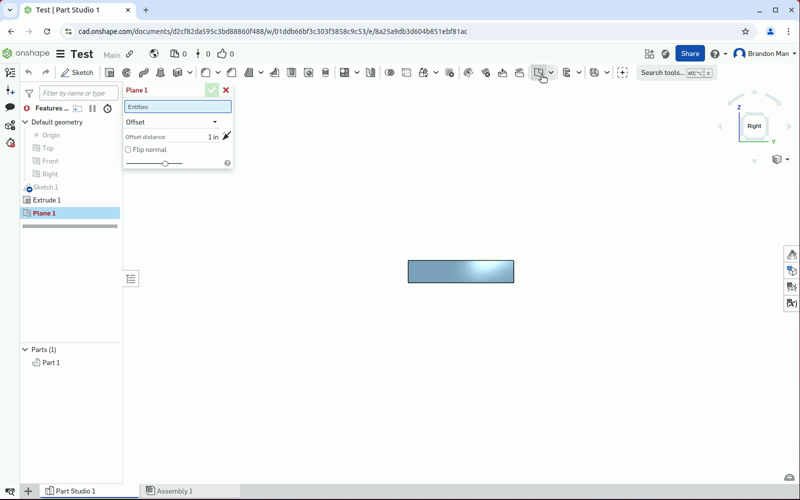
mouse_move(73, 176)
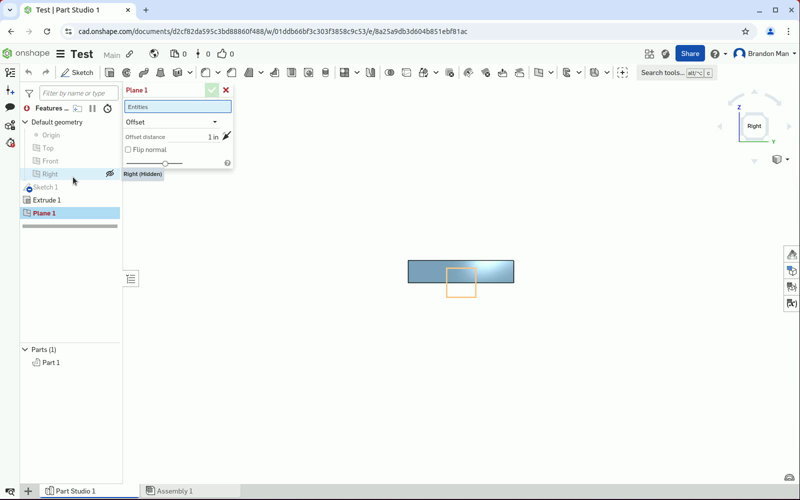
click(73, 176)
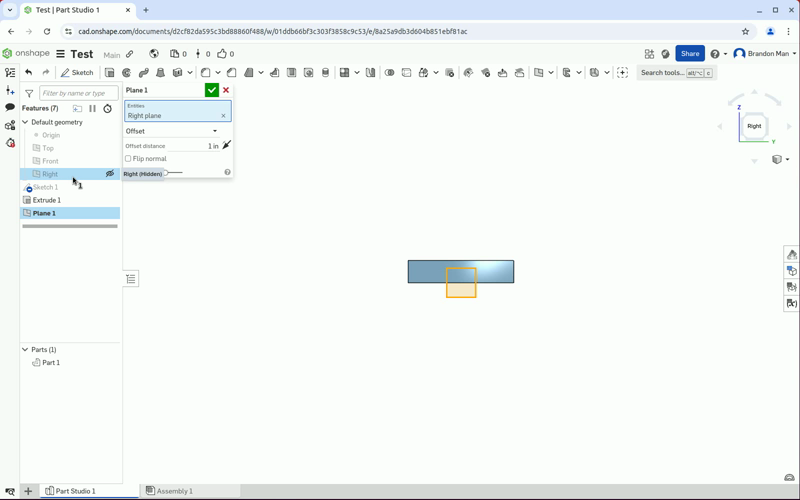
key(tab, 2)
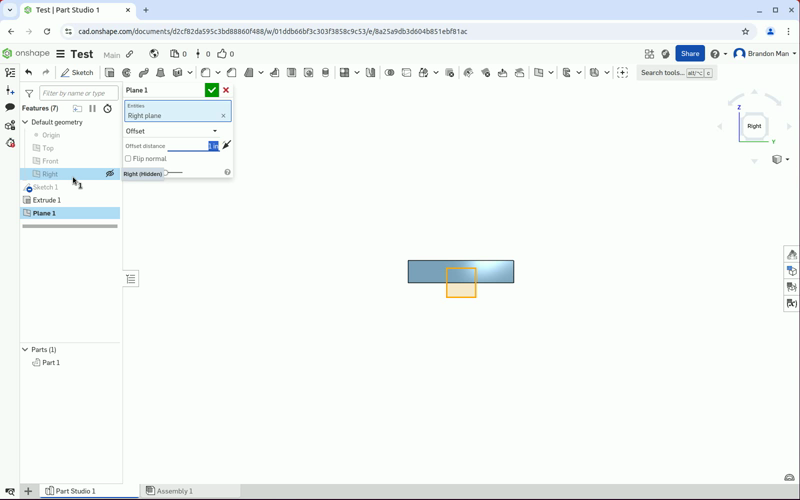
text(22.4)
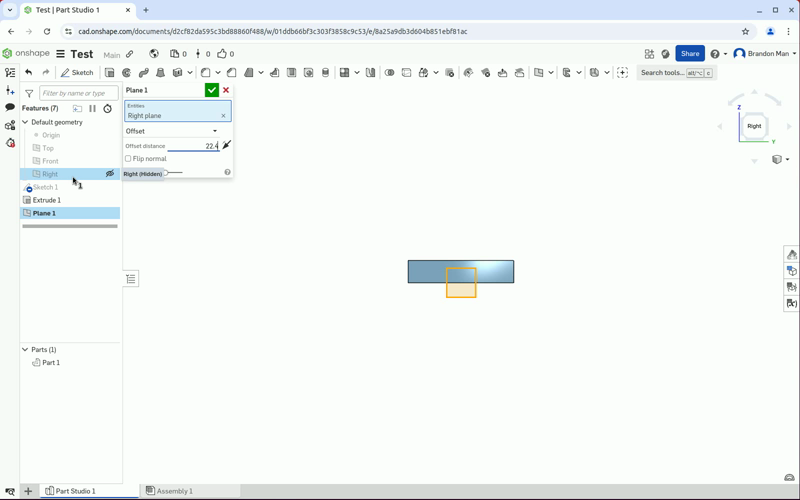
key(enter, 2)
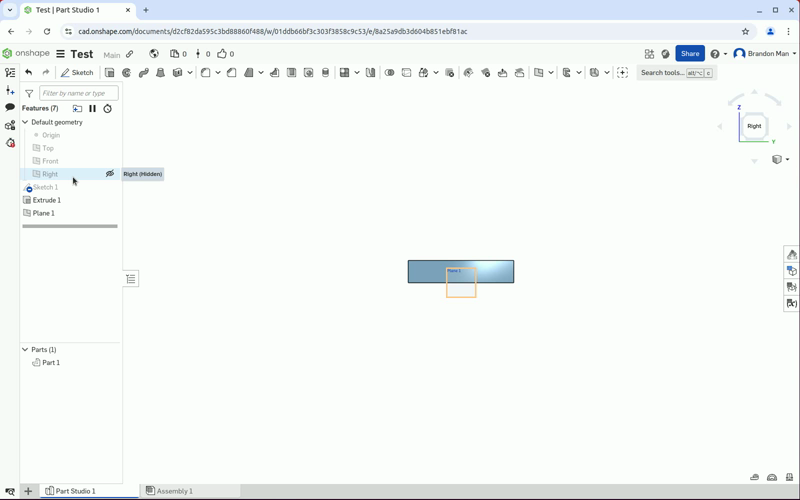
key(shift+s)
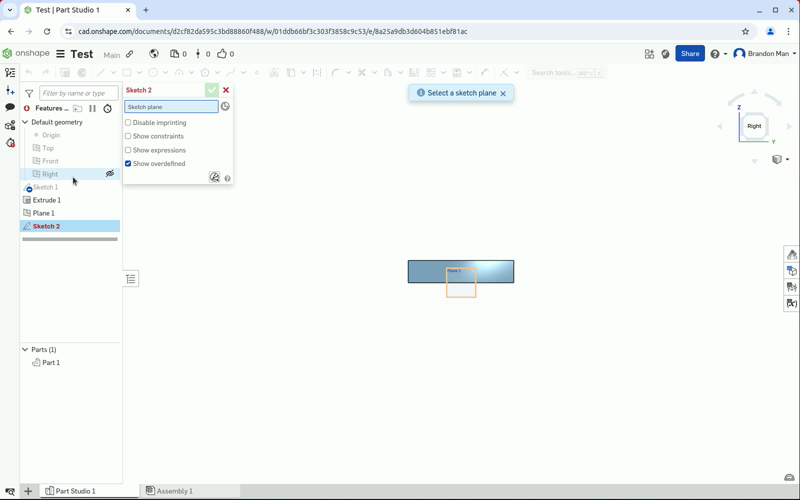
mouse_move(73, 215)
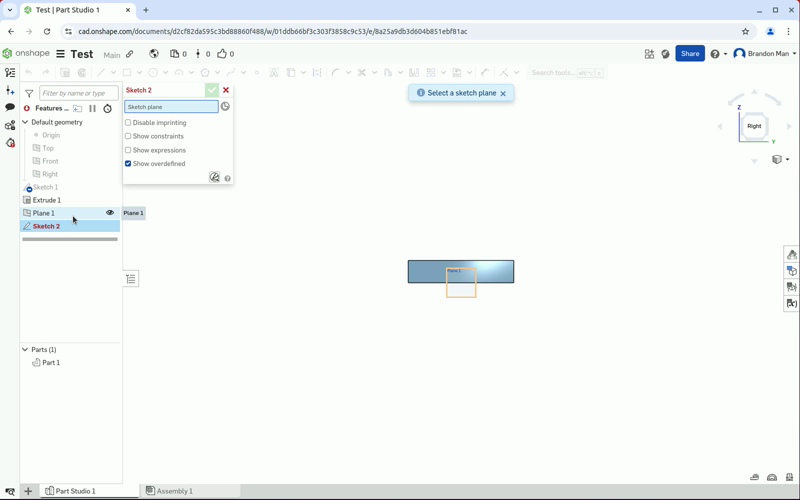
click(73, 215)
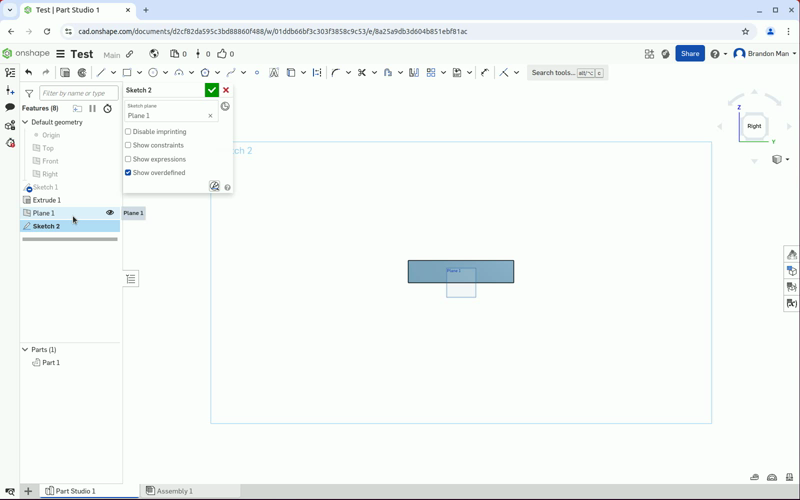
mouse_move(73, 352)
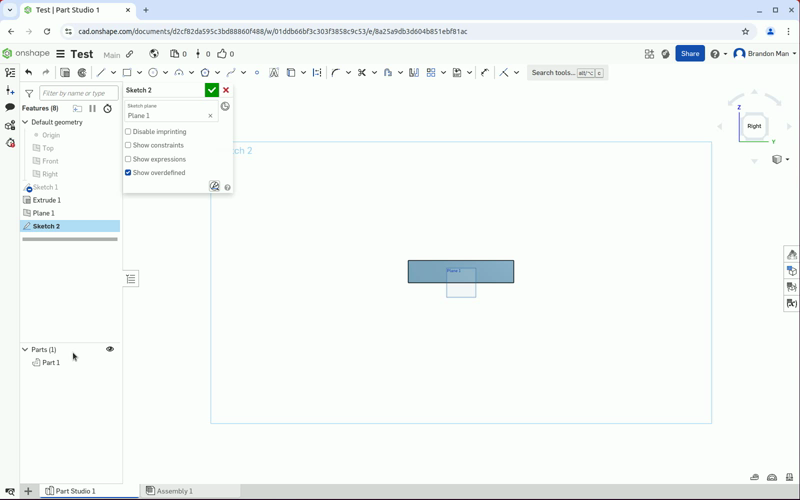
key(y)
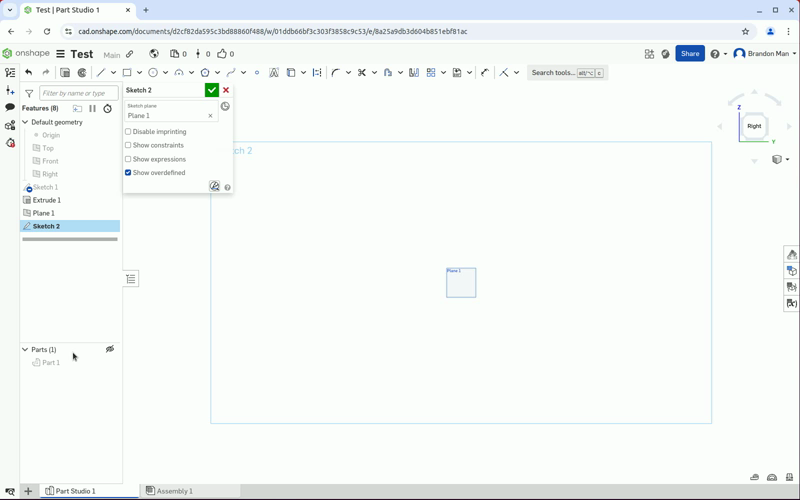
key(l)
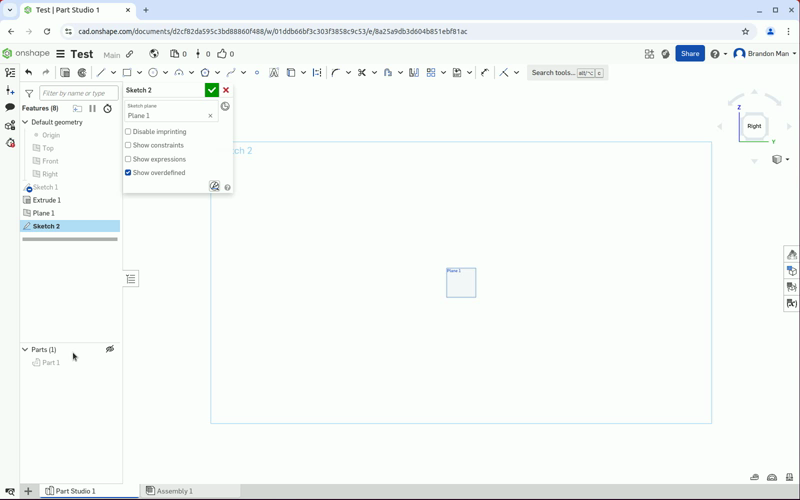
key_down(shift)
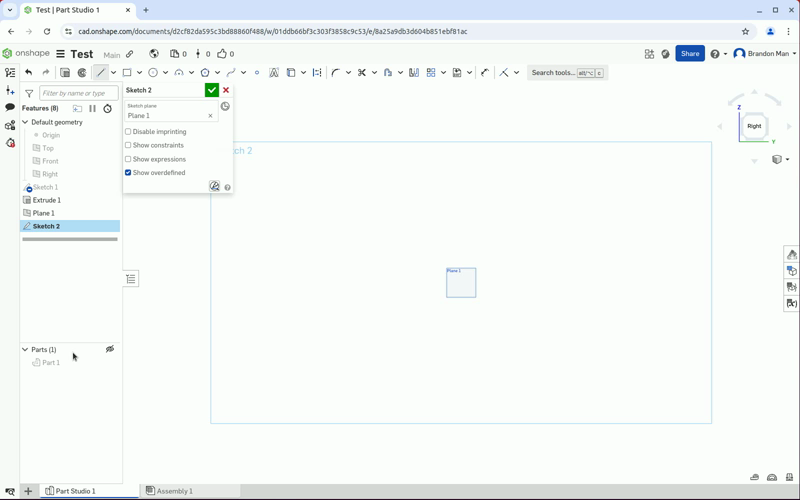
mouse_move(407, 282)
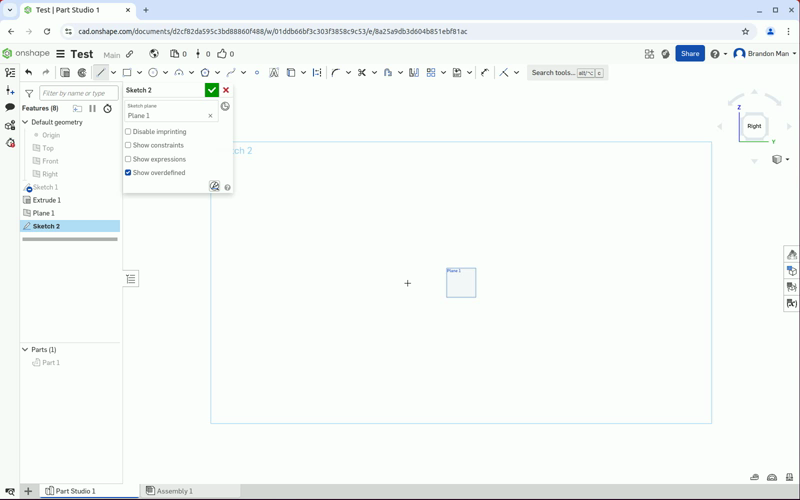
click(407, 282)
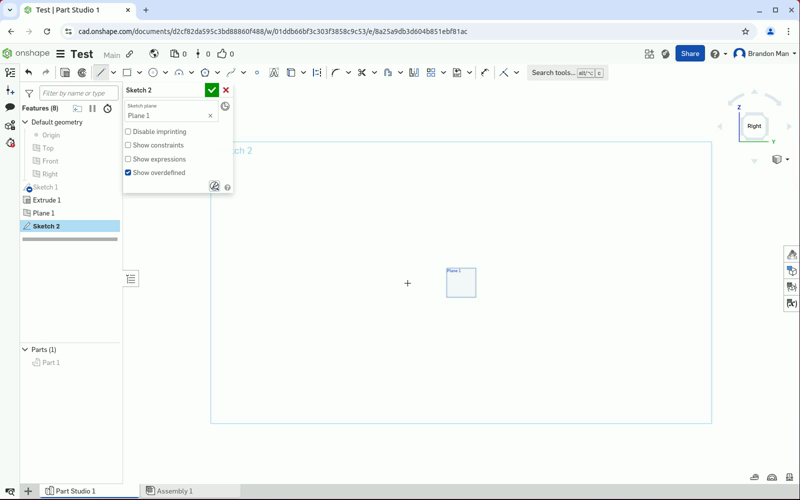
key_up(shift)
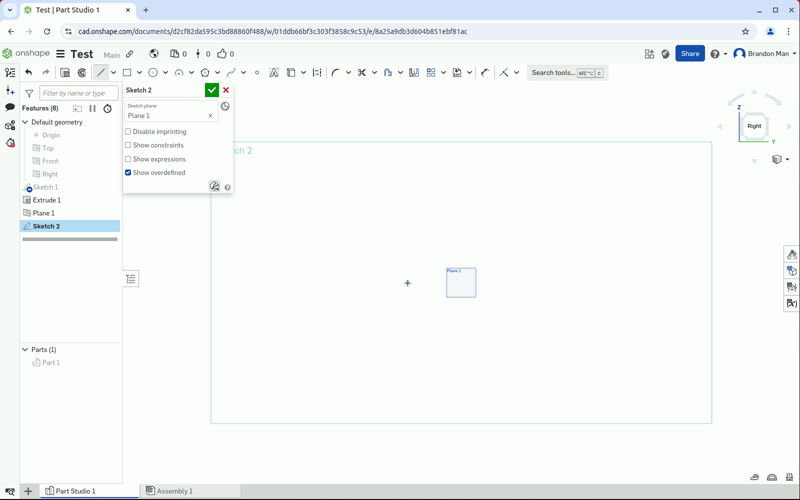
key_down(shift)
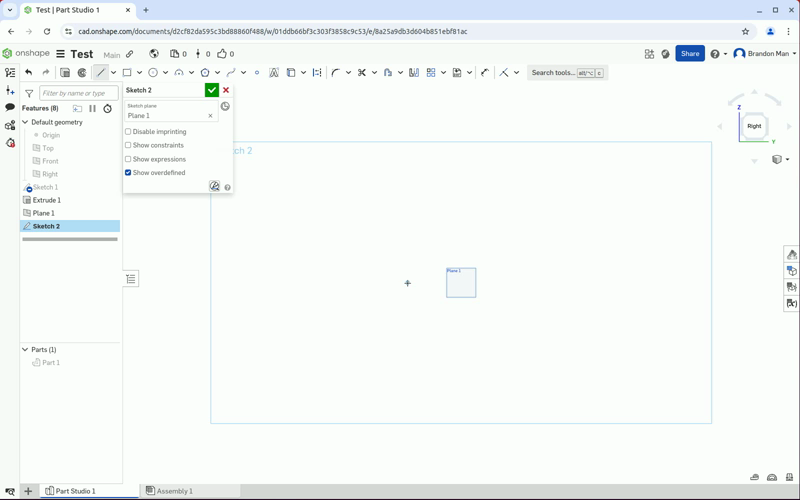
mouse_move(513, 282)
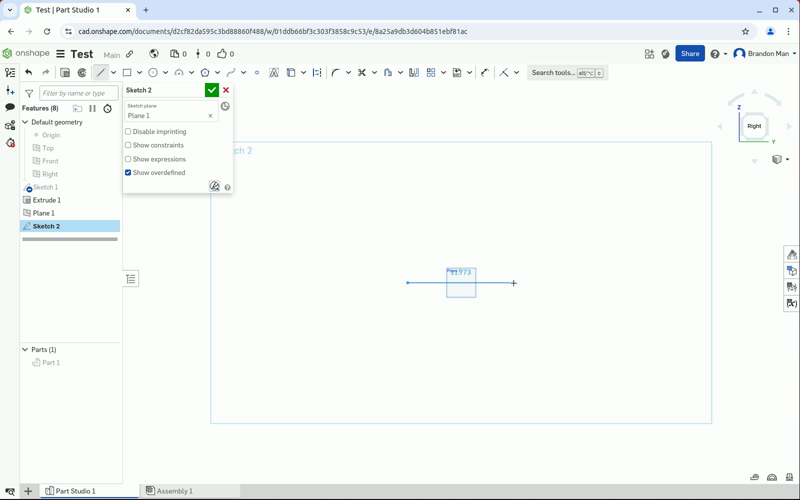
click(513, 282)
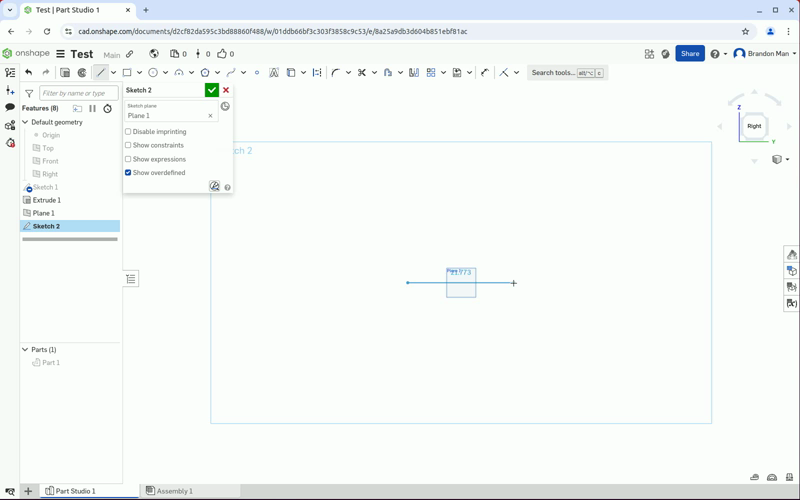
key_up(shift)
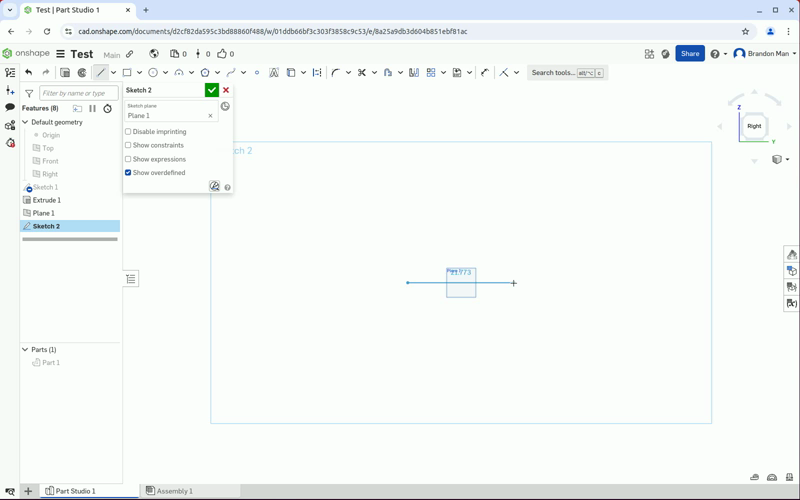
key_down(shift)
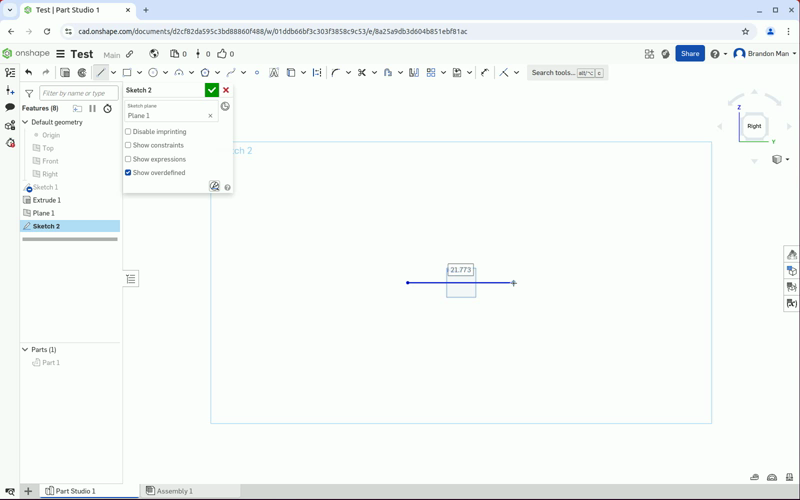
mouse_move(543, 282)
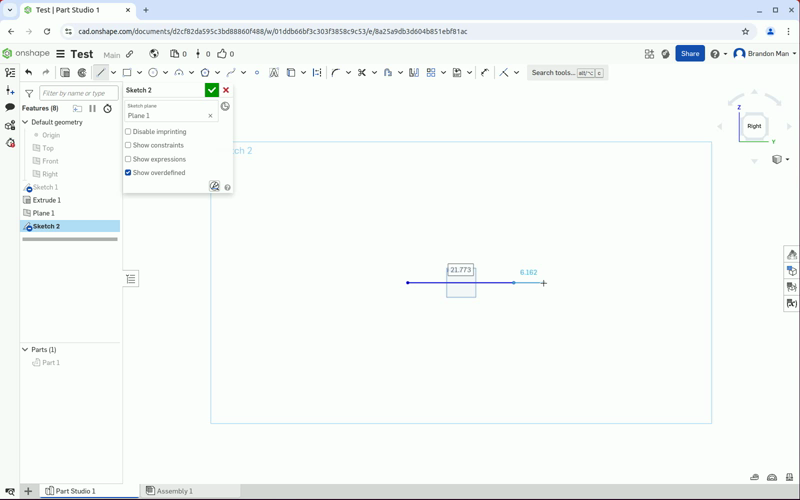
mouse_move(513, 260)
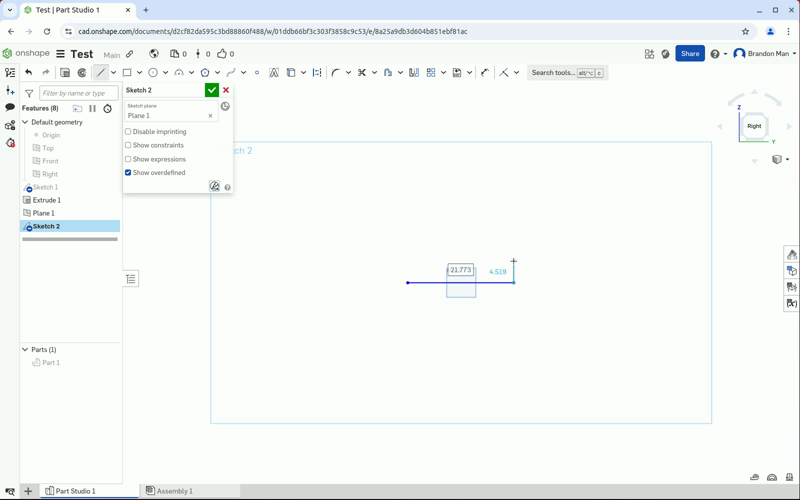
click(513, 260)
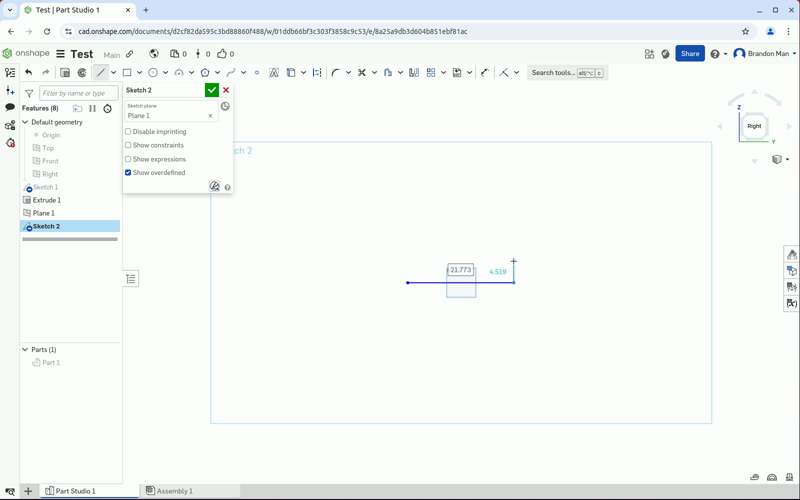
key_up(shift)
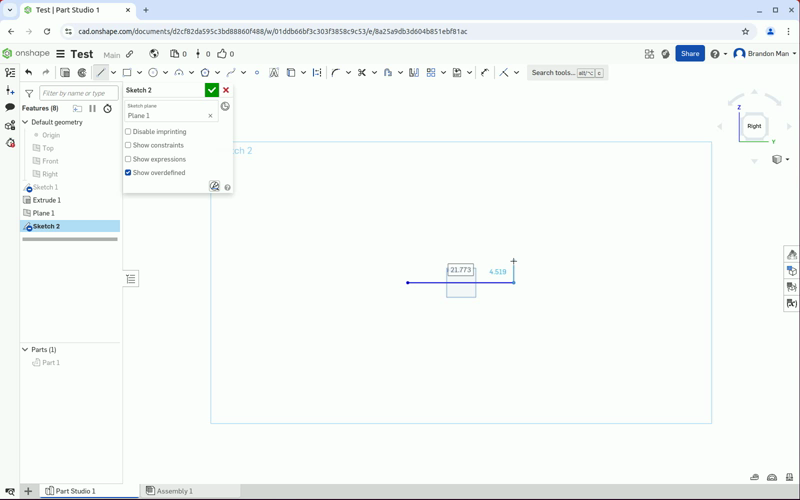
key_down(shift)
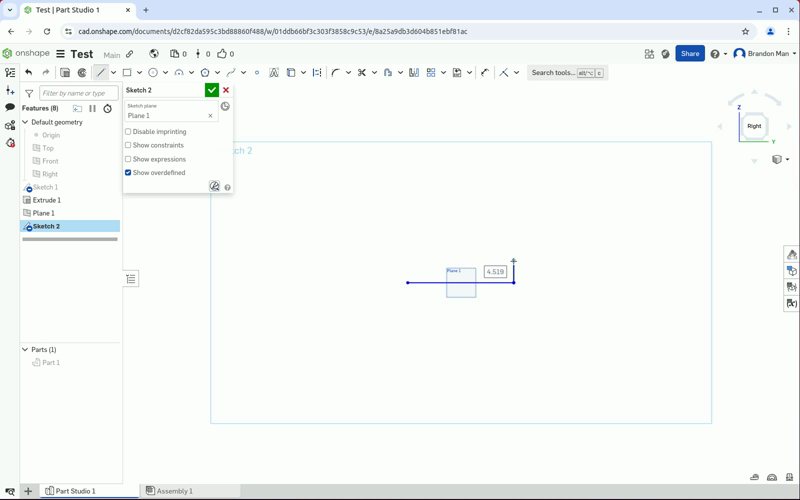
mouse_move(407, 260)
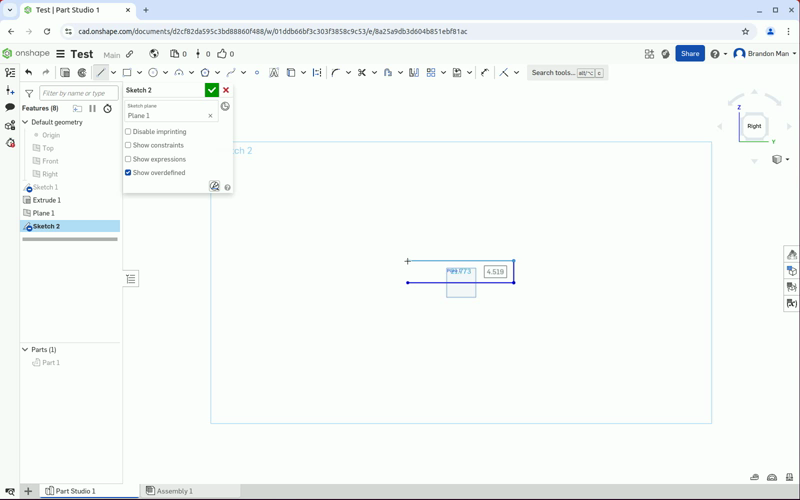
click(407, 260)
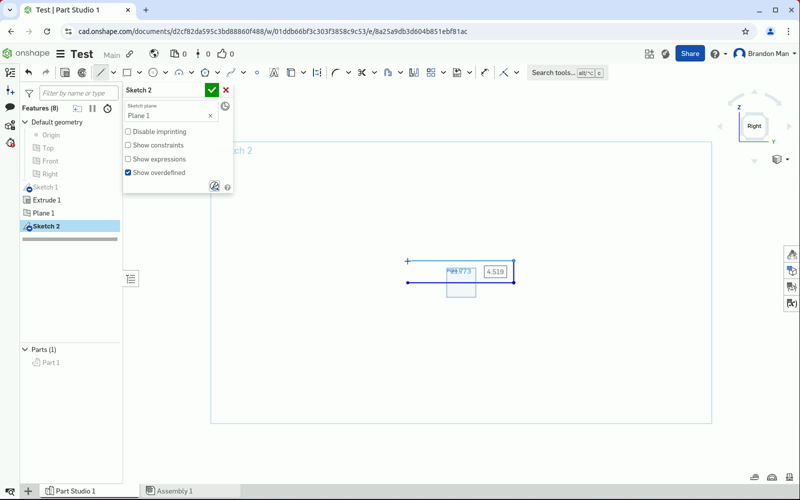
key_up(shift)
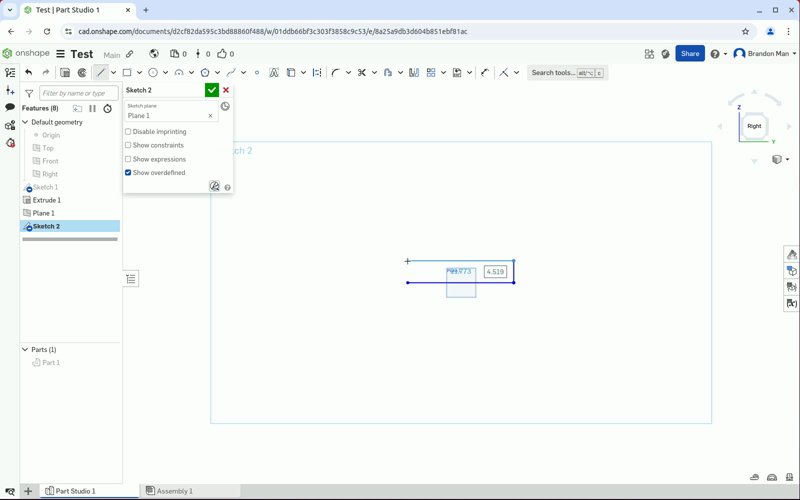
mouse_move(437, 260)
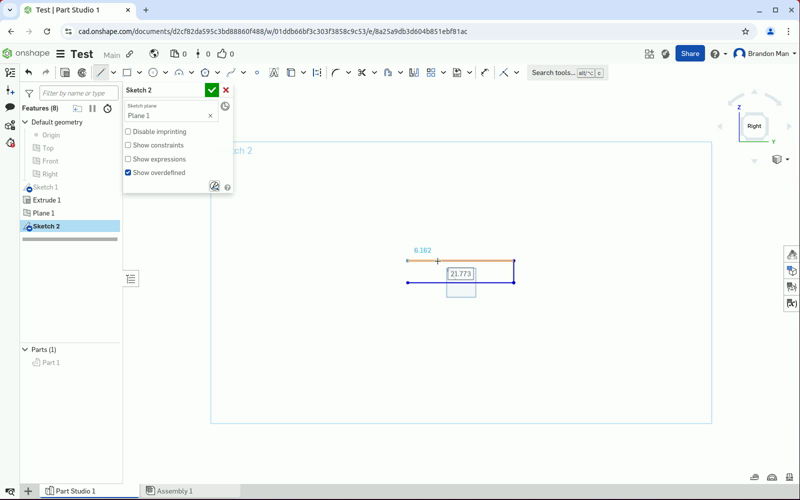
key_down(shift)
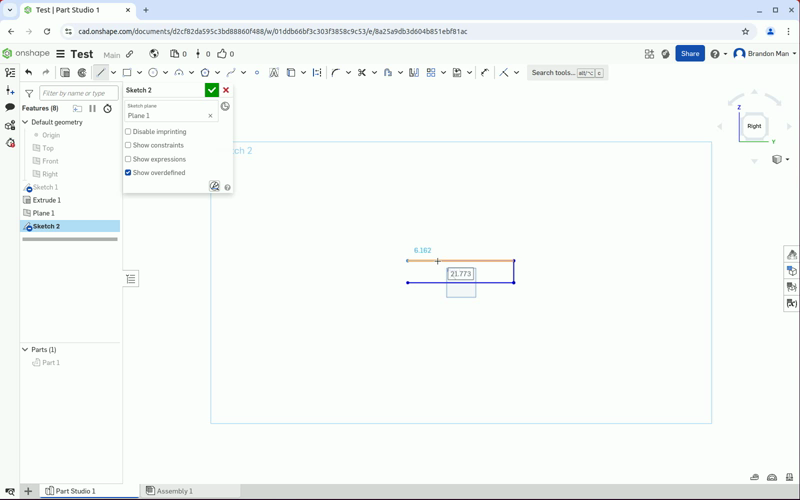
mouse_move(407, 282)
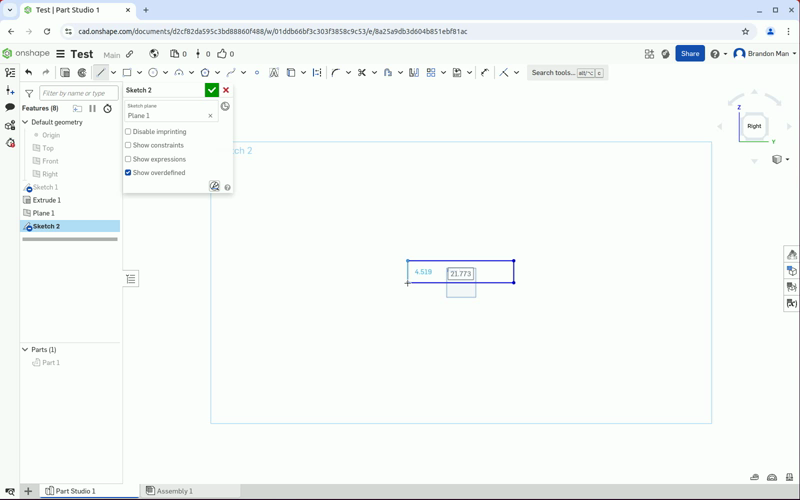
key_up(shift)
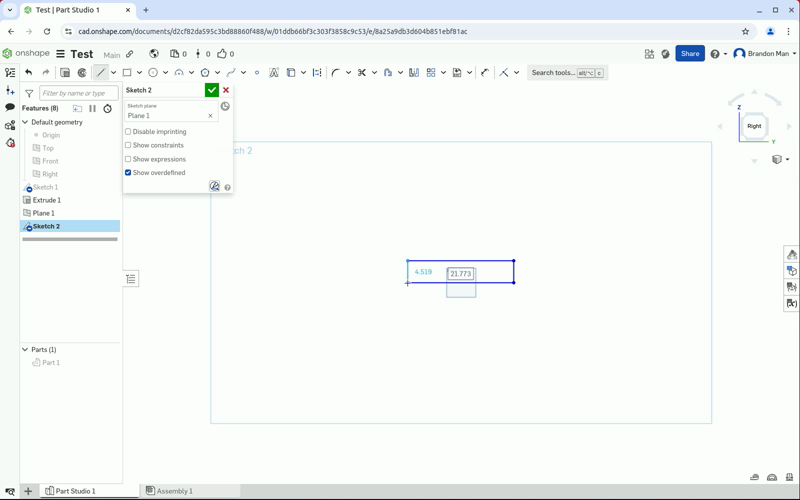
click(407, 282)
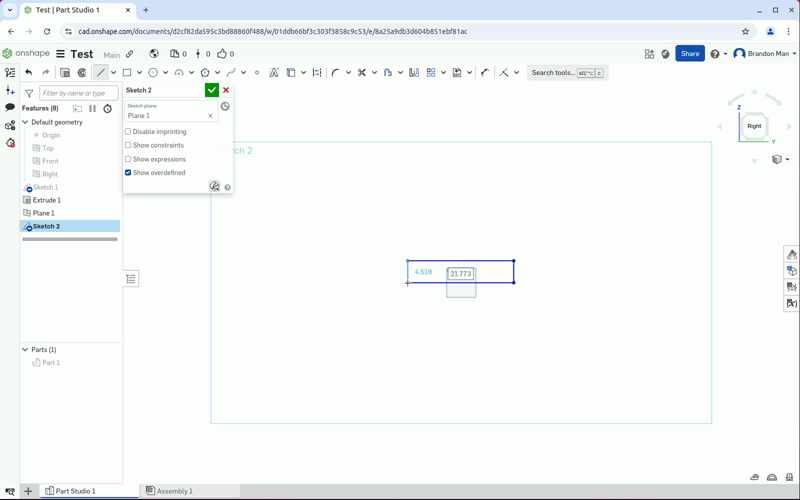
key(esc)
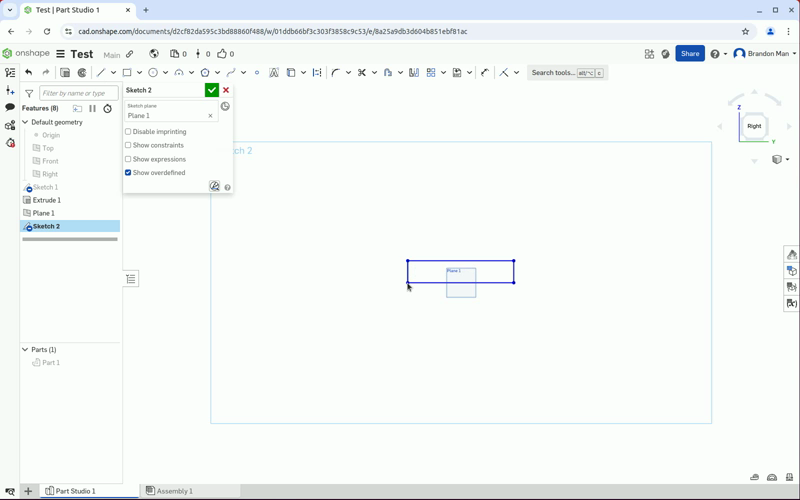
mouse_move(419, 278)
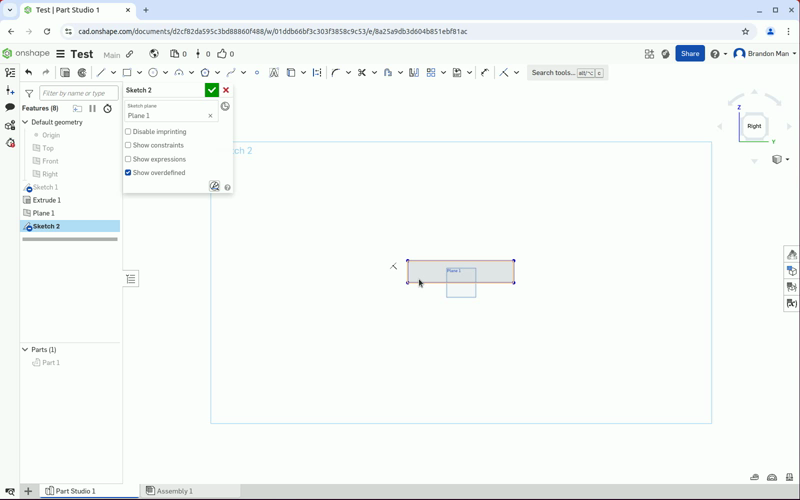
click(419, 278)
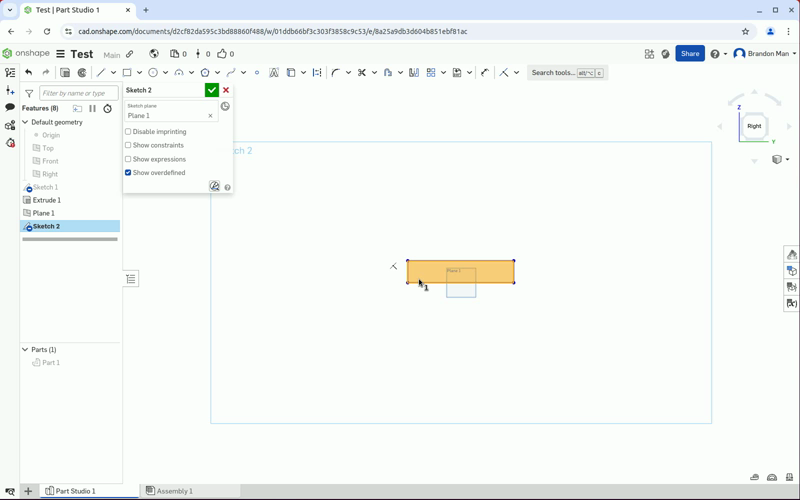
mouse_move(73, 352)
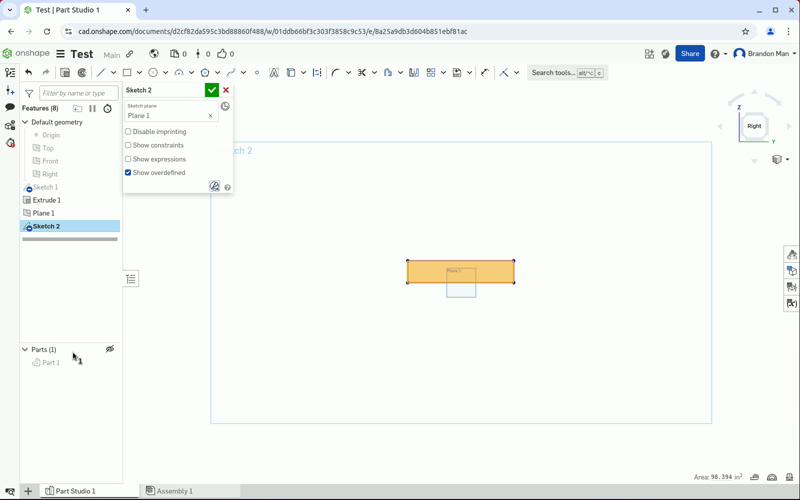
key(shift+y)
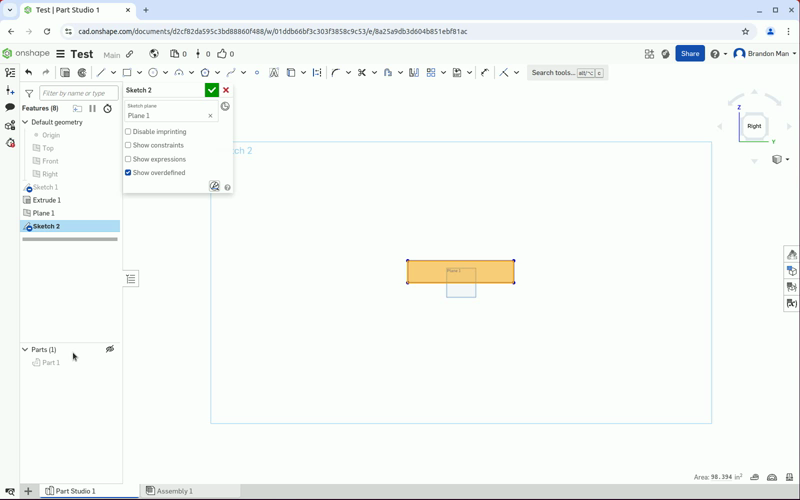
key(shift+e)
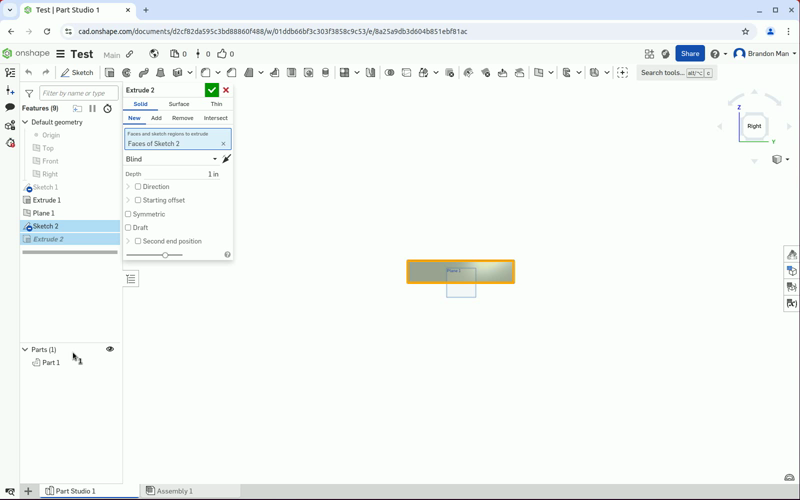
mouse_move(143, 106)
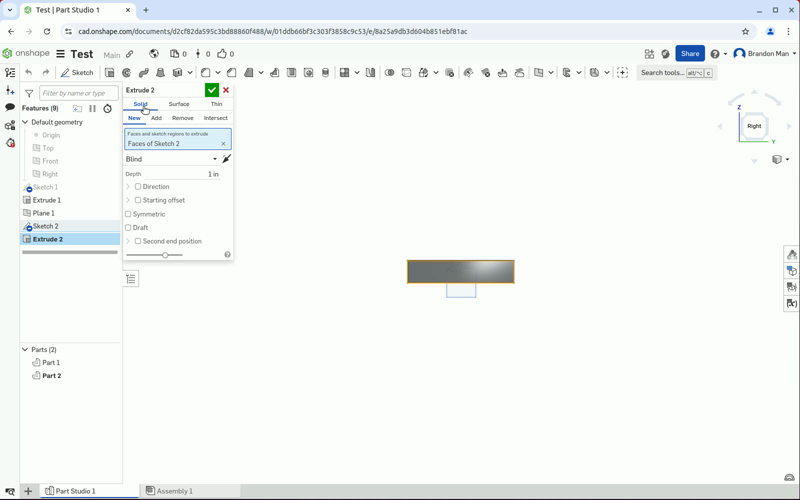
click(143, 106)
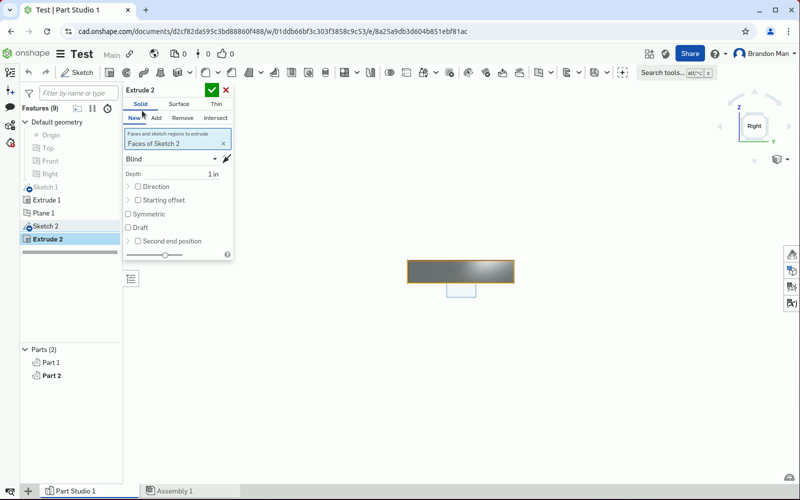
mouse_move(137, 120)
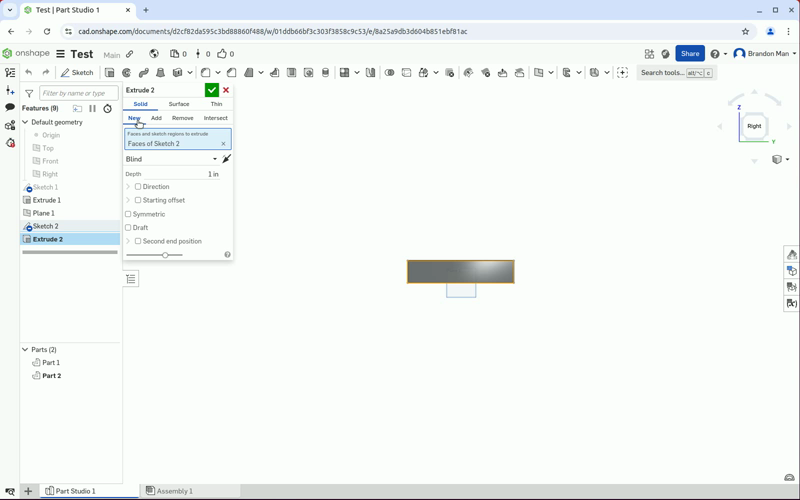
click(137, 120)
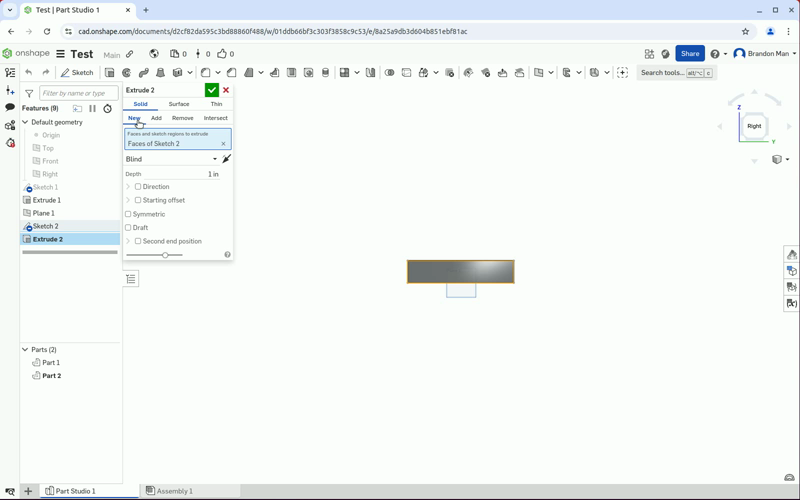
key(tab, 4)
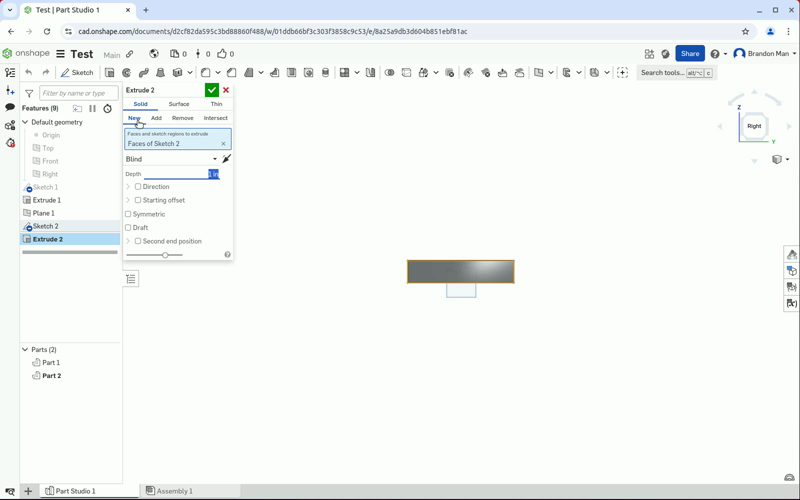
text(0.722)
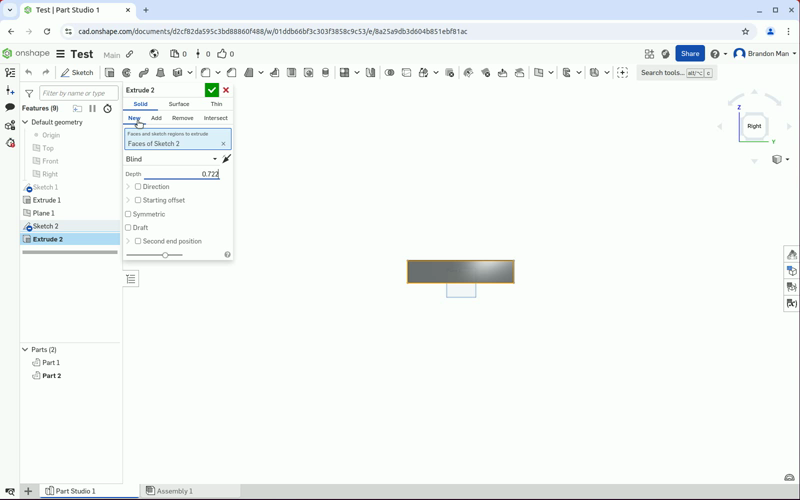
key(enter)
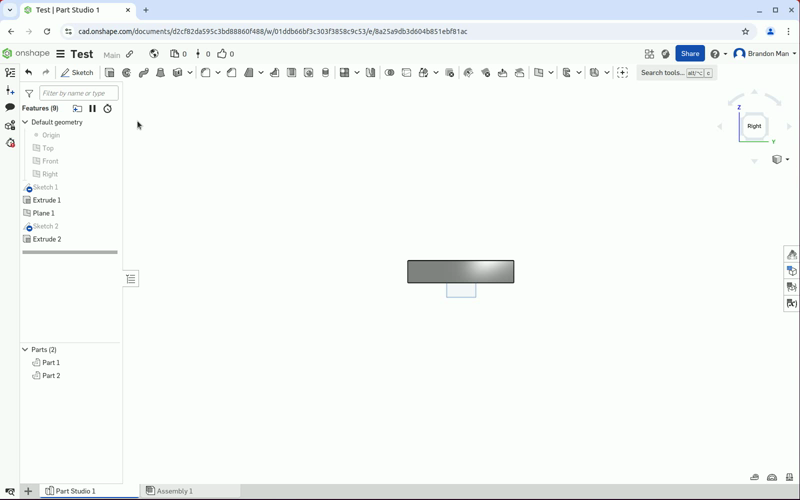
key(shift+h)
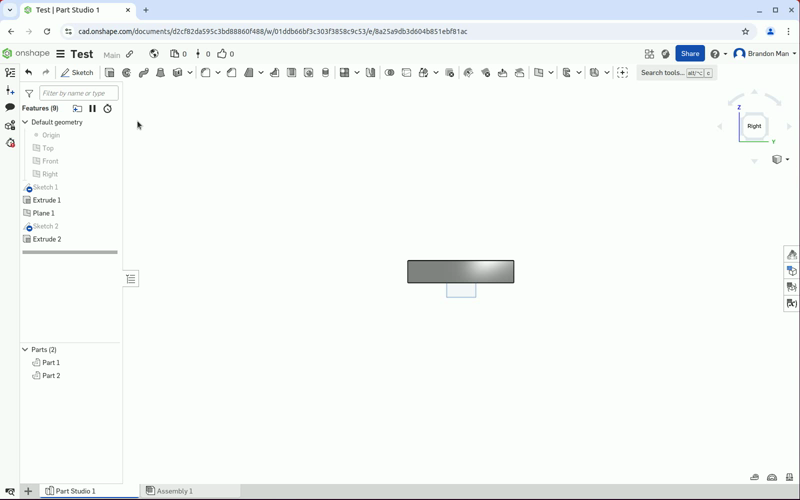
key(shift+h)
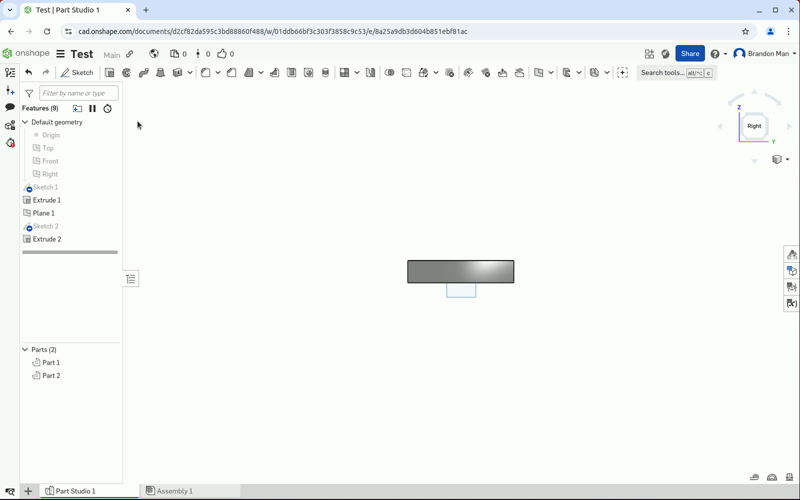
mouse_move(73, 189)
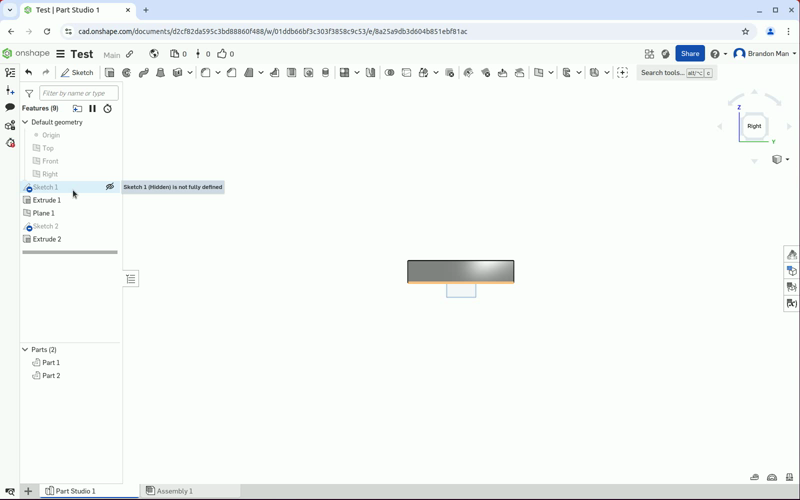
click(73, 189)
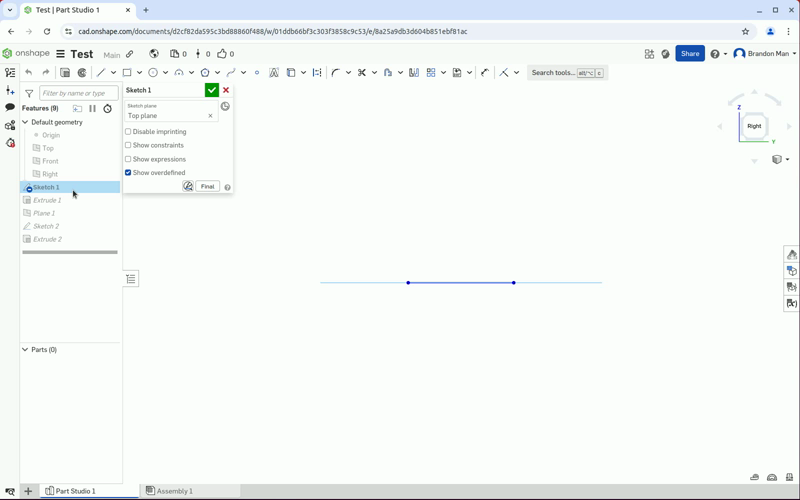
mouse_move(229, 92)
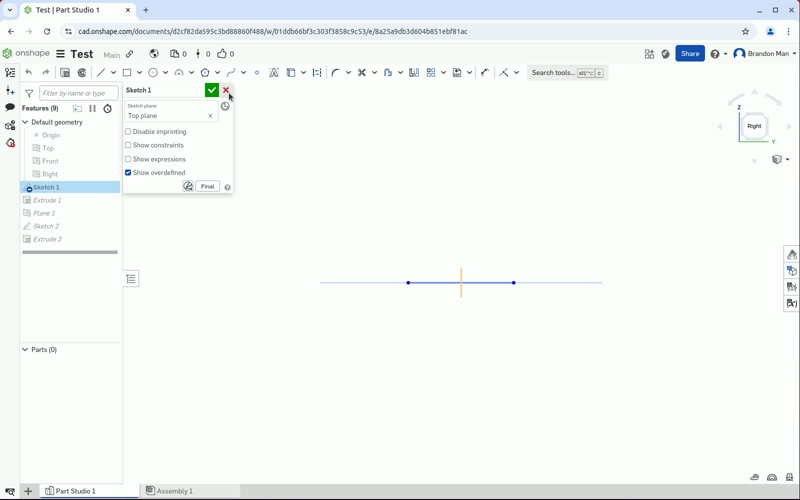
click(229, 92)
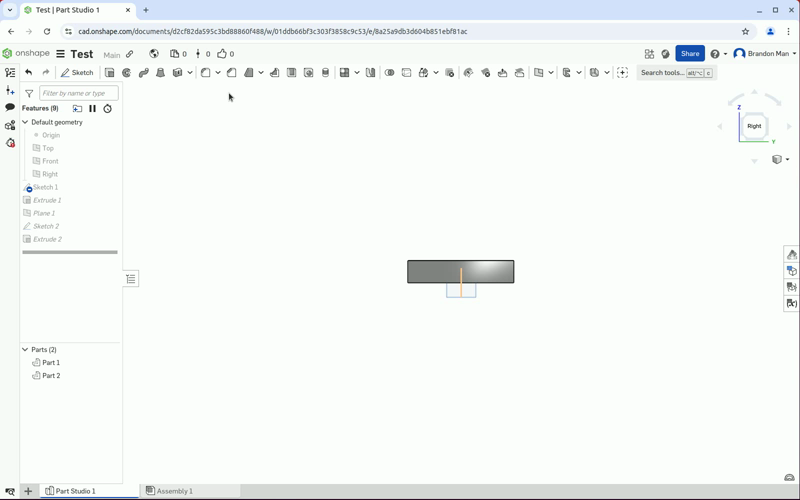
key(shift+s)
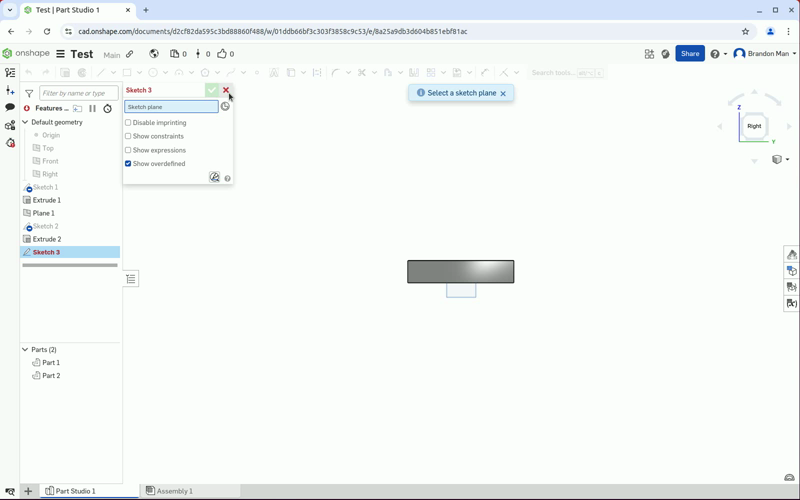
mouse_move(73, 215)
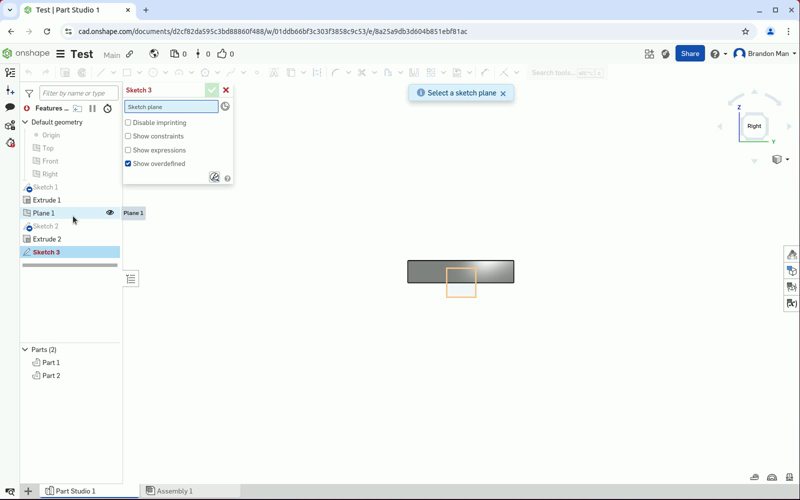
click(73, 215)
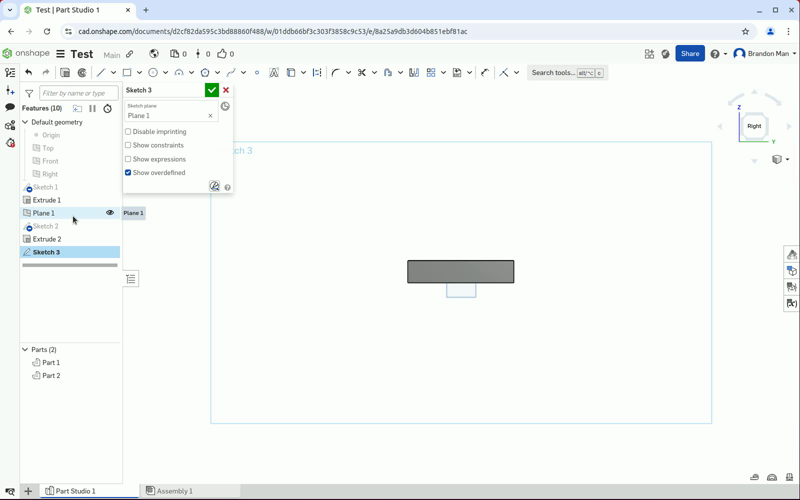
mouse_move(73, 352)
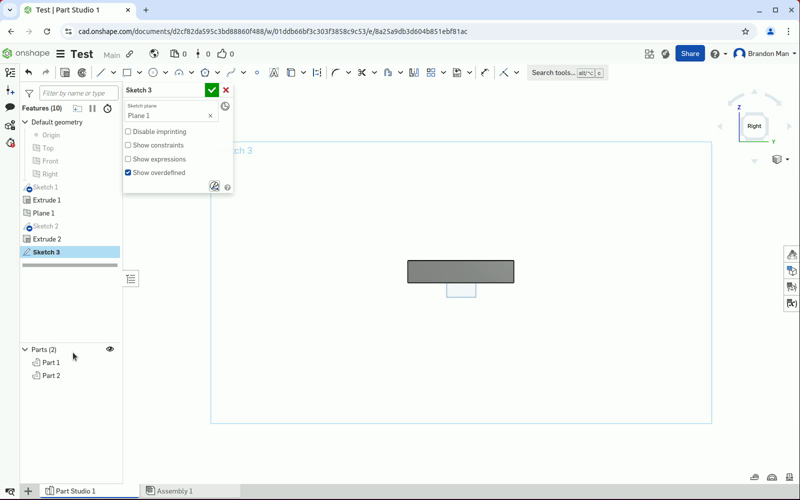
key(y)
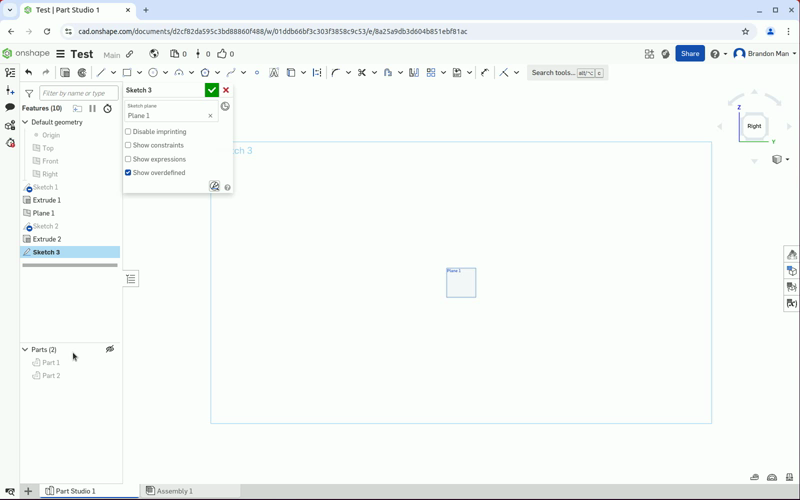
key(l)
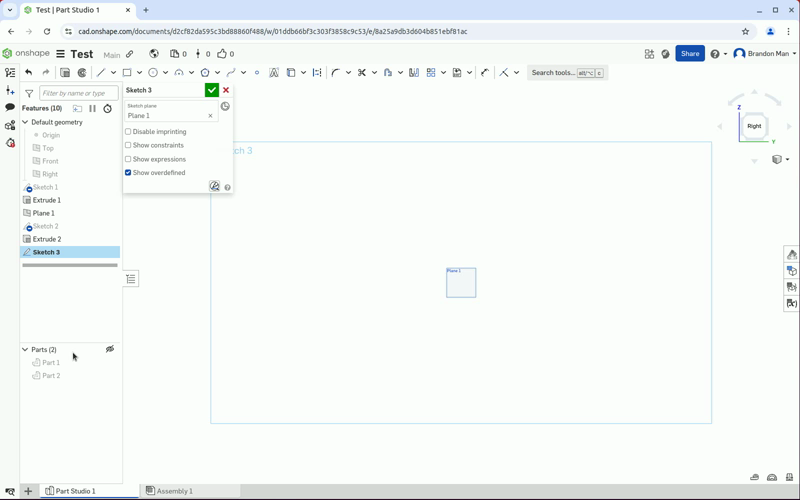
key_down(shift)
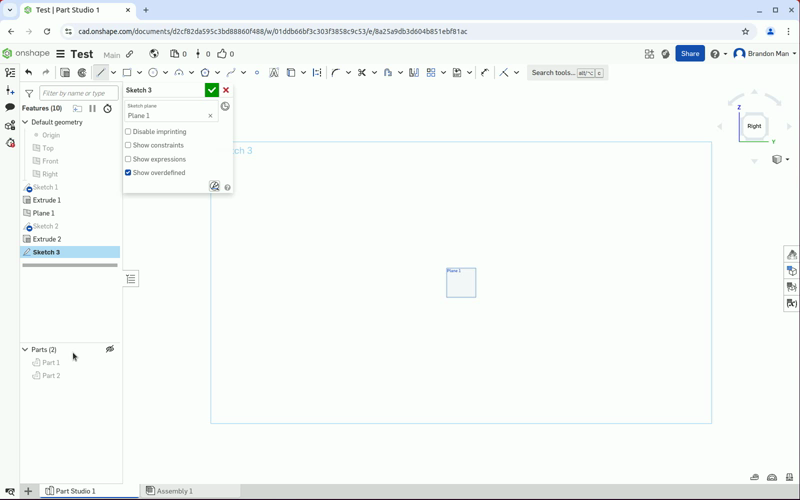
mouse_move(407, 260)
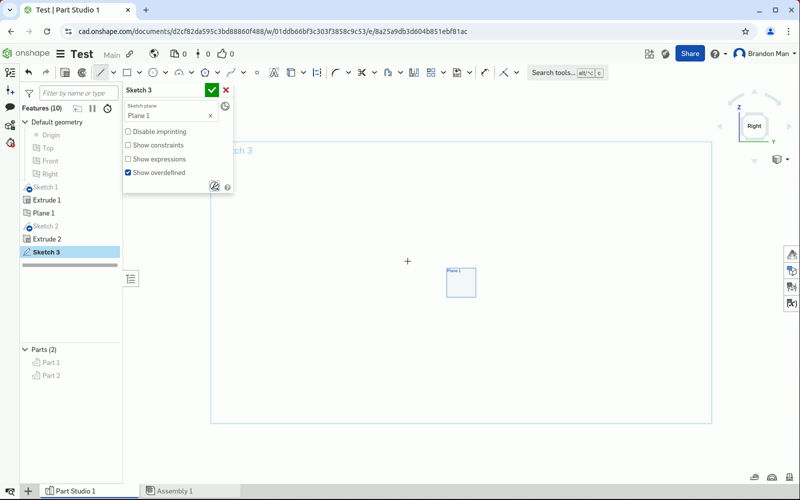
click(407, 260)
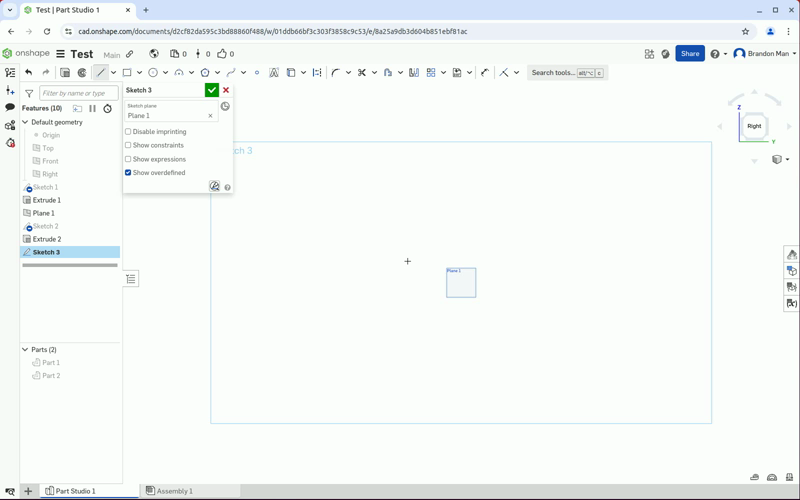
key_up(shift)
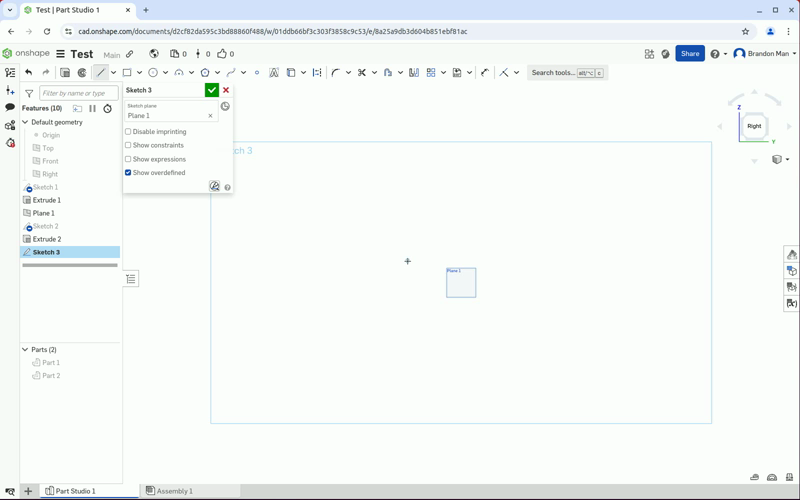
key_down(shift)
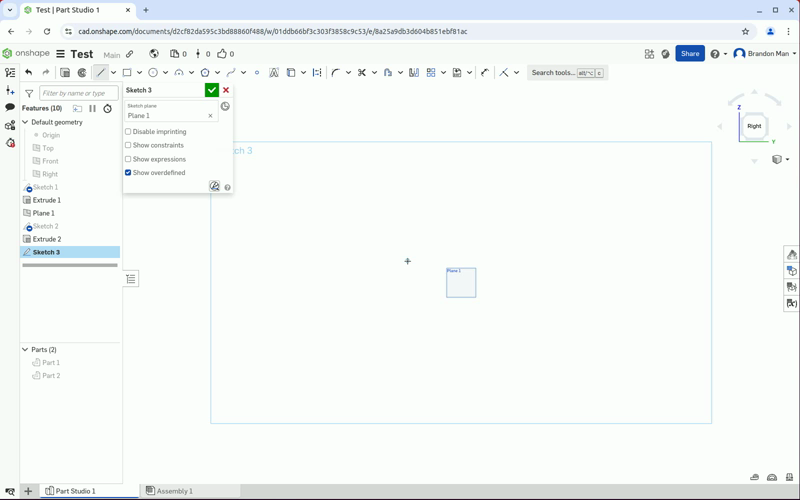
mouse_move(513, 260)
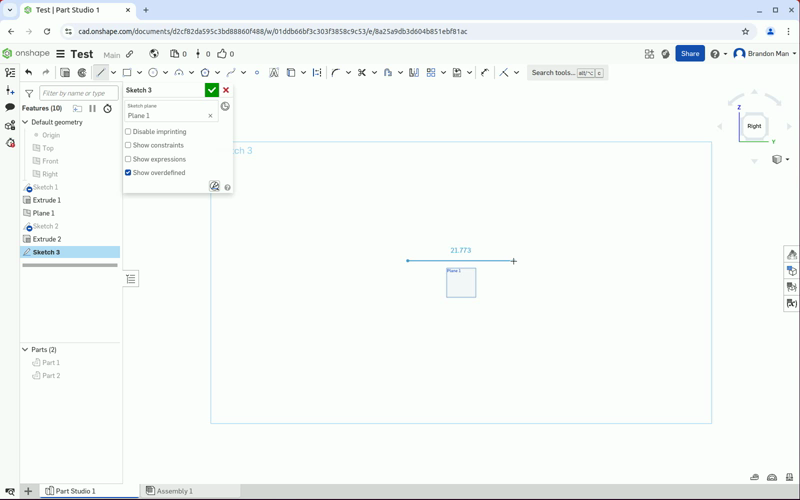
click(513, 260)
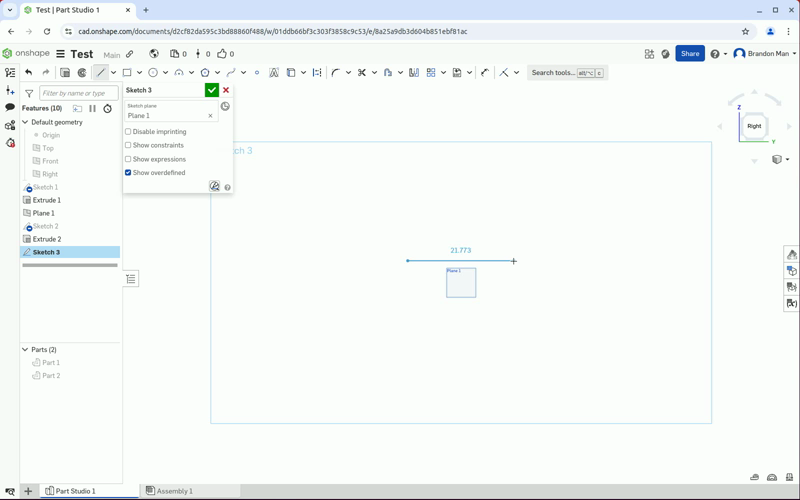
key_up(shift)
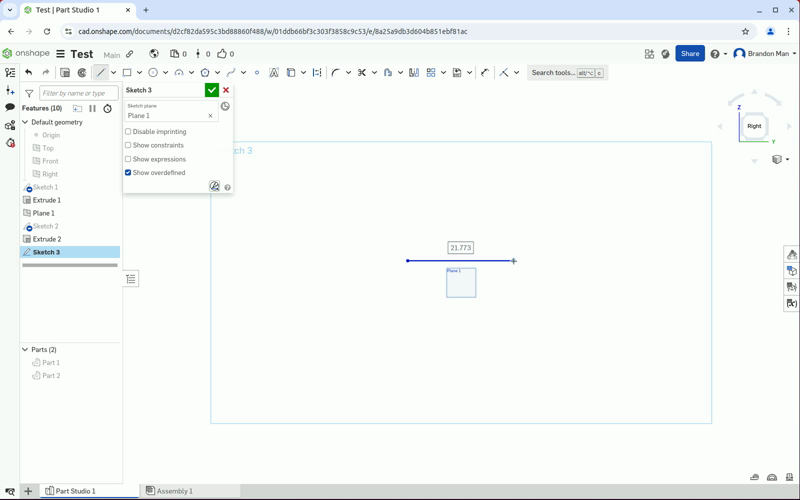
key_down(shift)
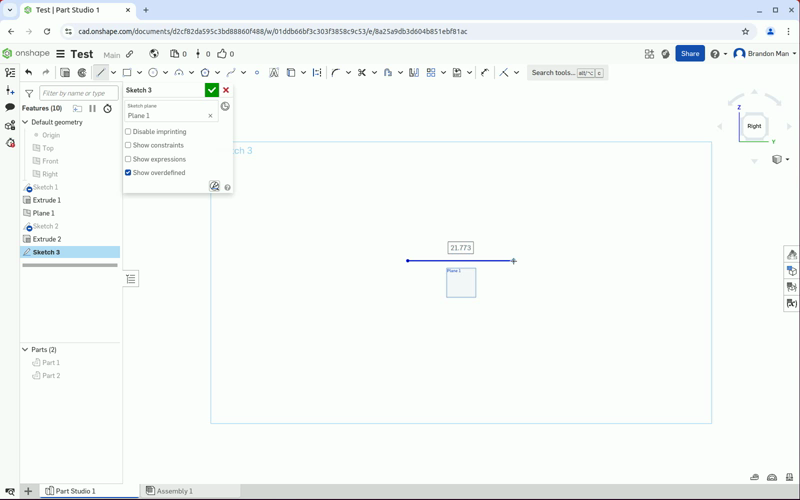
mouse_move(543, 260)
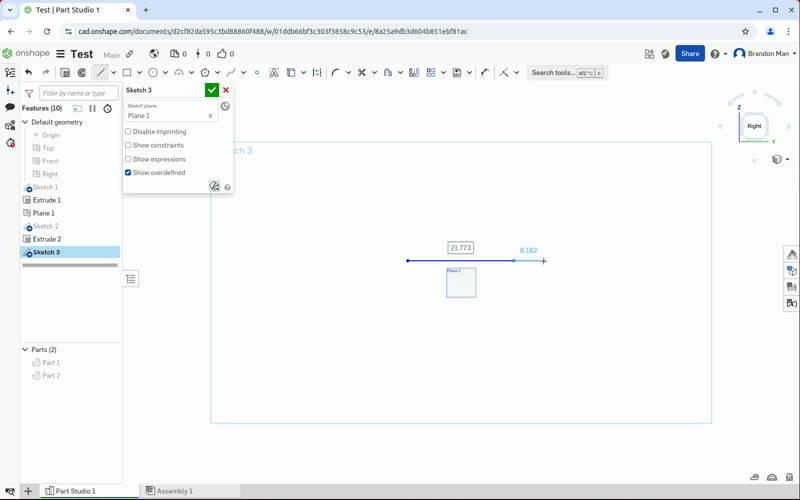
mouse_move(513, 257)
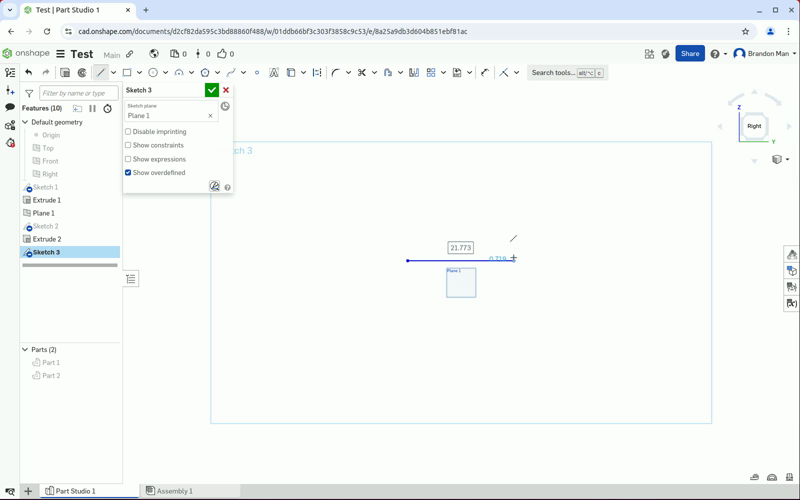
scroll(6)
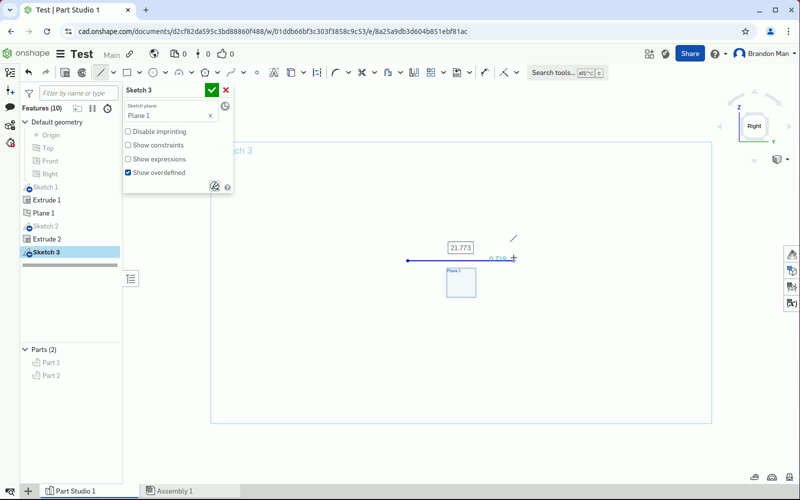
scroll(6)
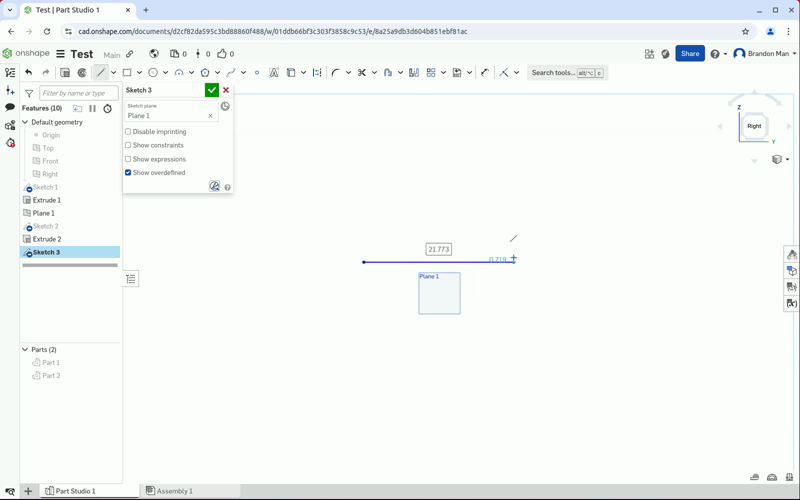
scroll(6)
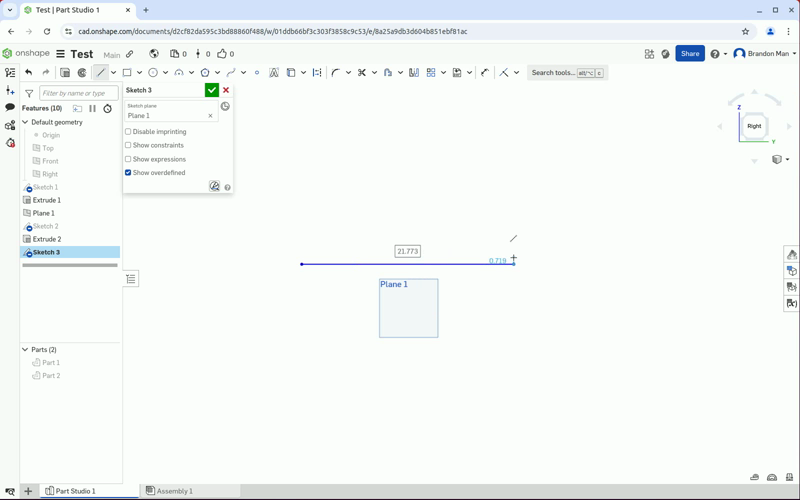
scroll(6)
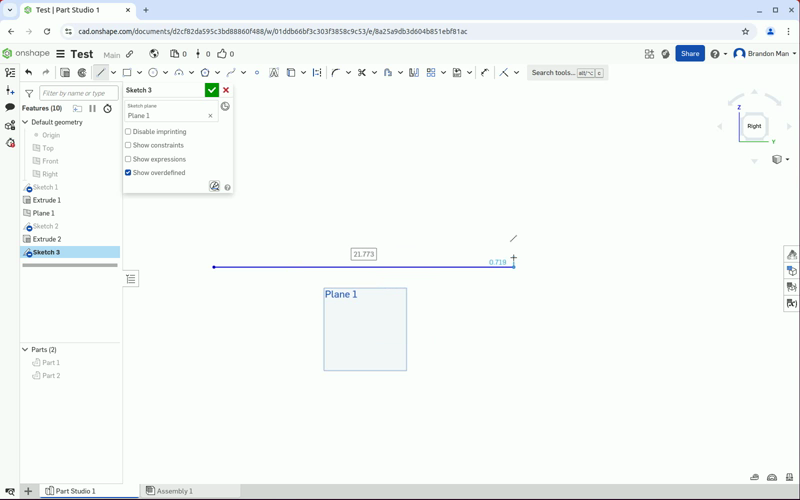
scroll(6)
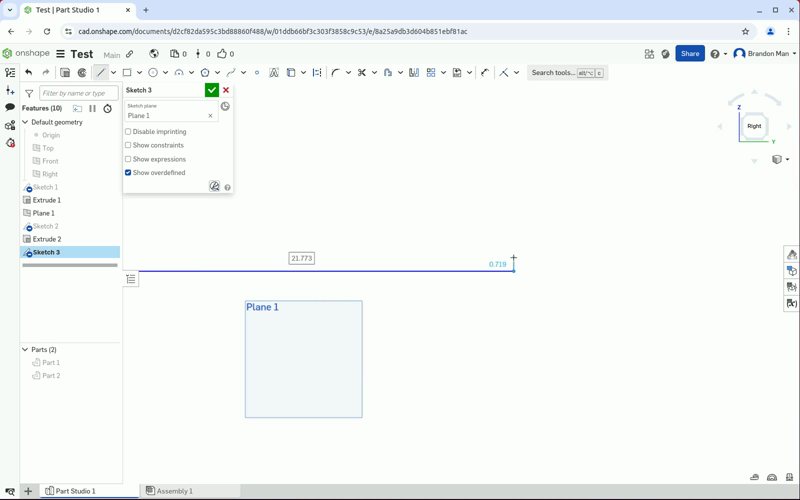
scroll(6)
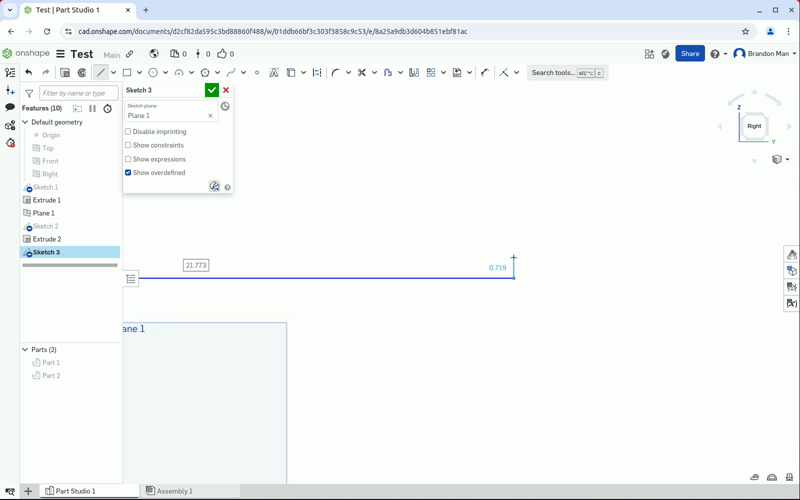
scroll(6)
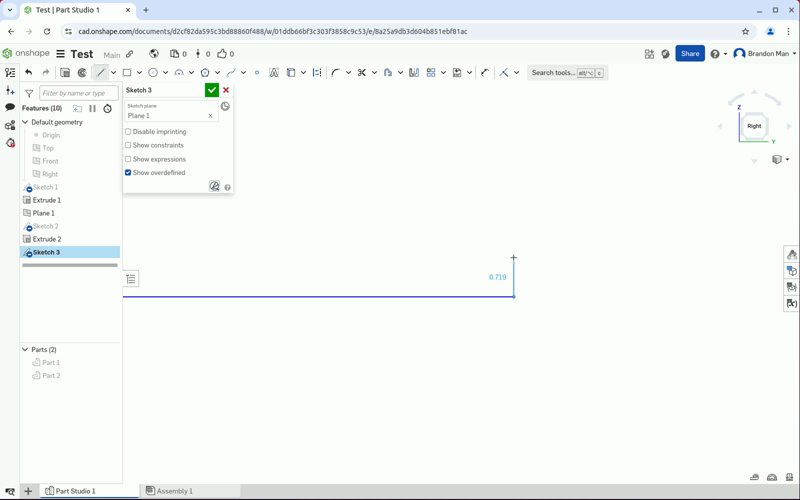
click(513, 257)
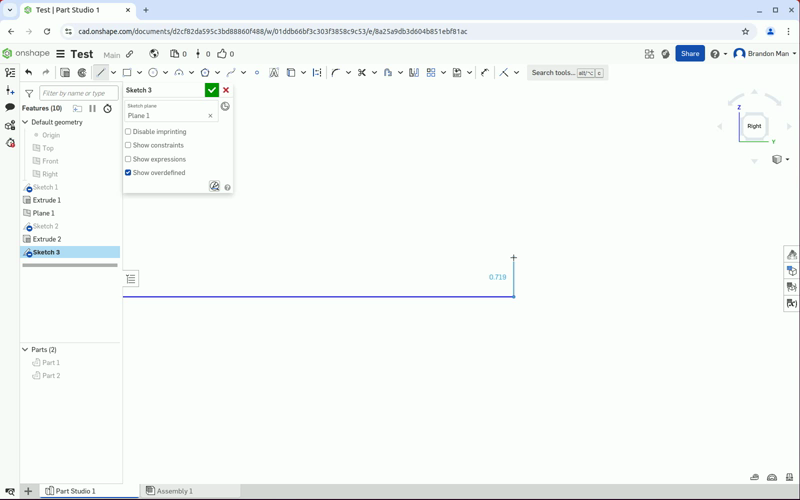
scroll(-6)
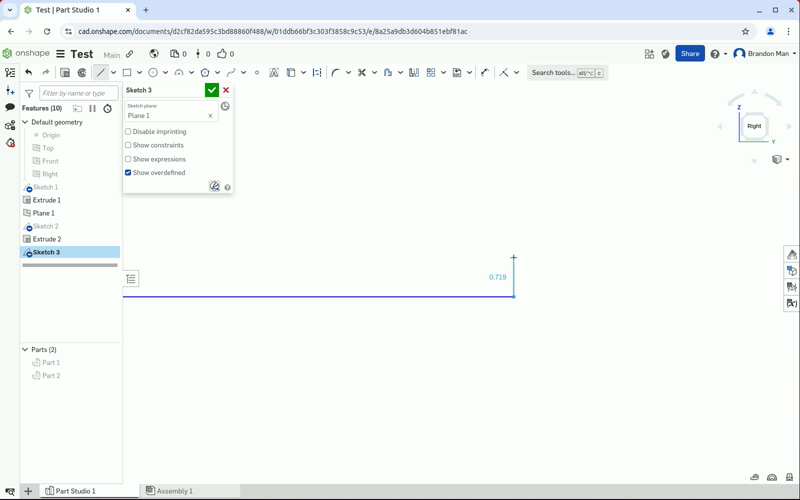
scroll(-6)
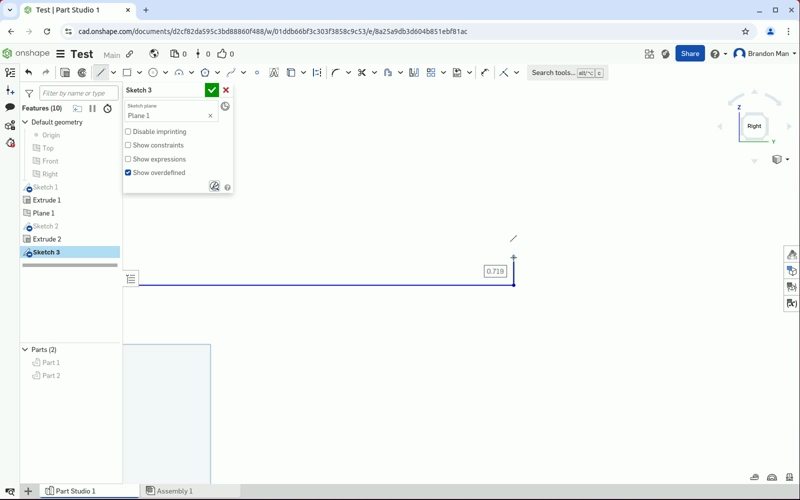
scroll(-6)
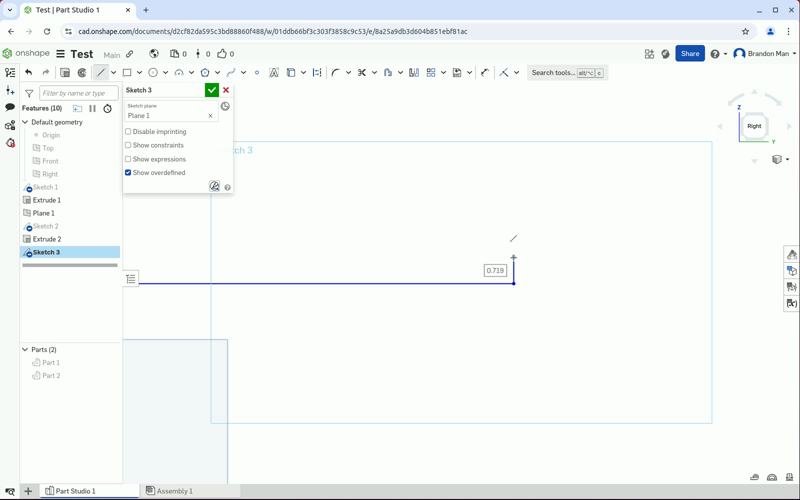
scroll(-6)
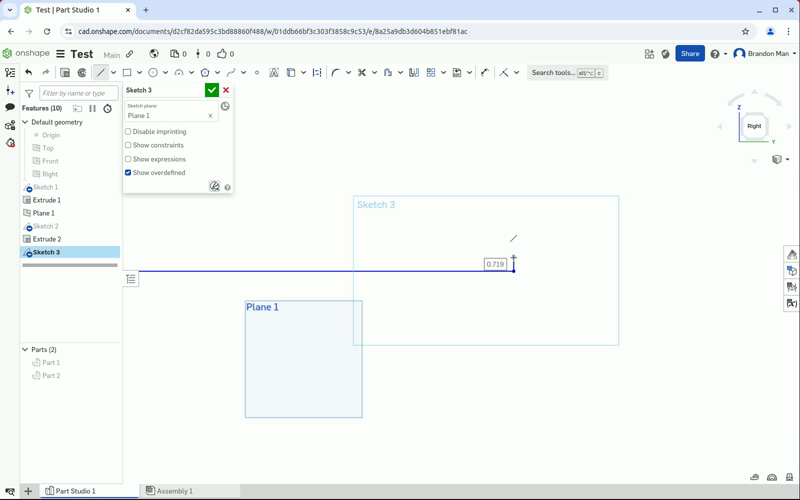
scroll(-6)
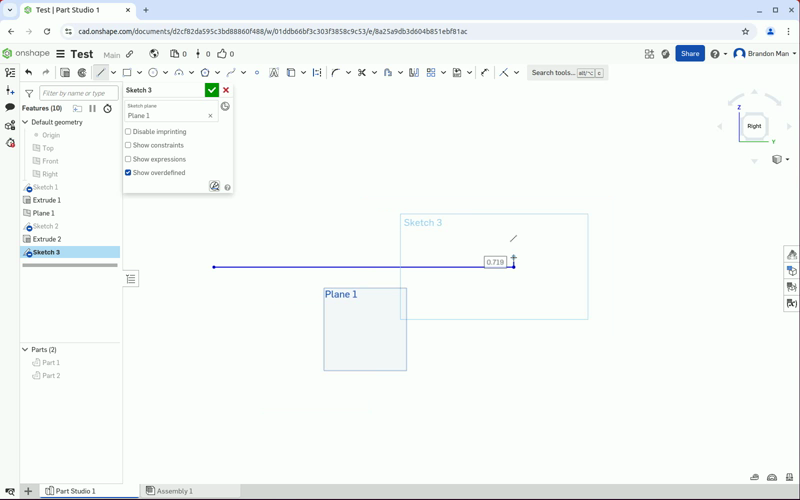
scroll(-6)
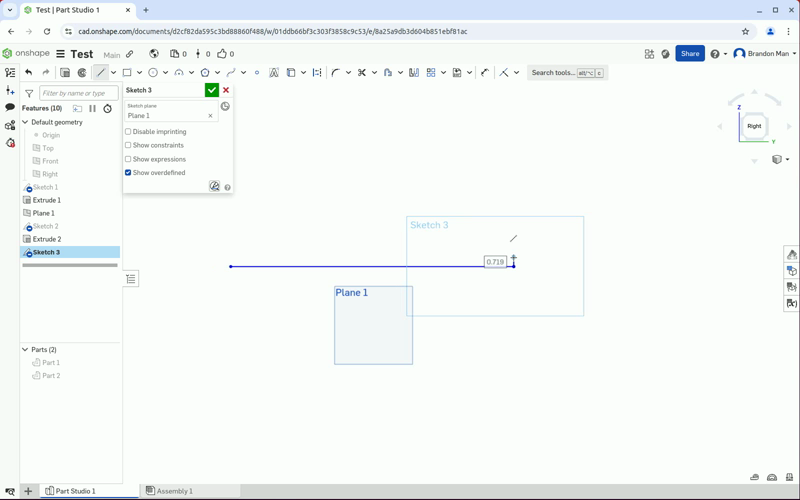
scroll(-6)
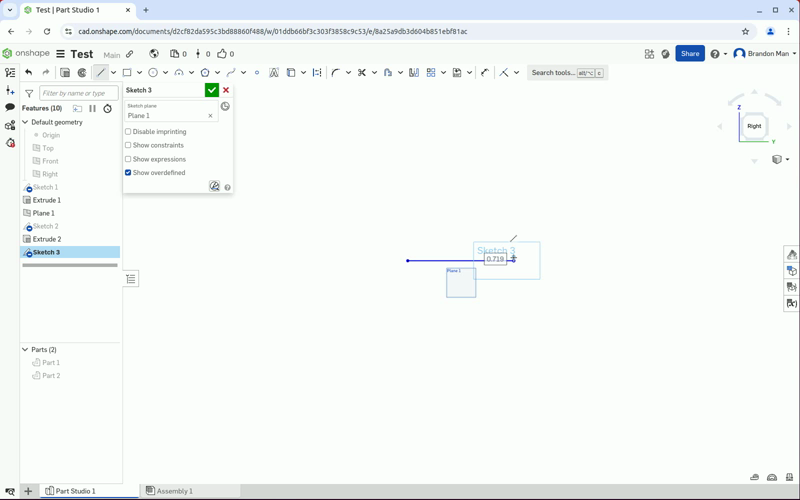
key_up(shift)
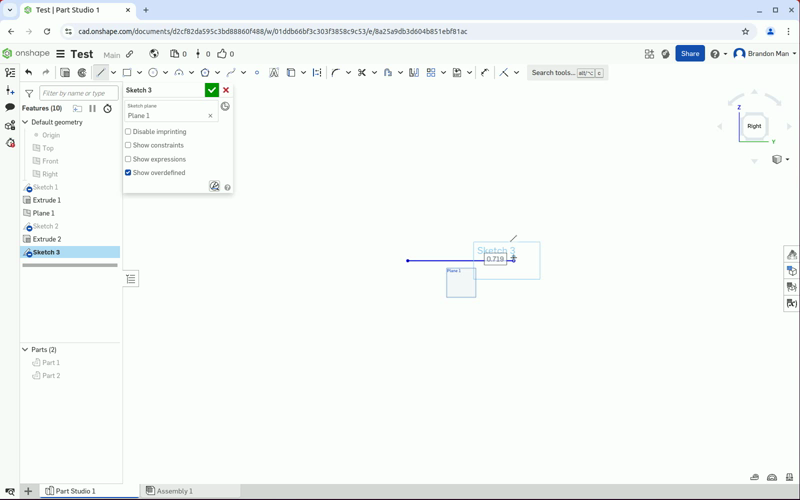
key_down(shift)
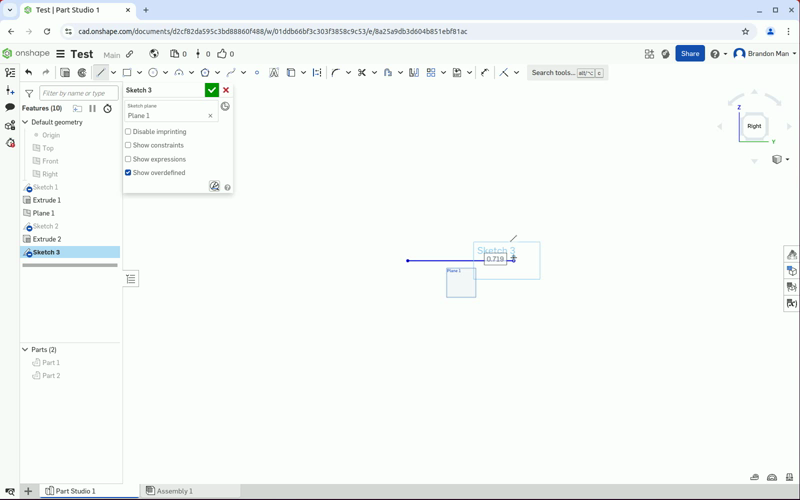
mouse_move(407, 257)
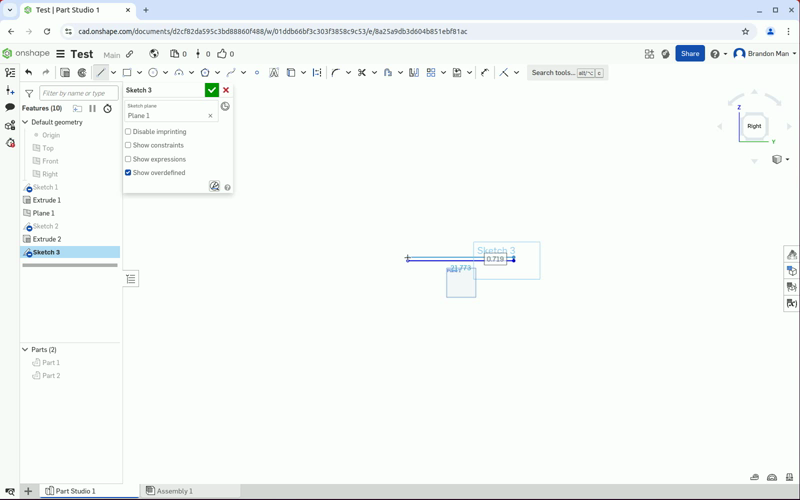
scroll(6)
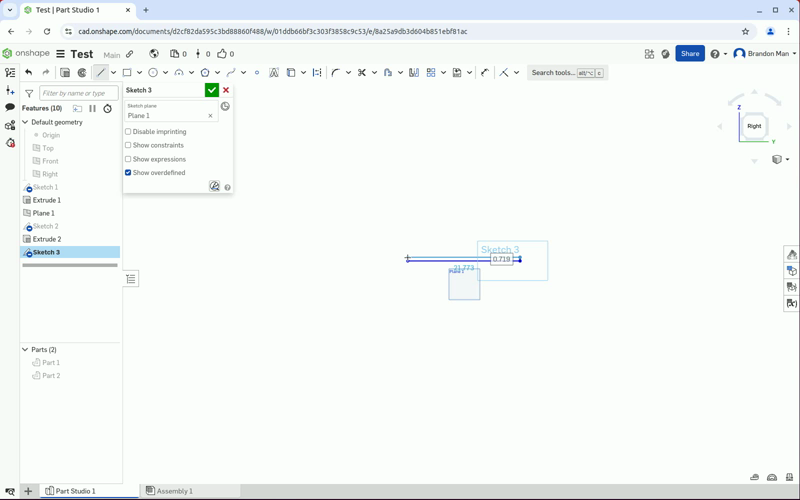
scroll(6)
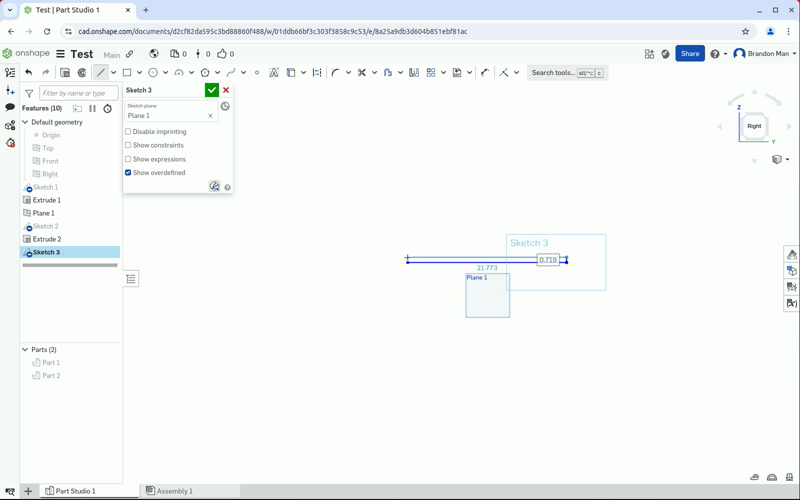
scroll(6)
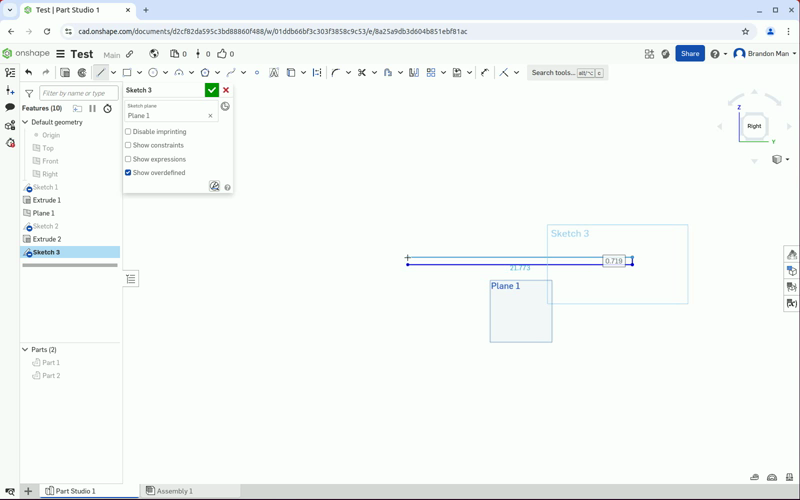
scroll(6)
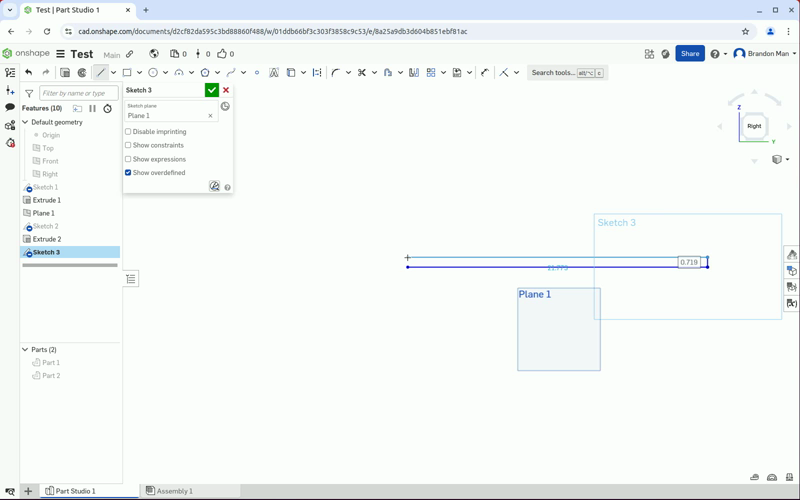
scroll(6)
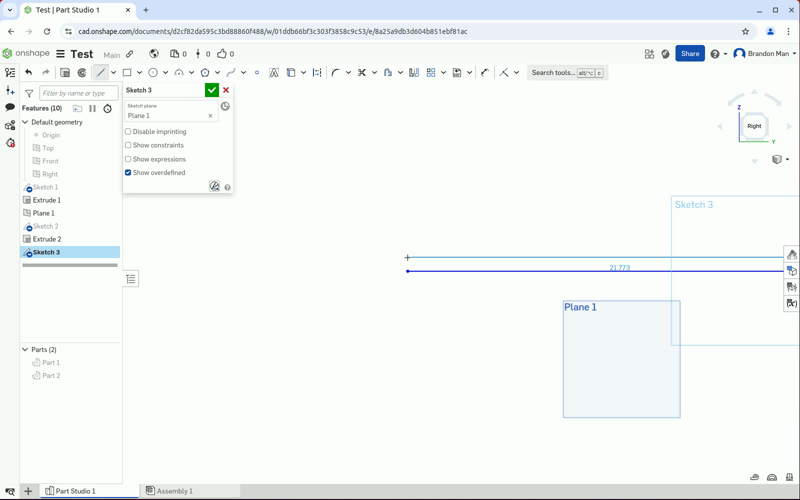
scroll(6)
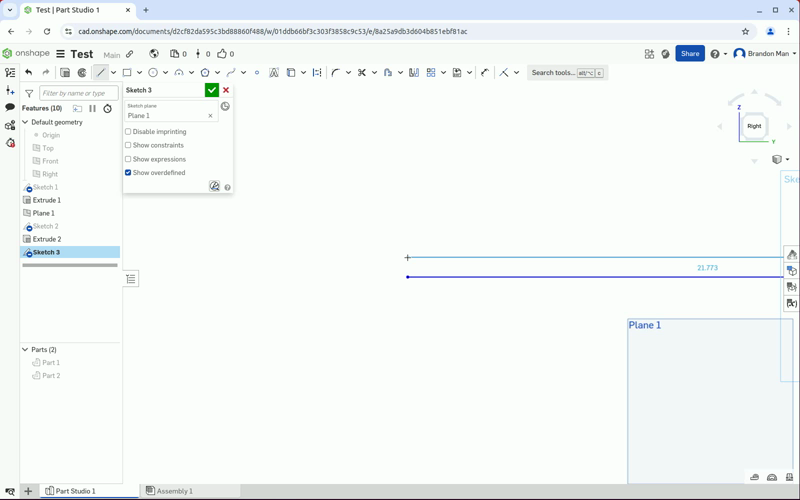
scroll(6)
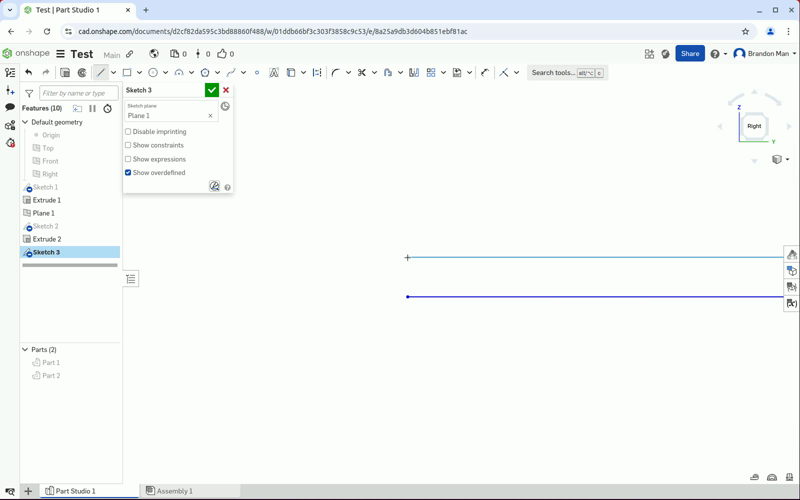
click(407, 257)
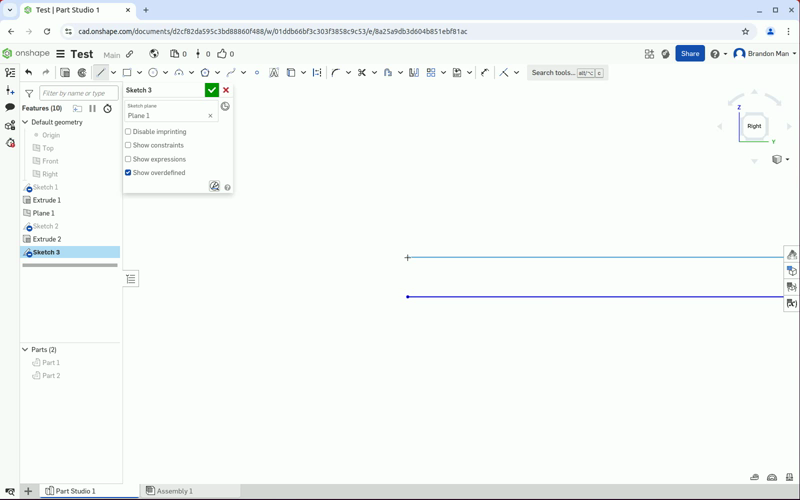
scroll(-6)
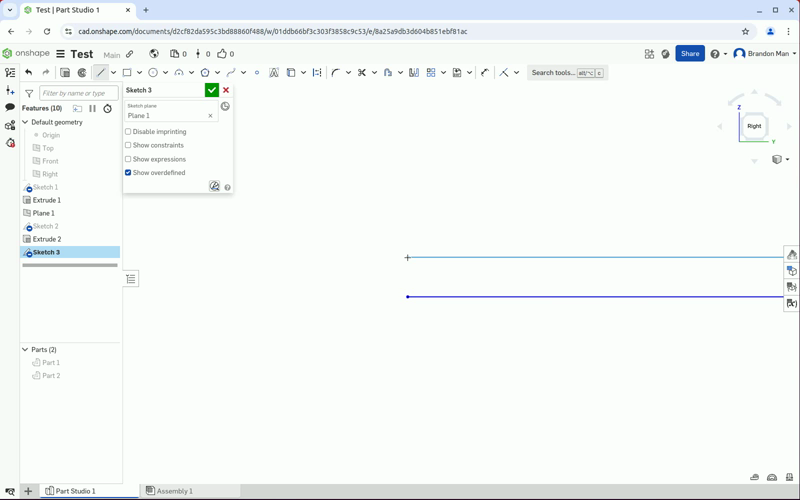
scroll(-6)
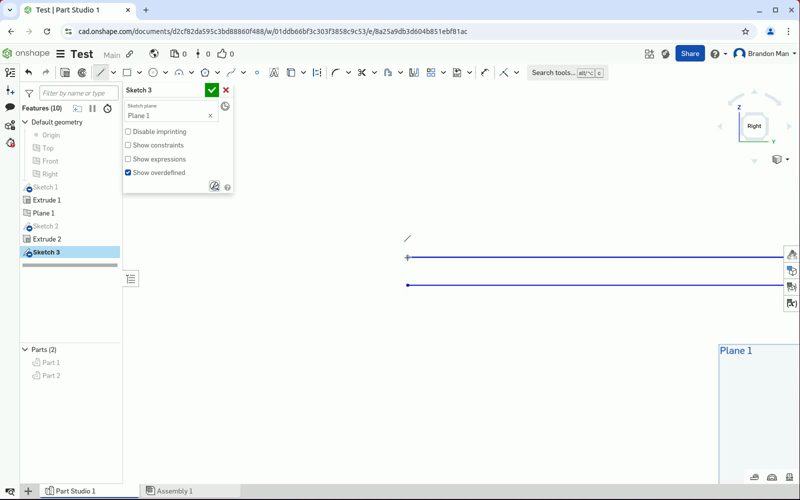
scroll(-6)
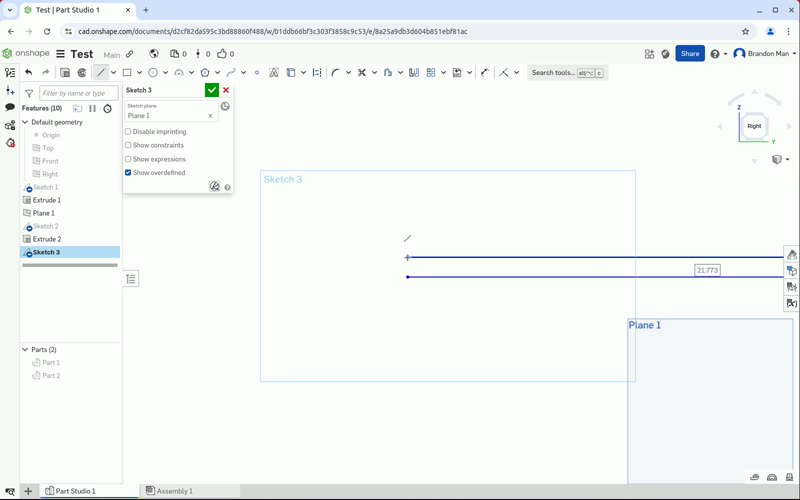
scroll(-6)
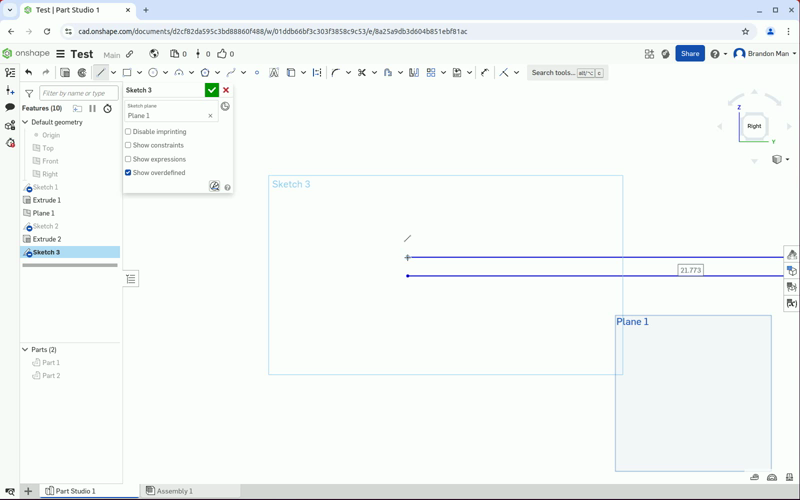
scroll(-6)
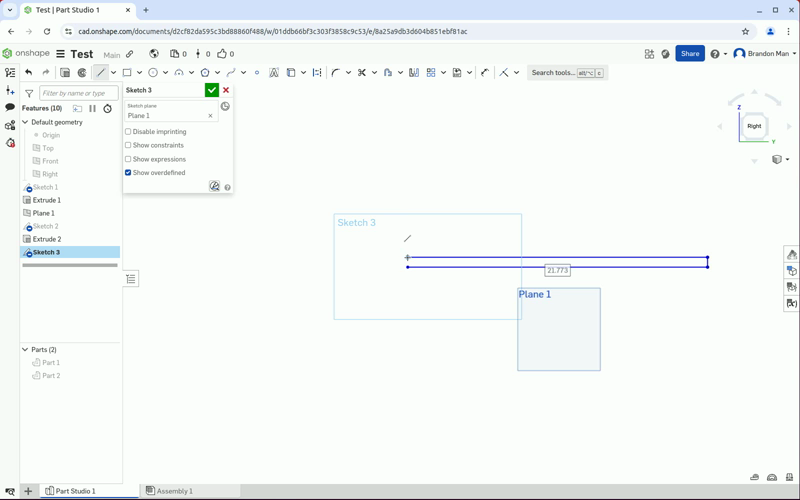
scroll(-6)
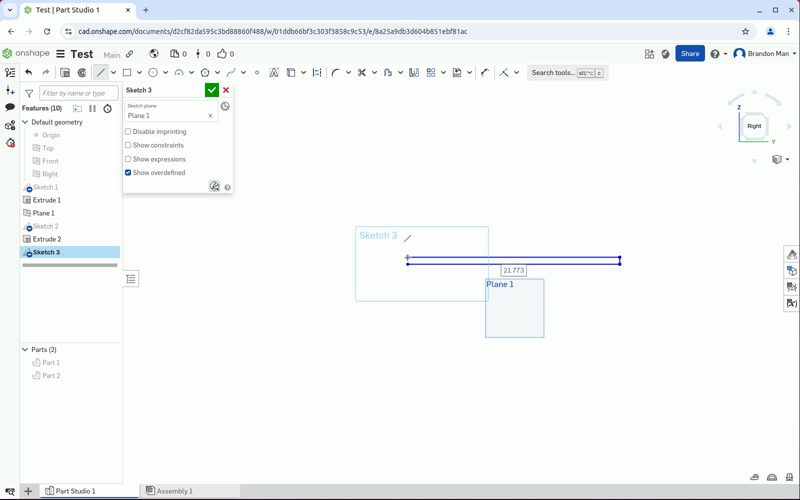
scroll(-6)
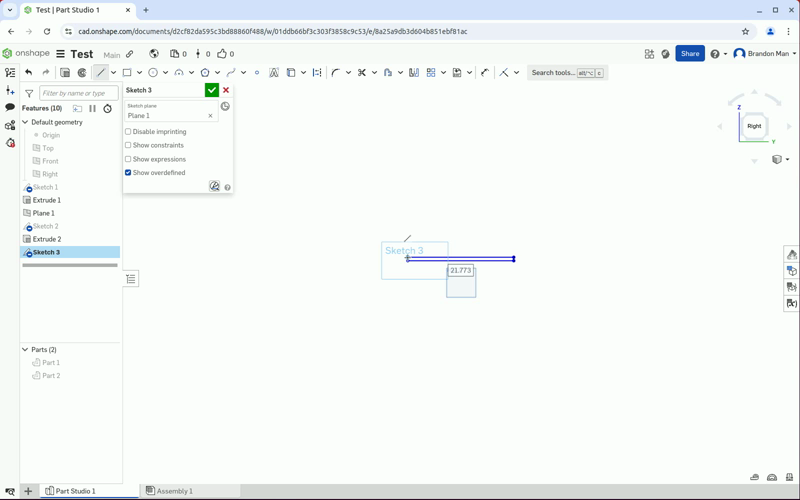
key_up(shift)
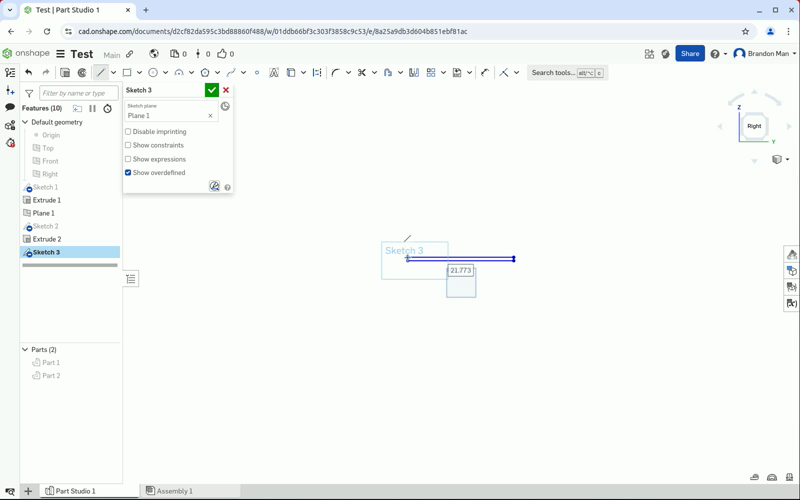
mouse_move(437, 257)
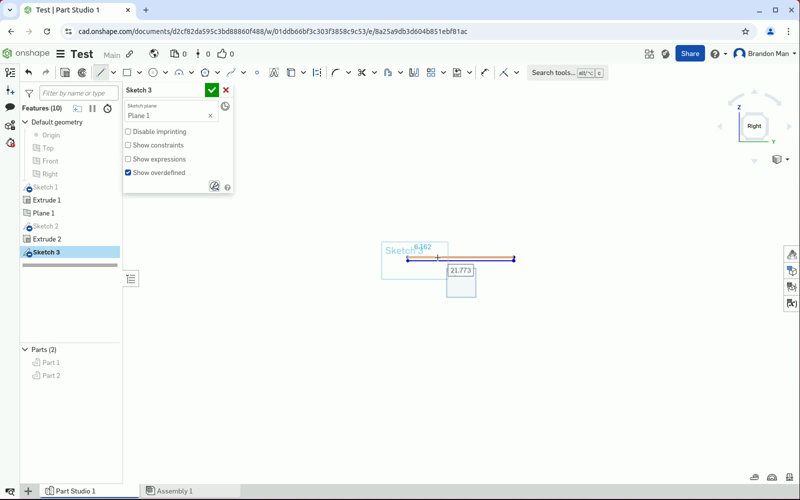
key_down(shift)
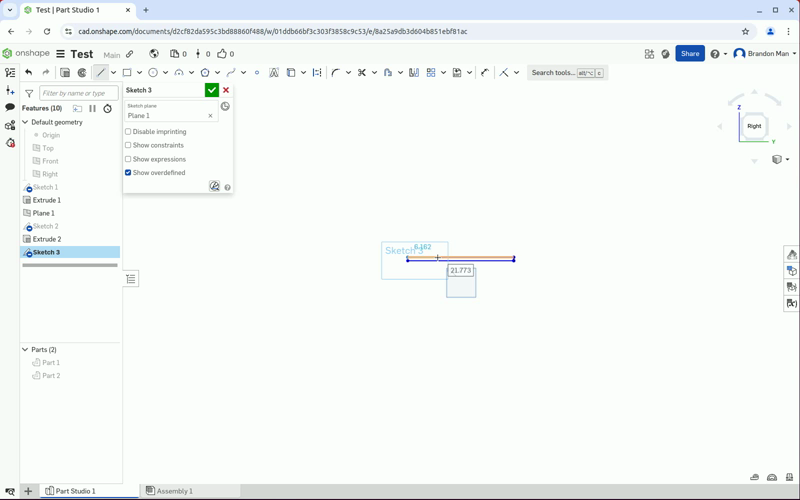
mouse_move(407, 260)
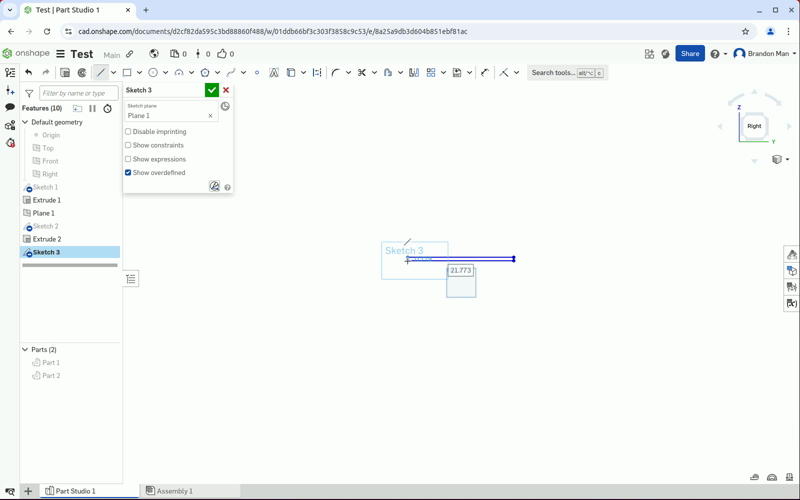
scroll(6)
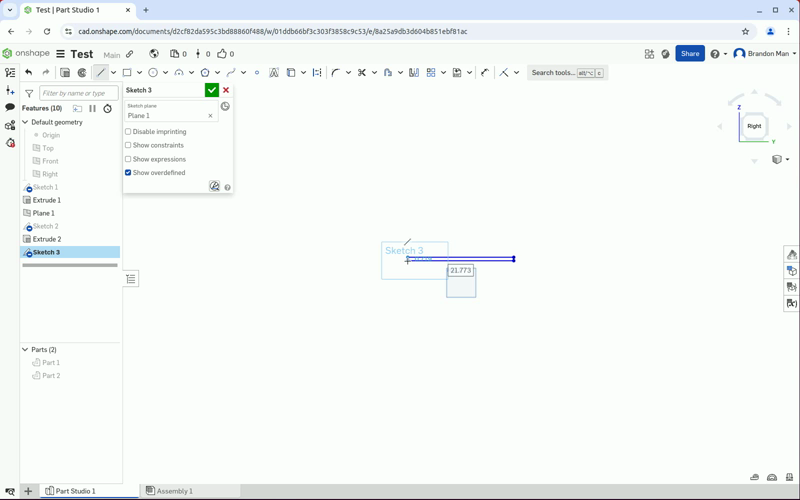
scroll(6)
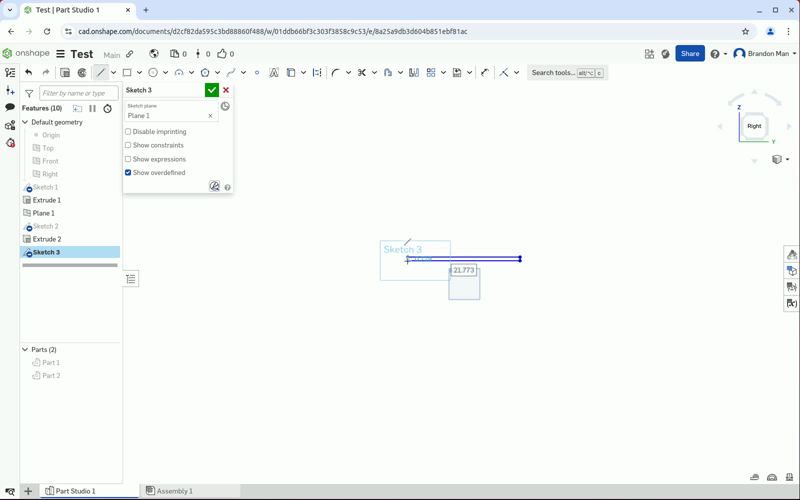
scroll(6)
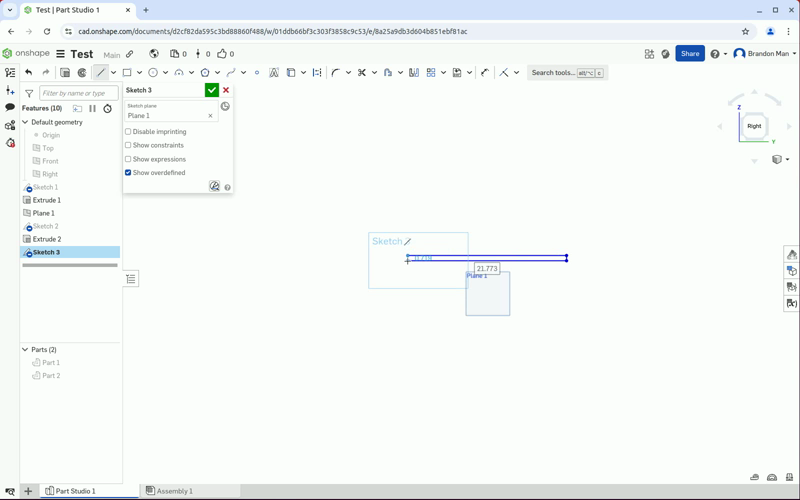
scroll(6)
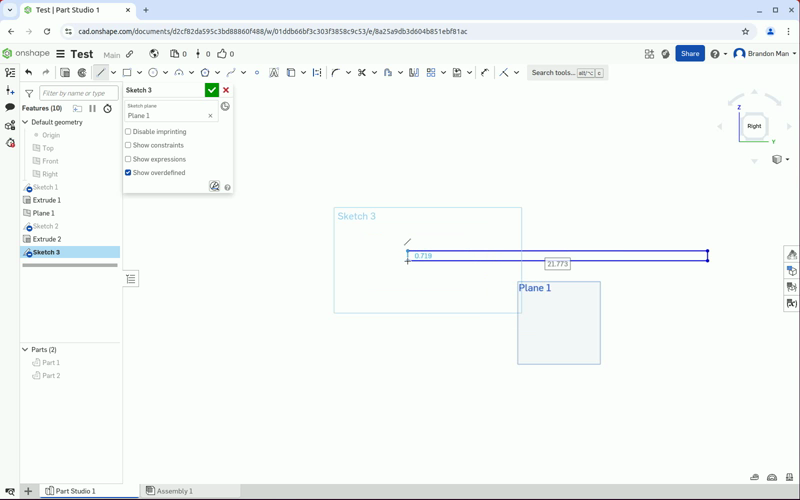
scroll(6)
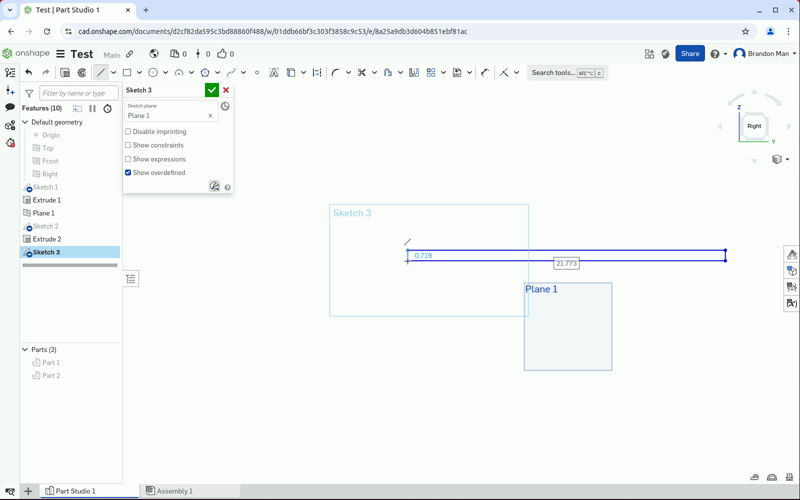
scroll(6)
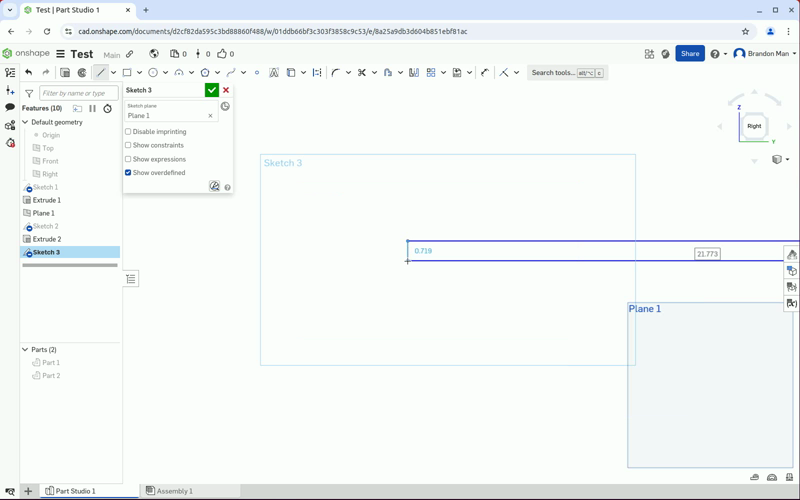
scroll(6)
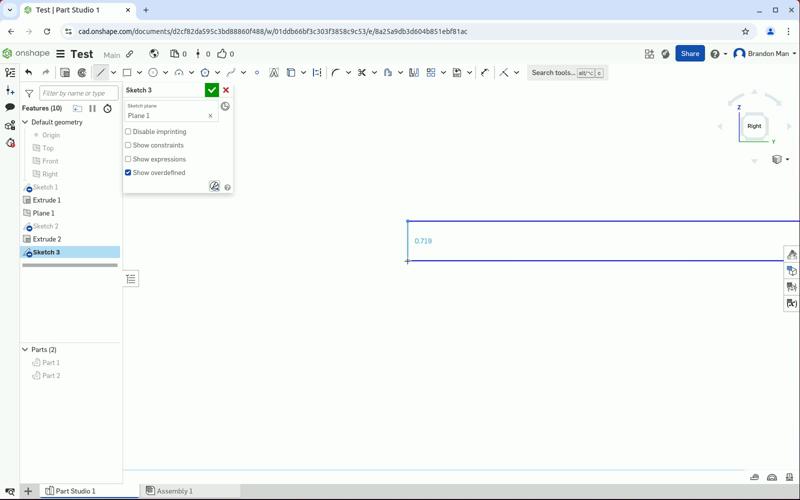
key_up(shift)
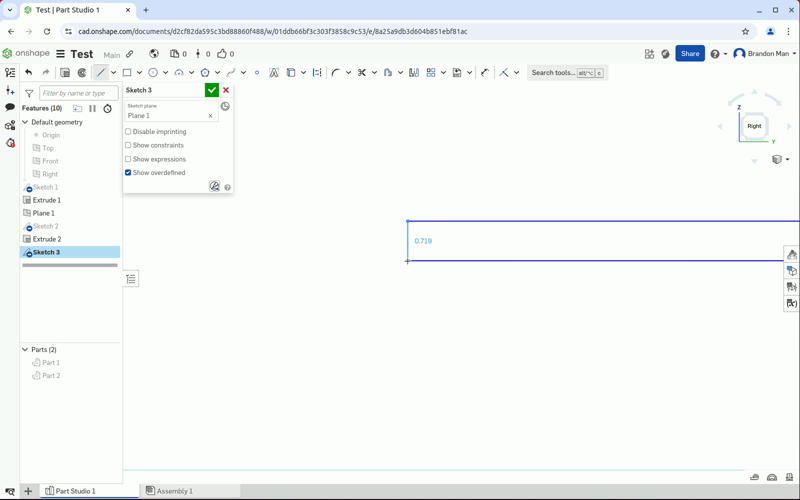
click(407, 260)
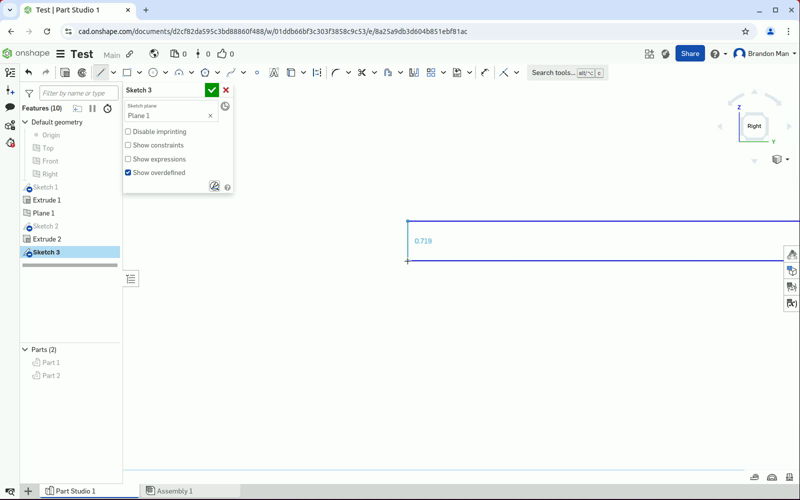
scroll(-6)
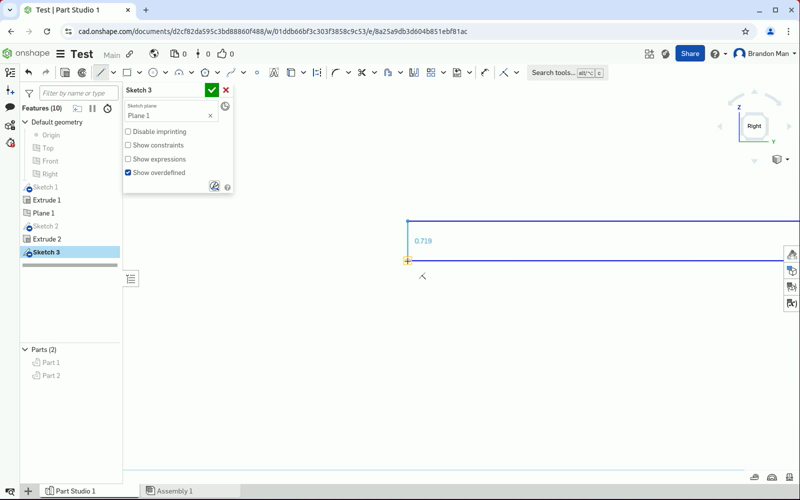
scroll(-6)
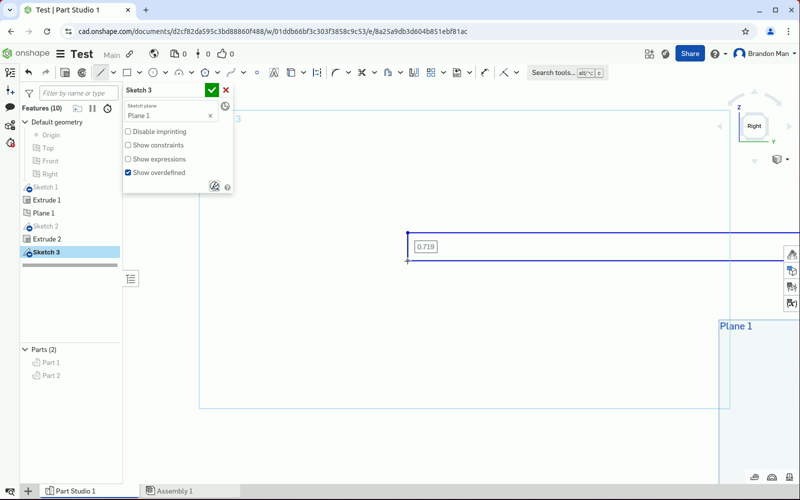
scroll(-6)
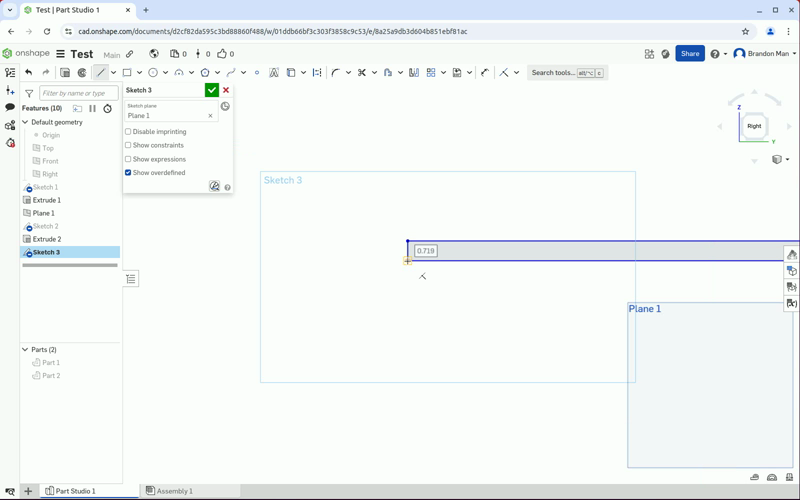
scroll(-6)
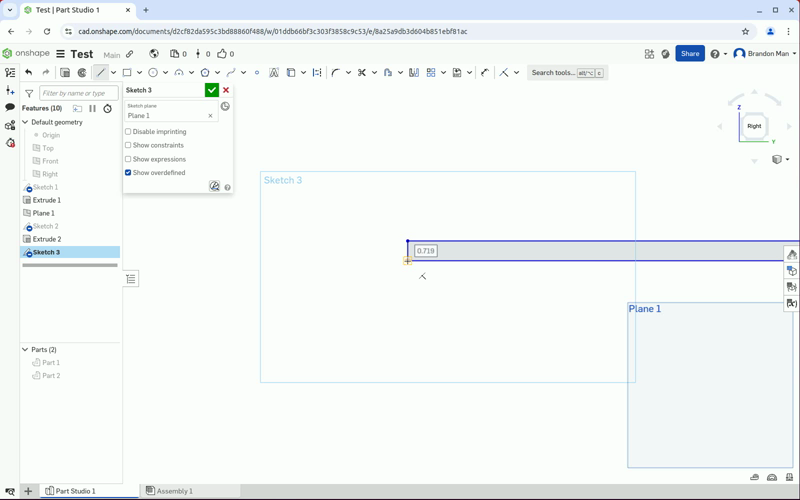
scroll(-6)
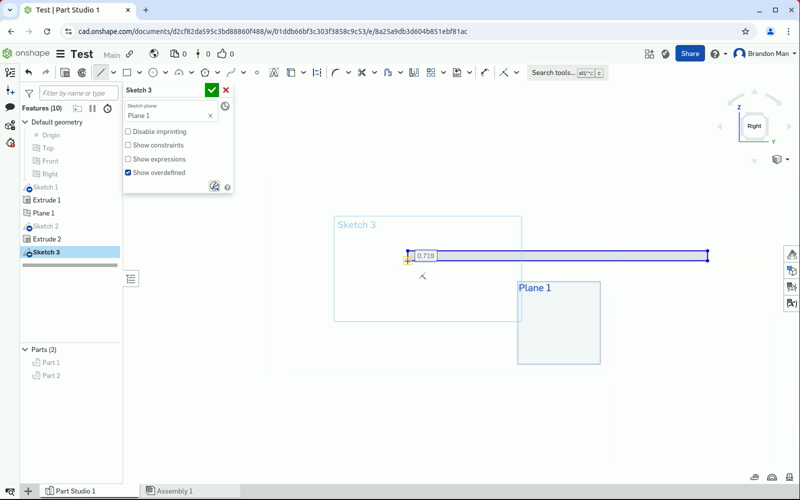
scroll(-6)
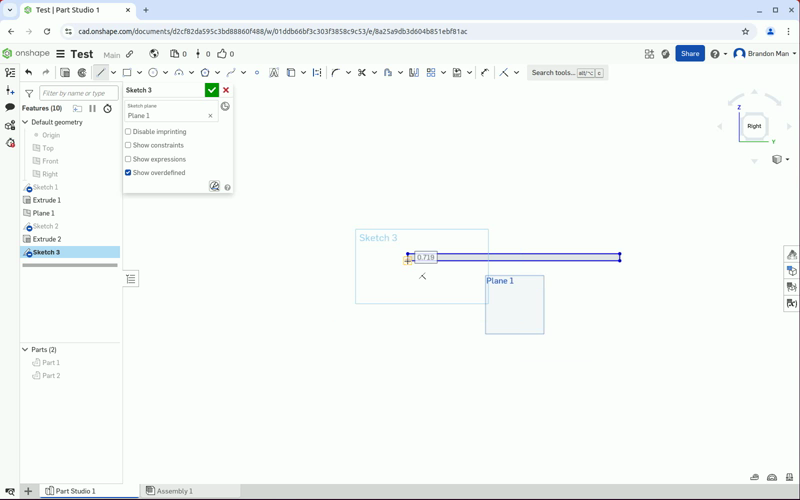
scroll(-6)
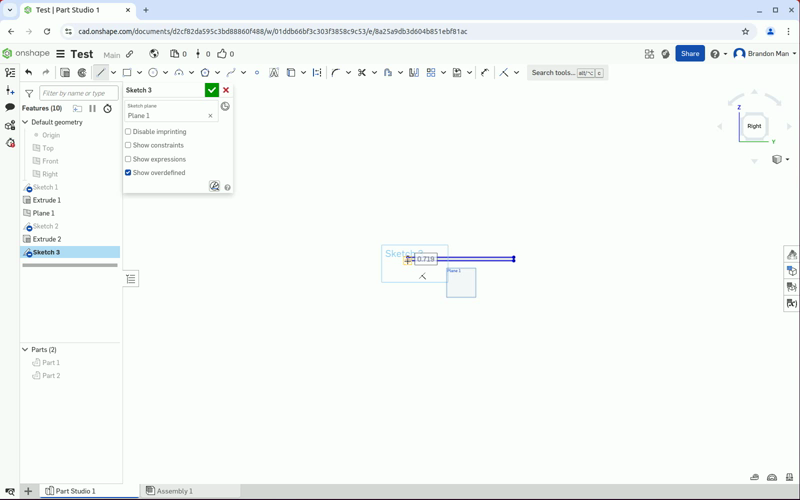
key(esc)
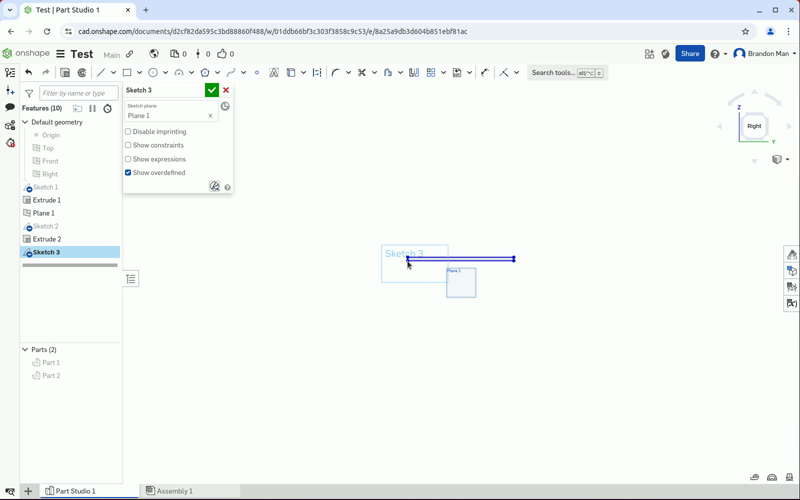
mouse_move(416, 257)
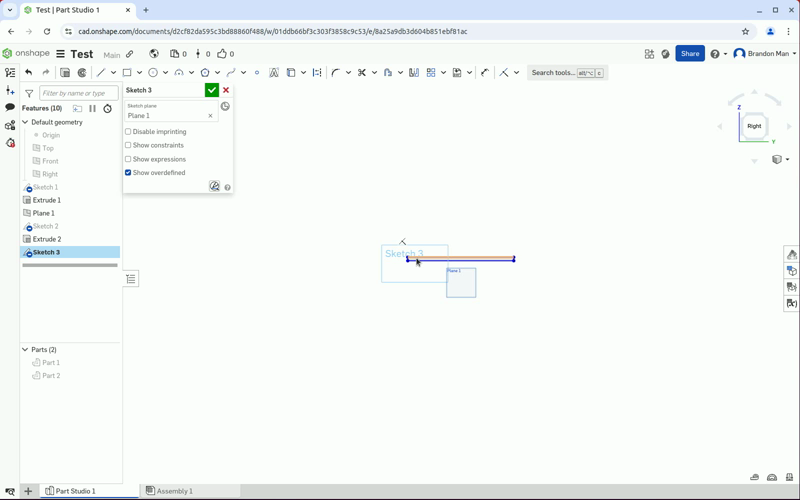
scroll(6)
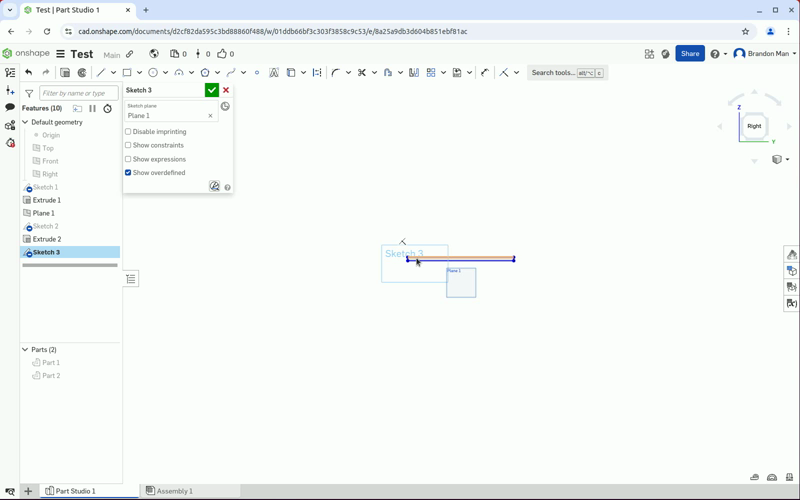
scroll(6)
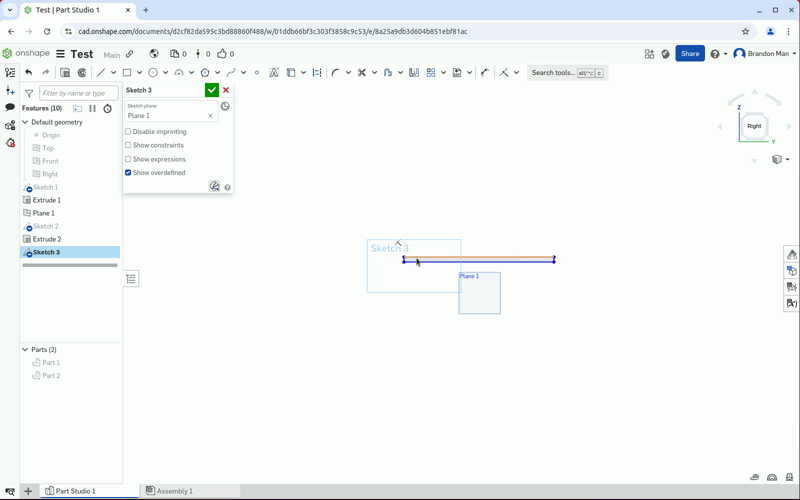
scroll(6)
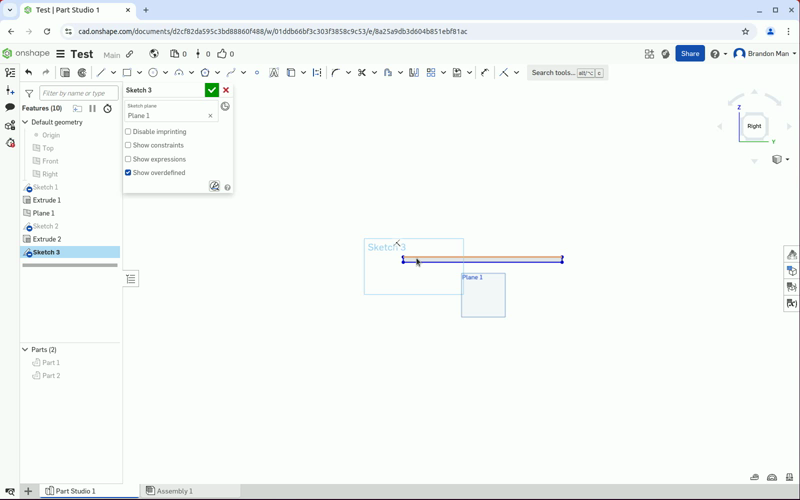
scroll(6)
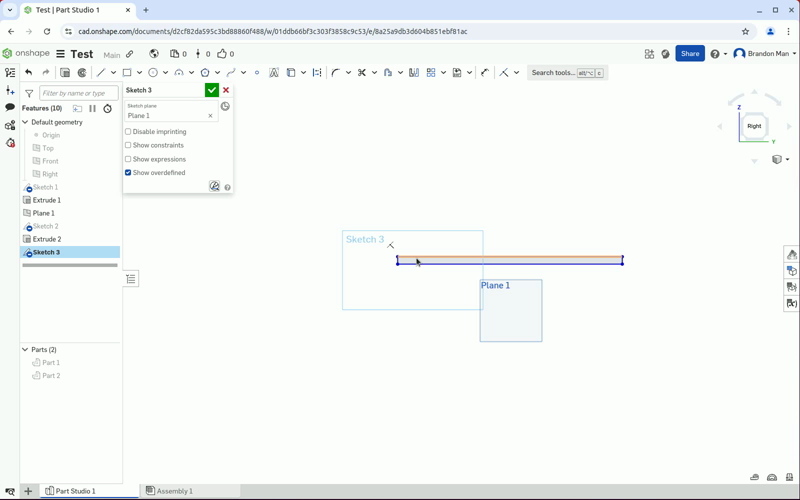
scroll(6)
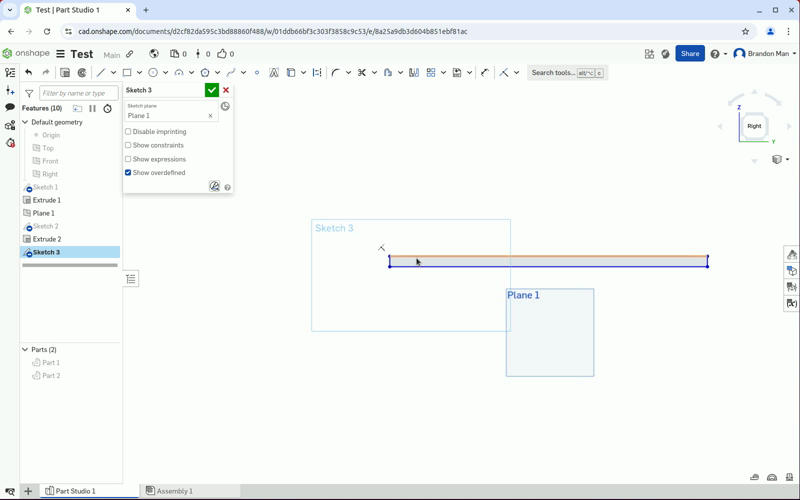
scroll(6)
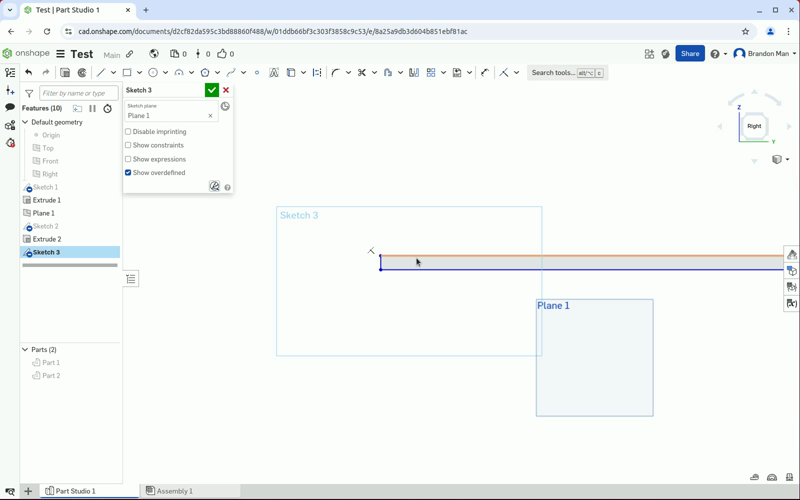
scroll(6)
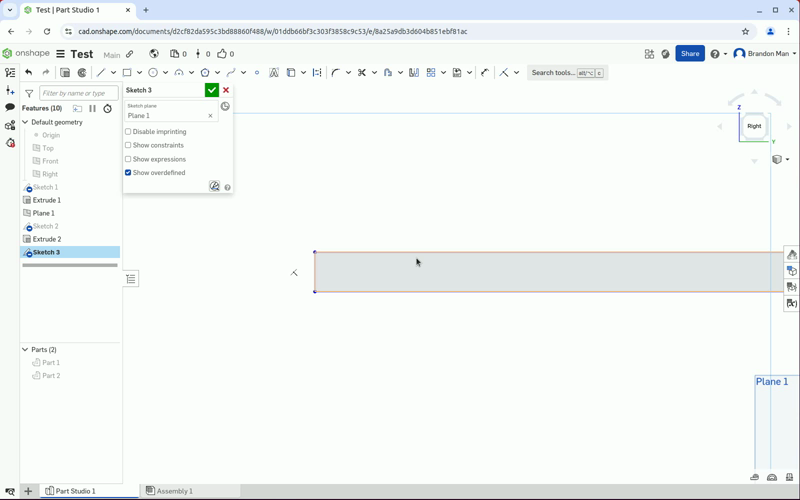
click(416, 257)
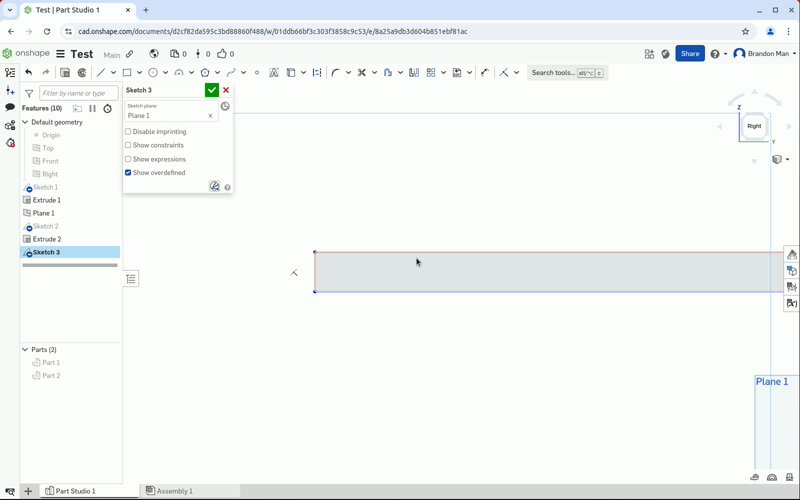
scroll(-6)
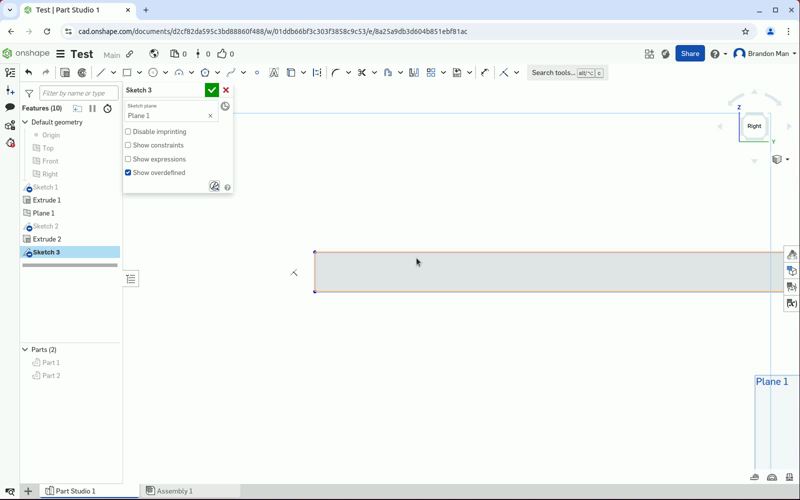
scroll(-6)
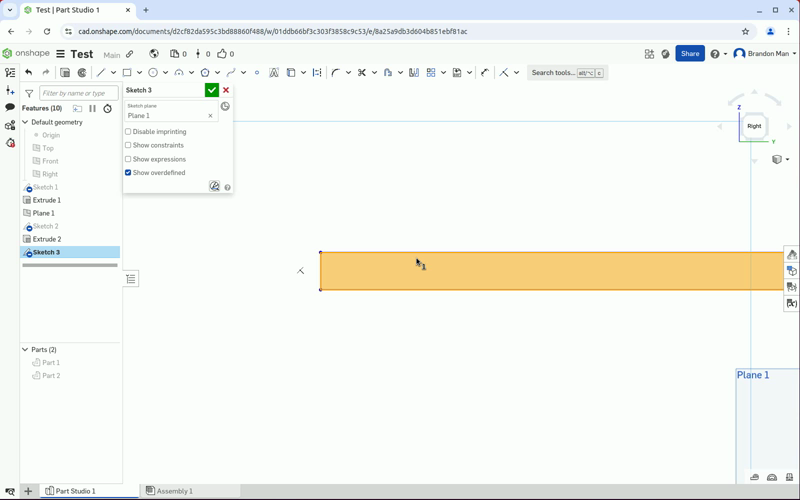
scroll(-6)
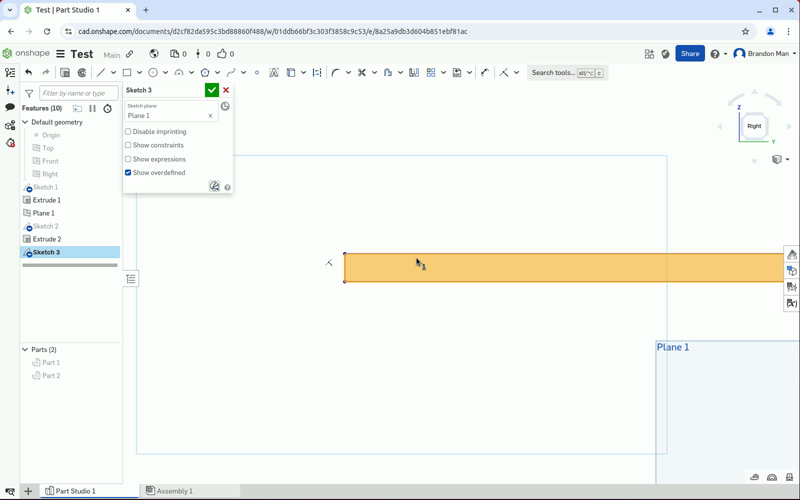
scroll(-6)
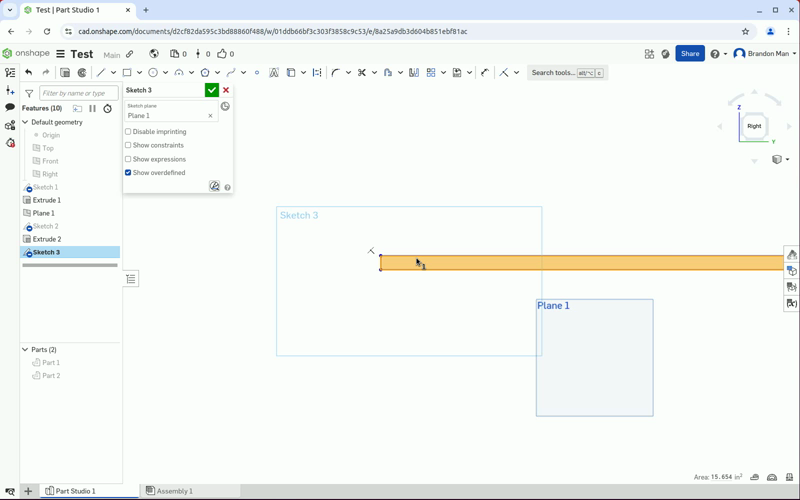
scroll(-6)
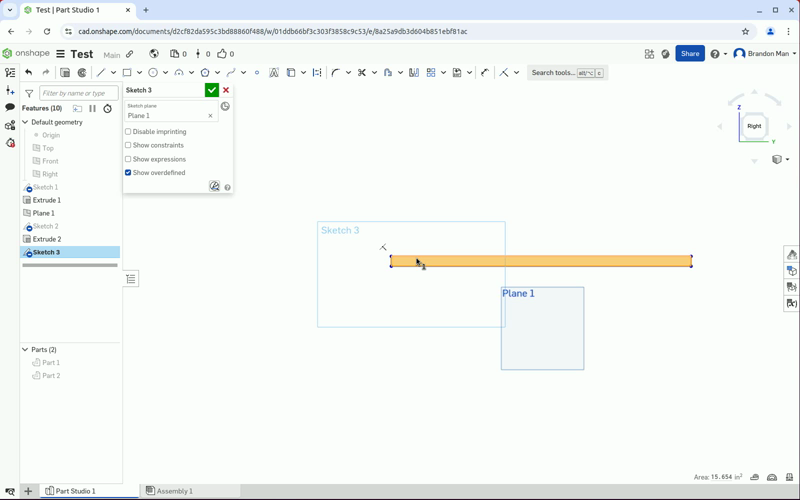
scroll(-6)
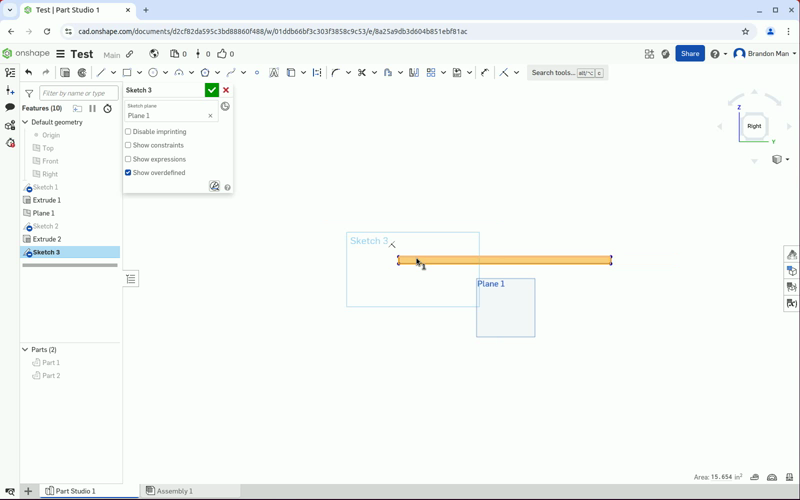
scroll(-6)
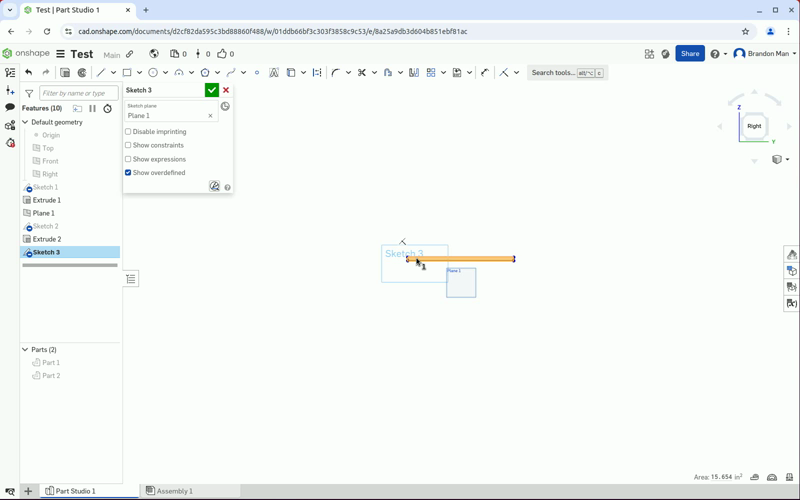
mouse_move(73, 352)
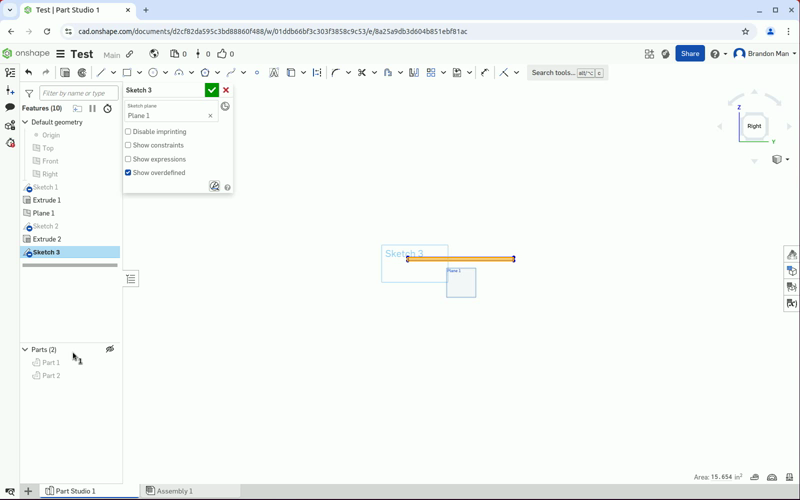
key(shift+y)
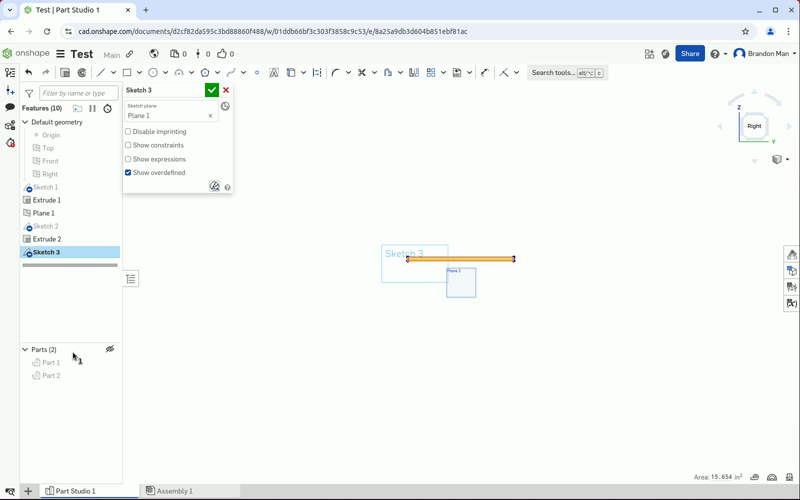
key(shift+e)
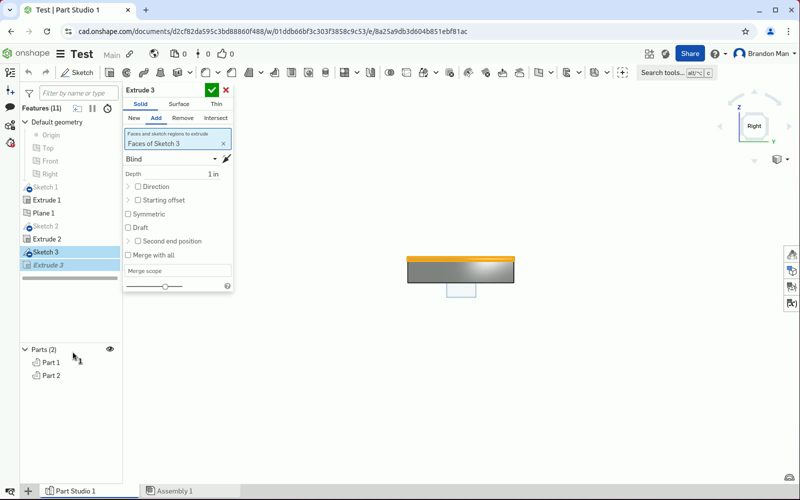
mouse_move(143, 106)
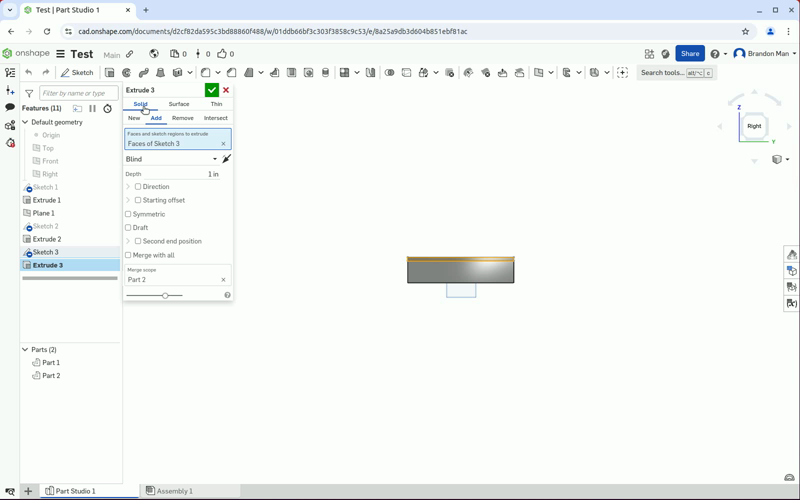
click(143, 106)
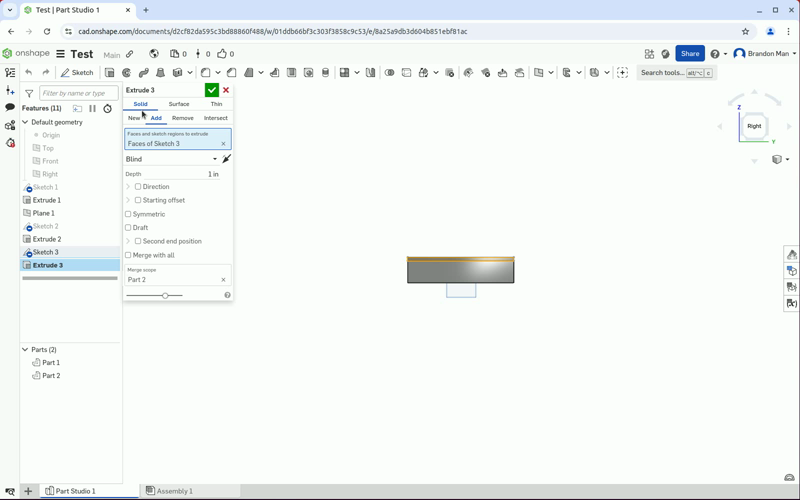
mouse_move(137, 120)
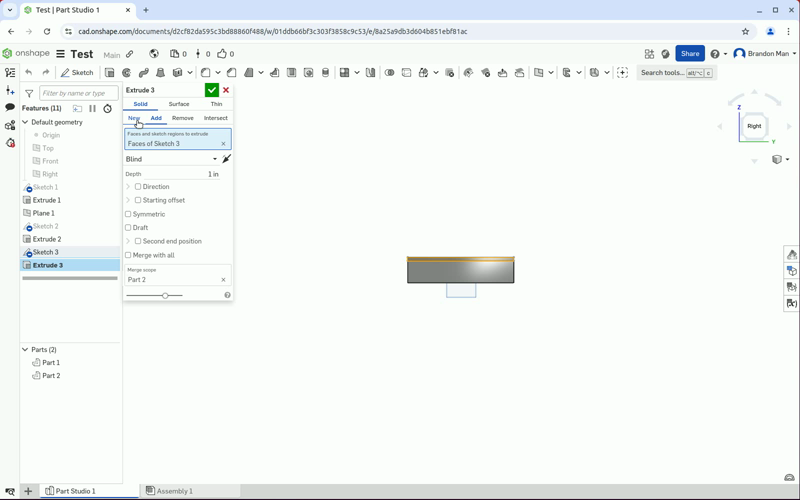
click(137, 120)
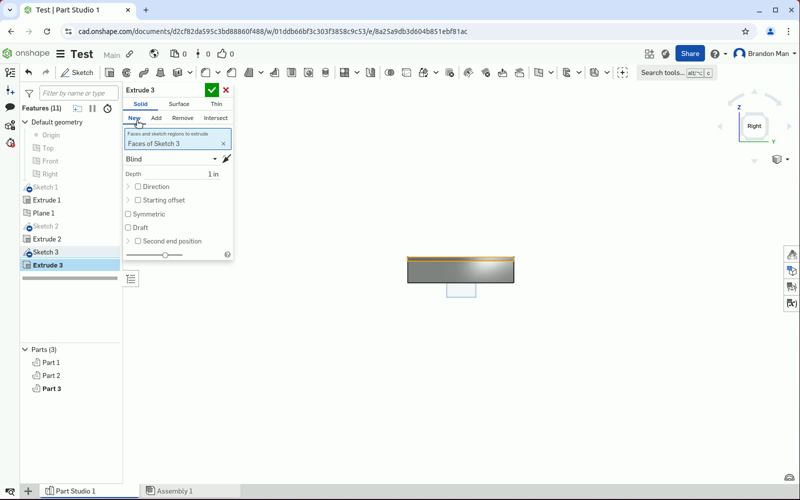
key(tab, 4)
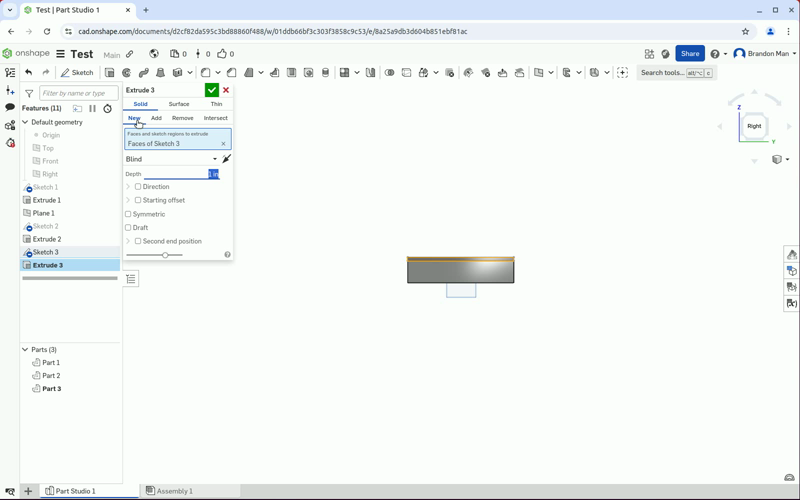
text(0.722)
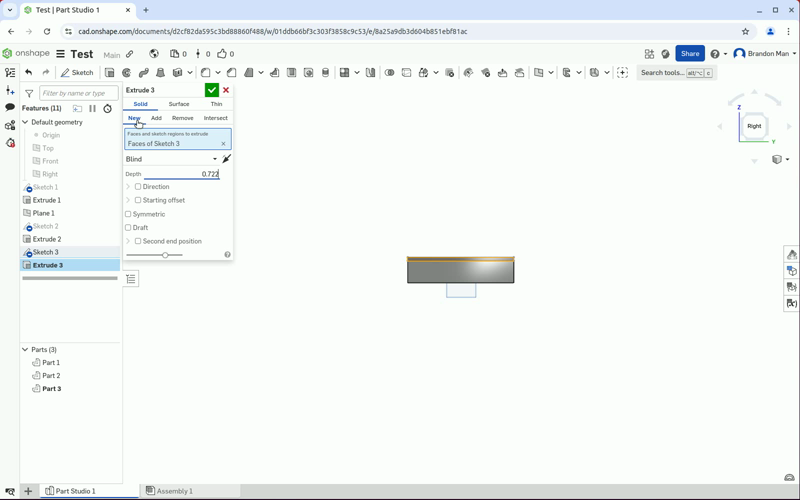
key(enter)
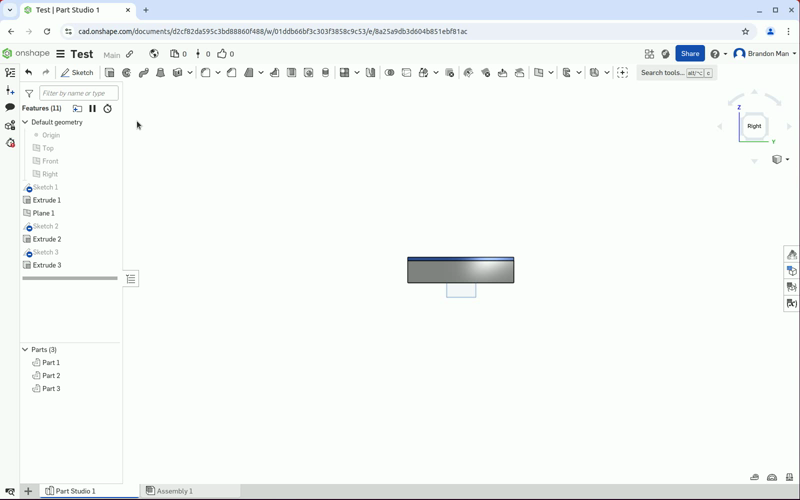
key(shift+h)
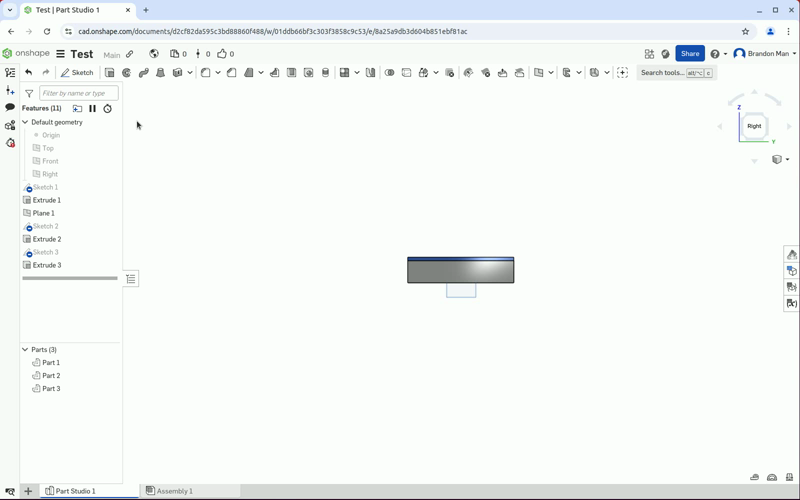
key(shift+h)
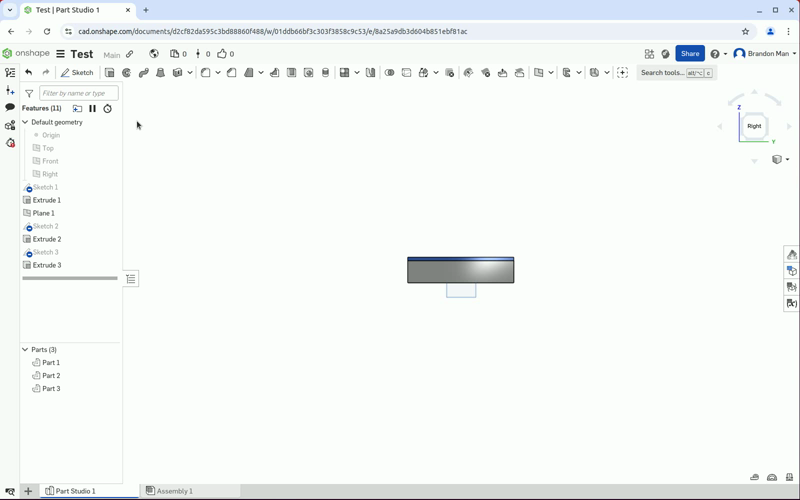
mouse_move(73, 189)
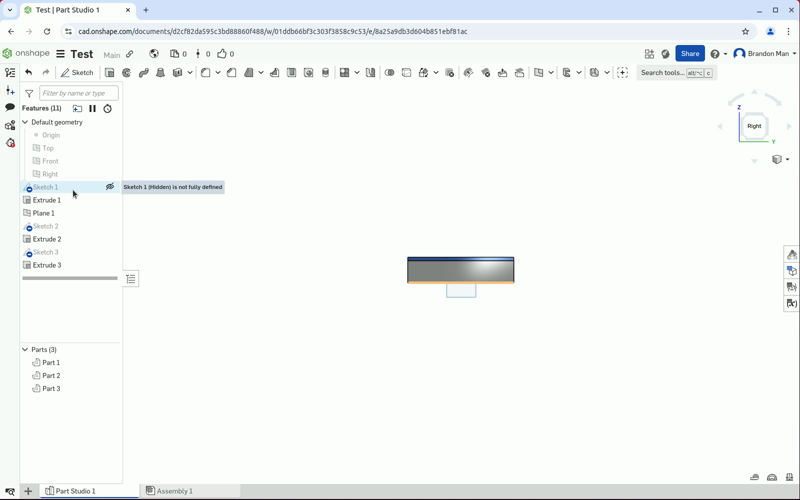
click(73, 189)
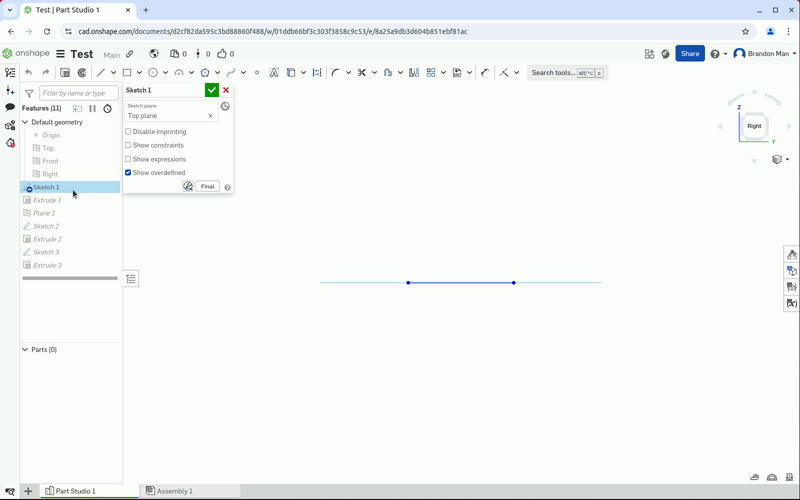
mouse_move(229, 92)
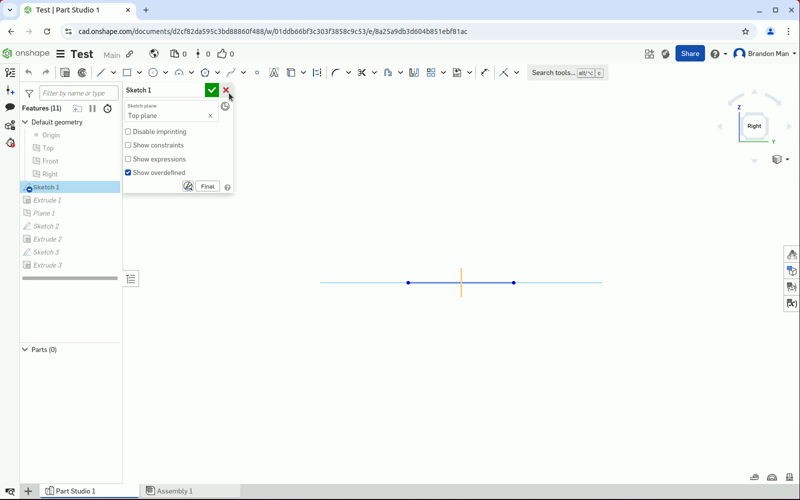
click(229, 92)
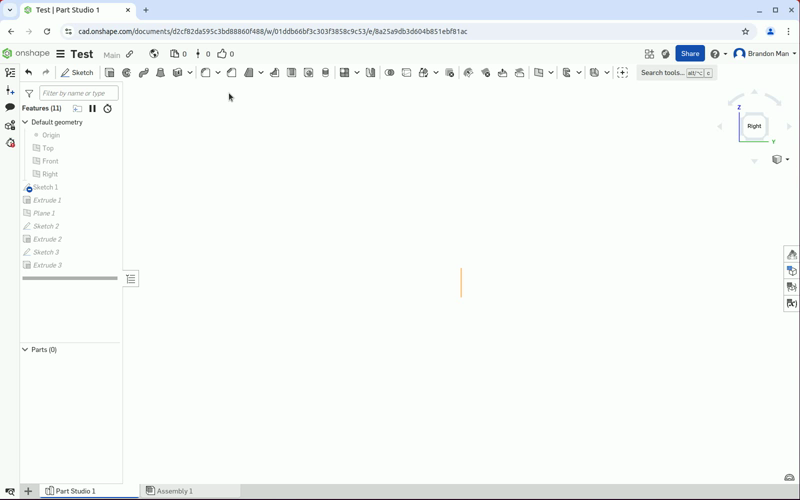
mouse_move(73, 352)
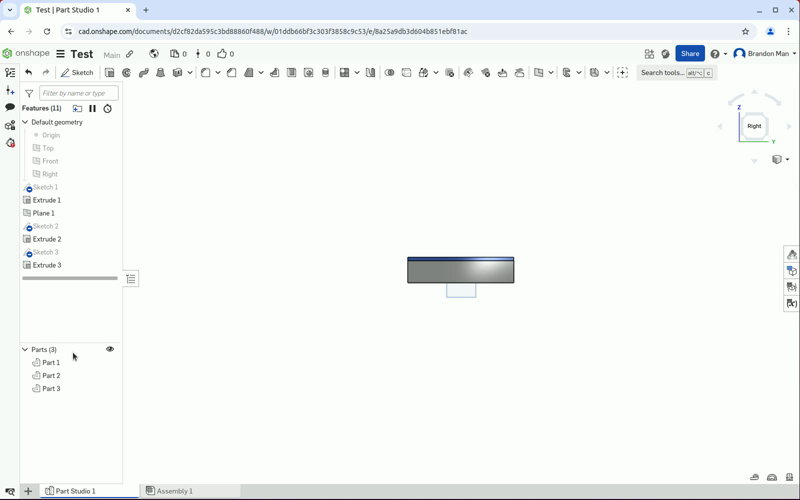
key(y)
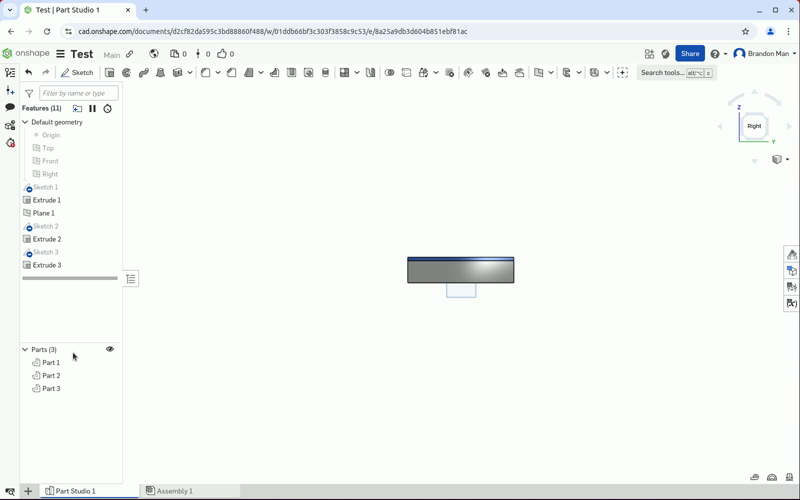
key(shift+p)
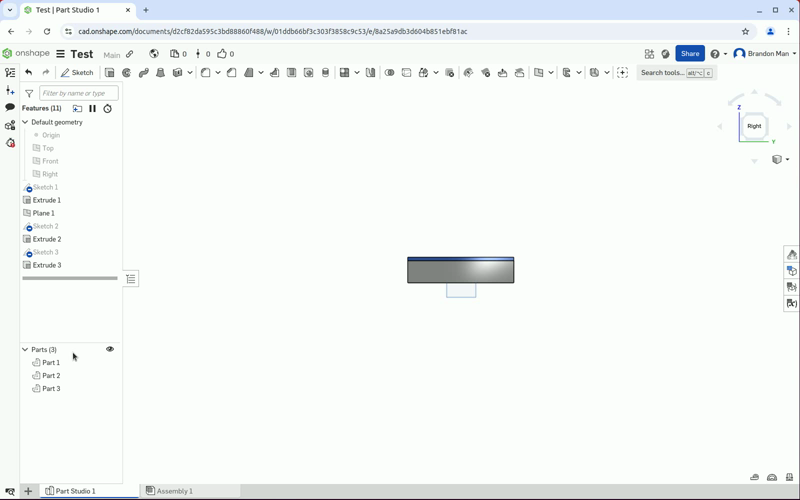
key(space)
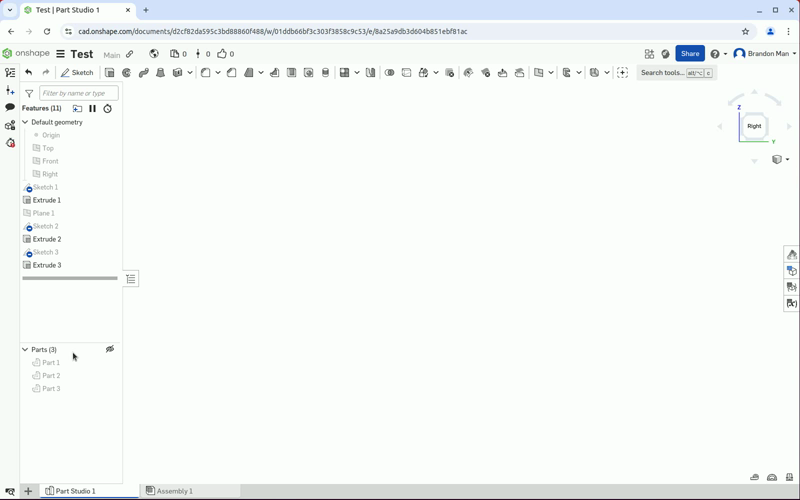
key_down(shift)
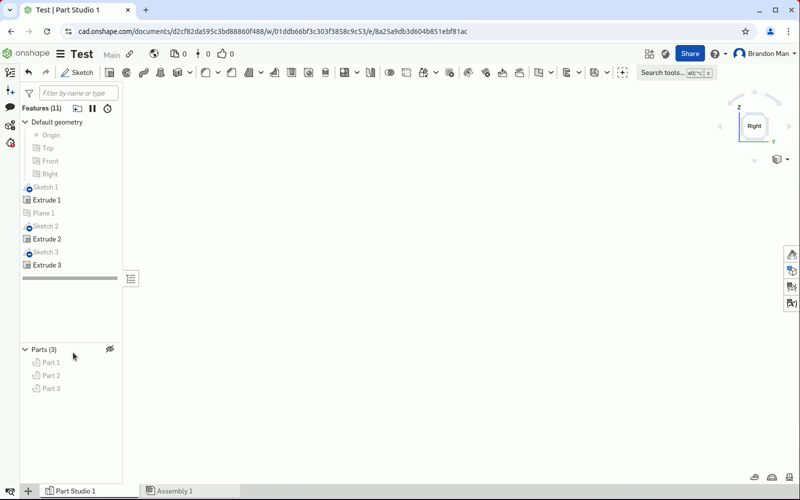
key(right)
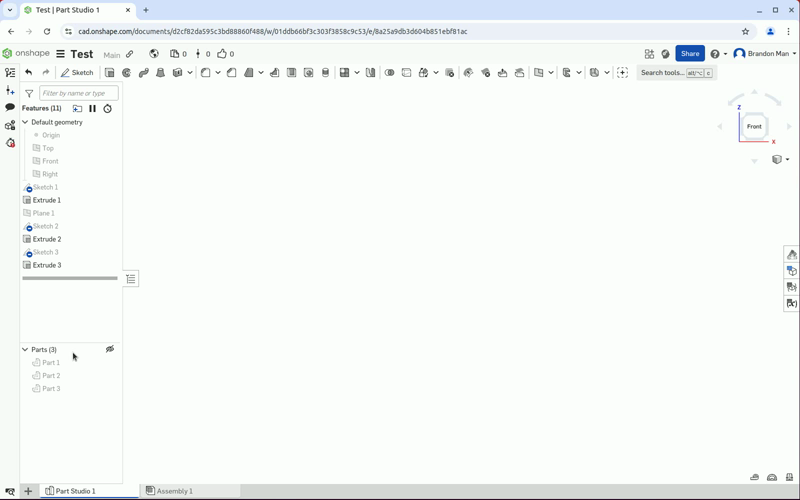
key_up(shift)
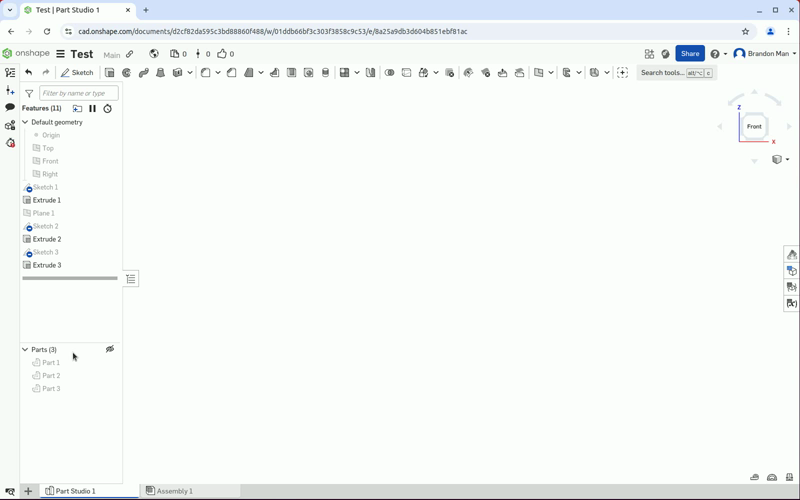
mouse_move(73, 352)
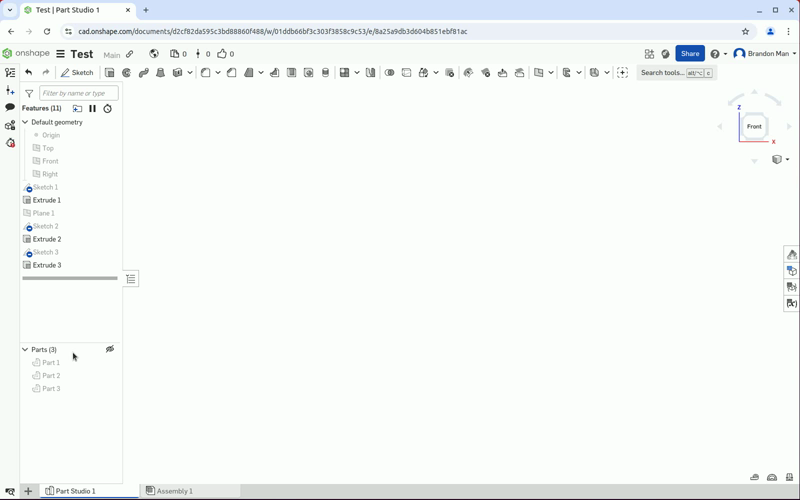
key(shift+y)
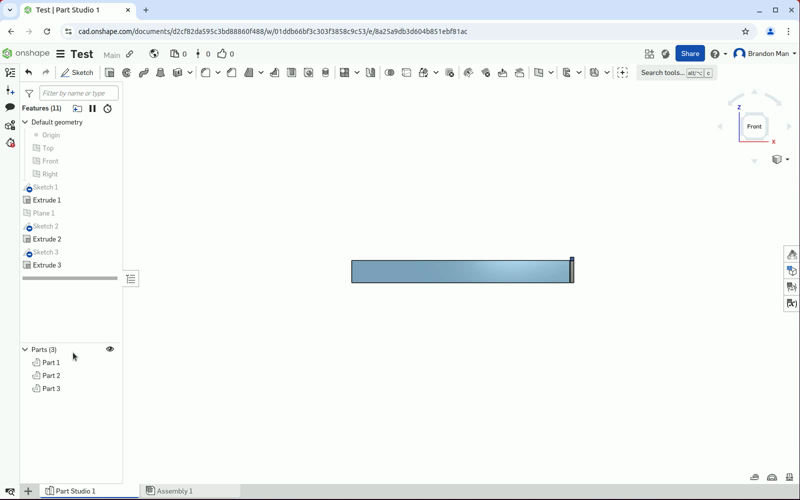
mouse_move(541, 75)
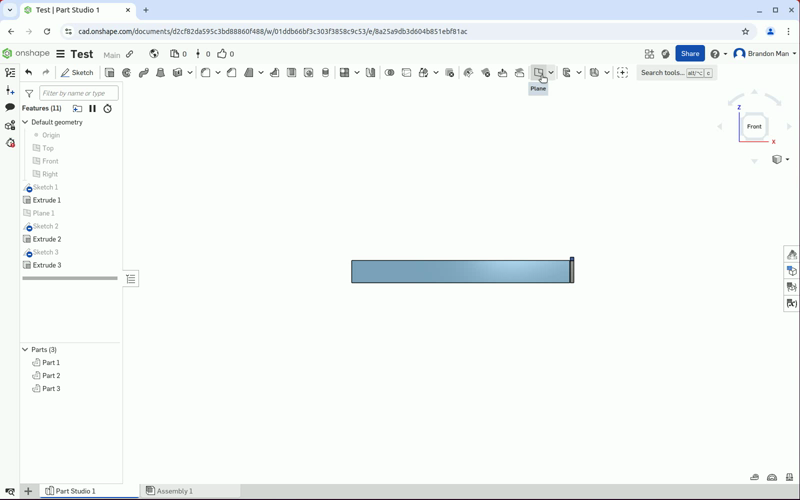
click(541, 75)
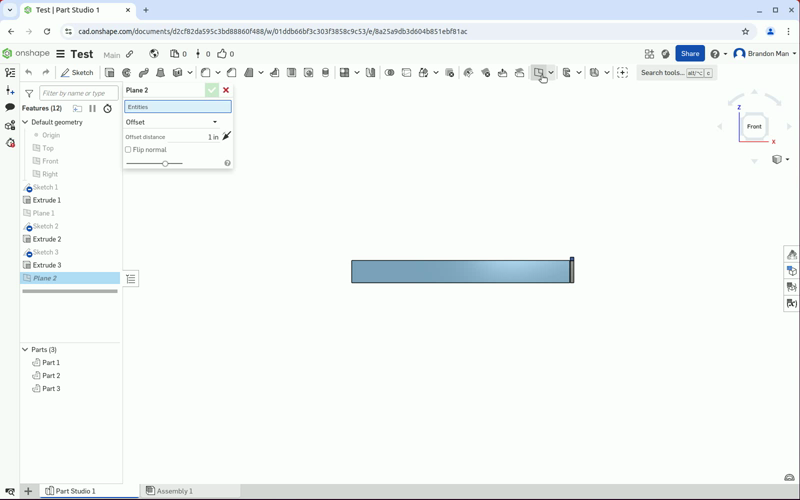
mouse_move(73, 163)
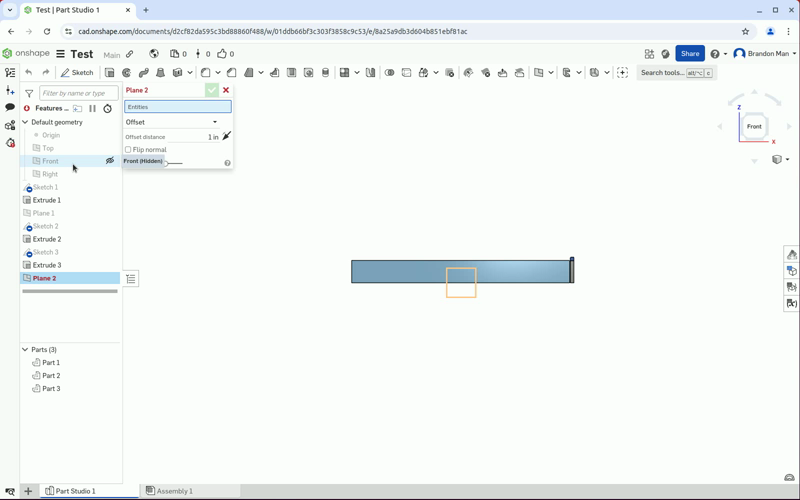
click(73, 163)
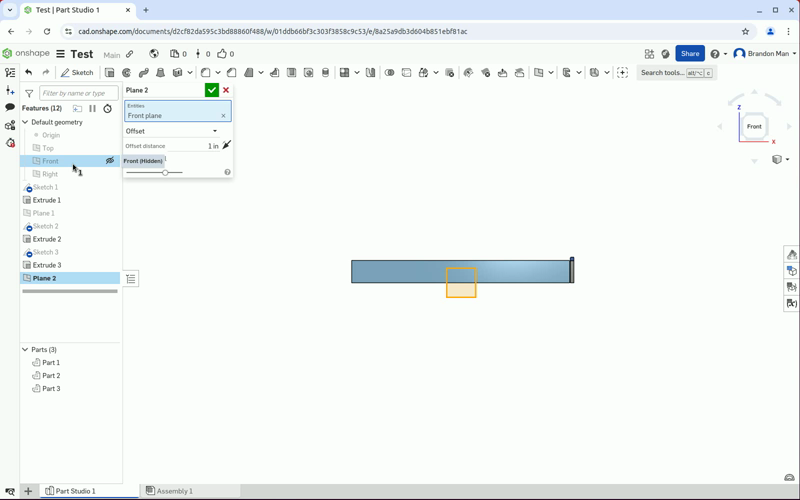
key(tab, 2)
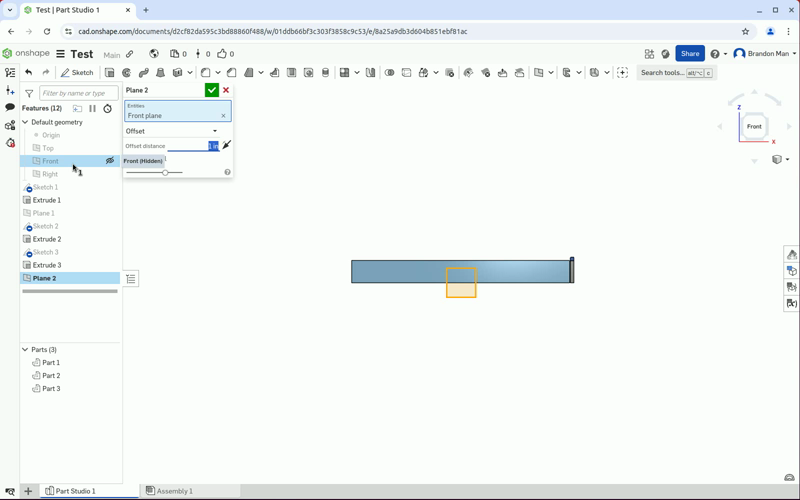
text(10.845)
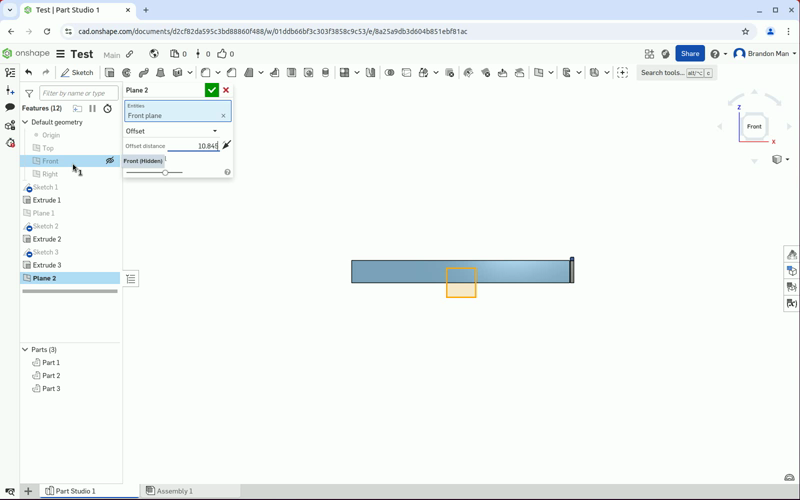
key(enter, 2)
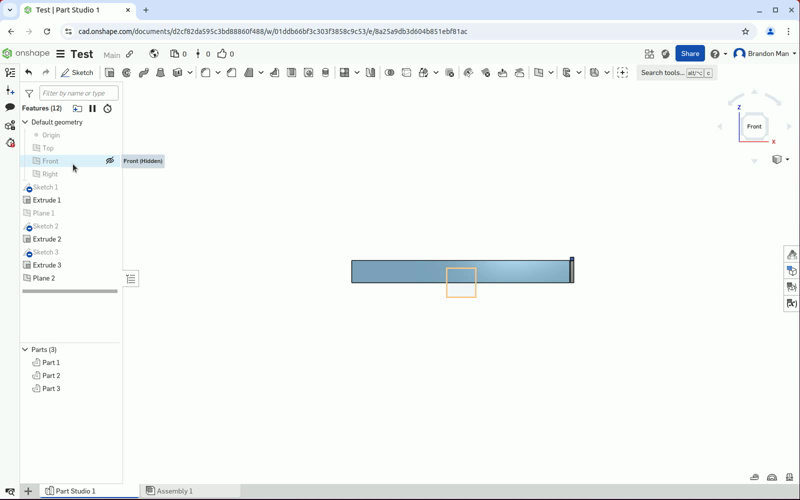
key(shift+s)
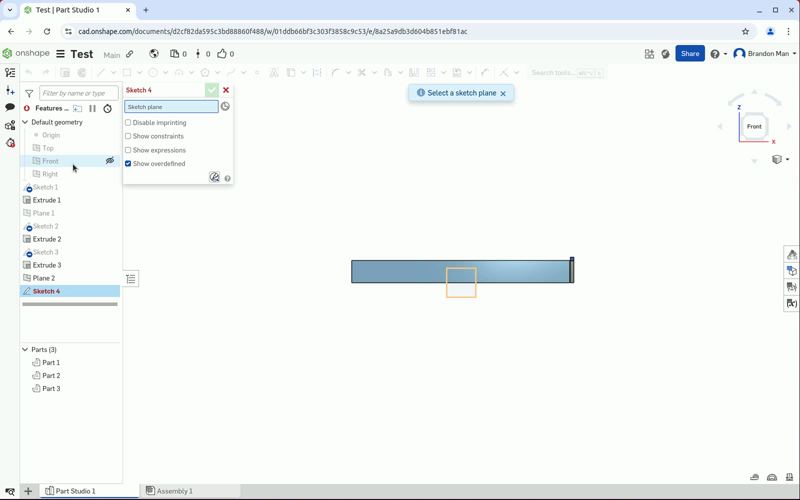
mouse_move(73, 280)
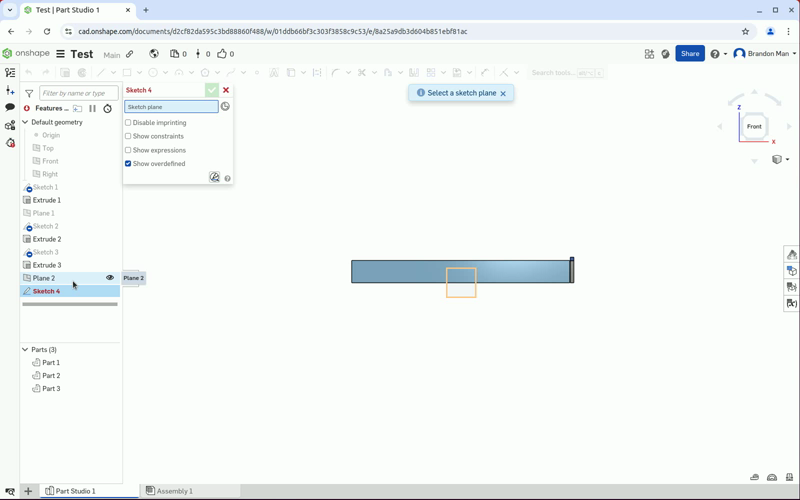
click(73, 280)
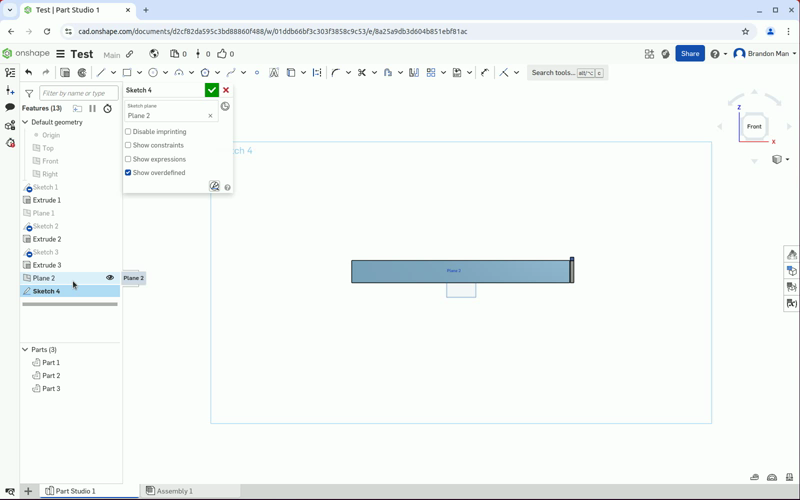
mouse_move(73, 352)
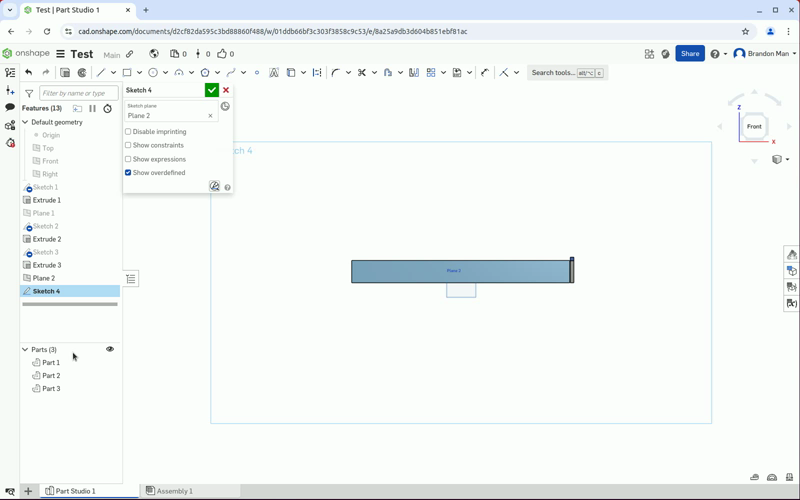
key(y)
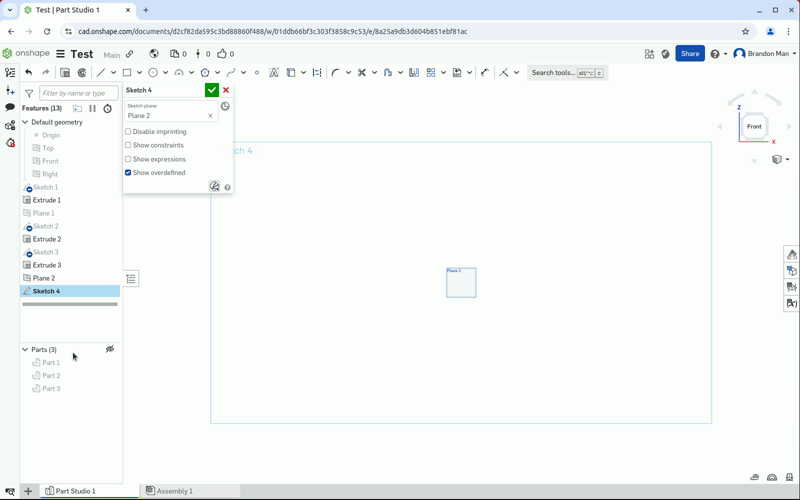
key(l)
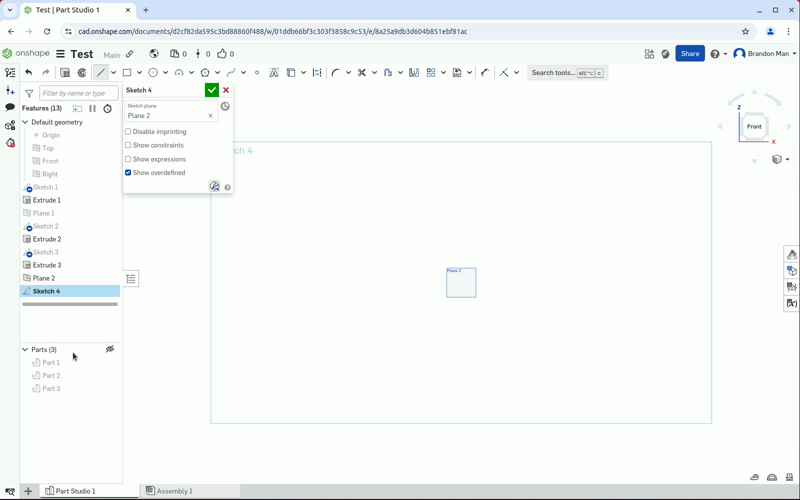
key_down(shift)
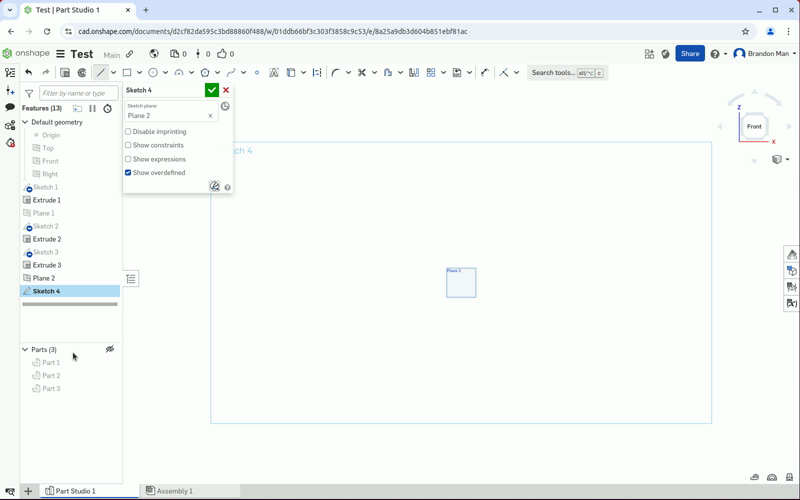
mouse_move(348, 282)
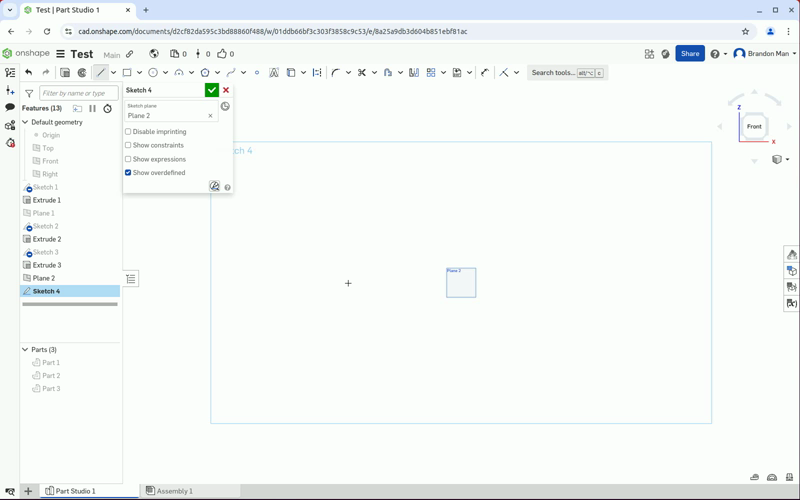
click(348, 282)
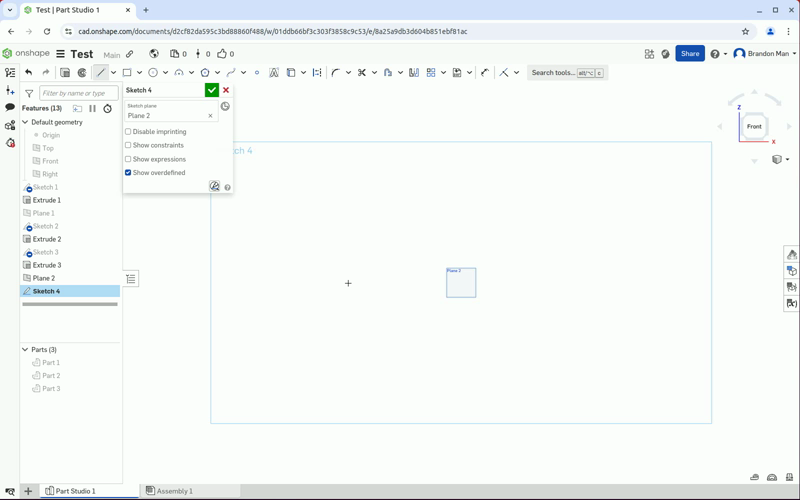
key_up(shift)
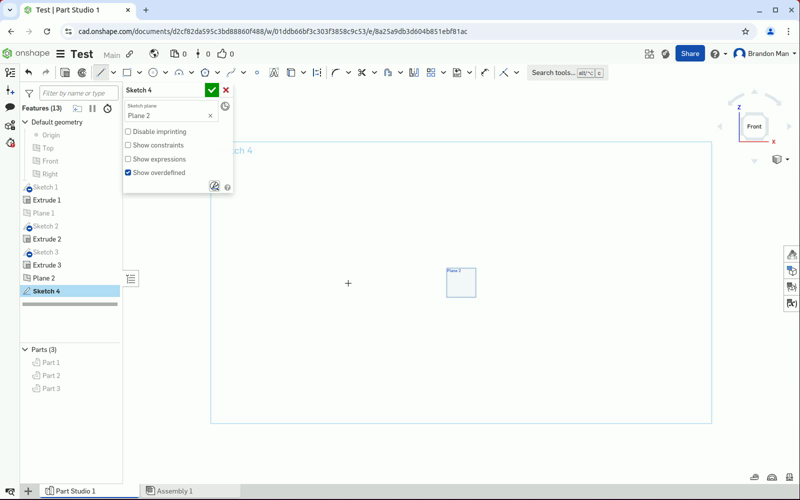
key_down(shift)
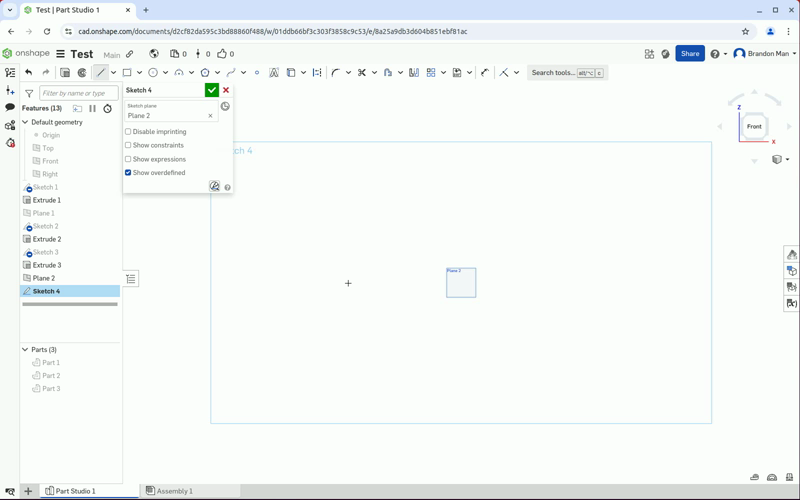
mouse_move(378, 282)
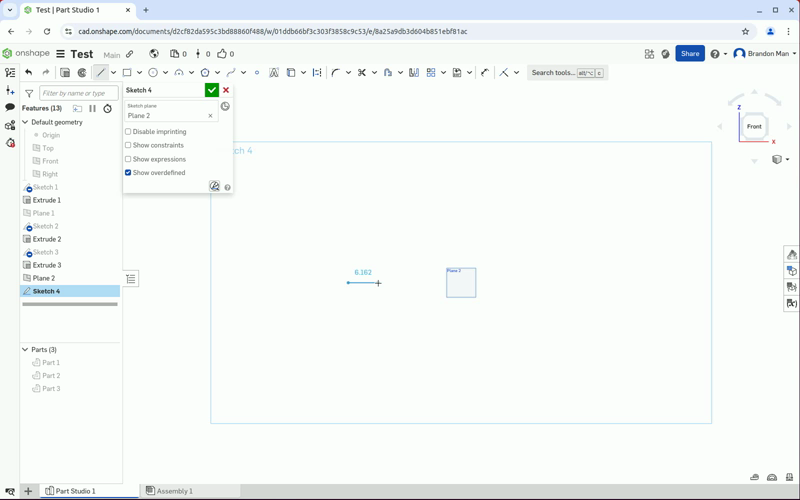
mouse_move(350, 282)
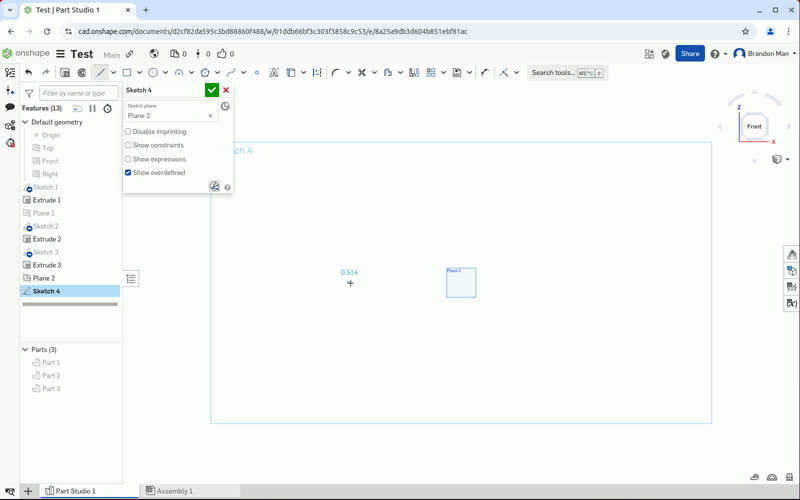
scroll(6)
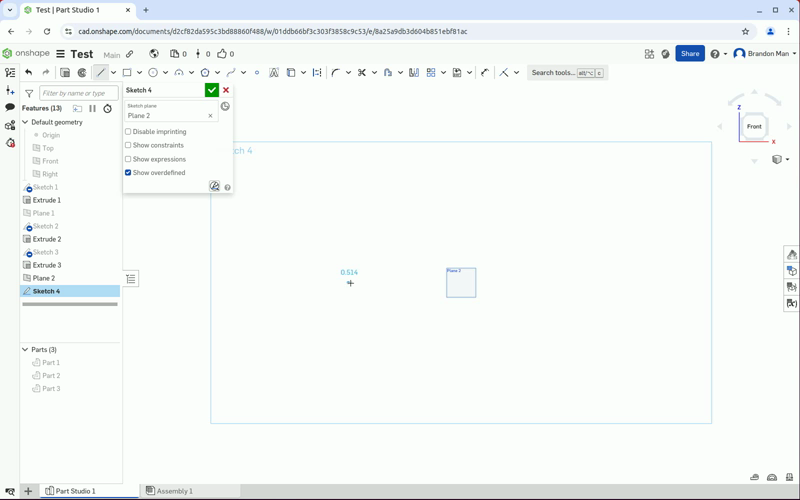
scroll(6)
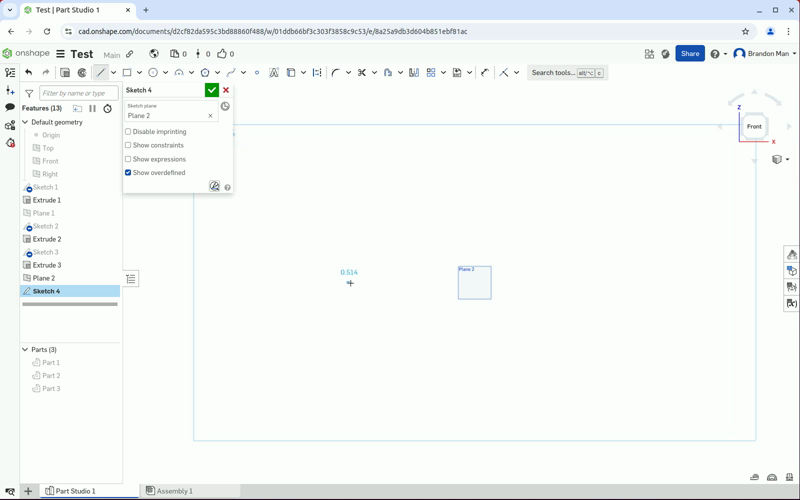
scroll(6)
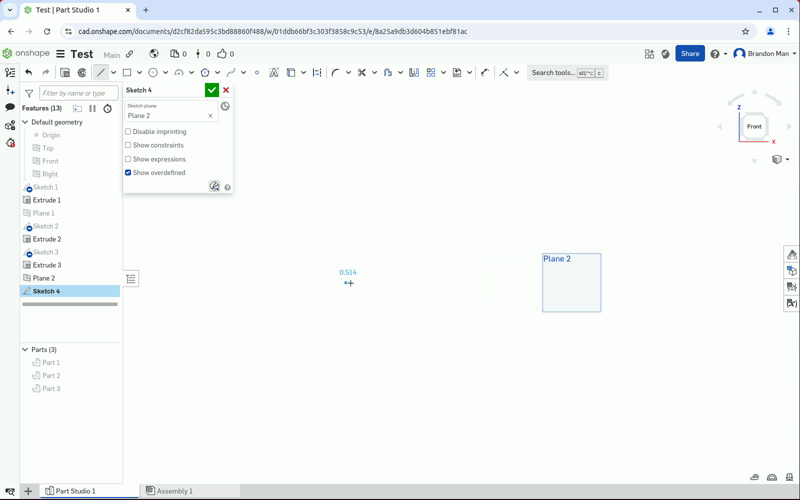
scroll(6)
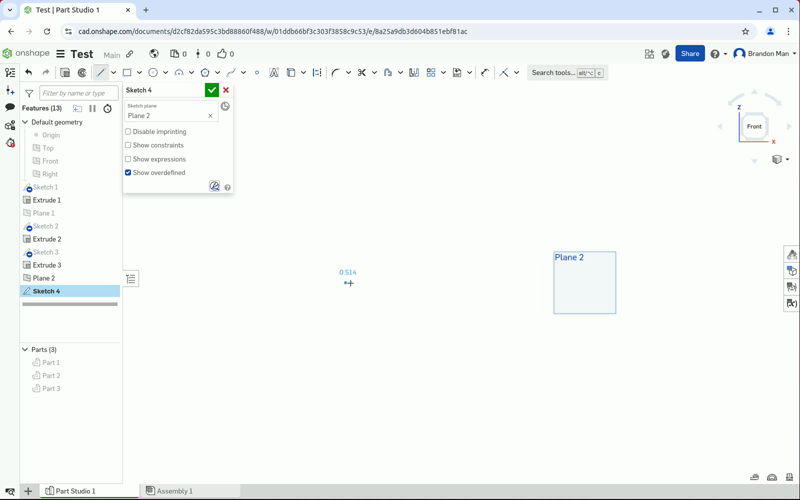
scroll(6)
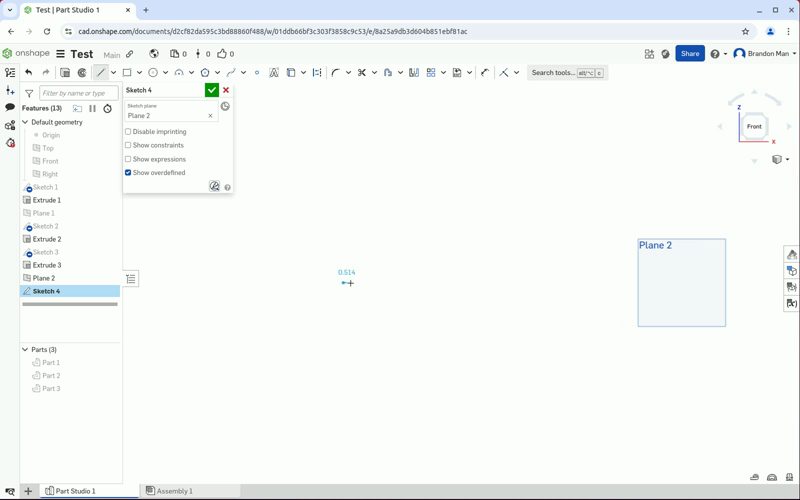
scroll(6)
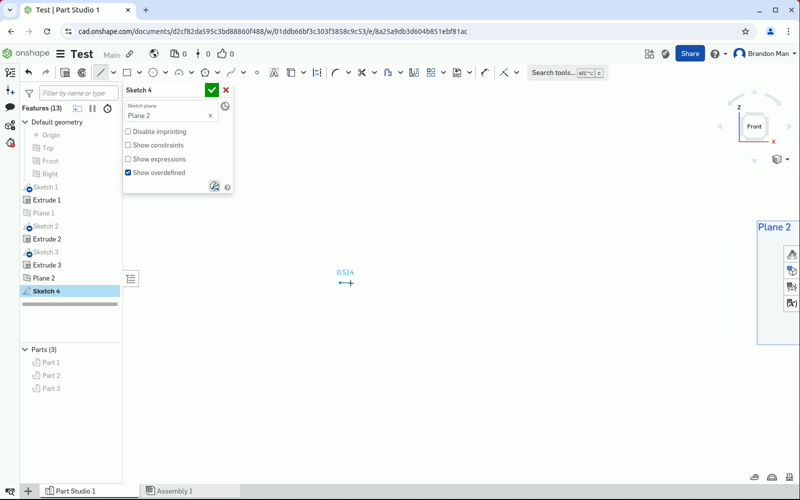
scroll(6)
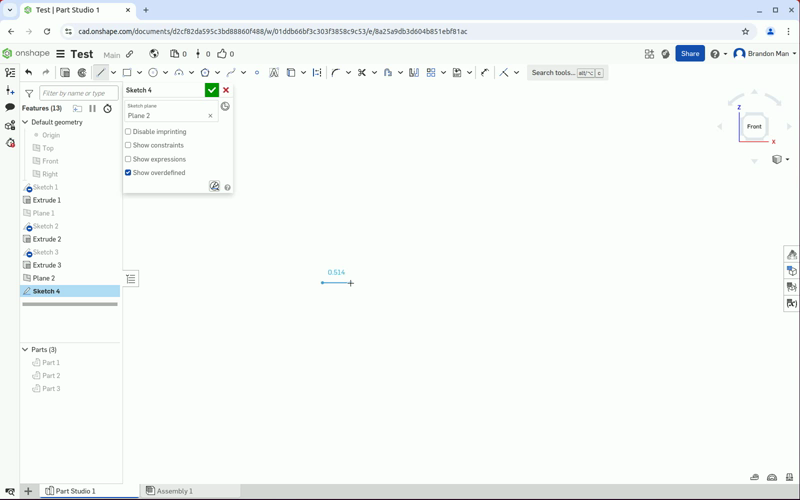
click(350, 282)
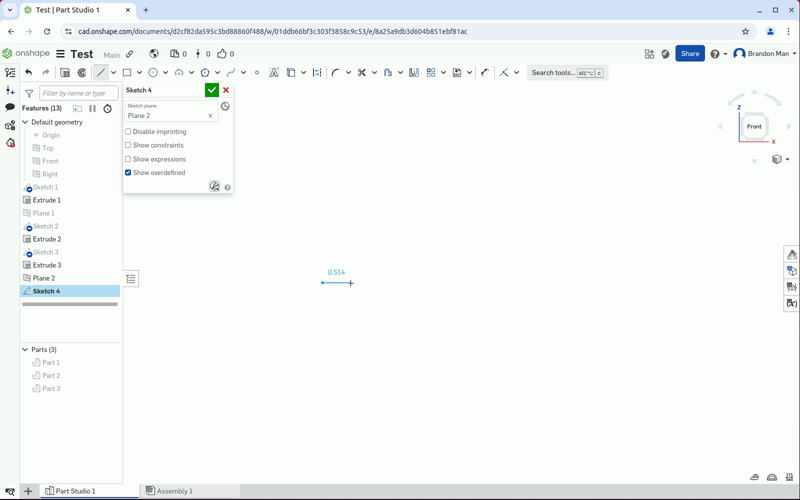
scroll(-6)
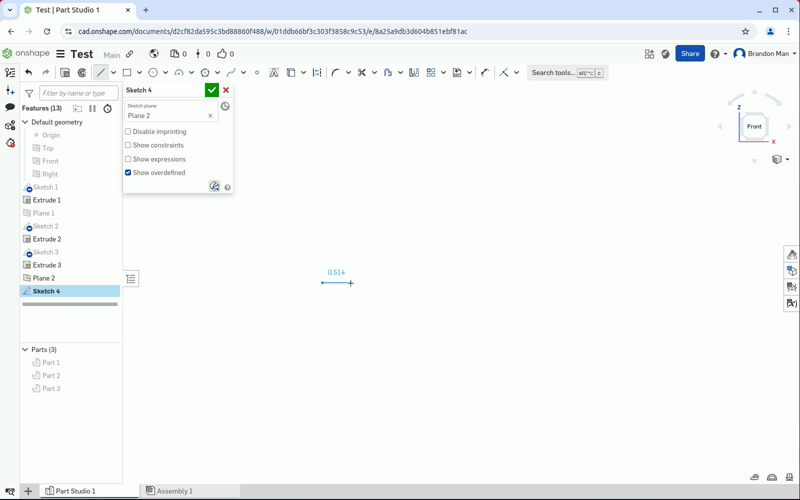
scroll(-6)
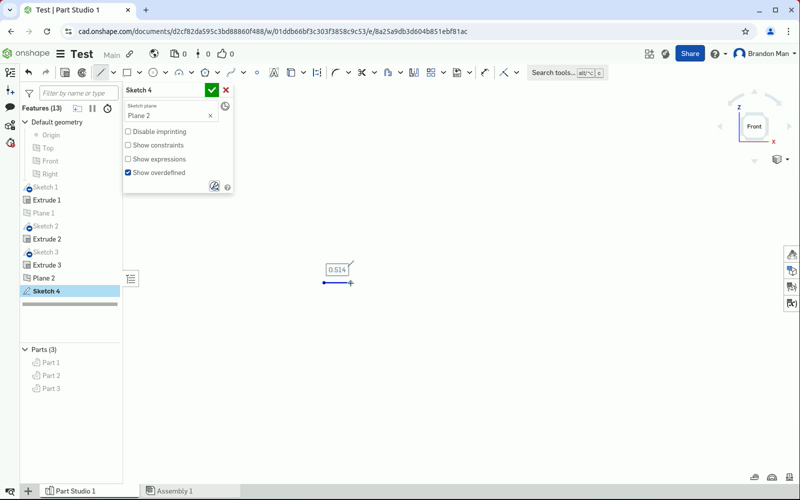
scroll(-6)
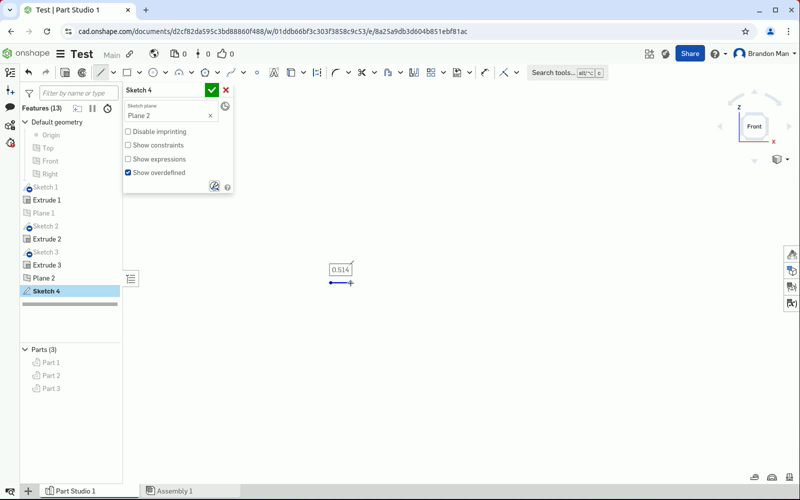
scroll(-6)
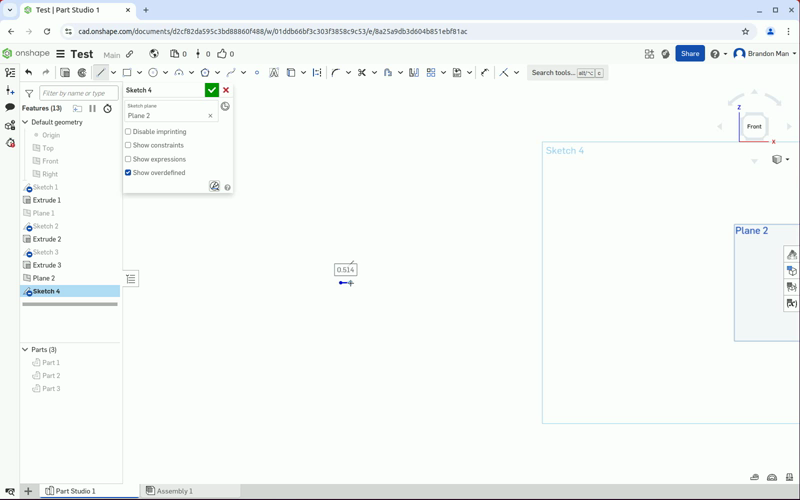
scroll(-6)
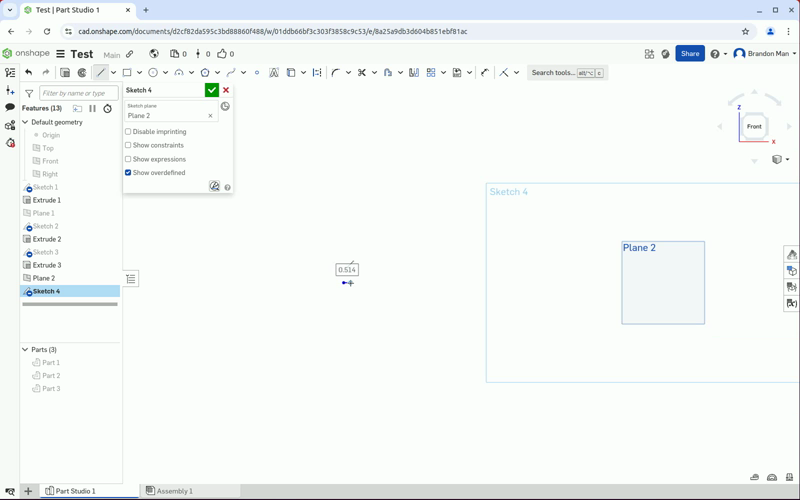
scroll(-6)
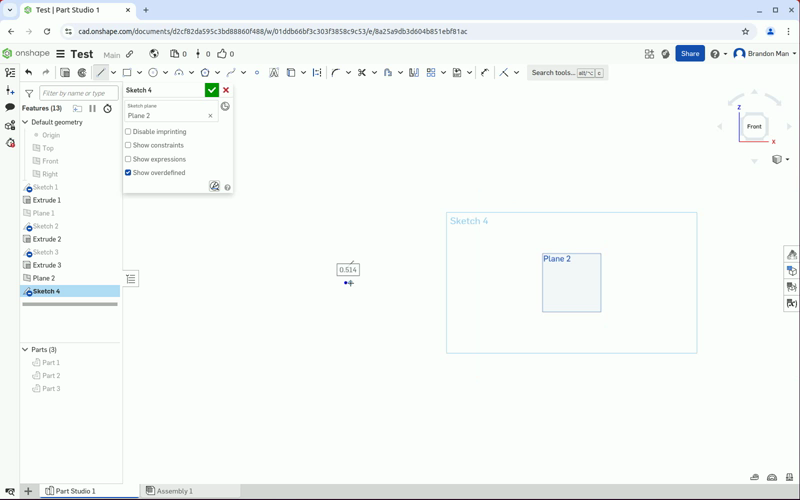
scroll(-6)
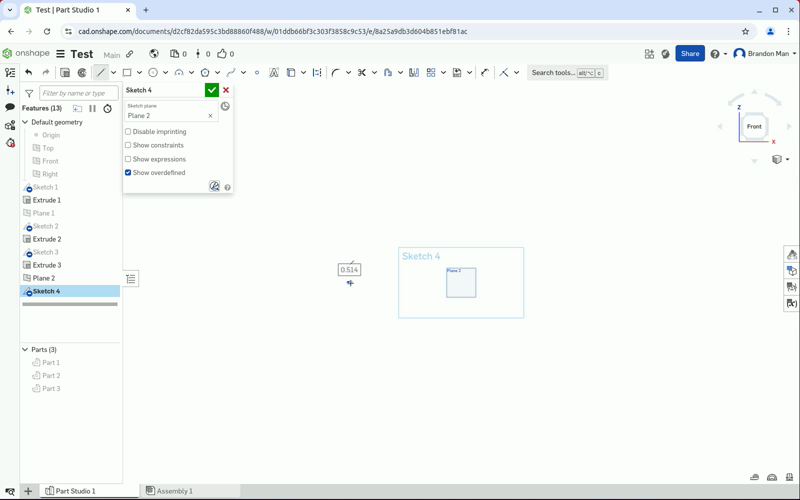
key_up(shift)
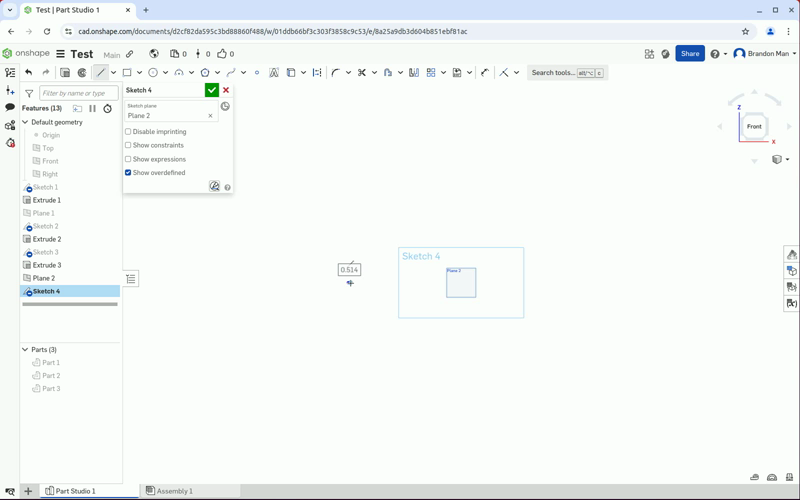
key_down(shift)
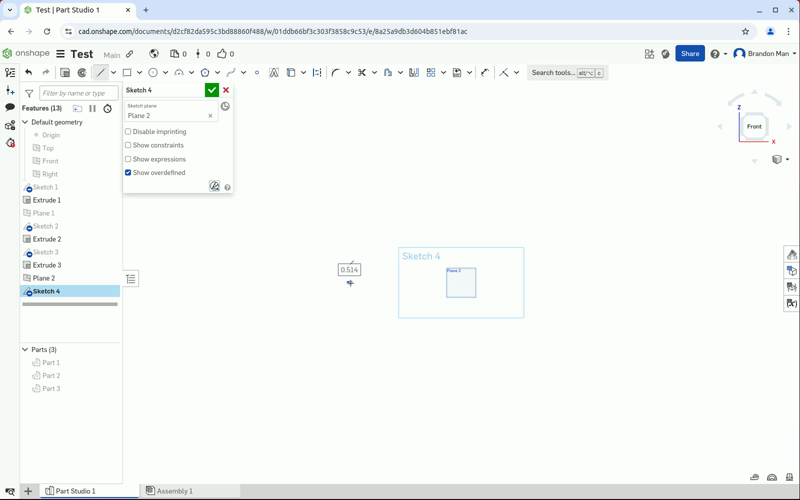
mouse_move(380, 282)
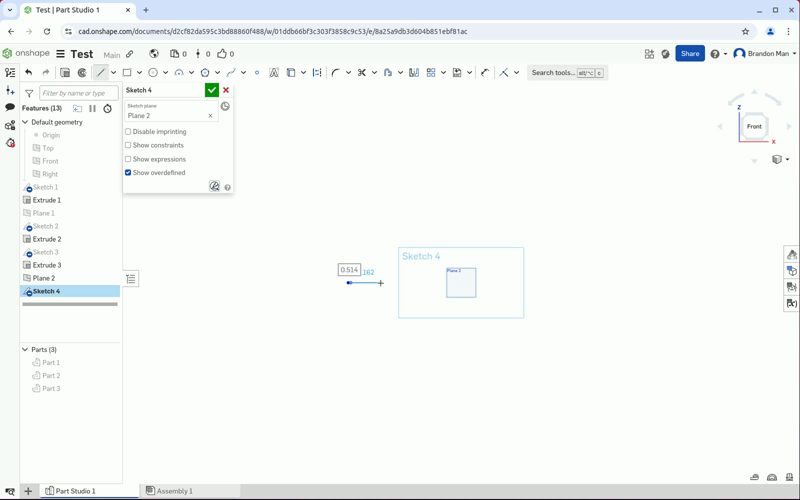
mouse_move(350, 259)
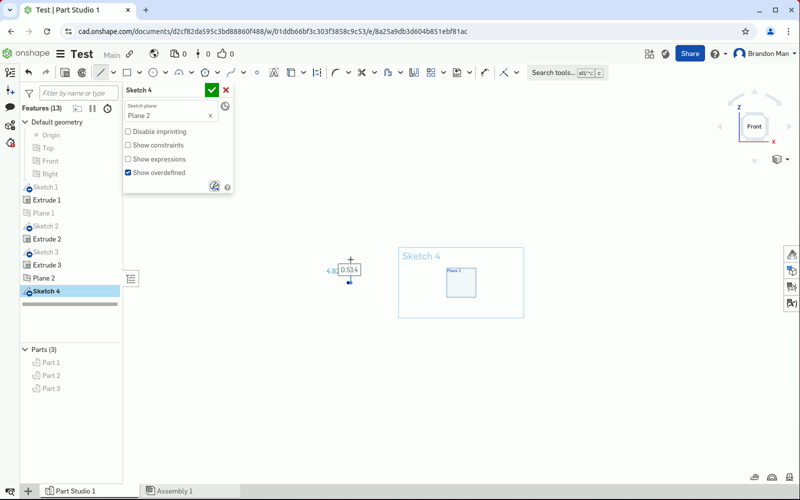
click(350, 259)
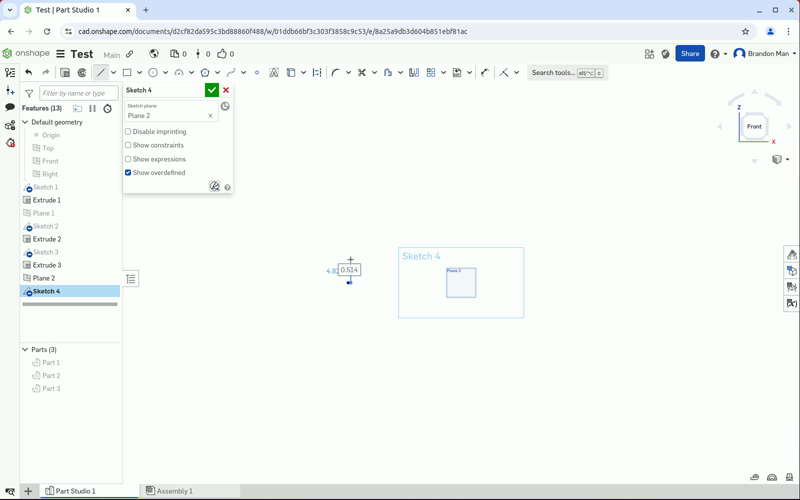
key_up(shift)
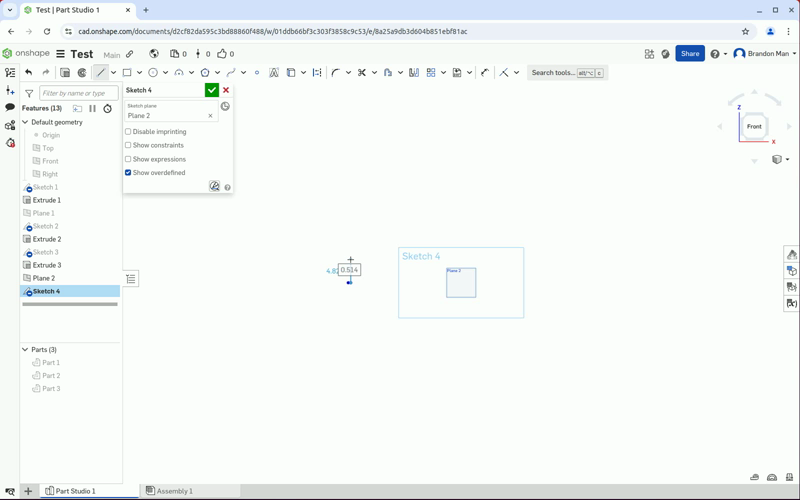
key_down(shift)
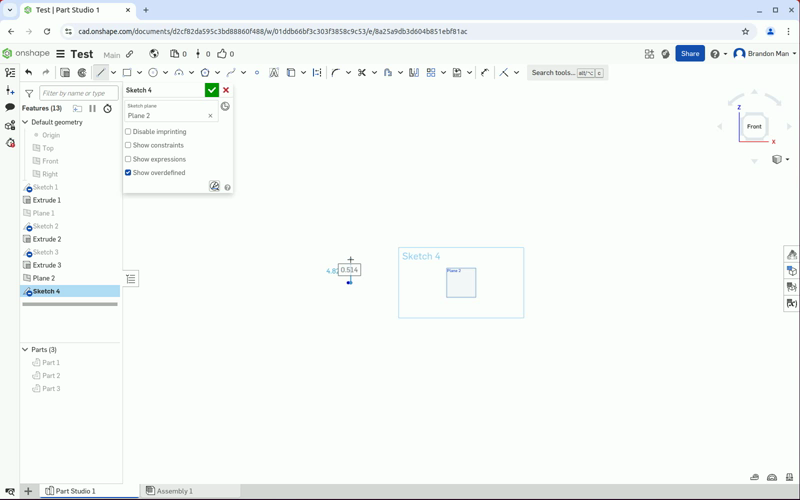
mouse_move(569, 259)
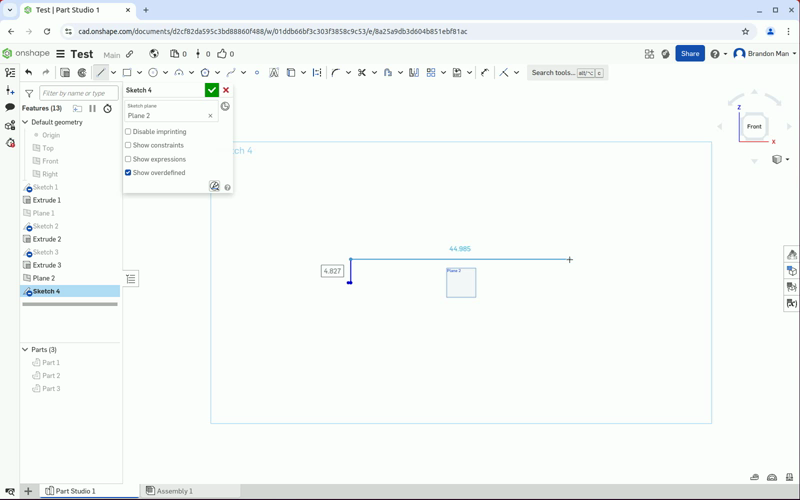
click(569, 259)
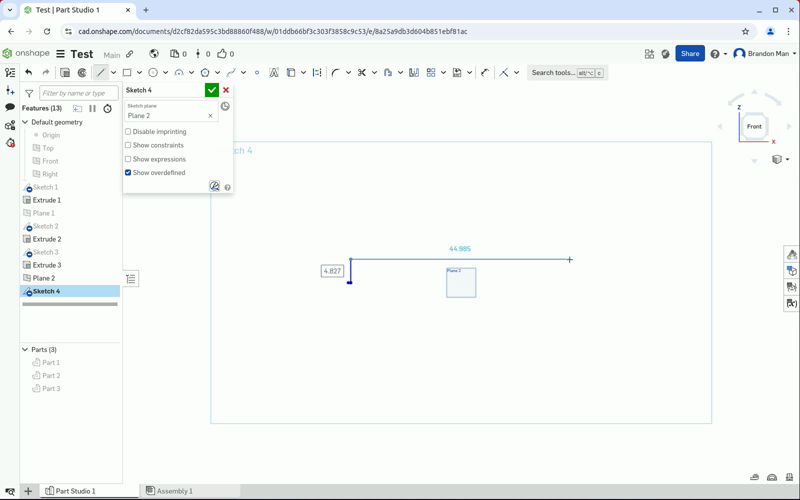
key_up(shift)
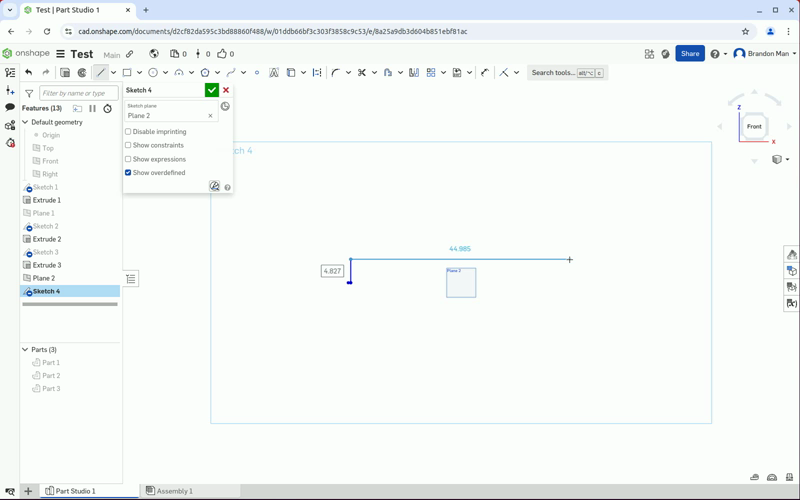
key_down(shift)
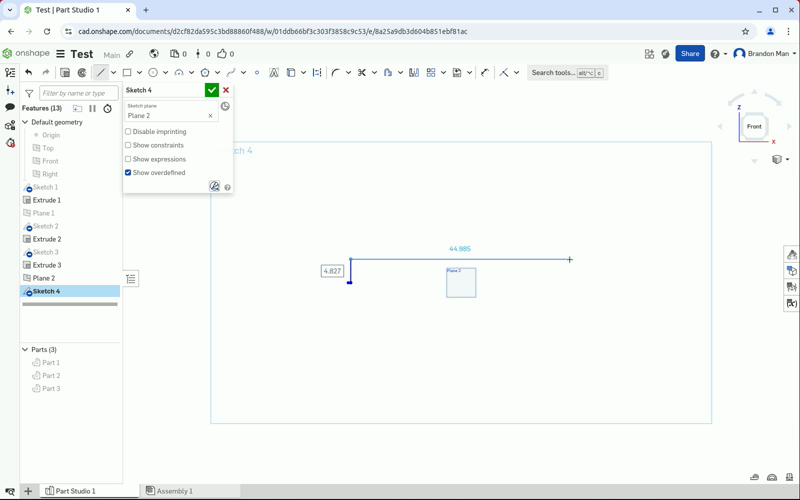
mouse_move(589, 259)
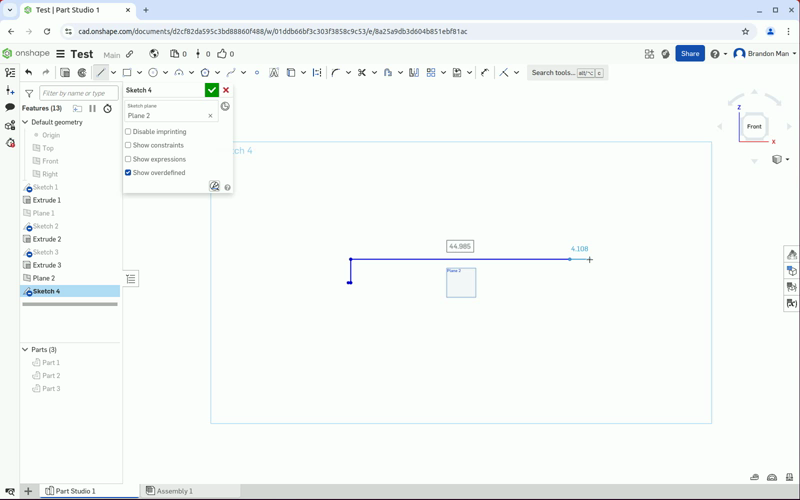
mouse_move(569, 282)
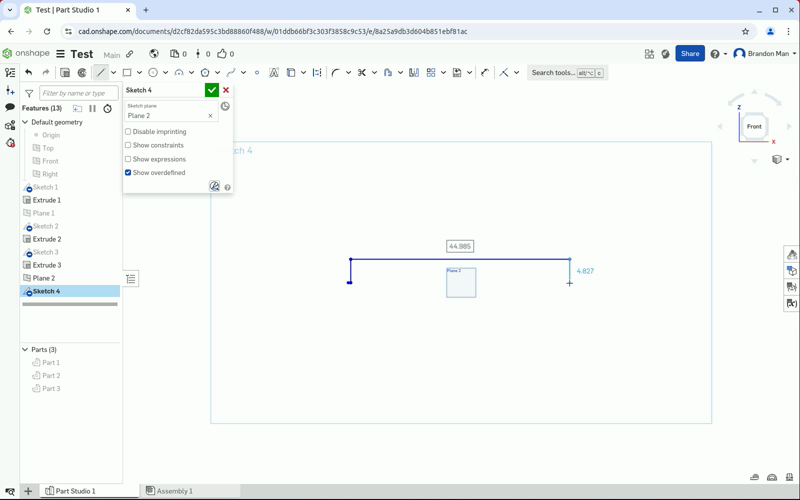
click(569, 282)
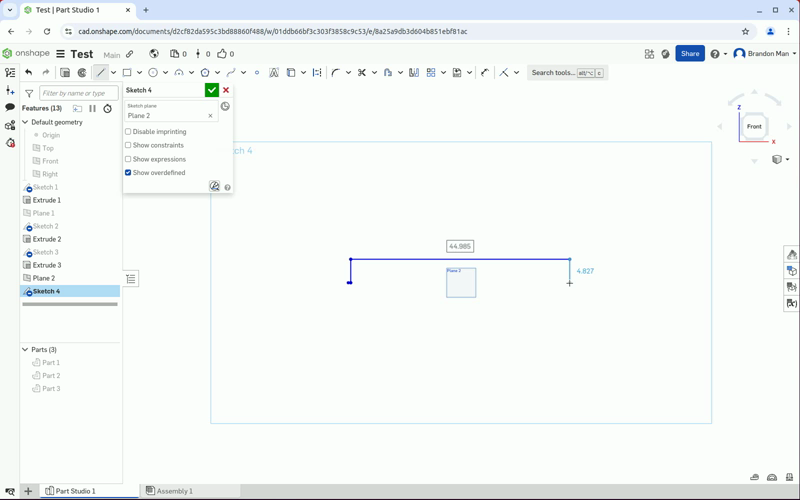
key_up(shift)
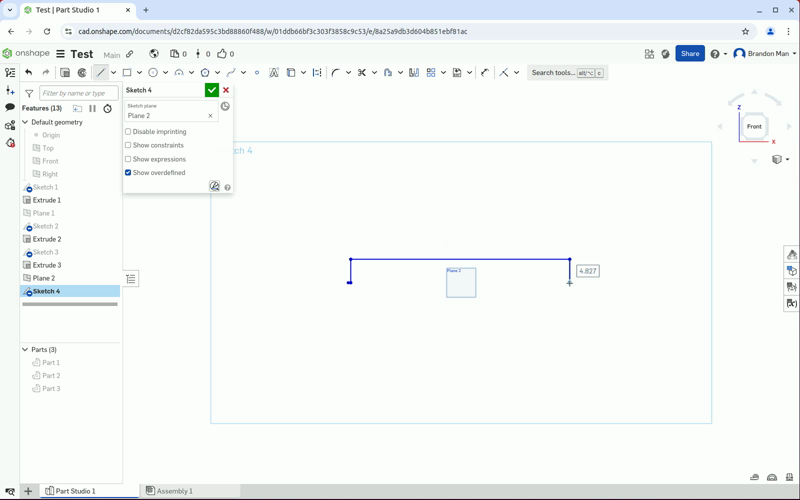
key_down(shift)
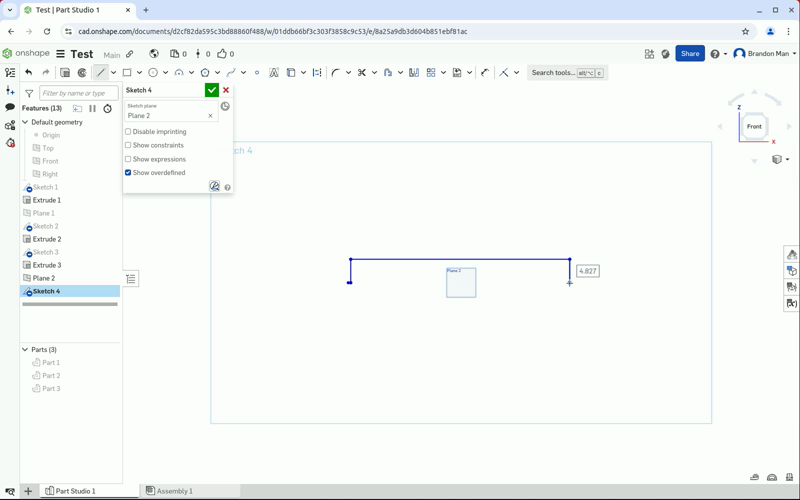
mouse_move(589, 282)
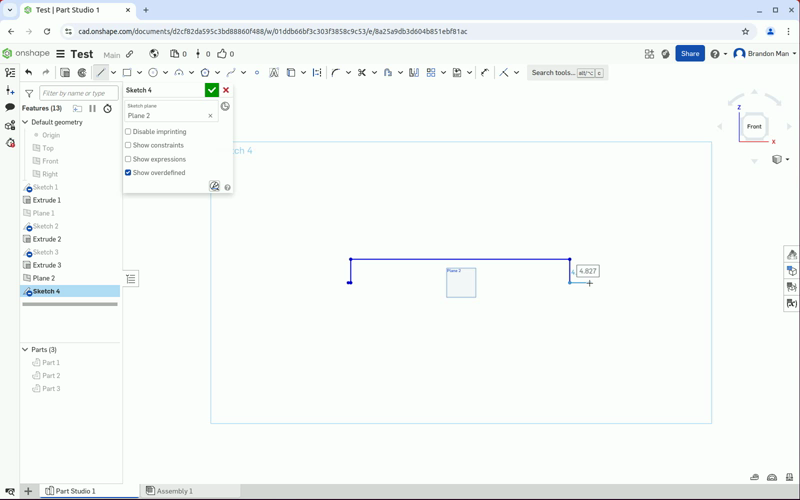
mouse_move(572, 282)
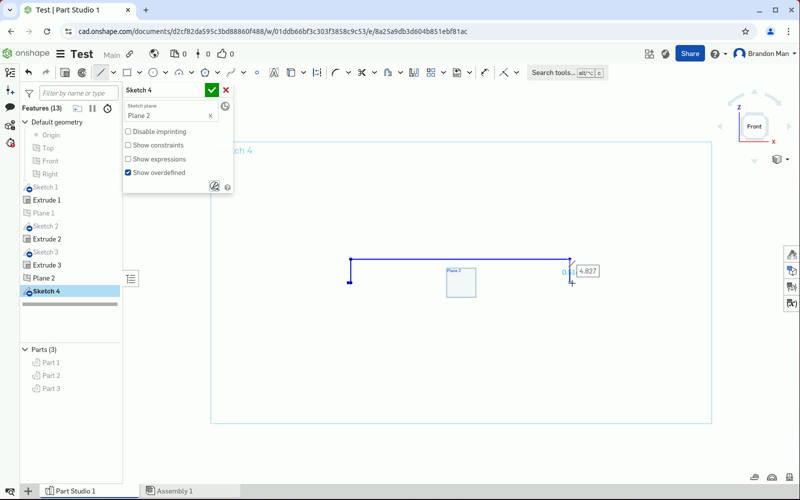
scroll(6)
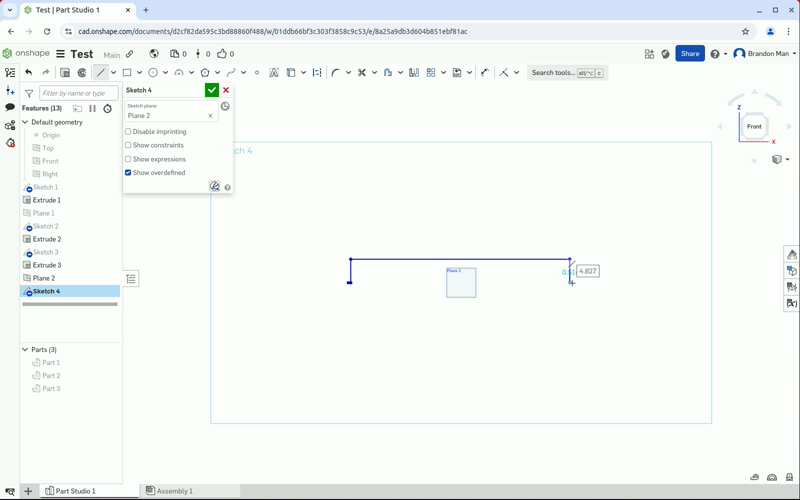
scroll(6)
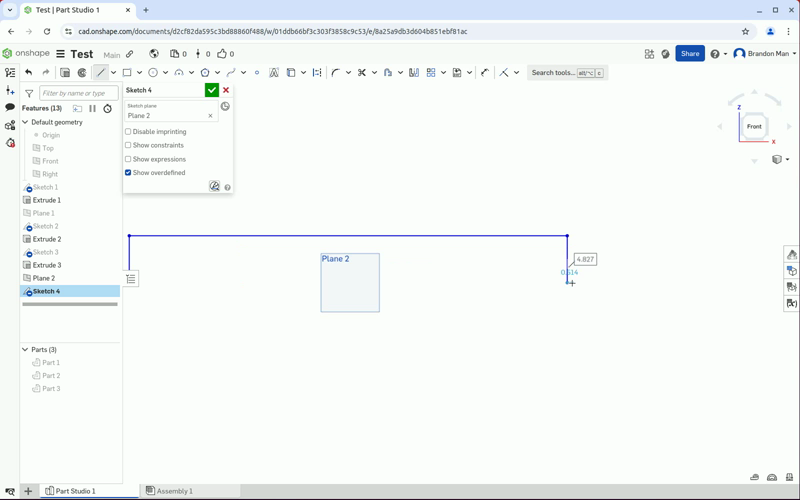
scroll(6)
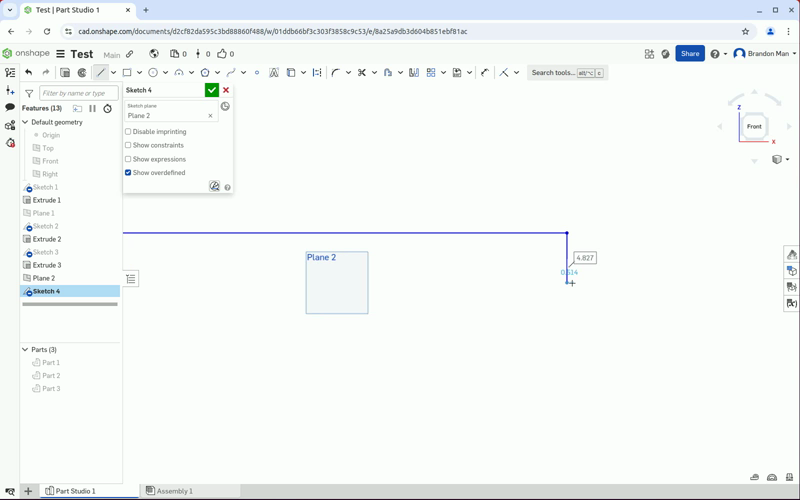
scroll(6)
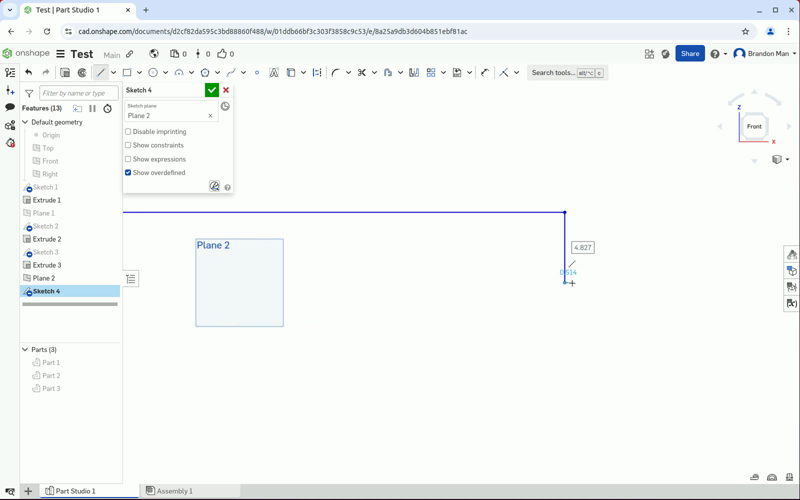
scroll(6)
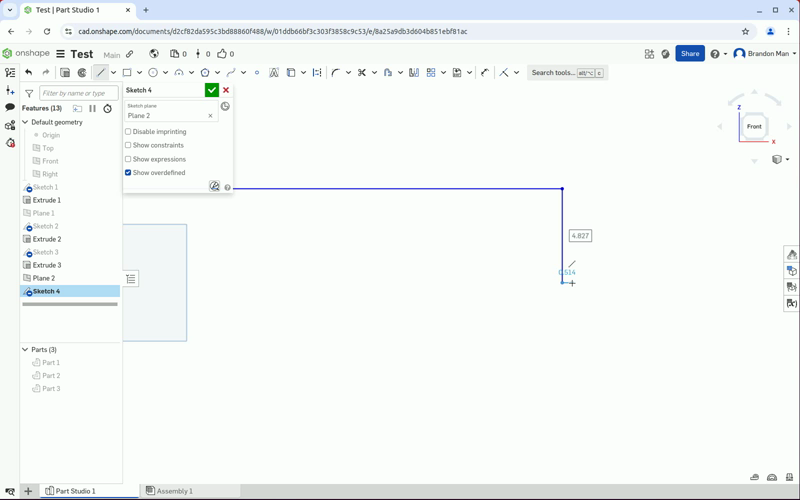
scroll(6)
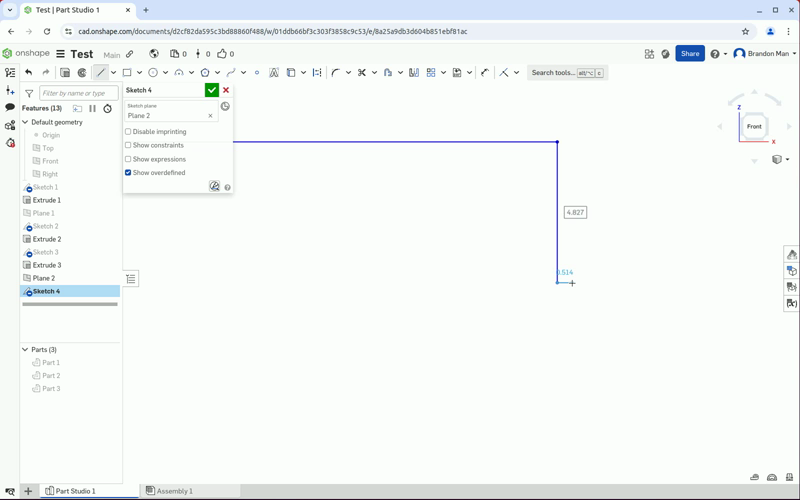
scroll(6)
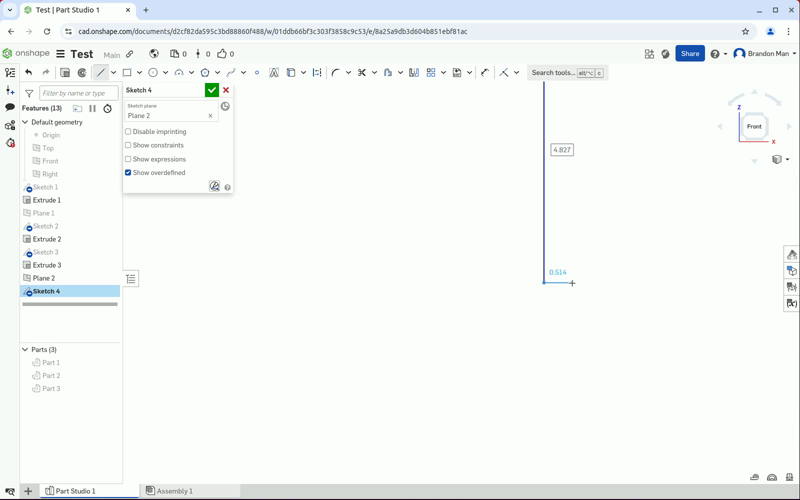
click(572, 282)
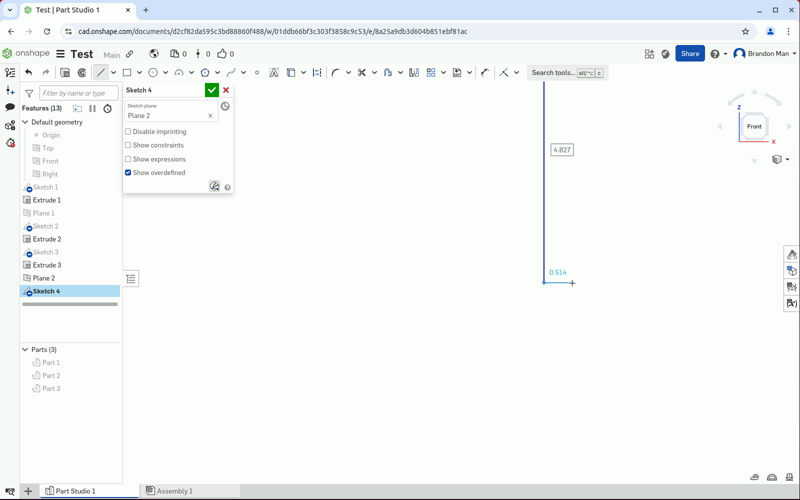
scroll(-6)
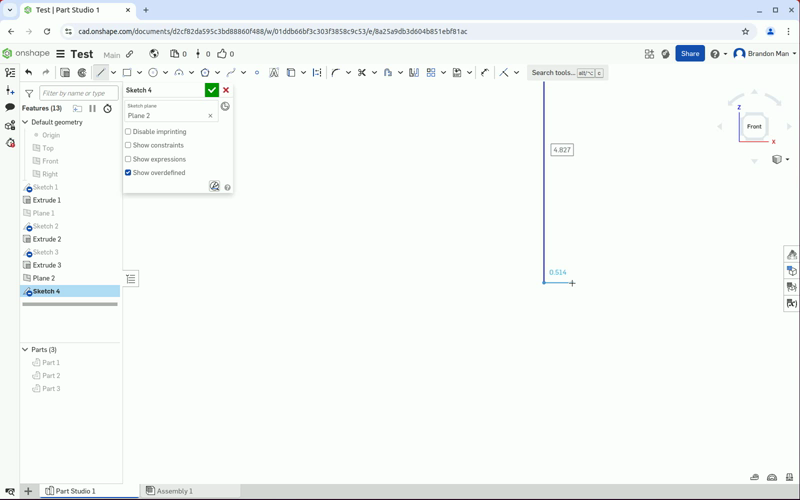
scroll(-6)
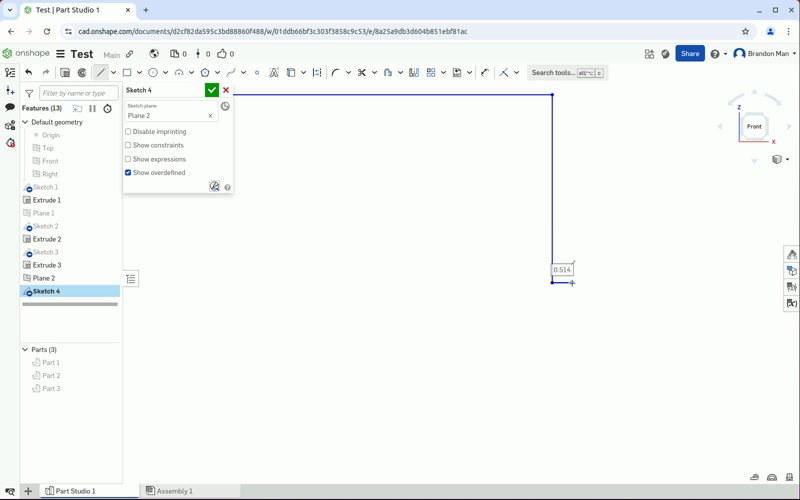
scroll(-6)
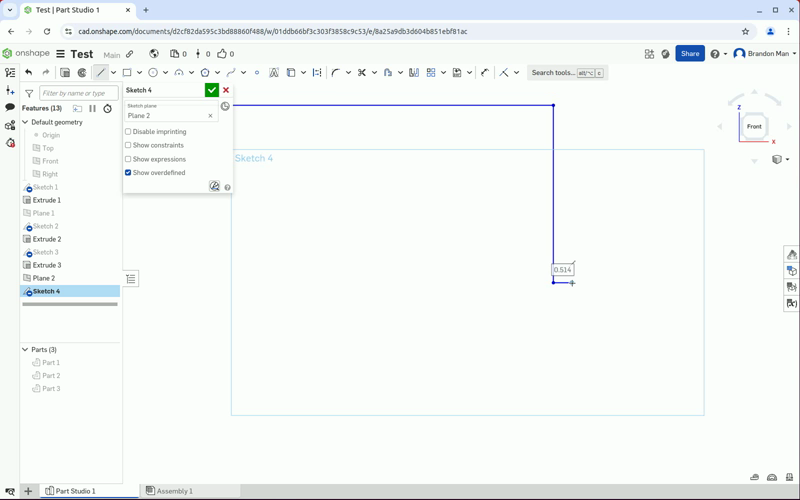
scroll(-6)
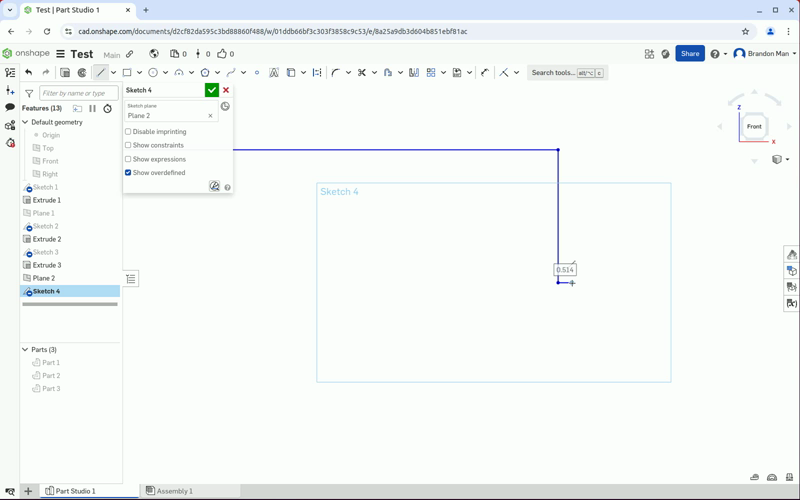
scroll(-6)
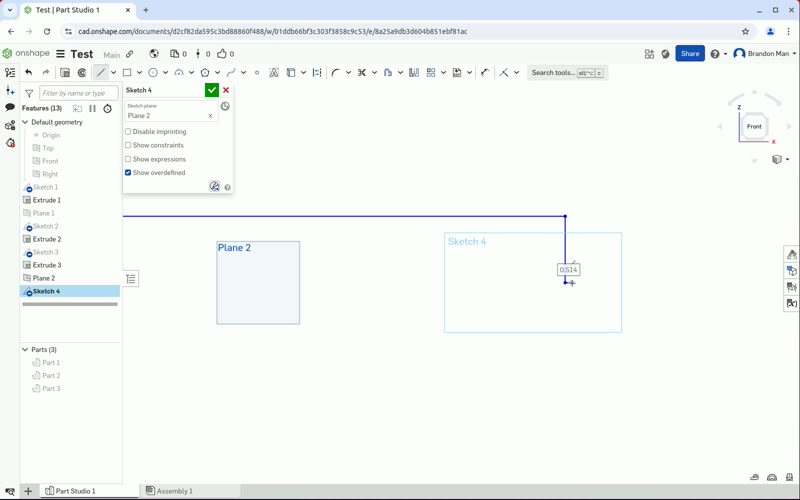
scroll(-6)
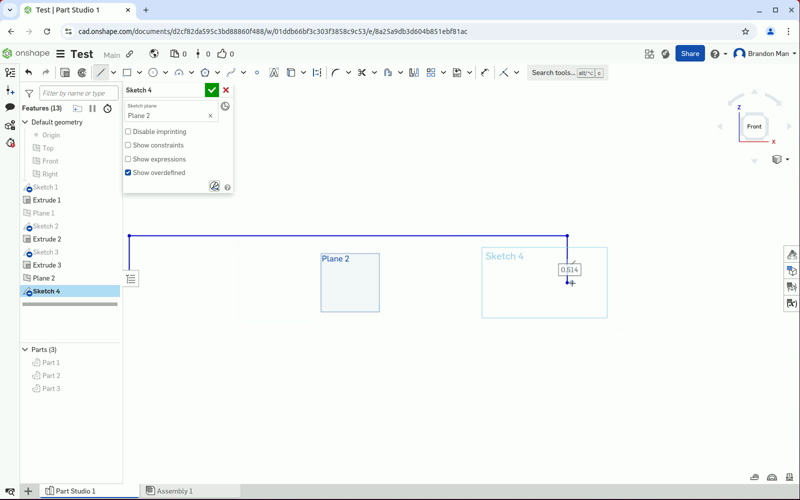
scroll(-6)
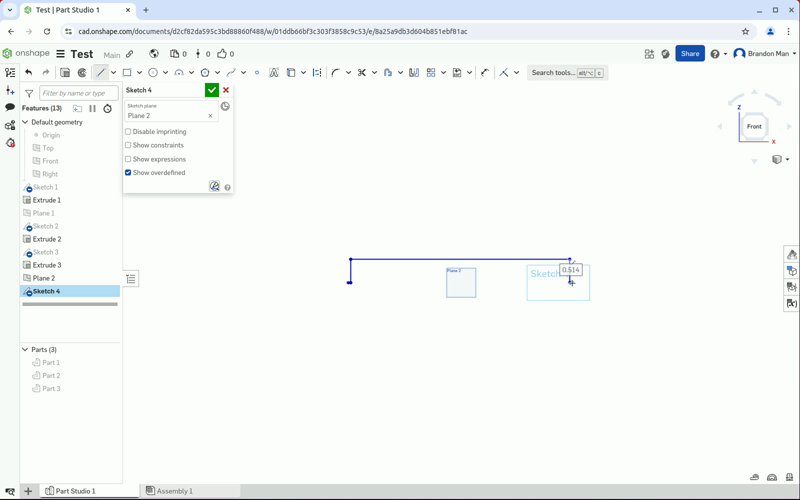
key_up(shift)
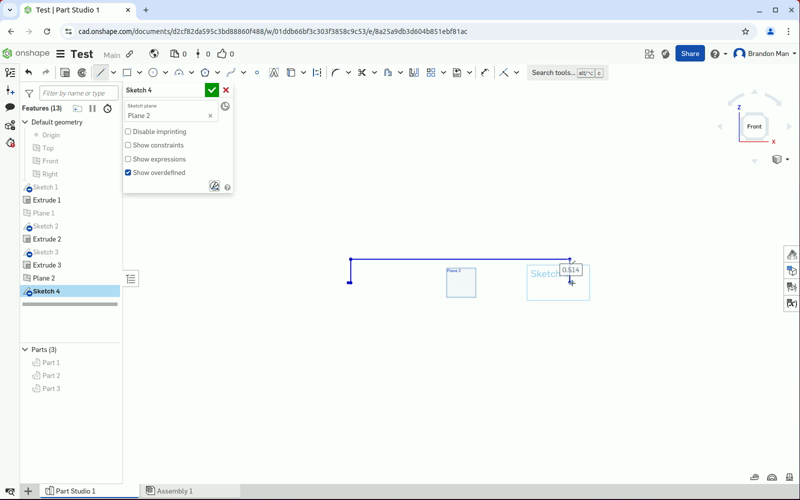
key_down(shift)
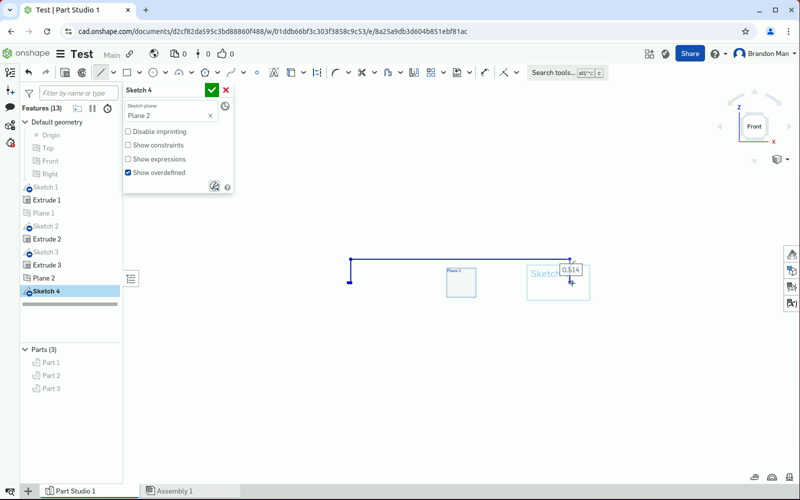
mouse_move(589, 282)
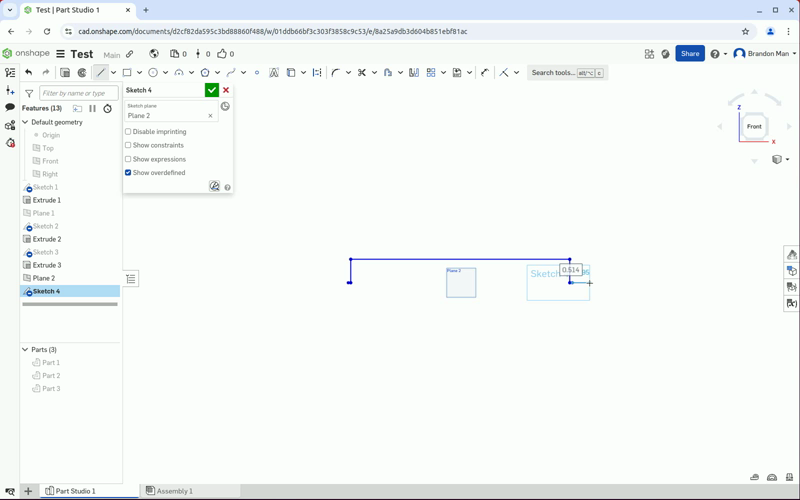
mouse_move(572, 257)
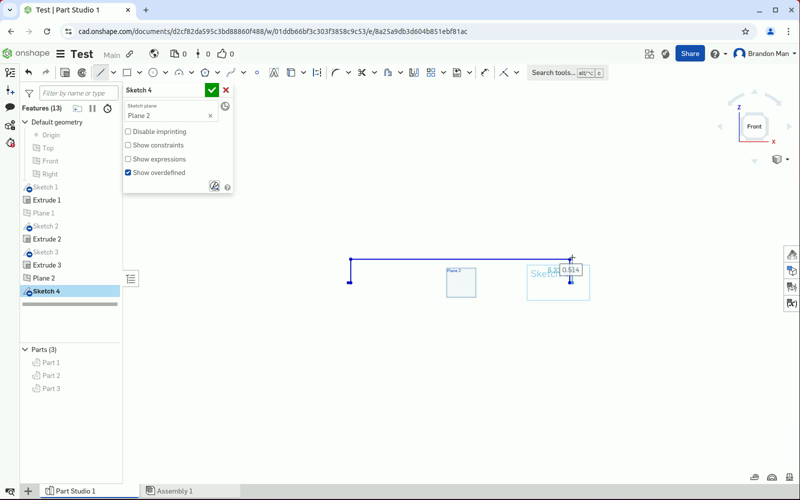
scroll(6)
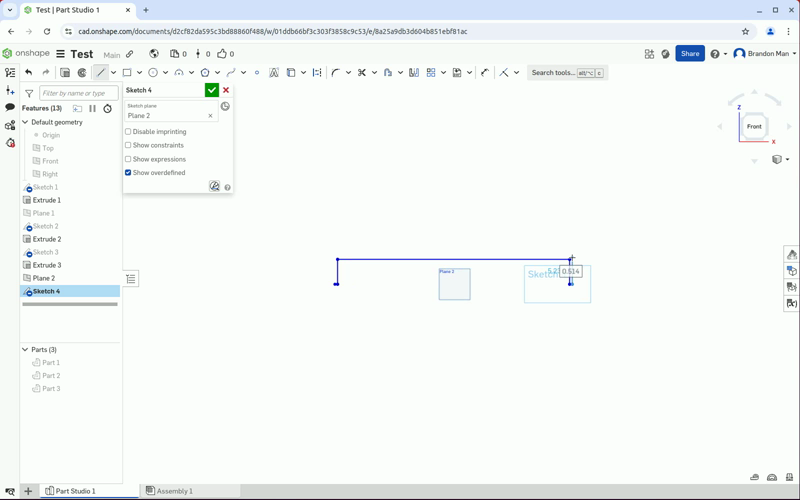
scroll(6)
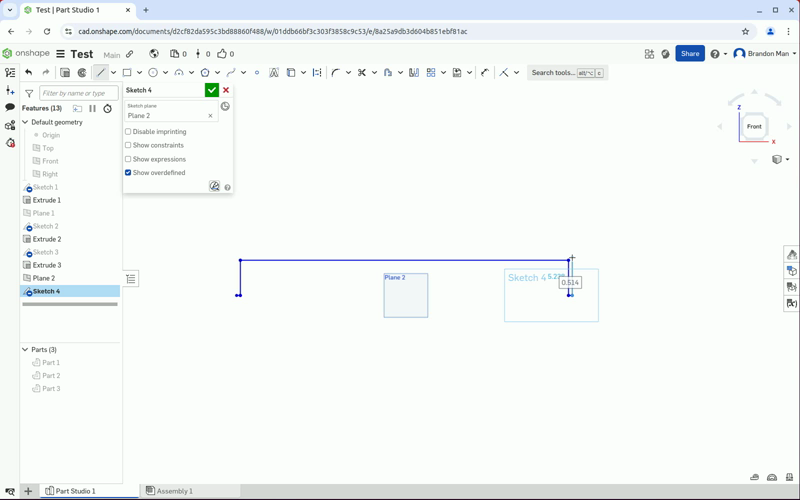
scroll(6)
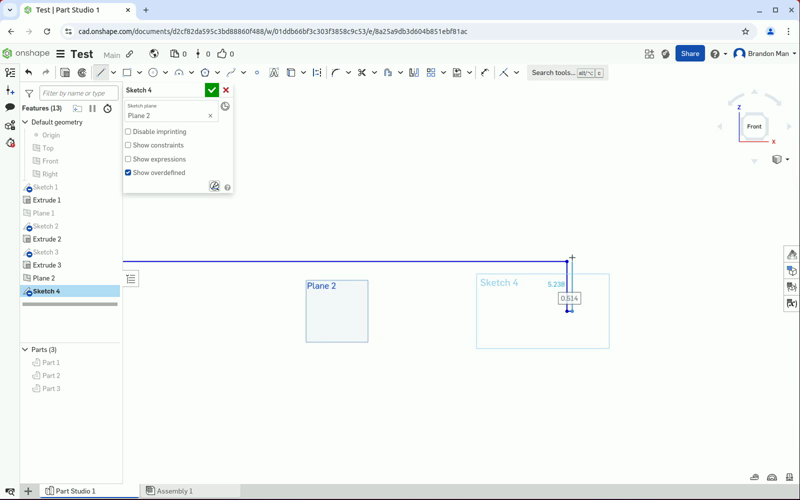
scroll(6)
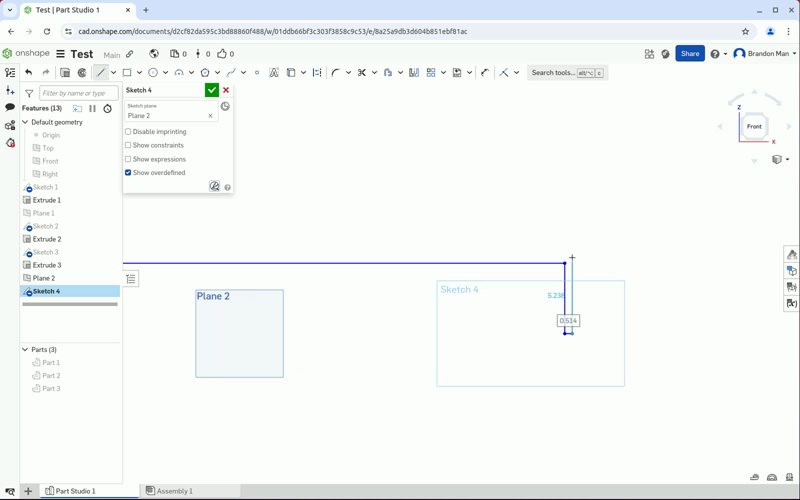
scroll(6)
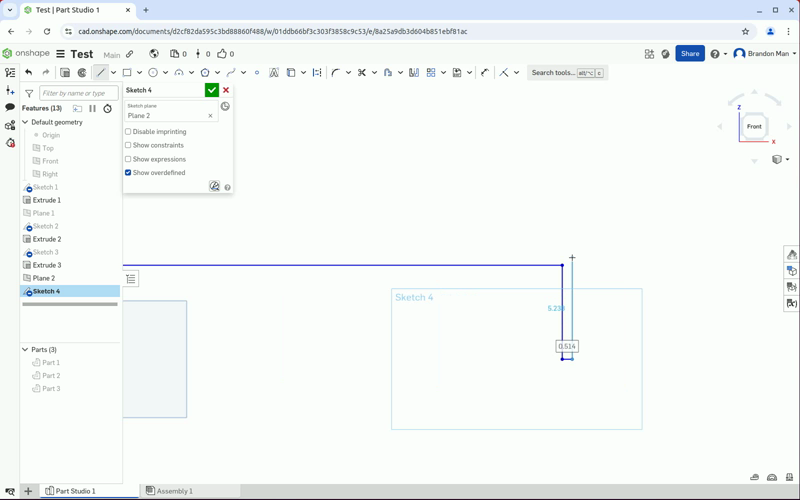
scroll(6)
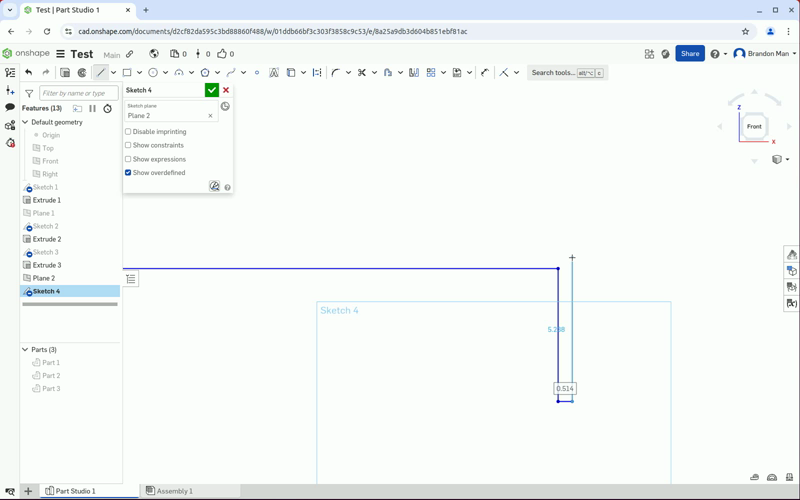
scroll(6)
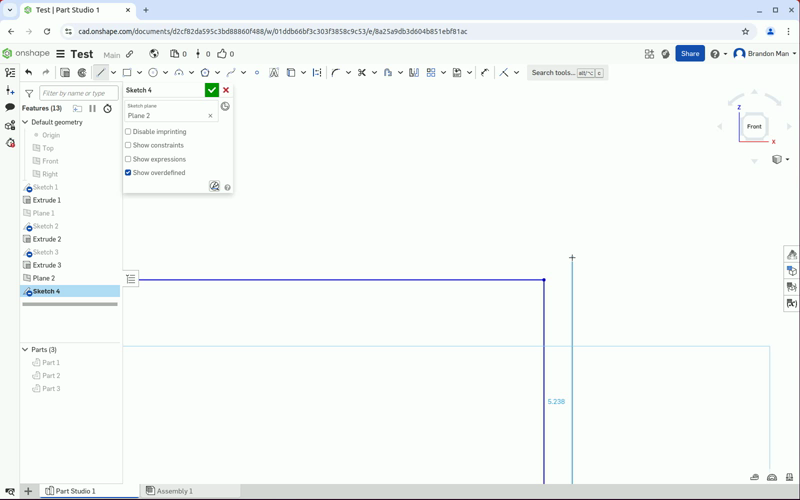
click(572, 257)
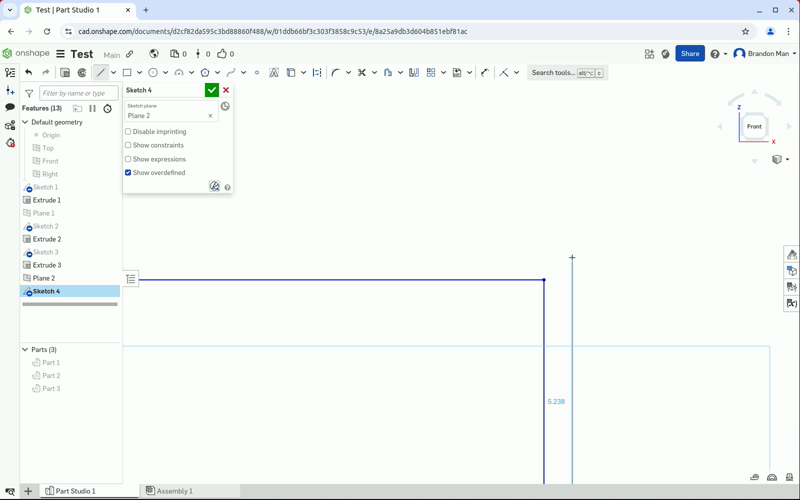
scroll(-6)
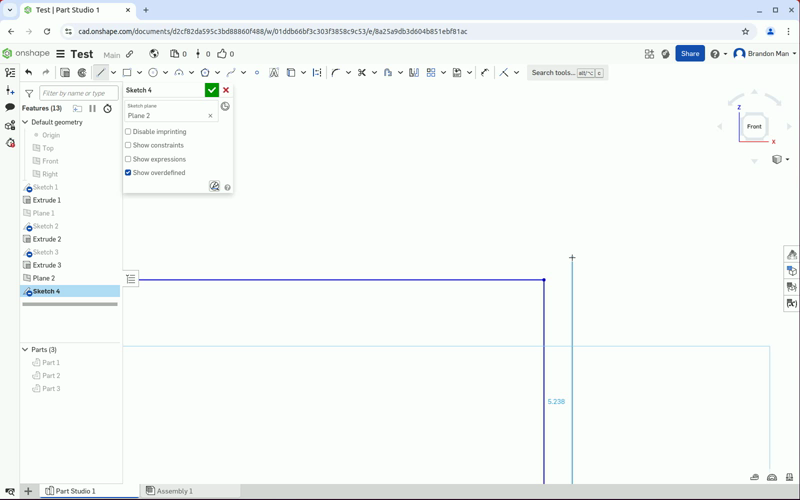
scroll(-6)
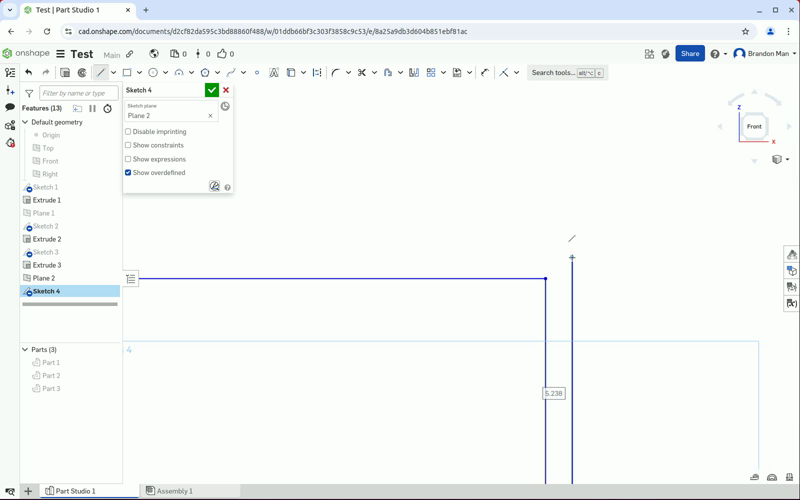
scroll(-6)
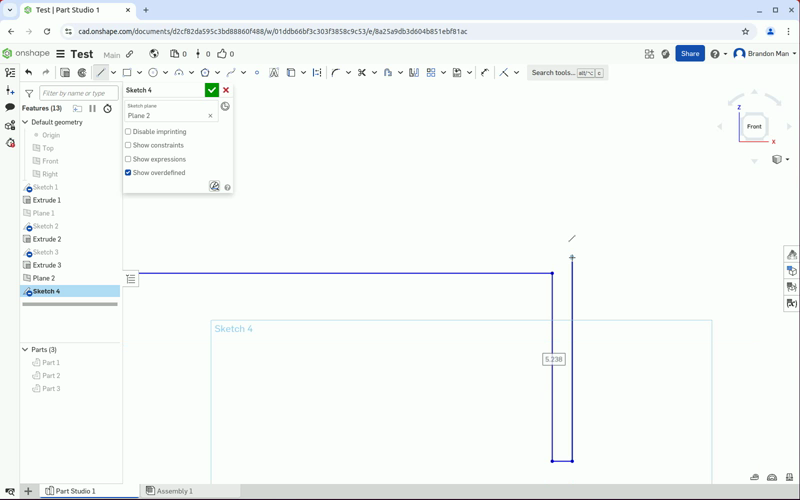
scroll(-6)
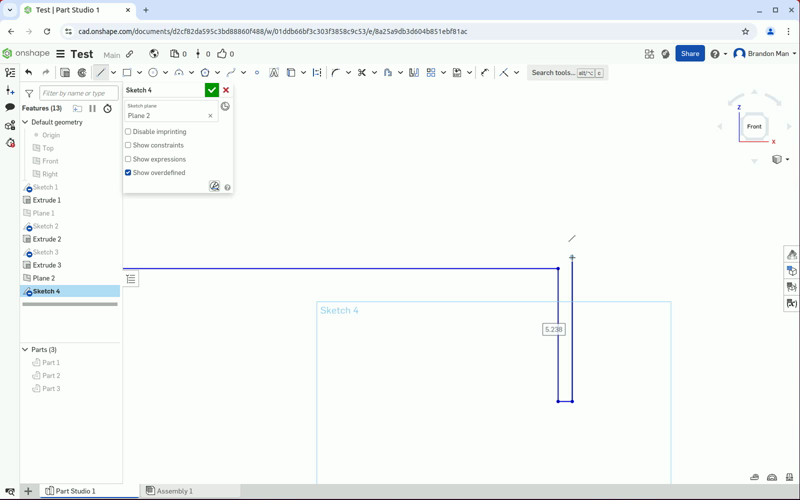
scroll(-6)
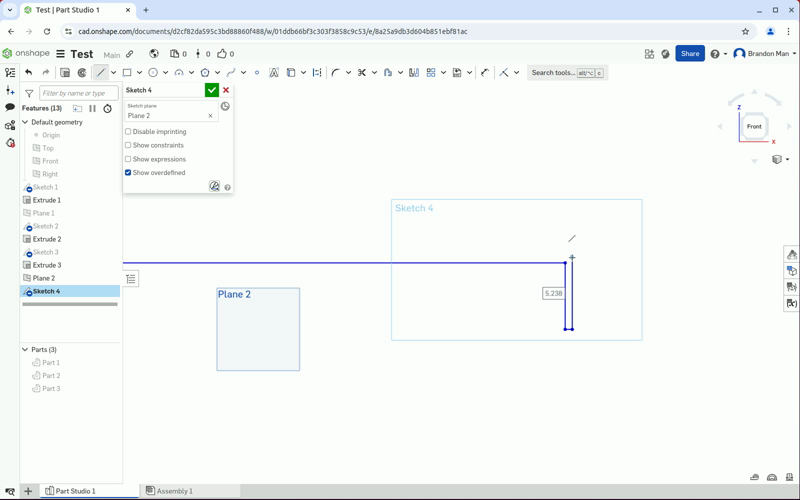
scroll(-6)
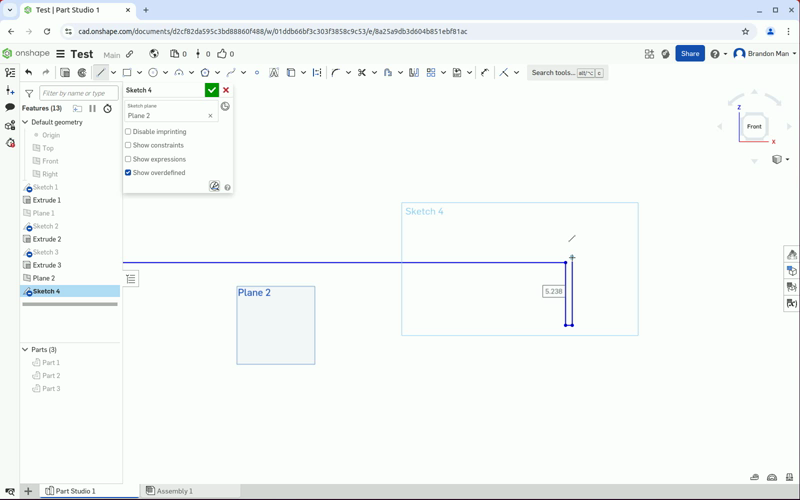
scroll(-6)
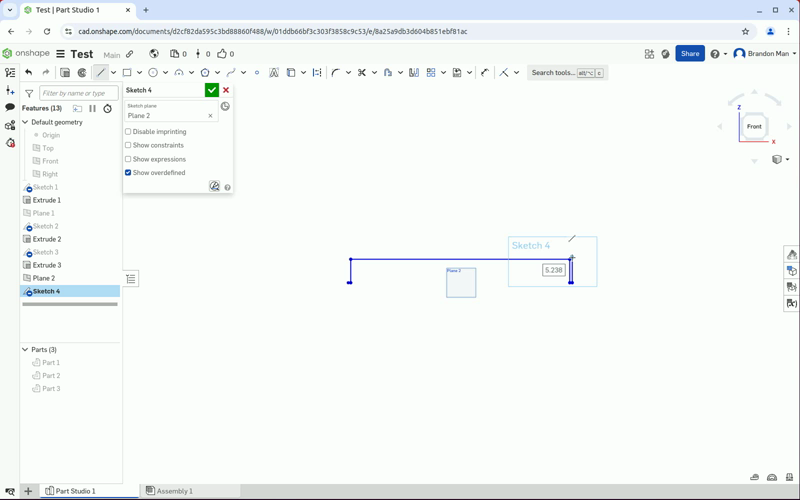
key_up(shift)
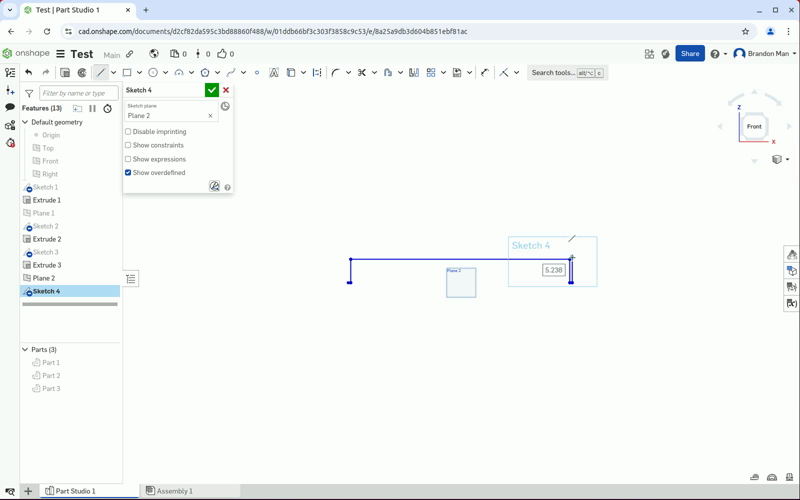
key_down(shift)
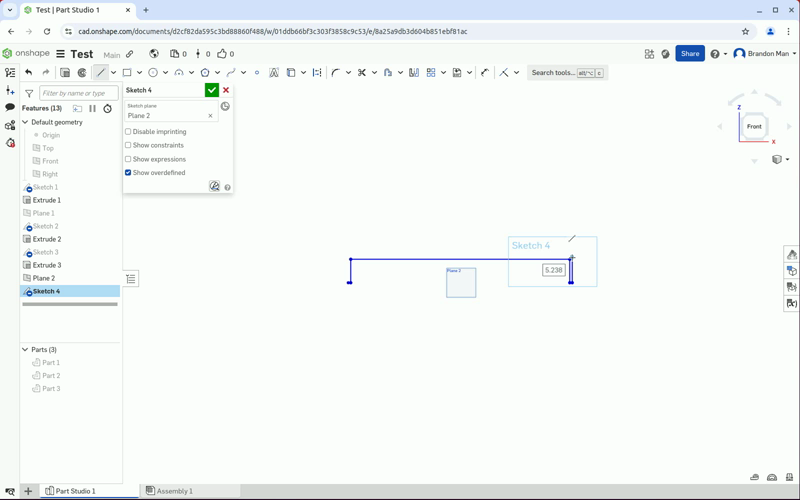
mouse_move(348, 257)
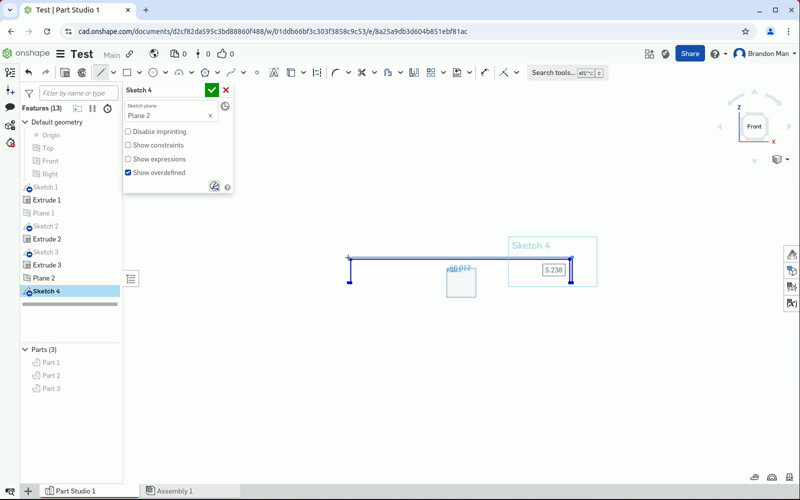
scroll(6)
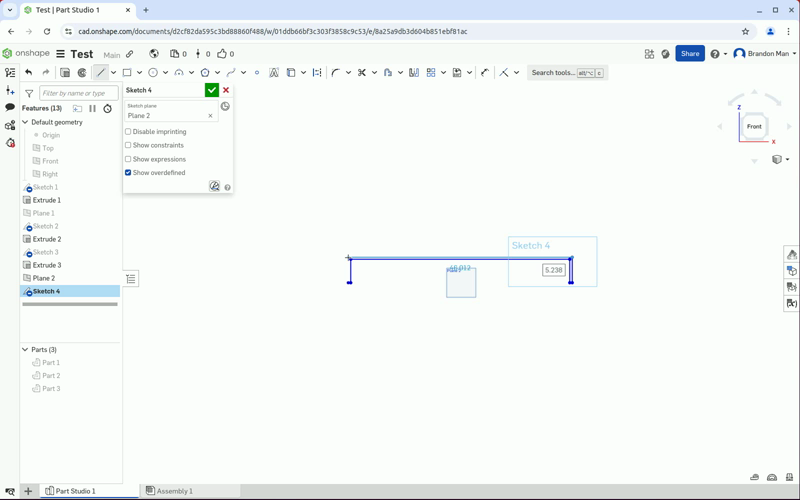
scroll(6)
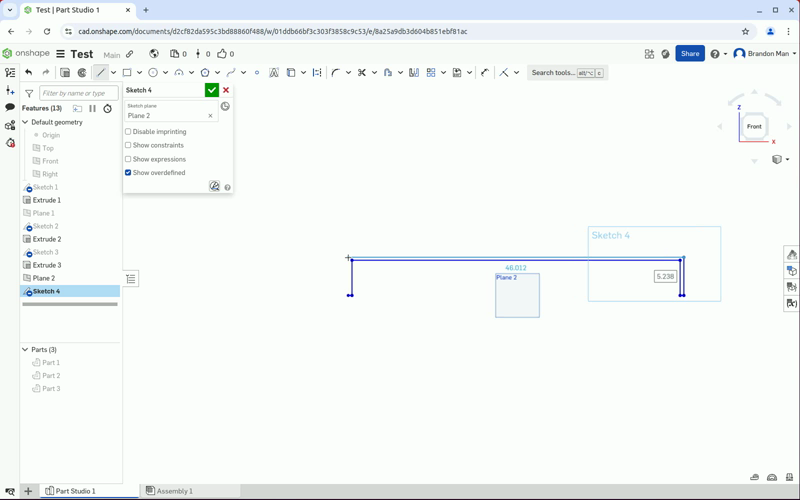
scroll(6)
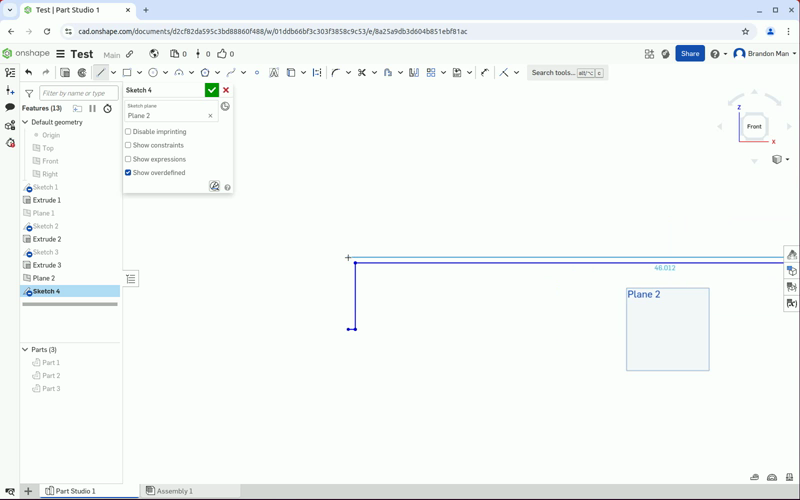
scroll(6)
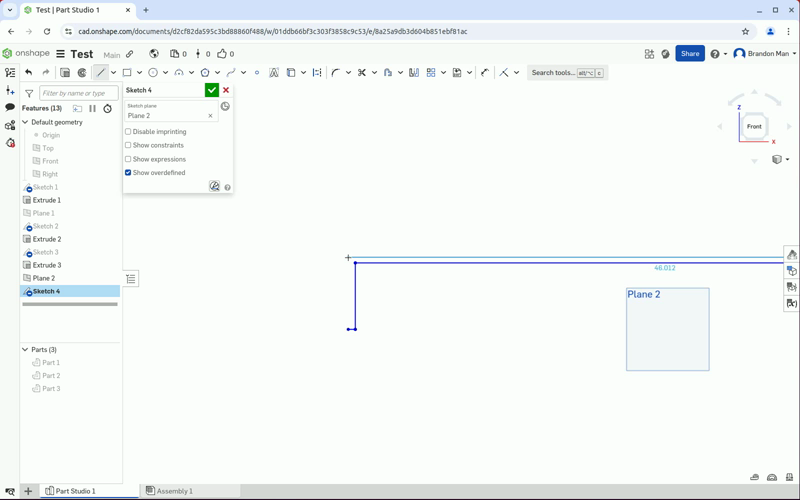
scroll(6)
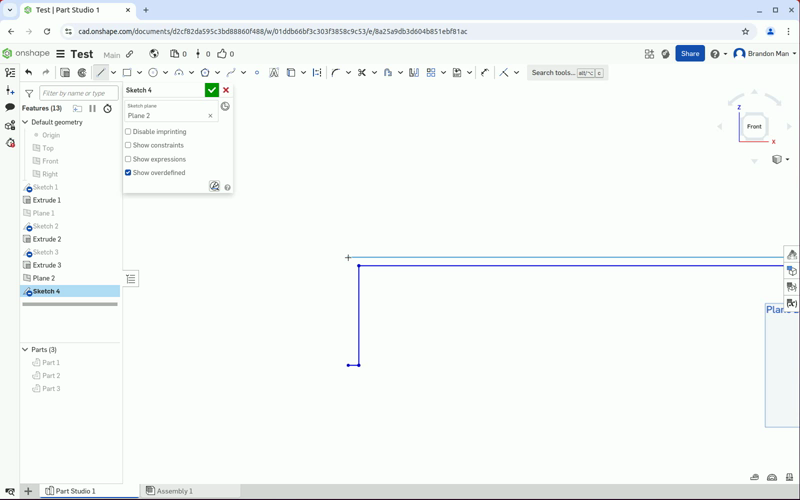
scroll(6)
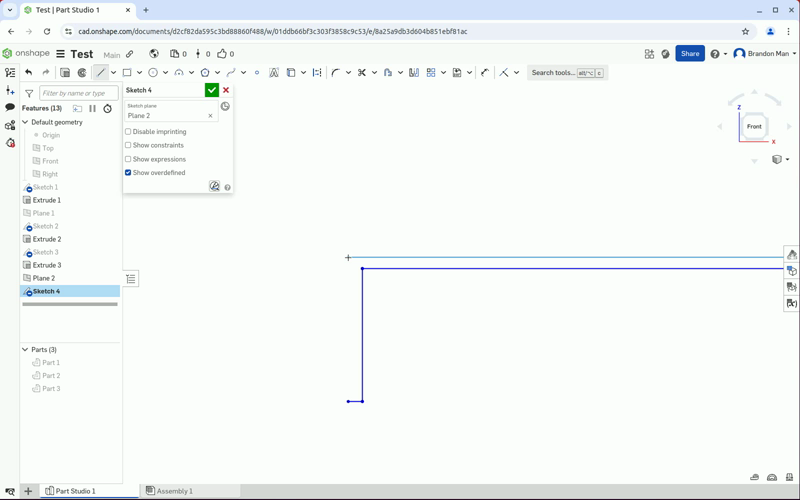
scroll(6)
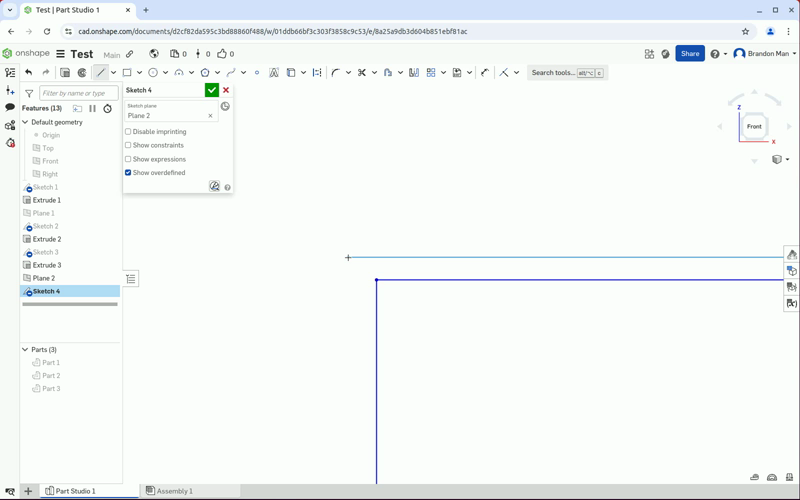
click(348, 257)
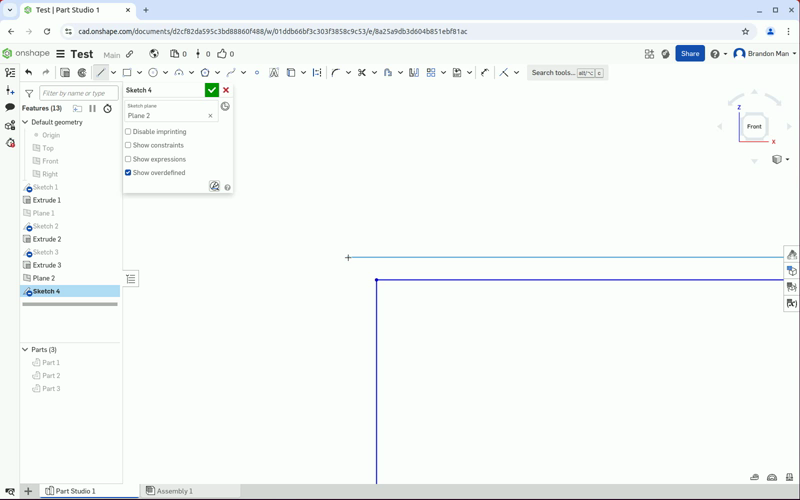
scroll(-6)
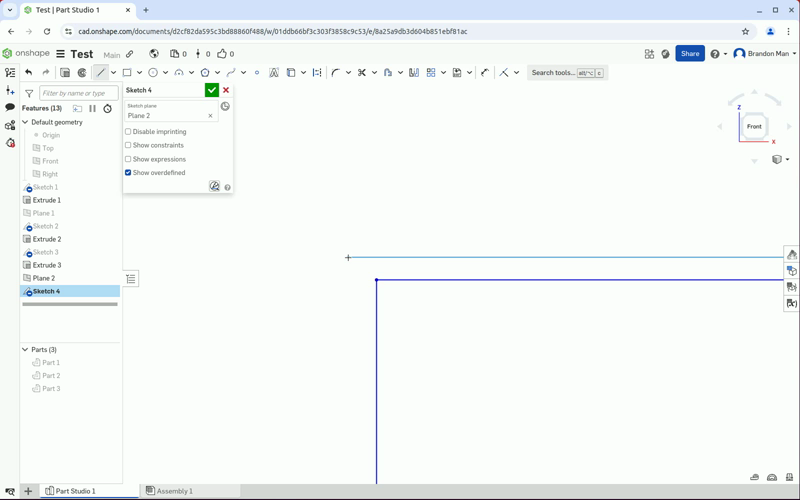
scroll(-6)
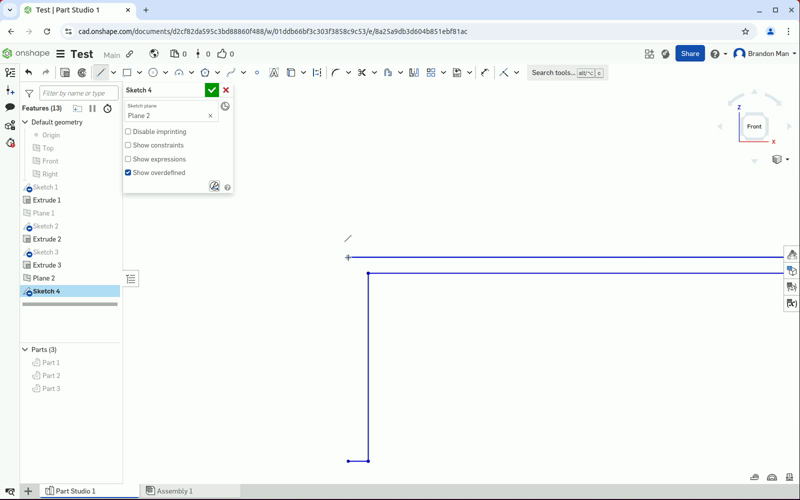
scroll(-6)
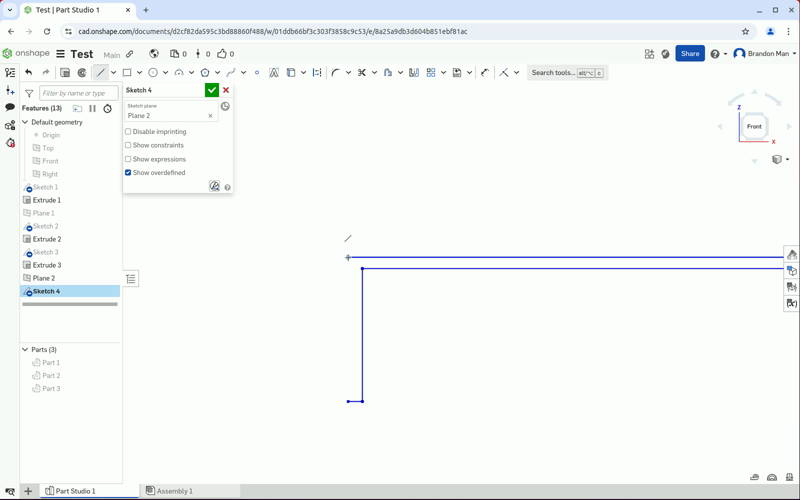
scroll(-6)
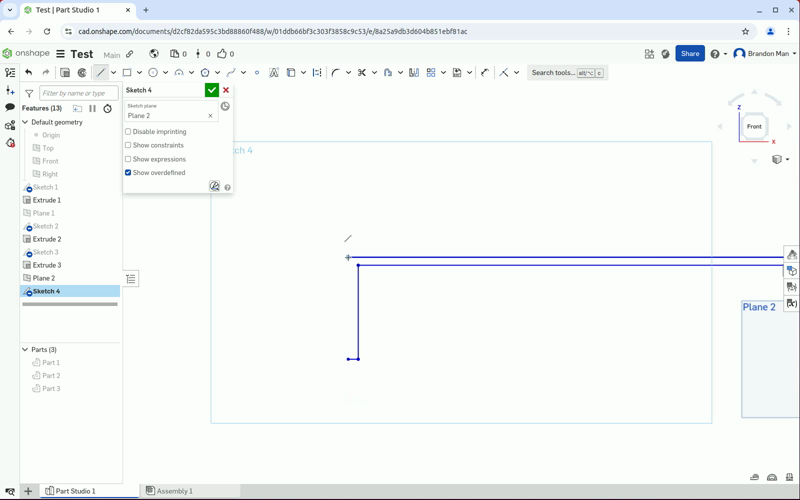
scroll(-6)
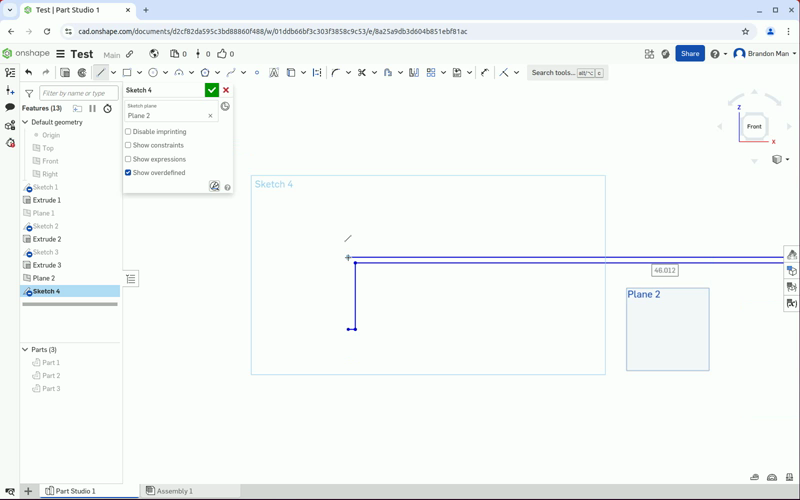
scroll(-6)
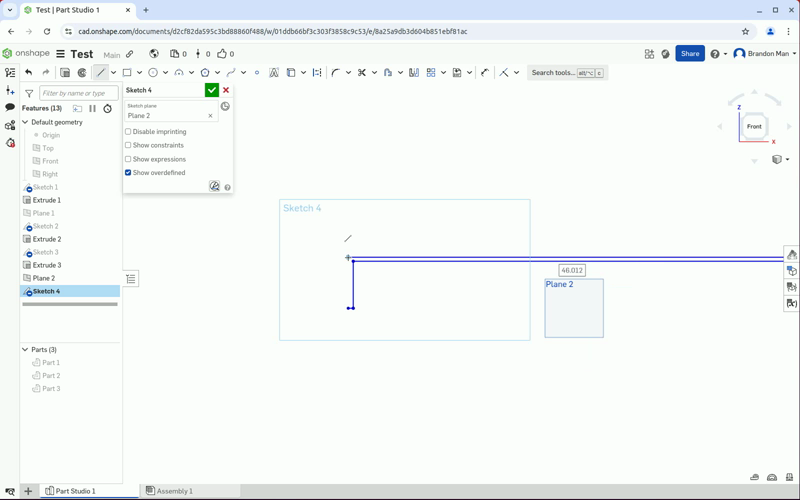
scroll(-6)
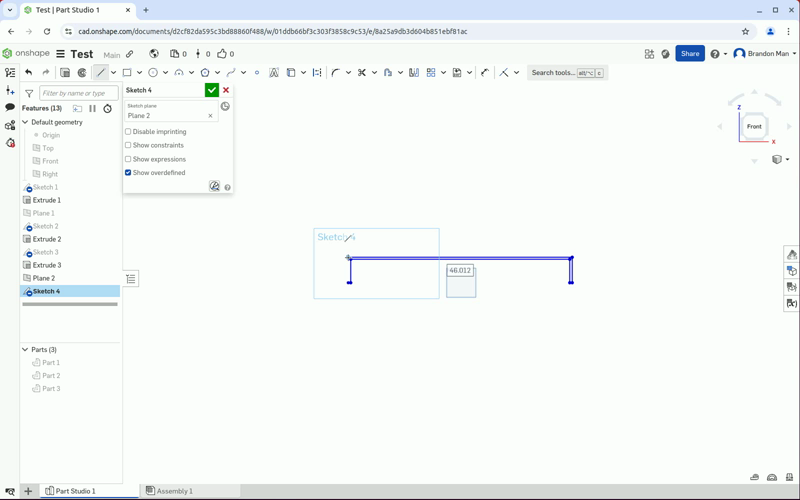
key_up(shift)
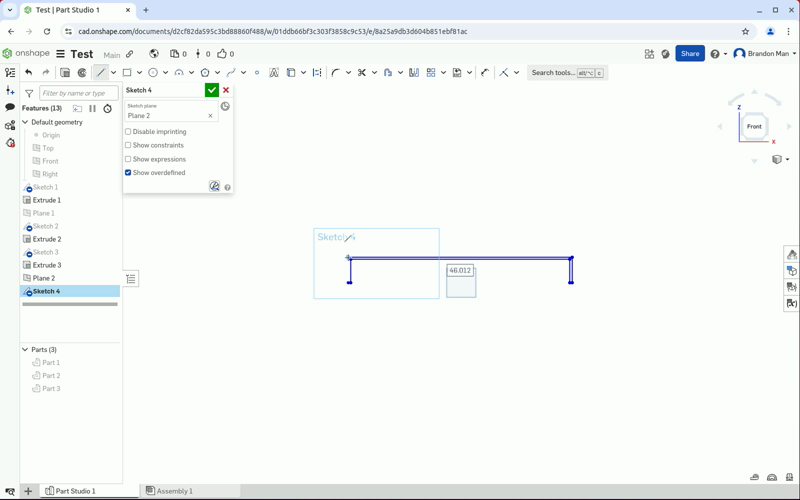
mouse_move(378, 257)
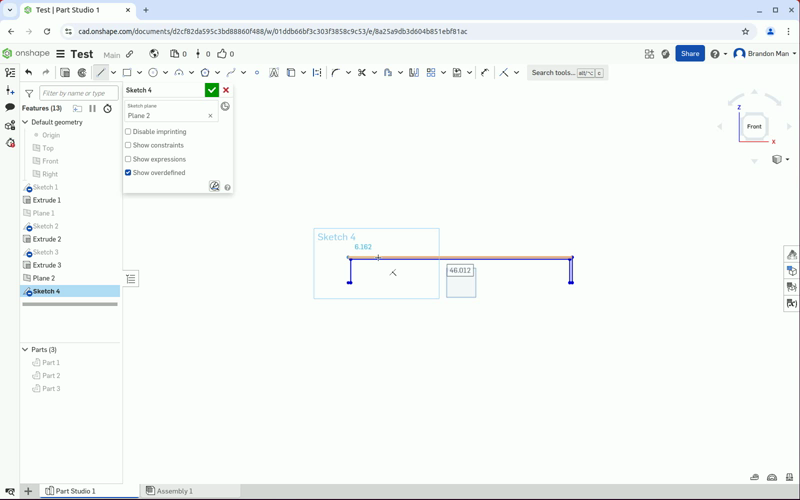
key_down(shift)
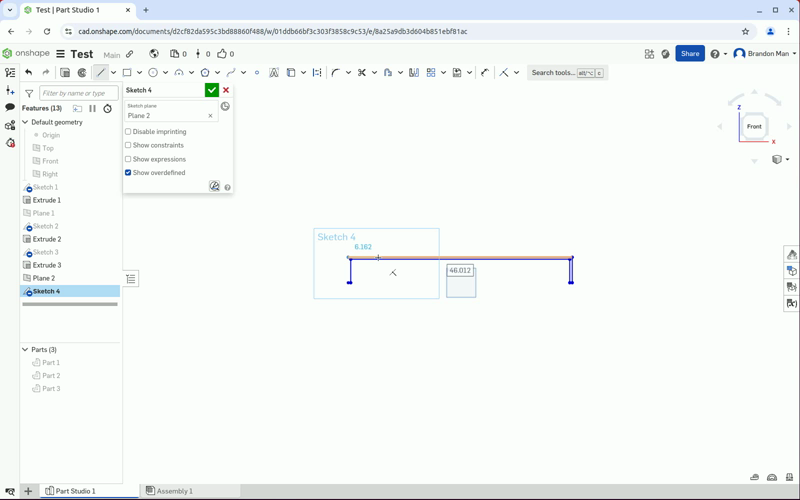
mouse_move(348, 282)
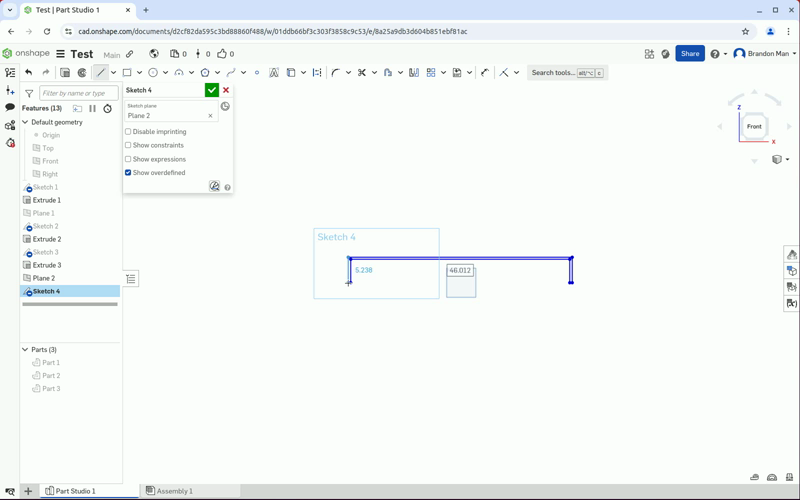
scroll(6)
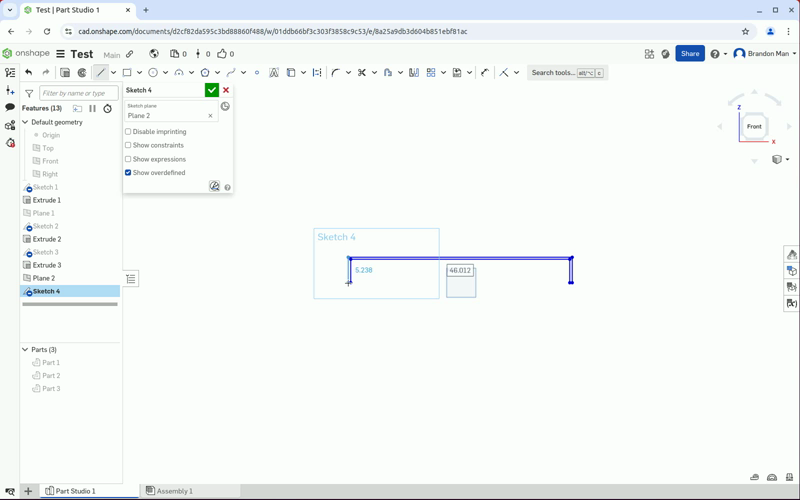
scroll(6)
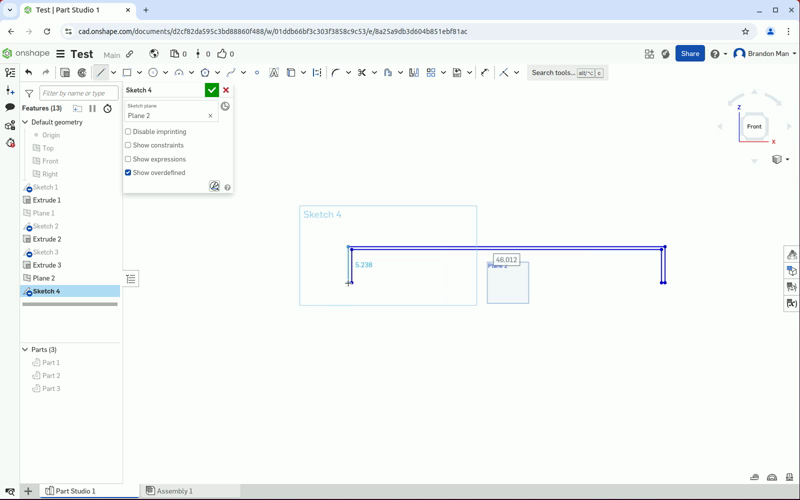
scroll(6)
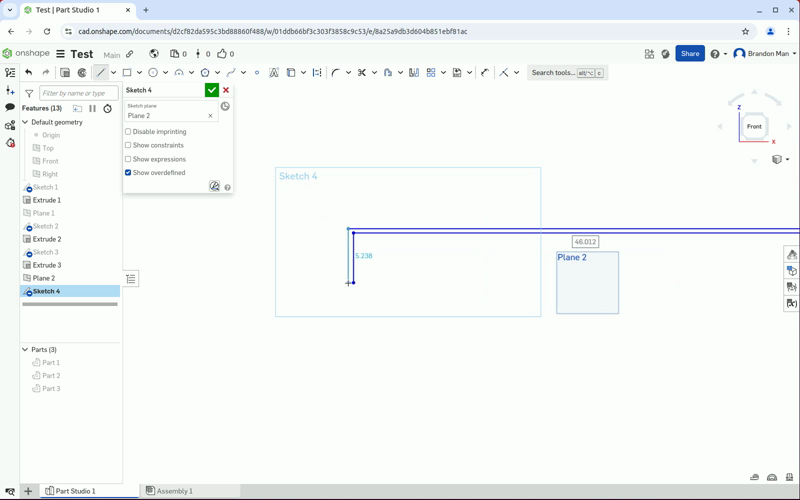
scroll(6)
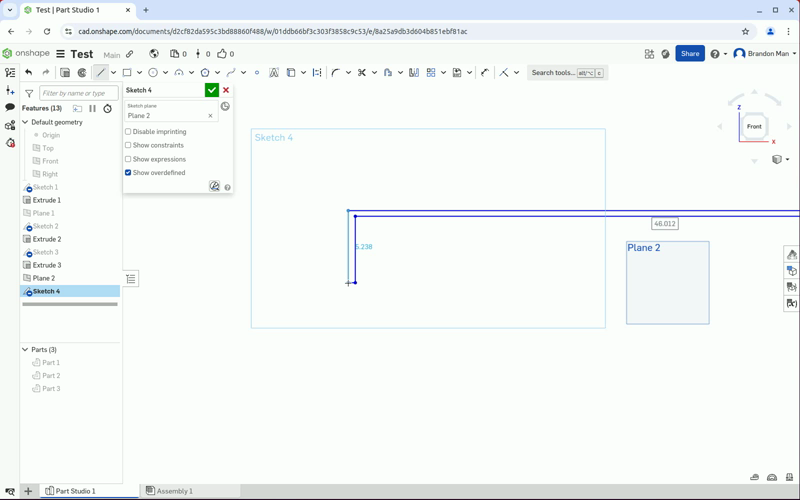
scroll(6)
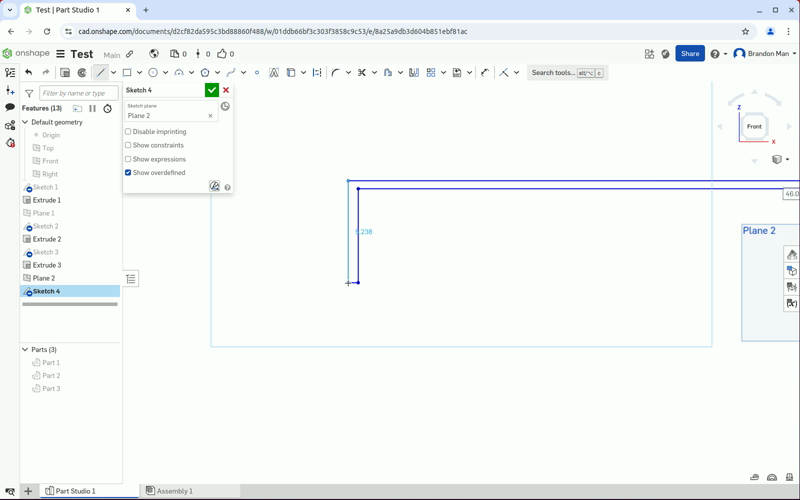
scroll(6)
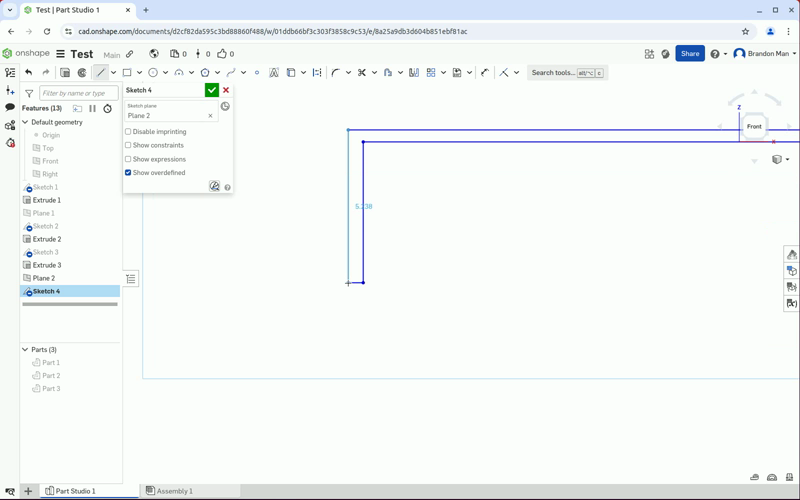
scroll(6)
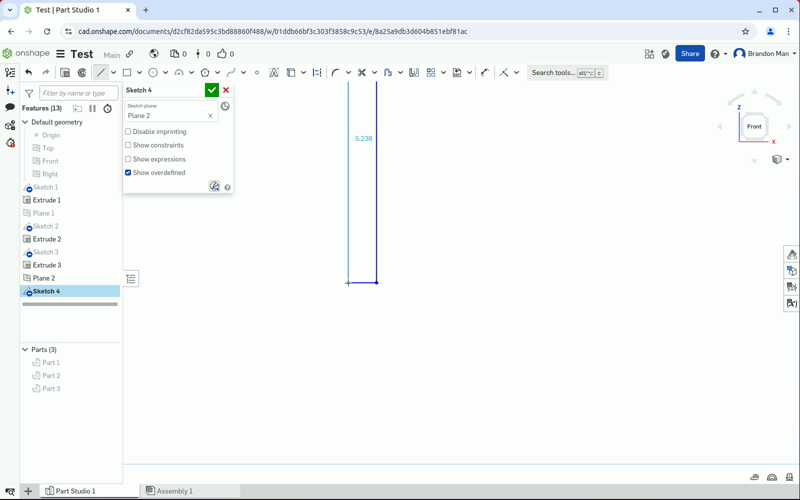
key_up(shift)
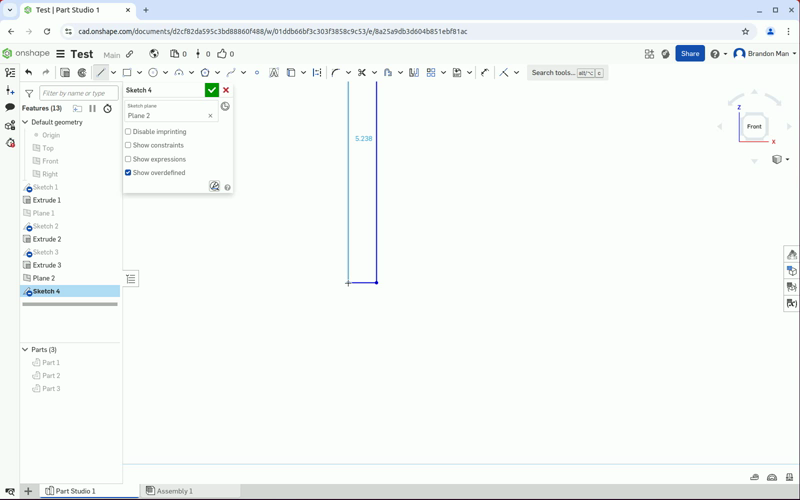
click(348, 282)
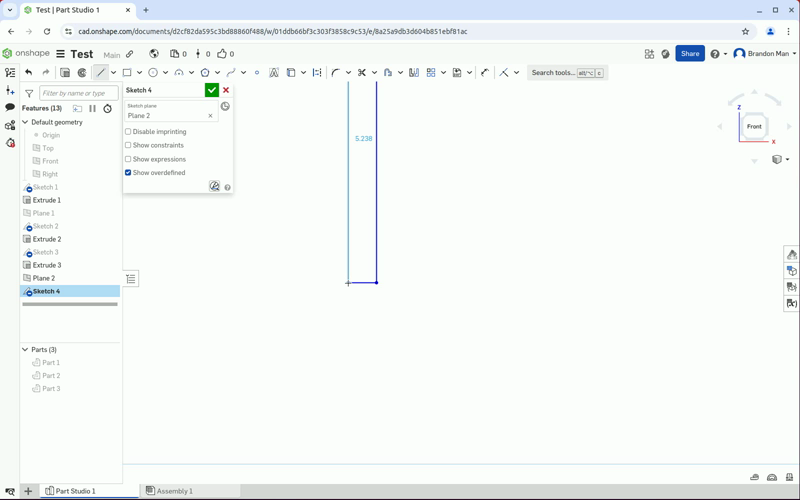
scroll(-6)
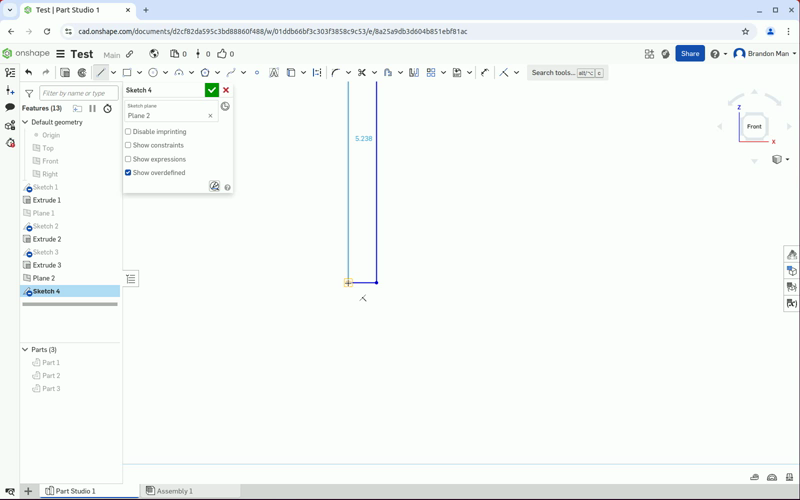
scroll(-6)
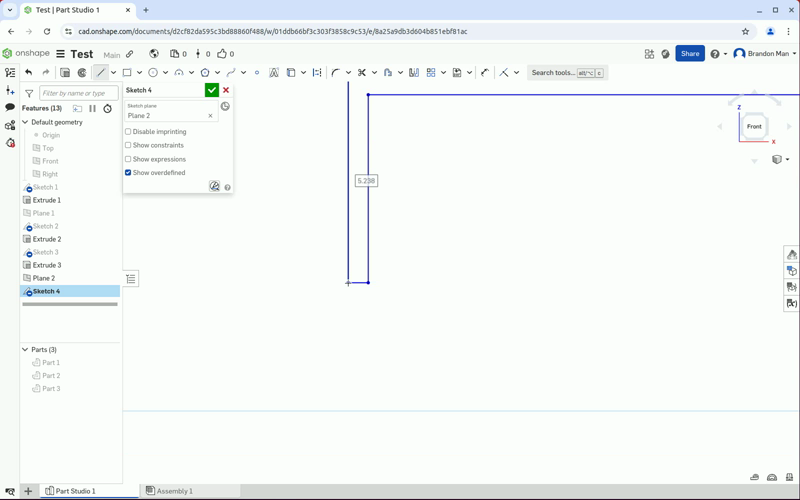
scroll(-6)
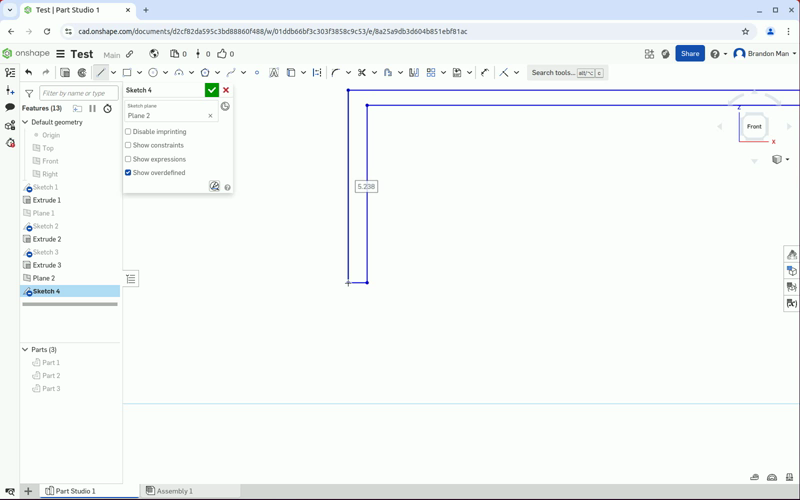
scroll(-6)
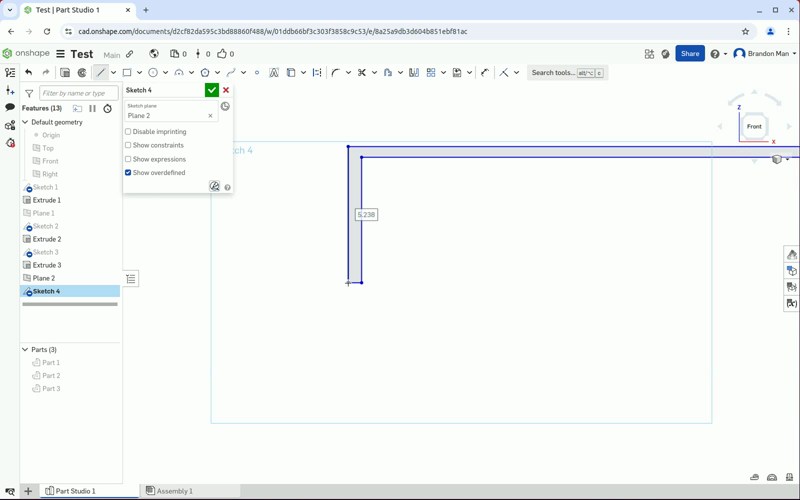
scroll(-6)
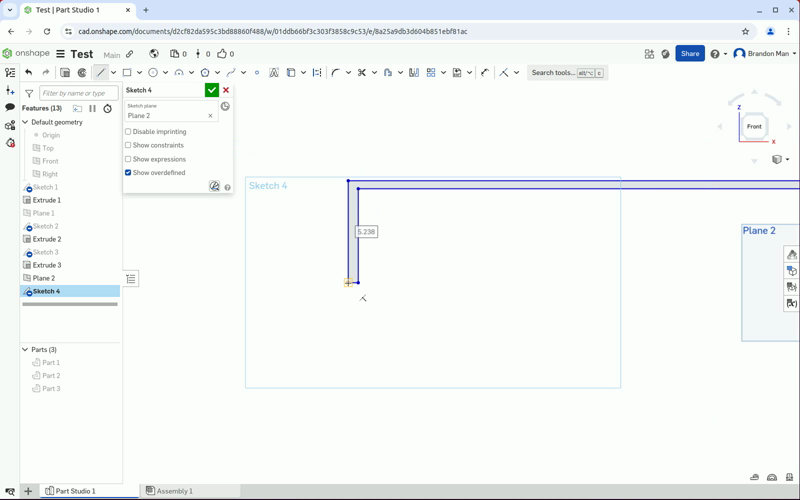
scroll(-6)
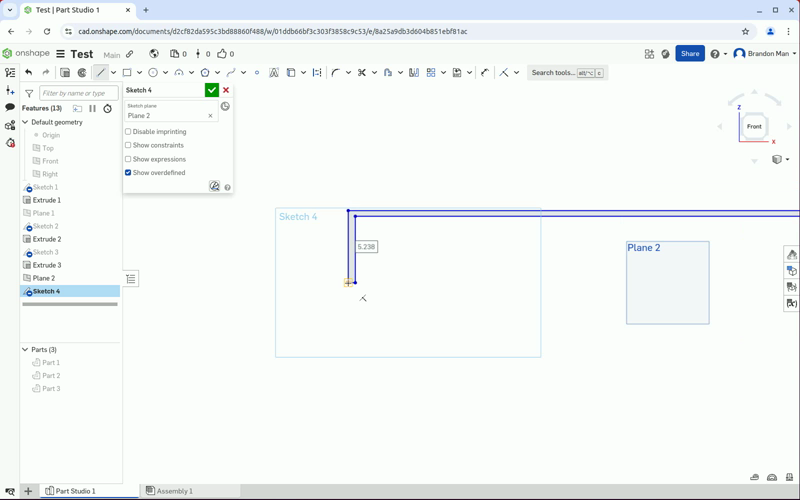
scroll(-6)
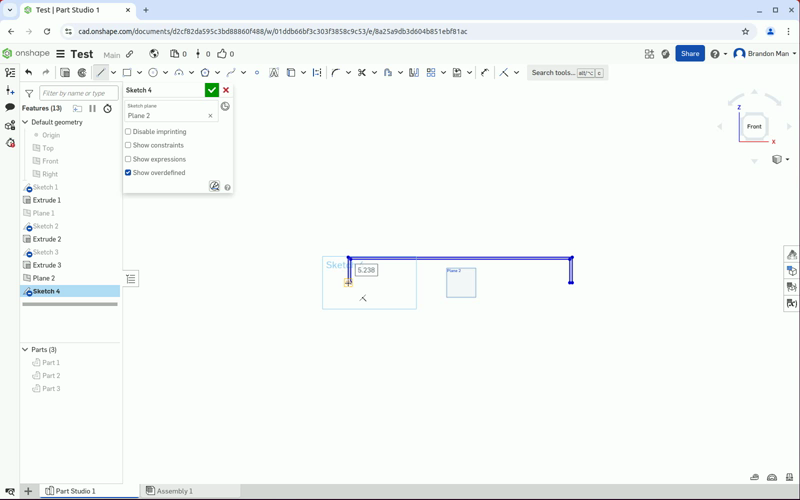
key(esc)
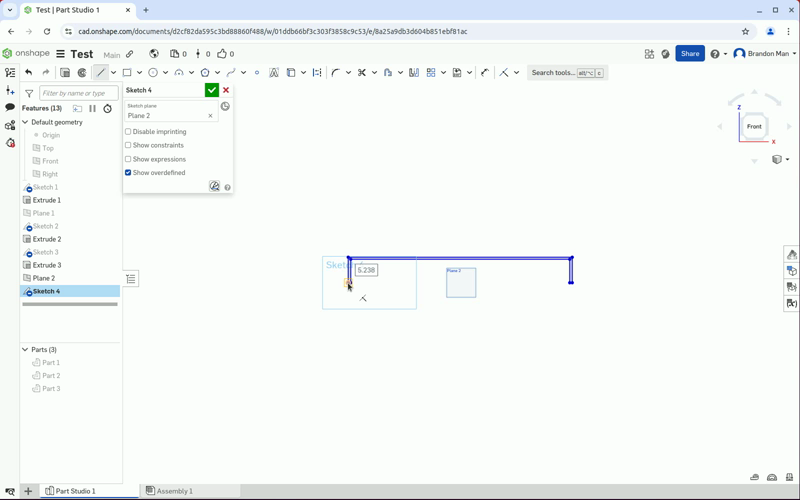
mouse_move(477, 257)
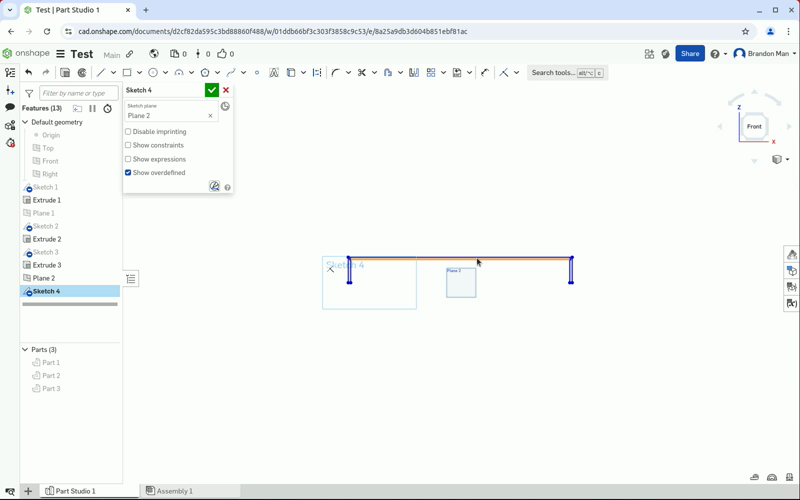
scroll(6)
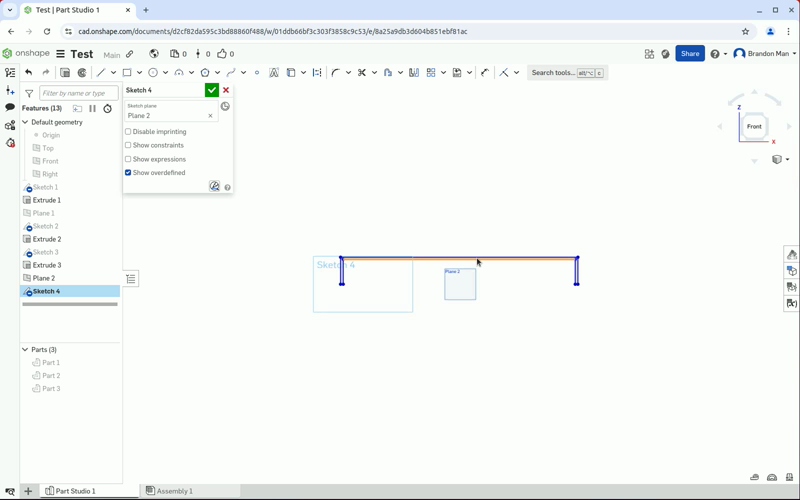
scroll(6)
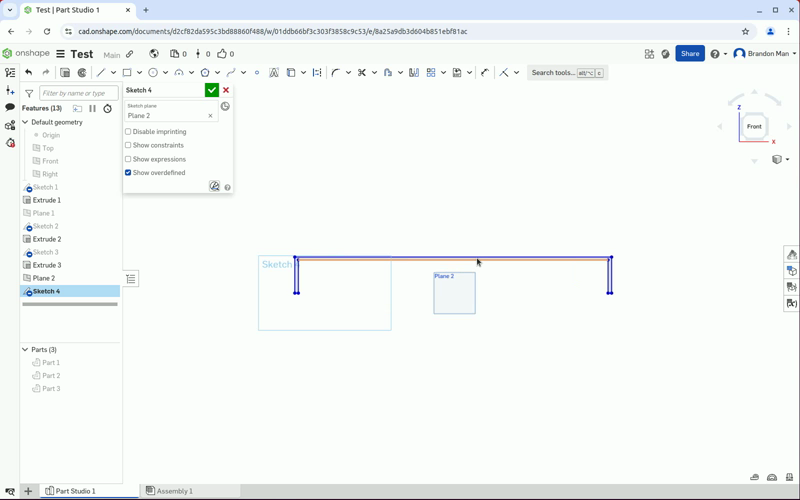
scroll(6)
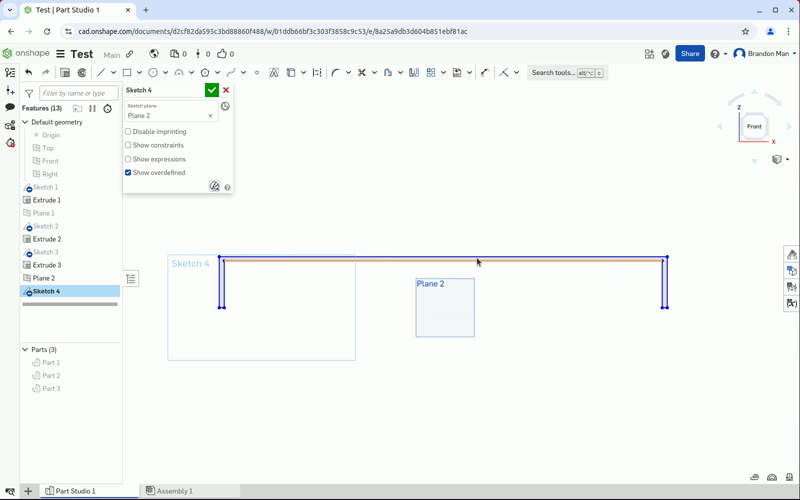
scroll(6)
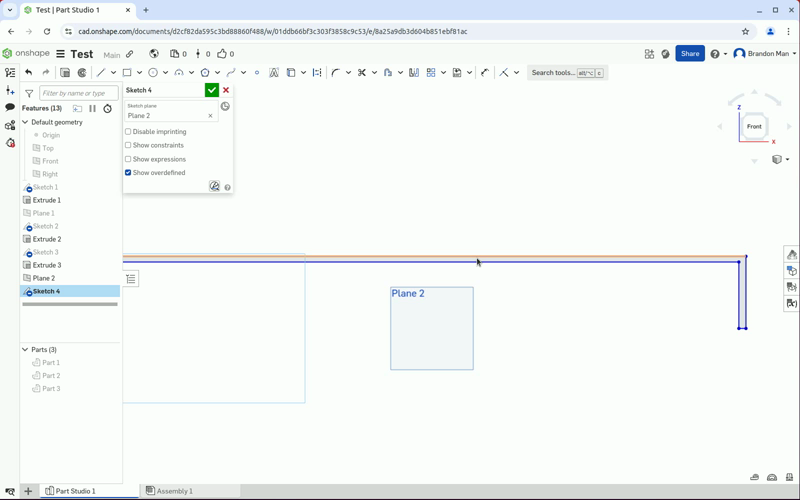
scroll(6)
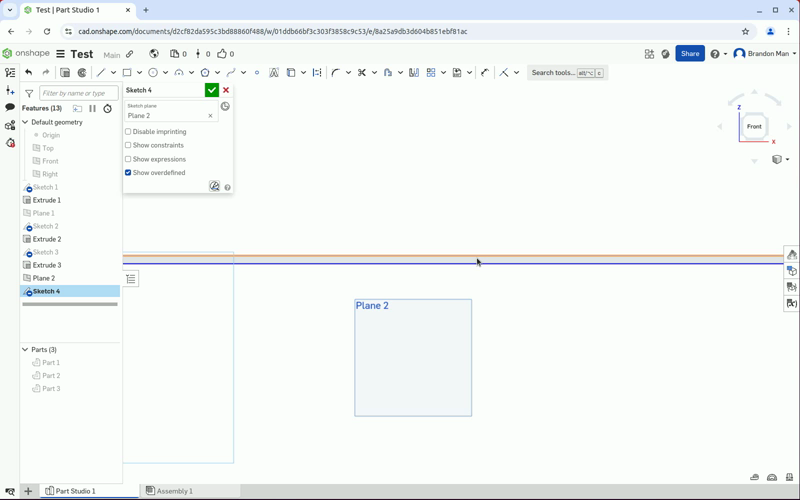
scroll(6)
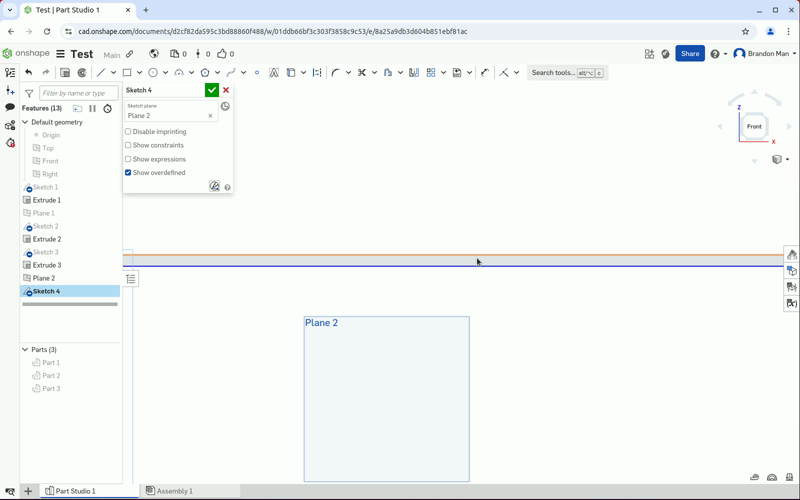
scroll(6)
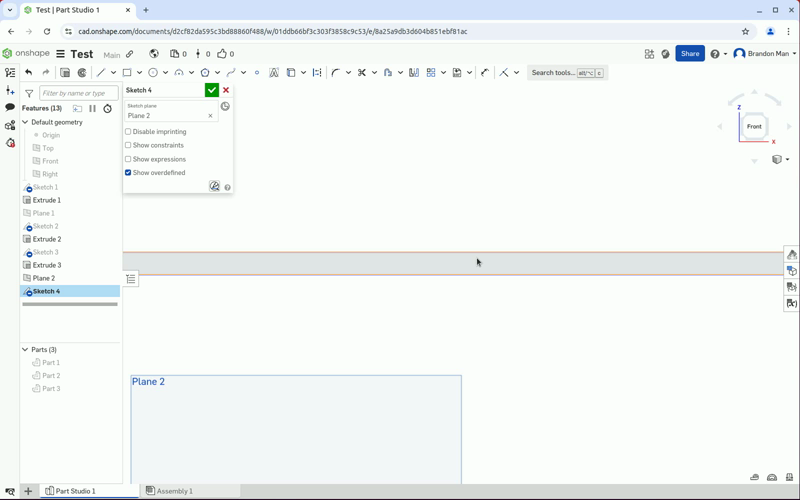
click(477, 257)
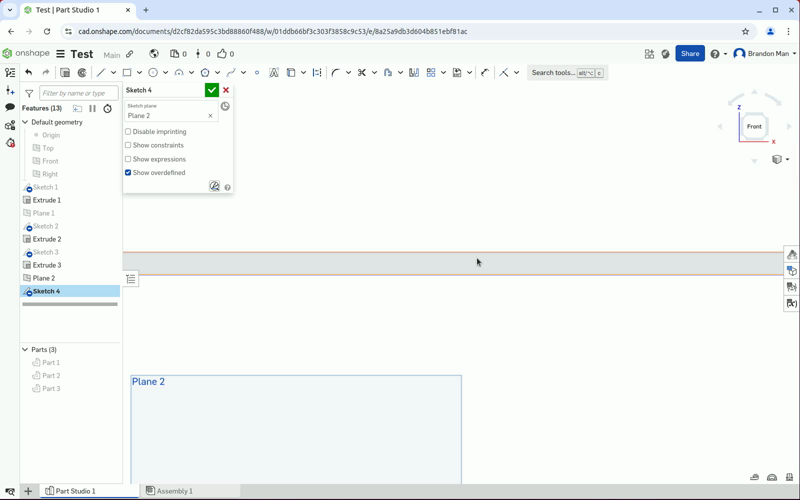
scroll(-6)
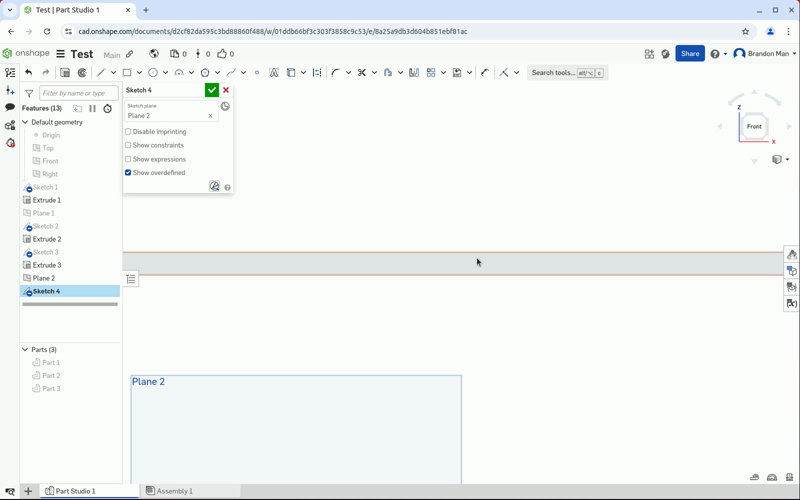
scroll(-6)
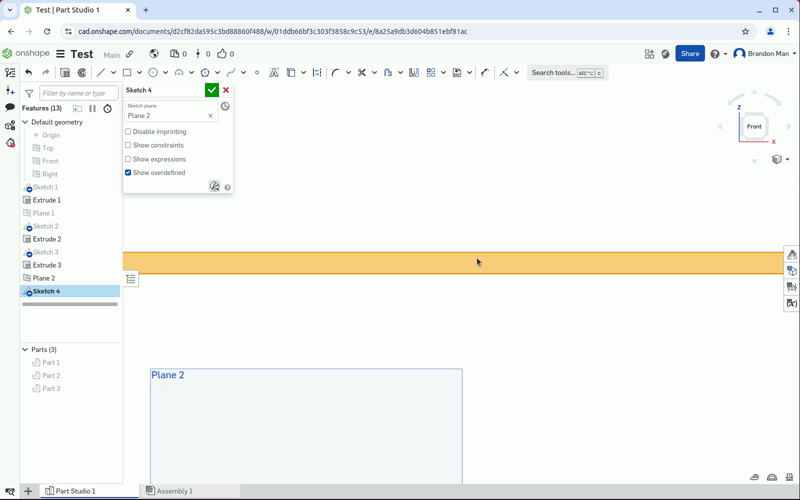
scroll(-6)
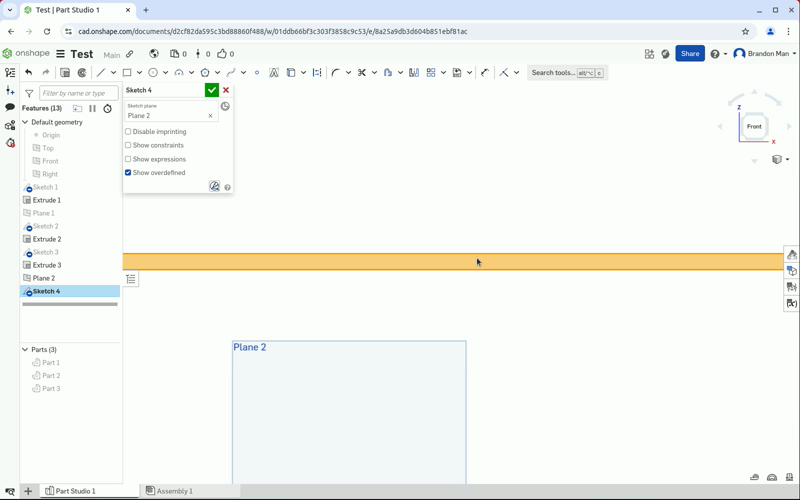
scroll(-6)
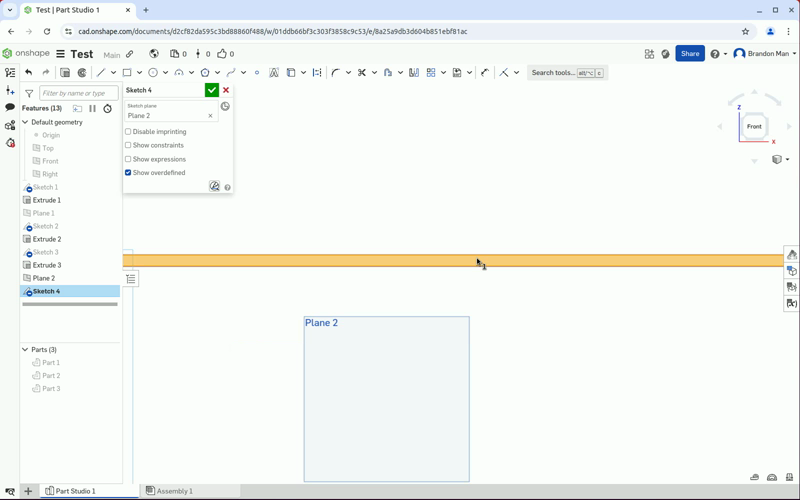
scroll(-6)
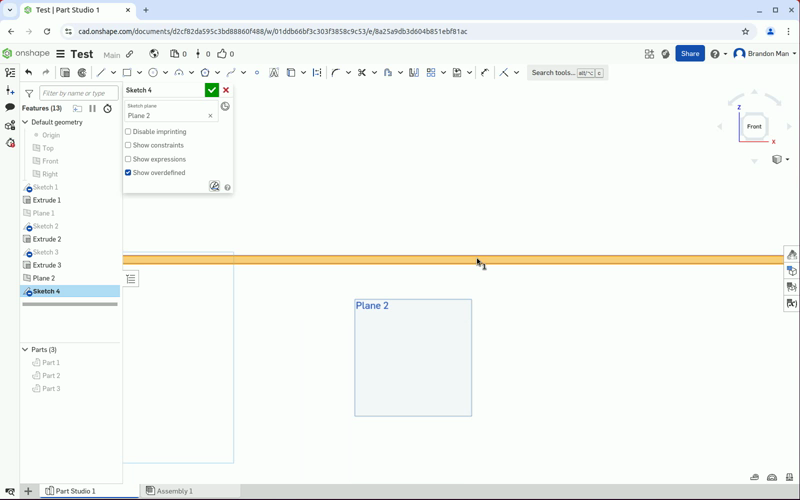
scroll(-6)
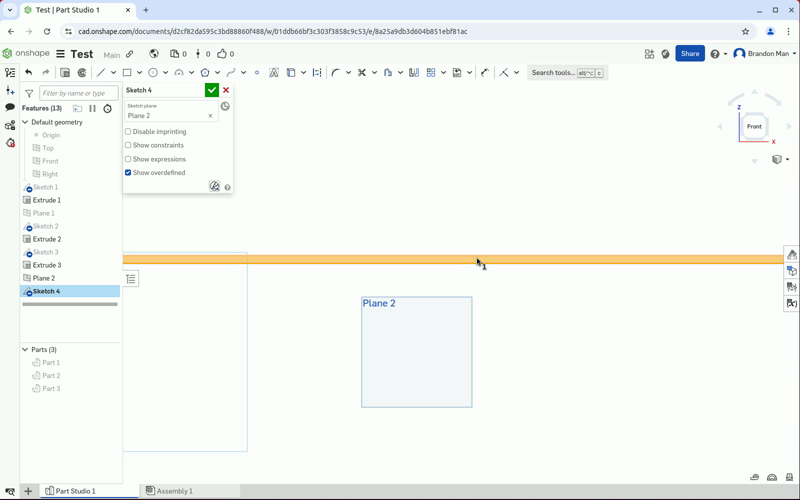
scroll(-6)
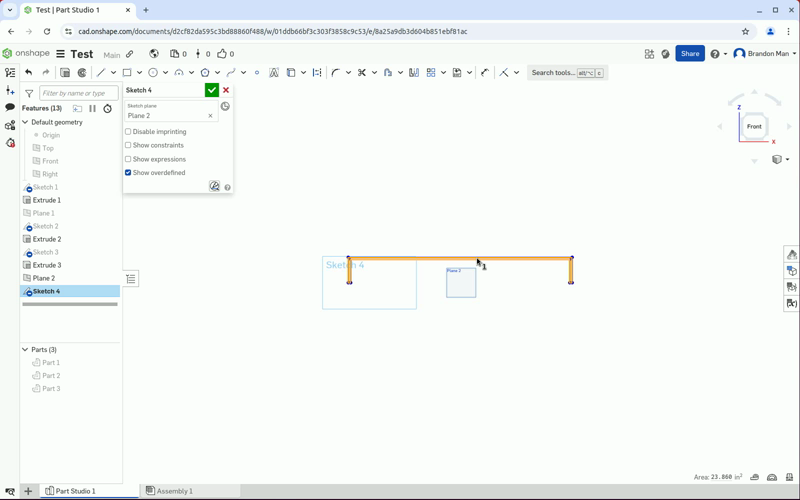
mouse_move(73, 352)
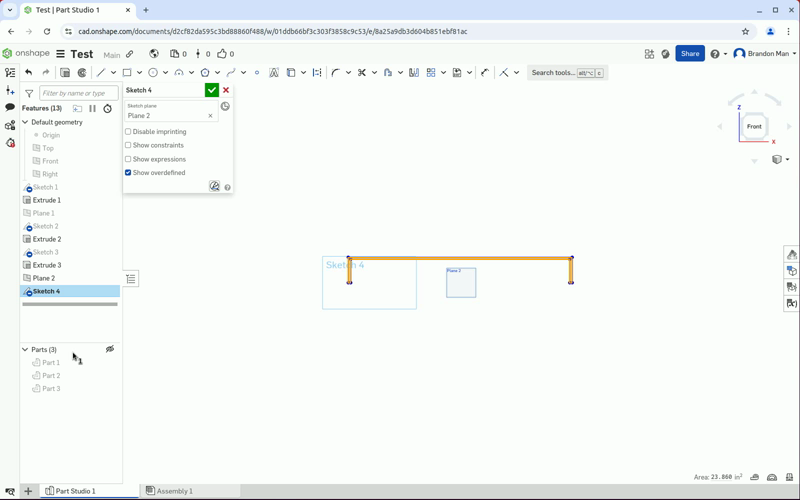
key(shift+y)
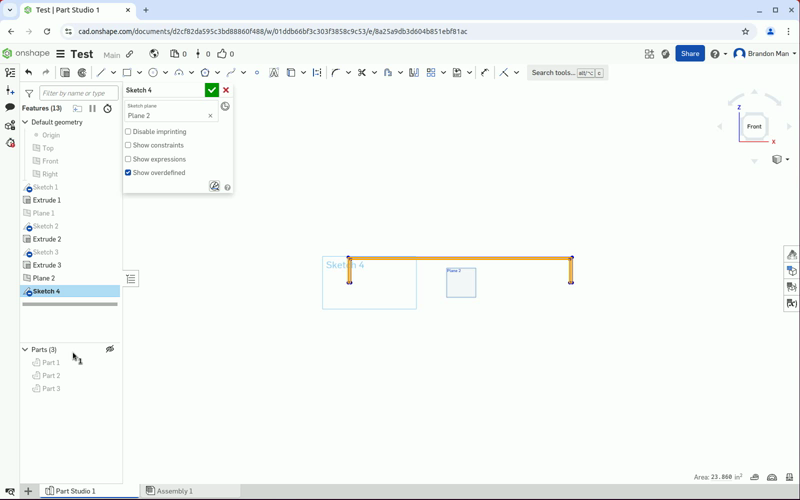
key(shift+e)
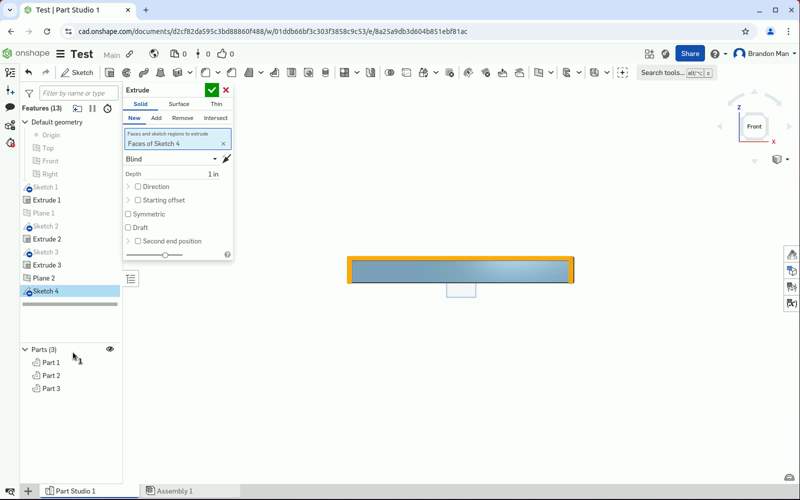
mouse_move(143, 106)
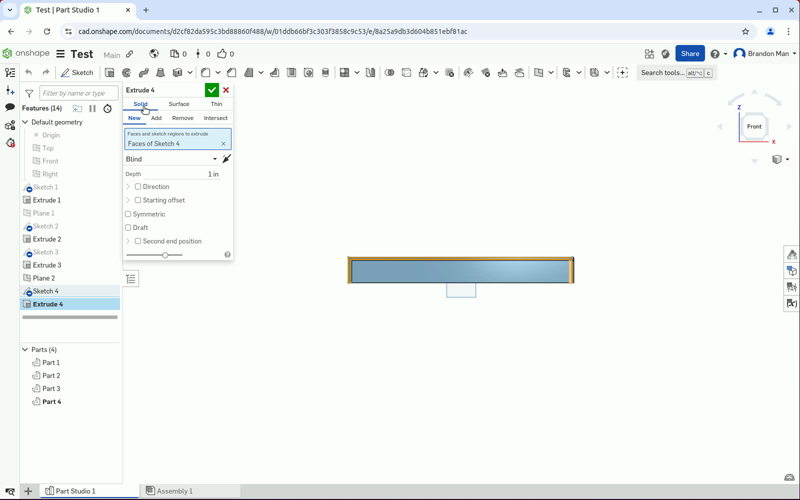
click(143, 106)
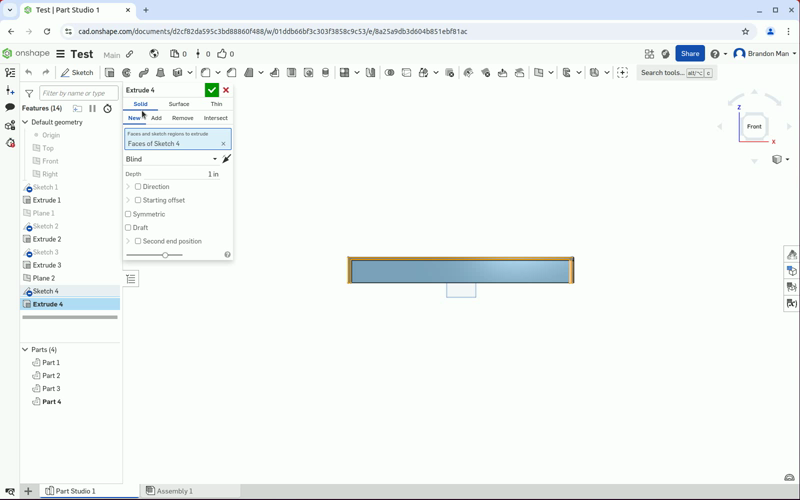
mouse_move(137, 120)
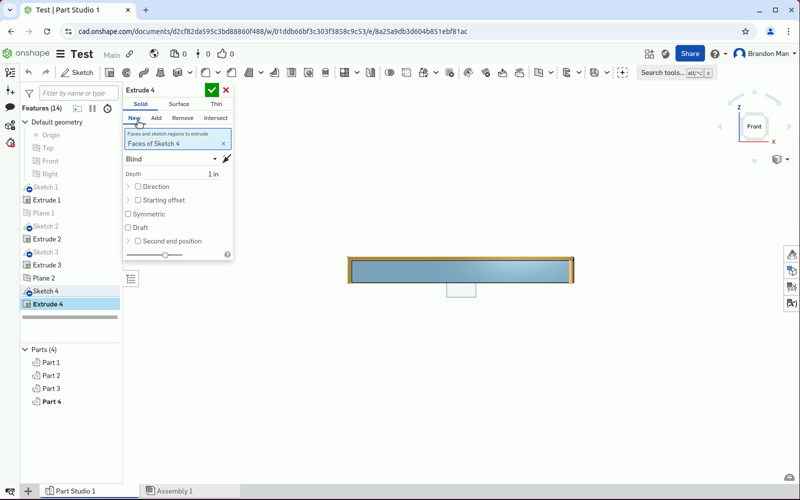
click(137, 120)
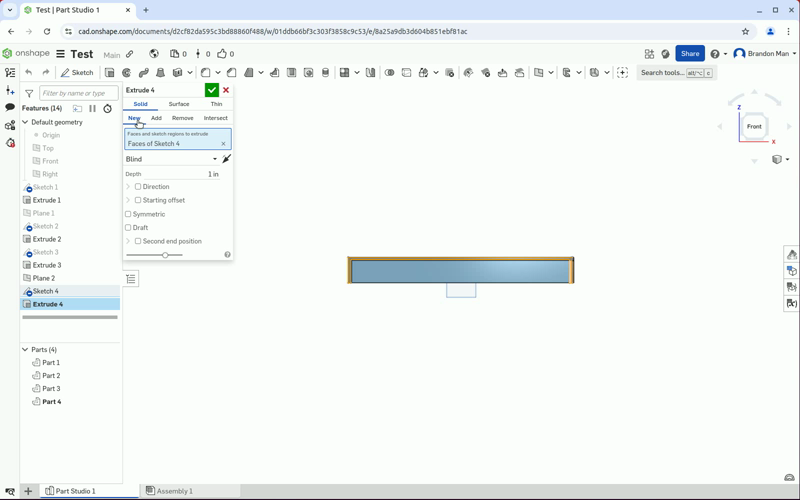
key(tab, 4)
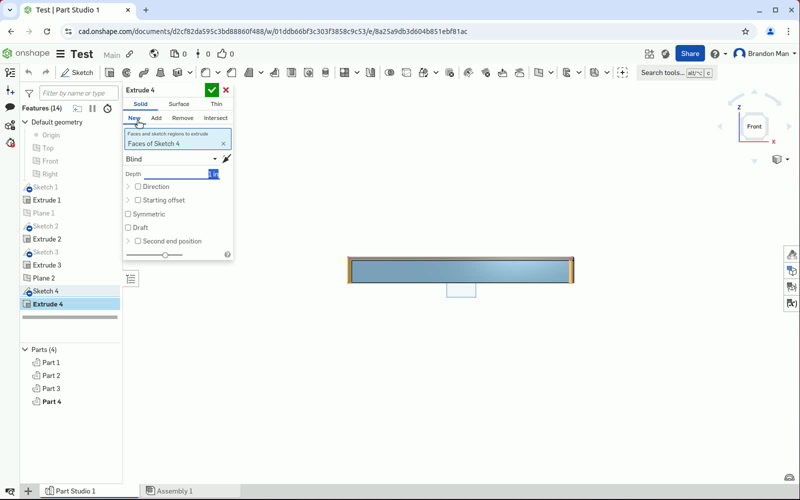
text(0.722)
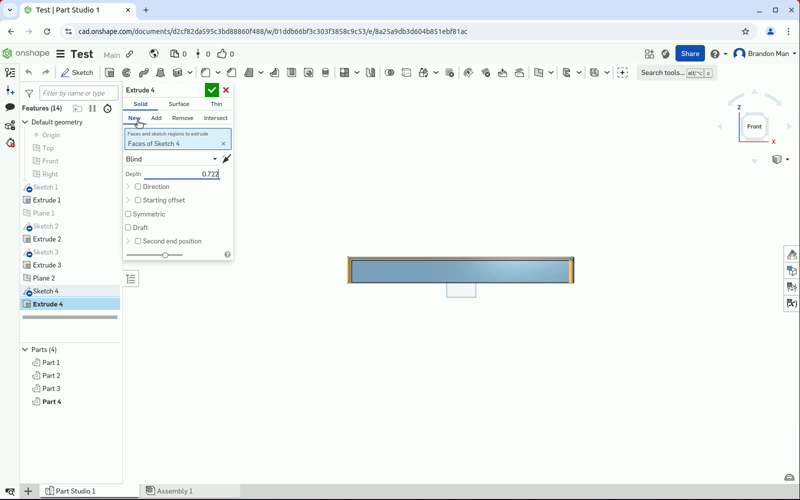
key(enter)
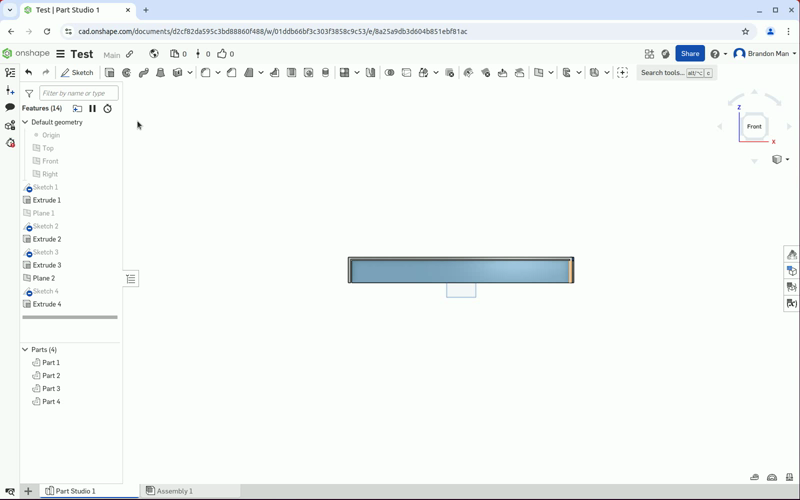
key(shift+h)
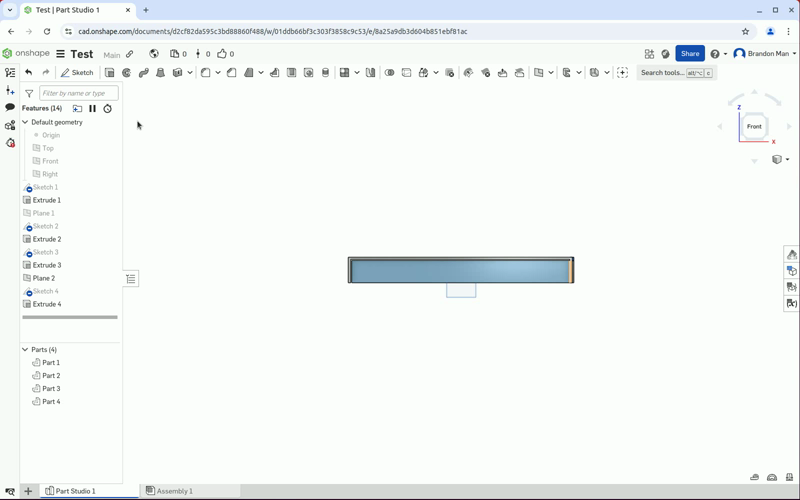
key(shift+h)
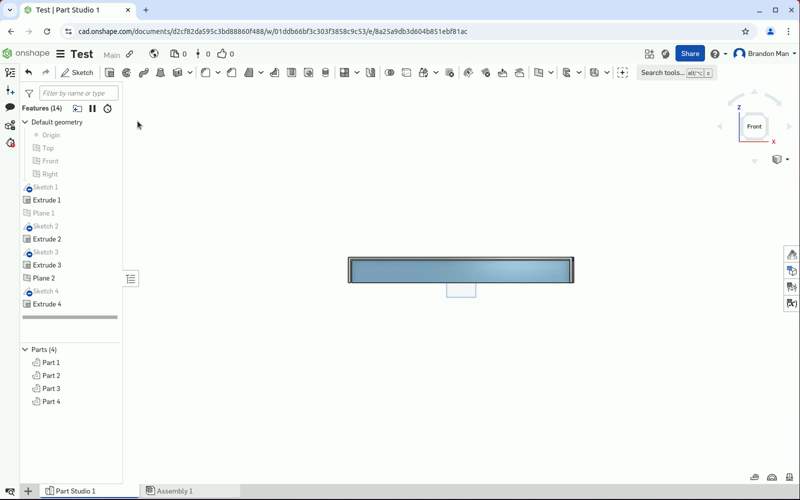
mouse_move(73, 189)
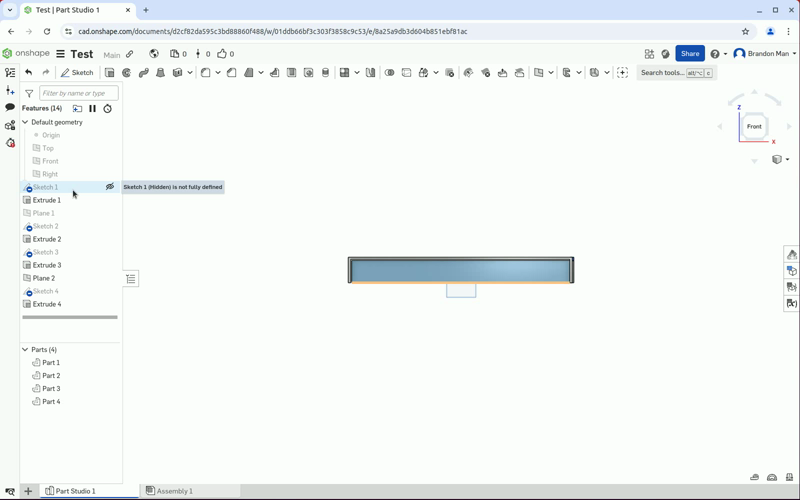
click(73, 189)
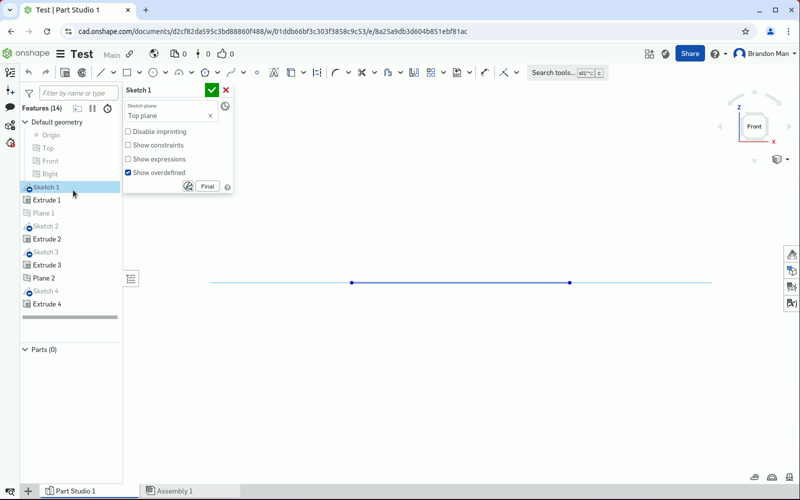
mouse_move(229, 92)
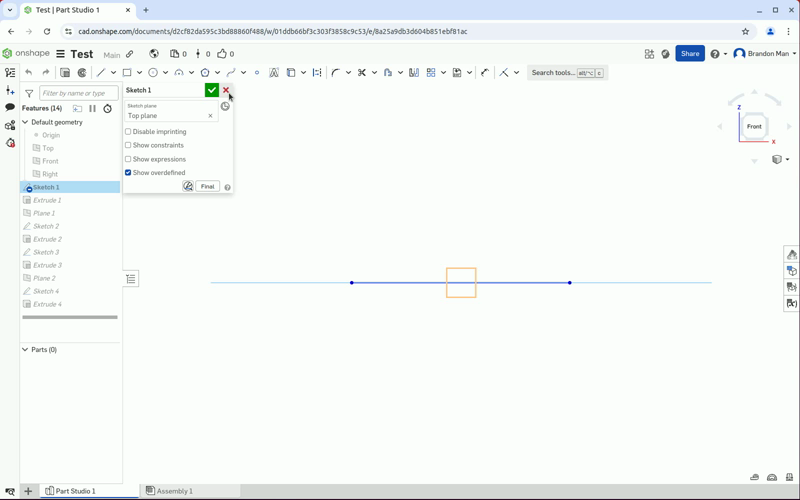
click(229, 92)
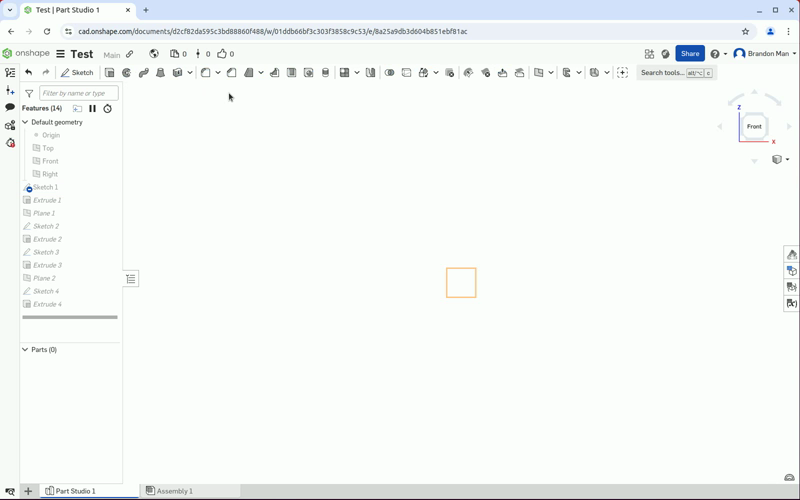
key(shift+s)
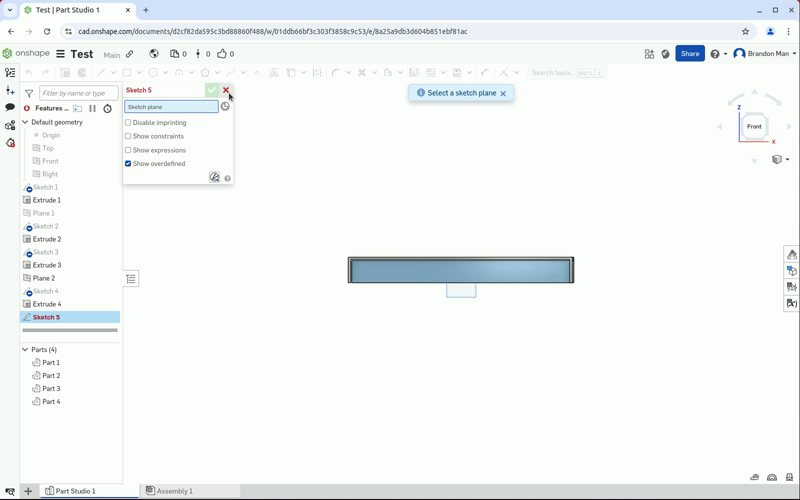
mouse_move(73, 280)
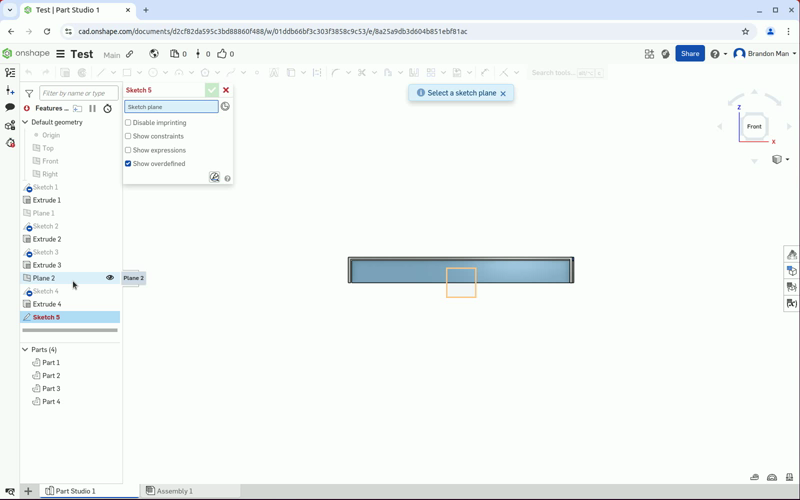
click(73, 280)
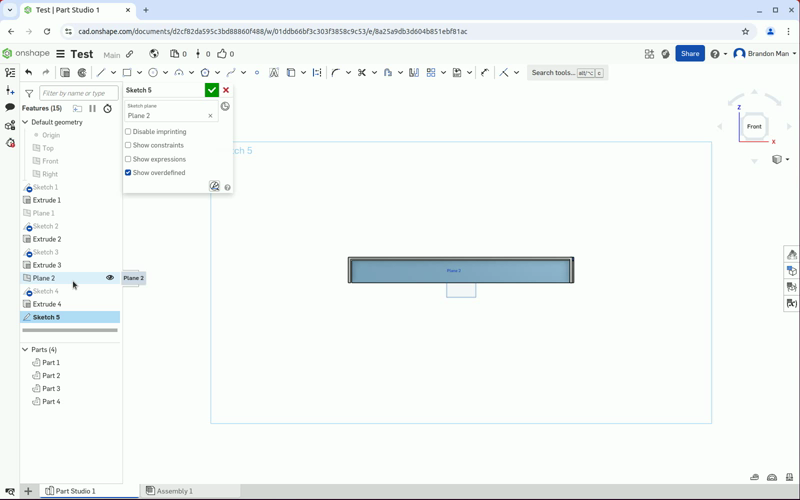
mouse_move(73, 352)
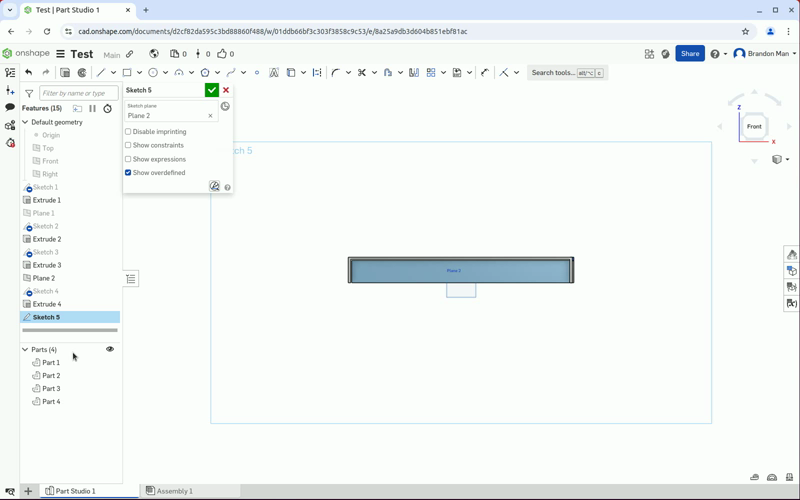
key(y)
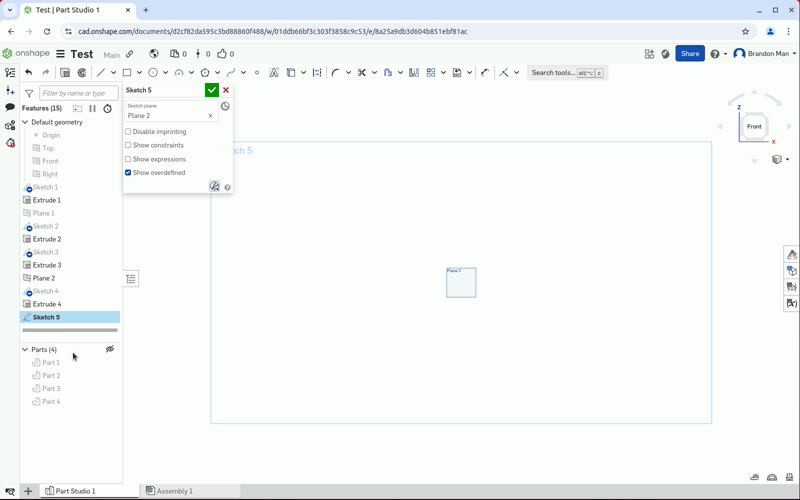
key(l)
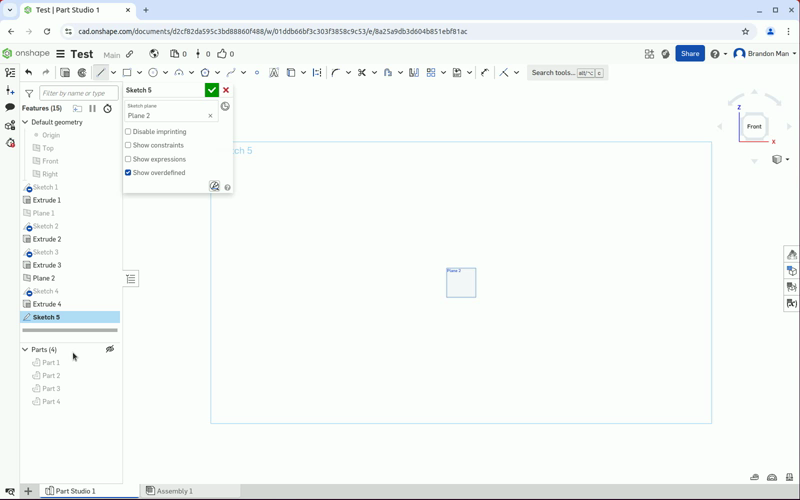
key_down(shift)
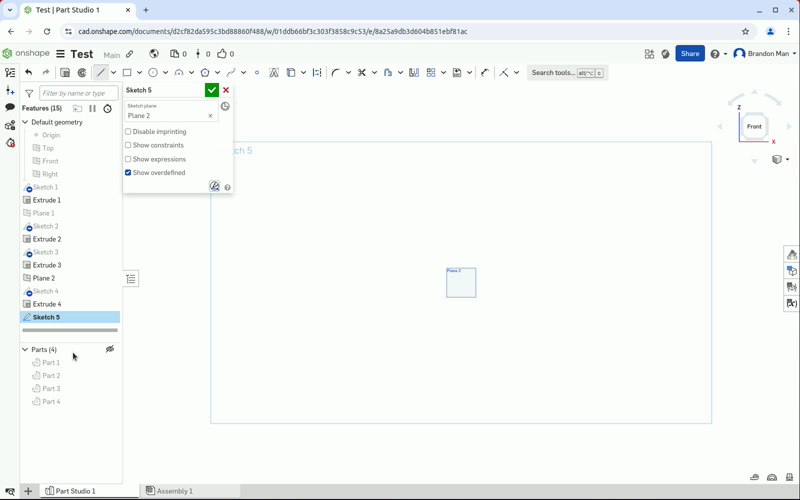
mouse_move(351, 282)
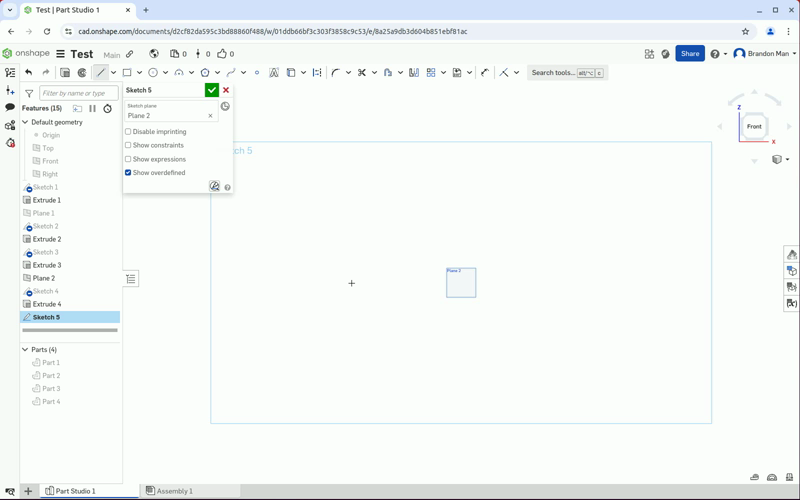
click(351, 282)
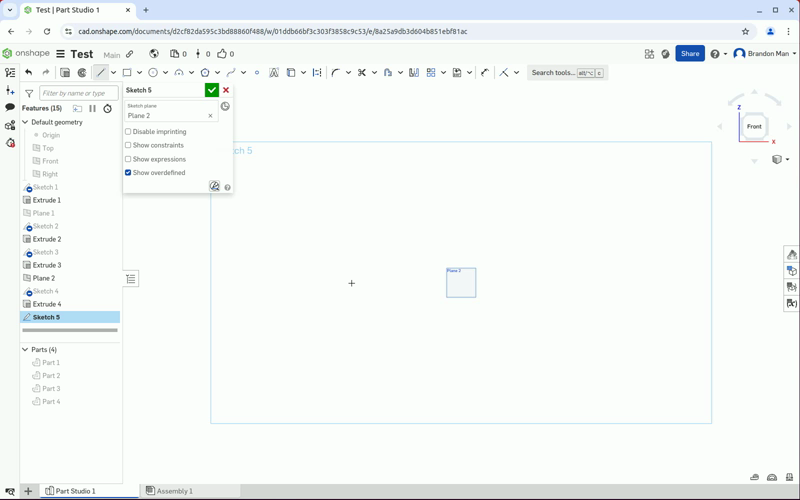
key_up(shift)
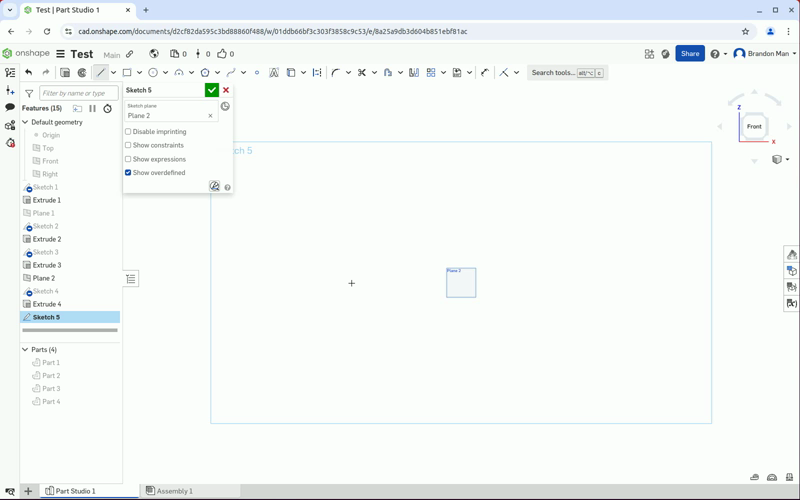
key_down(shift)
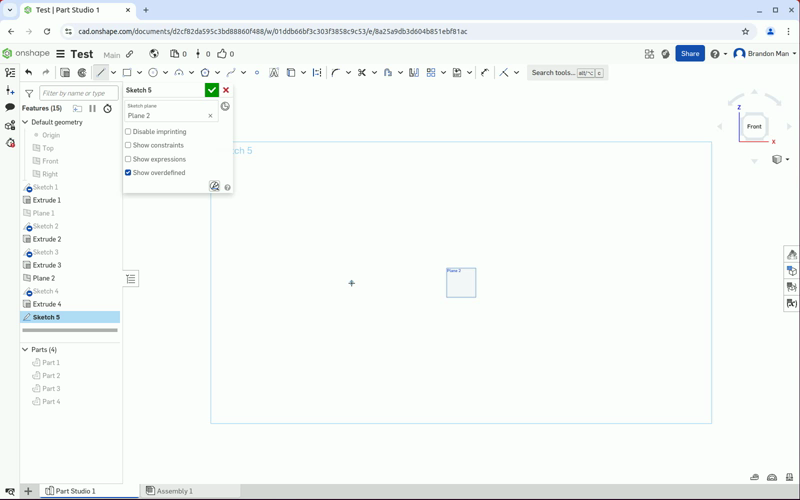
mouse_move(569, 282)
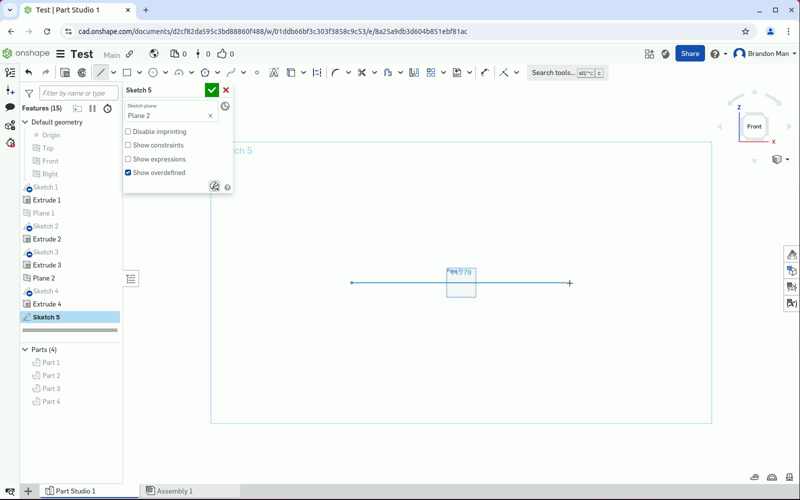
click(569, 282)
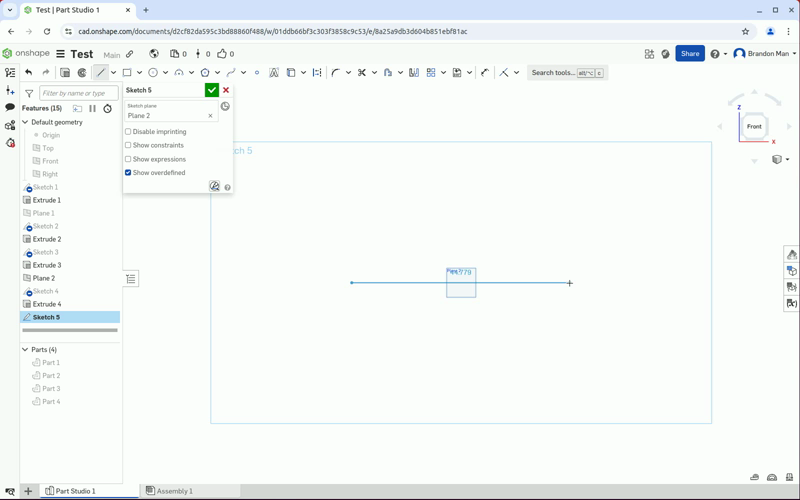
key_up(shift)
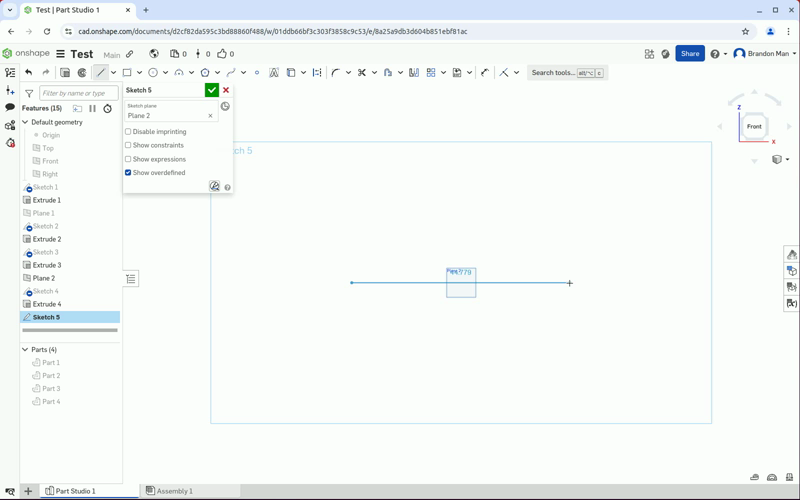
key_down(shift)
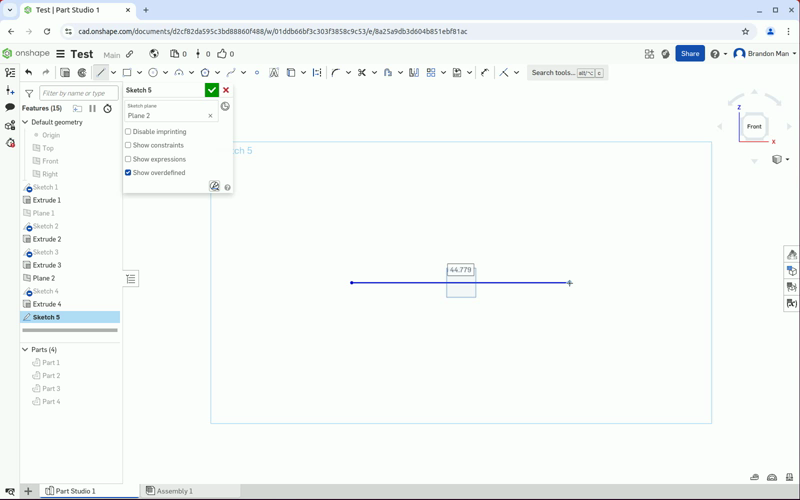
mouse_move(589, 282)
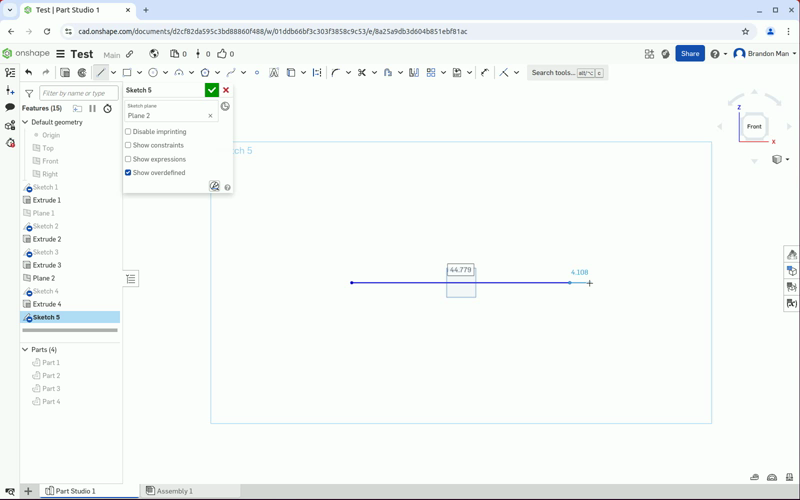
mouse_move(569, 260)
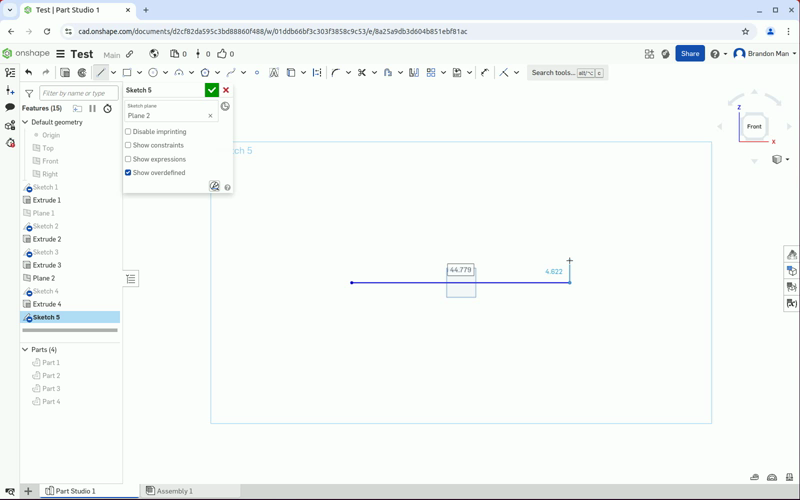
click(569, 260)
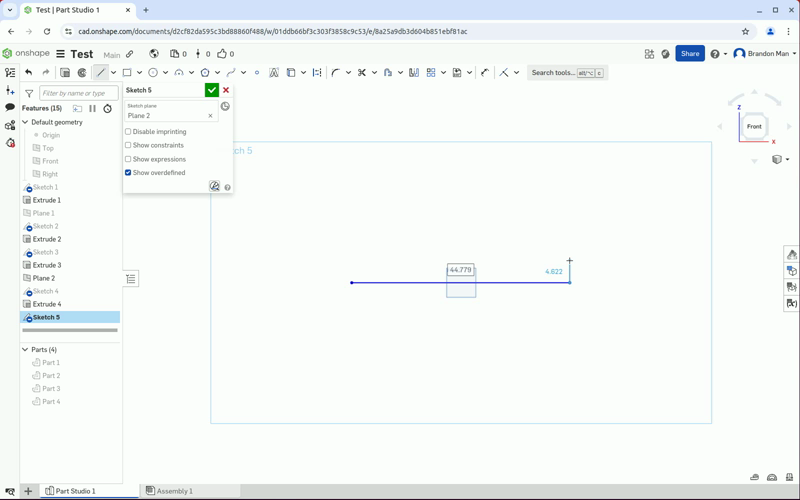
key_up(shift)
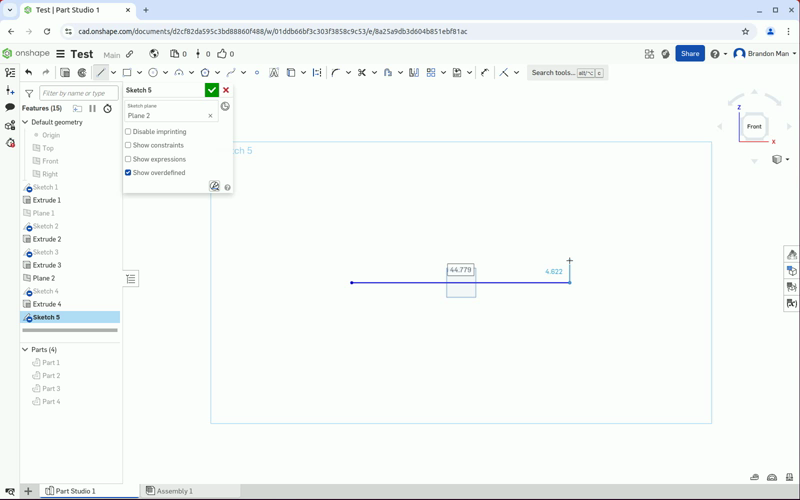
key_down(shift)
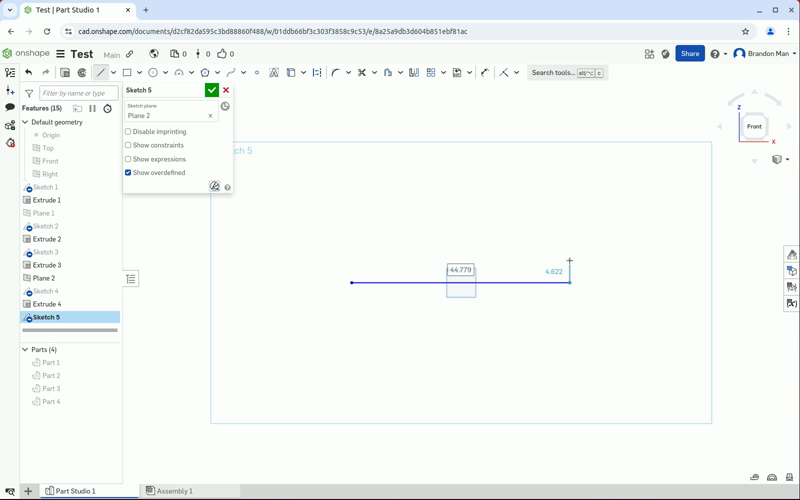
mouse_move(351, 260)
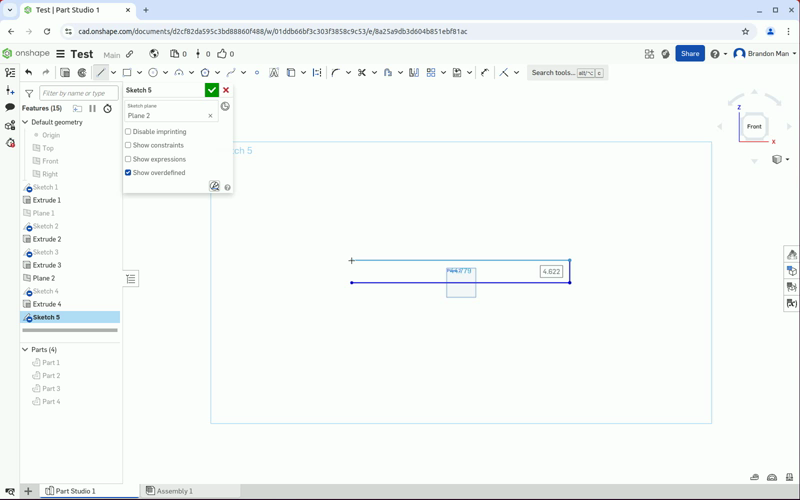
click(351, 260)
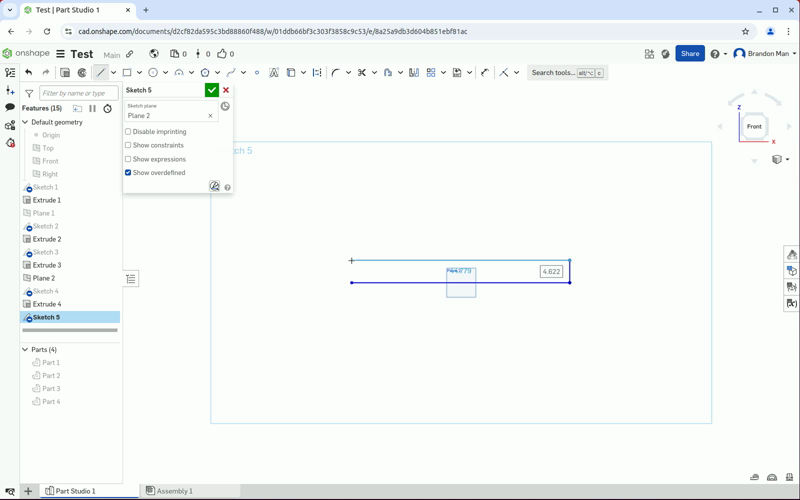
key_up(shift)
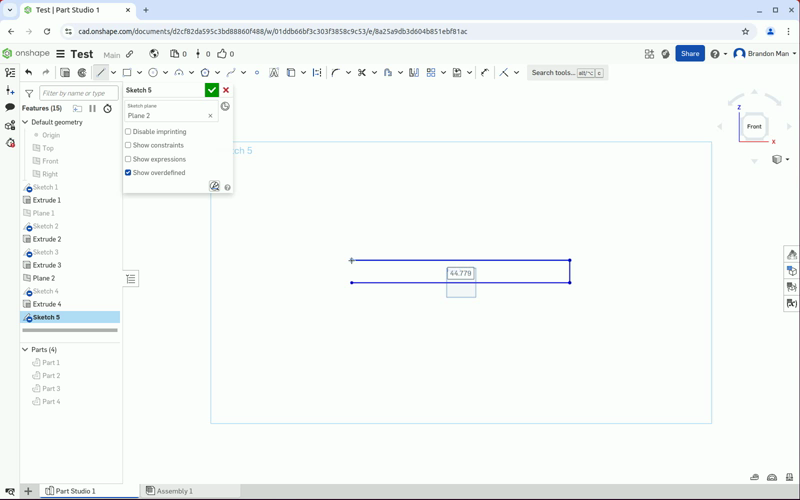
mouse_move(381, 260)
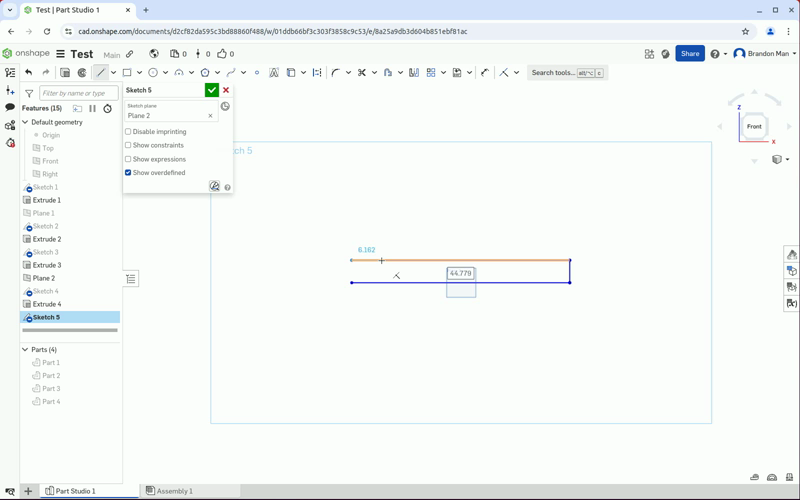
key_down(shift)
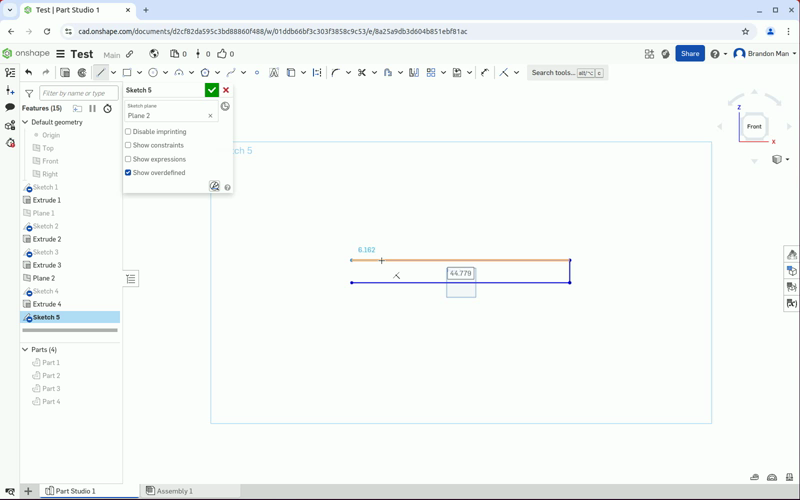
mouse_move(351, 282)
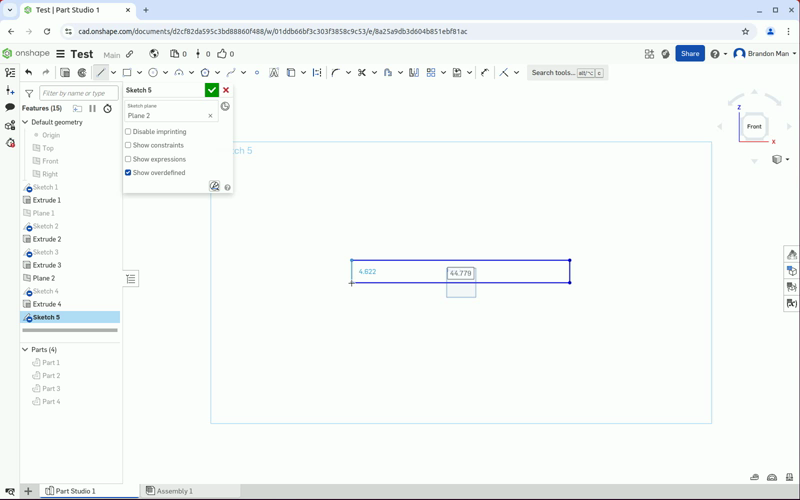
key_up(shift)
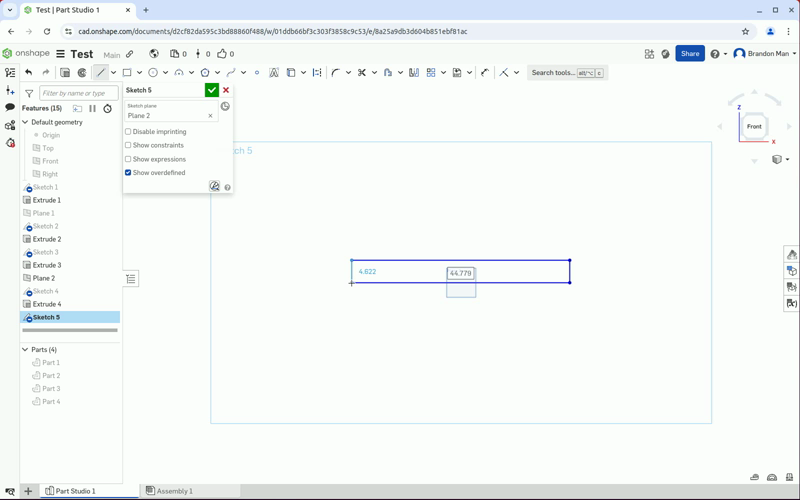
click(351, 282)
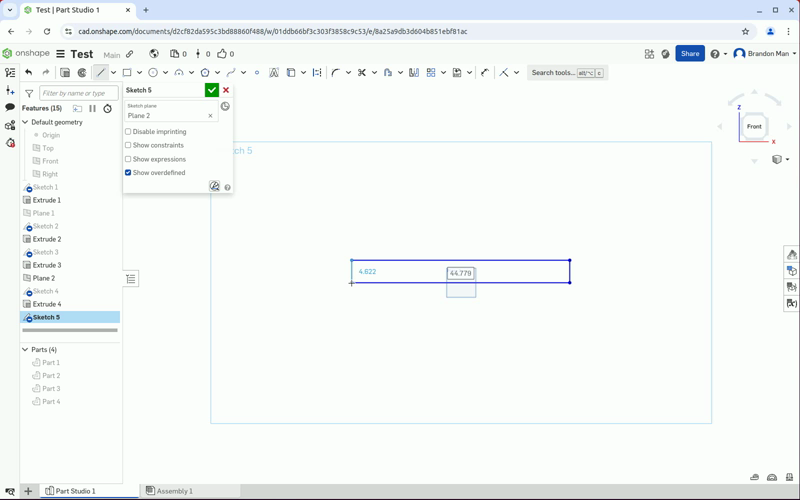
key(esc)
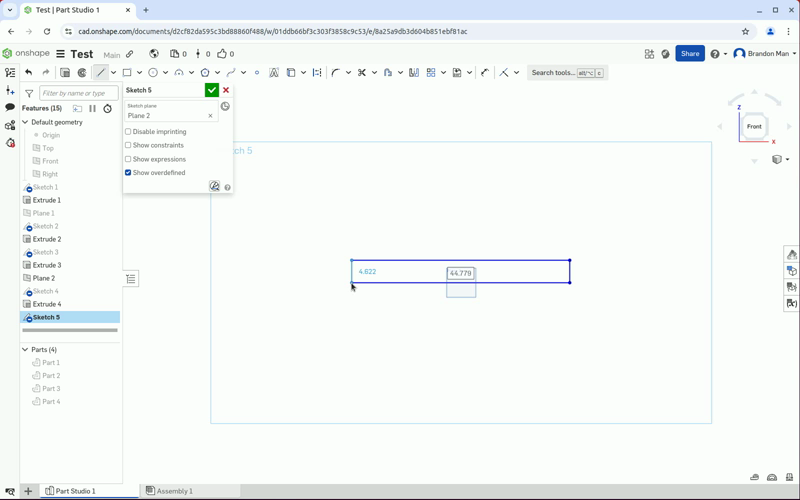
mouse_move(478, 267)
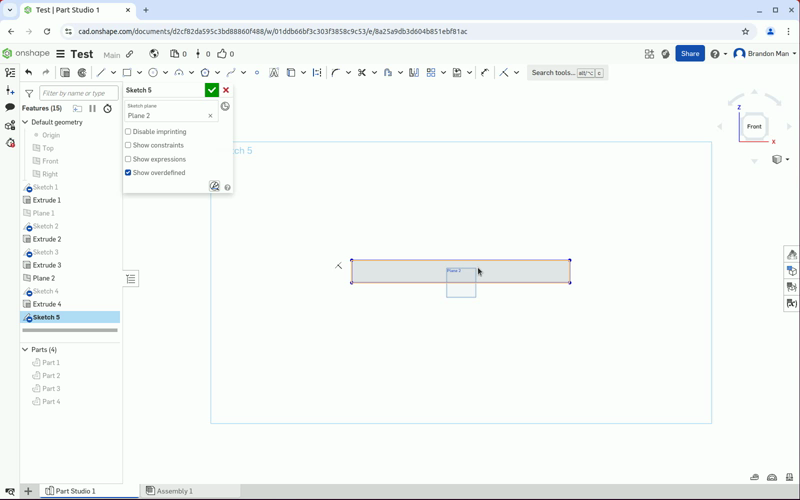
click(478, 267)
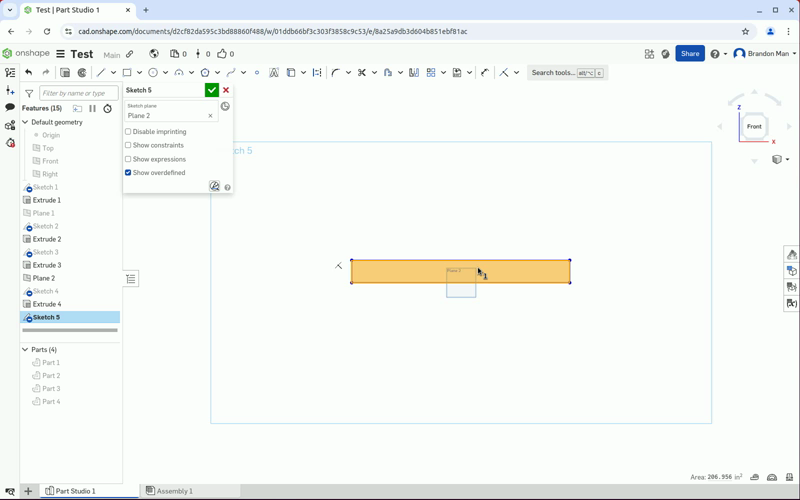
mouse_move(73, 352)
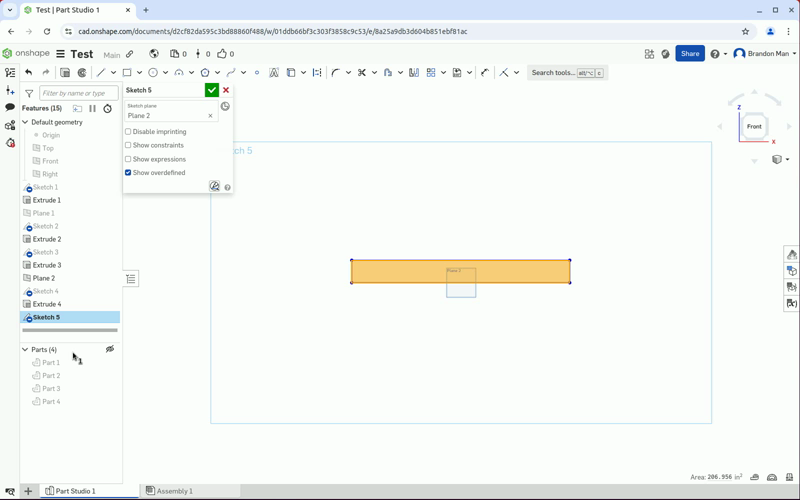
key(shift+y)
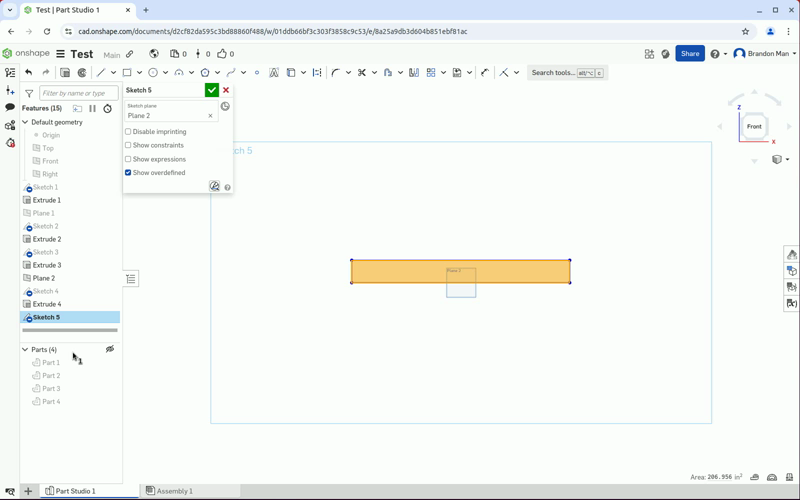
key(shift+e)
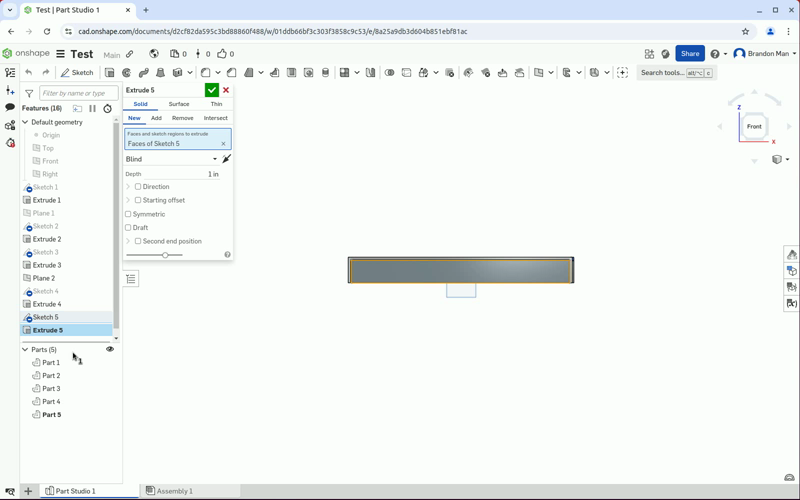
mouse_move(143, 106)
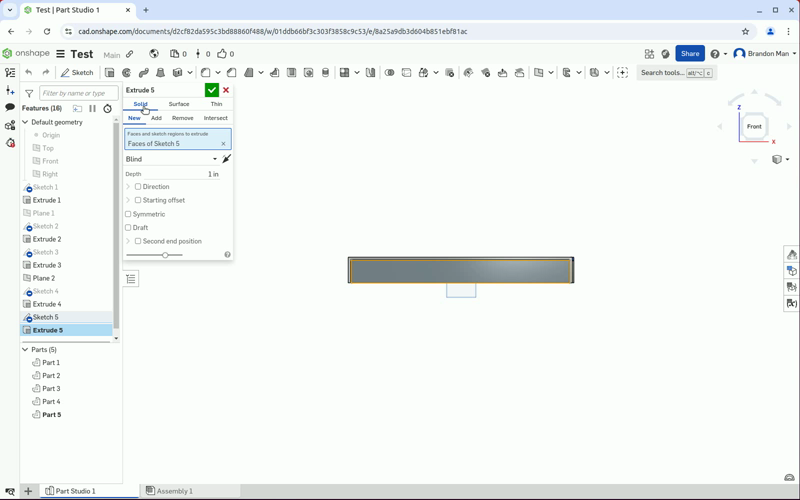
click(143, 106)
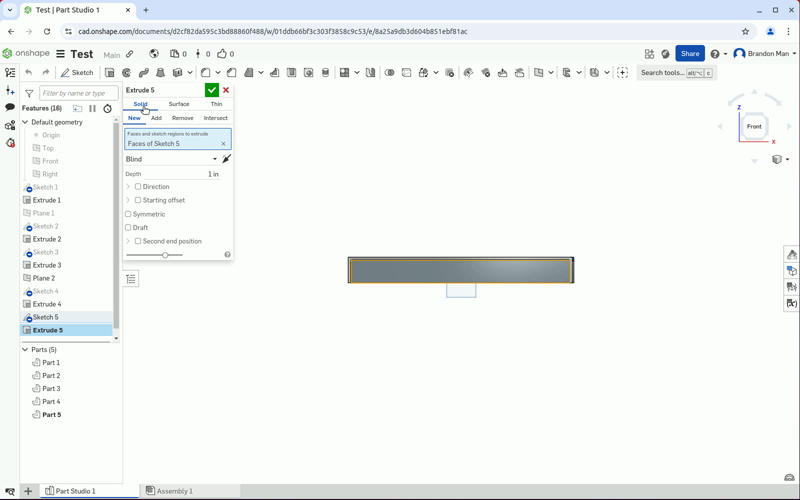
mouse_move(137, 120)
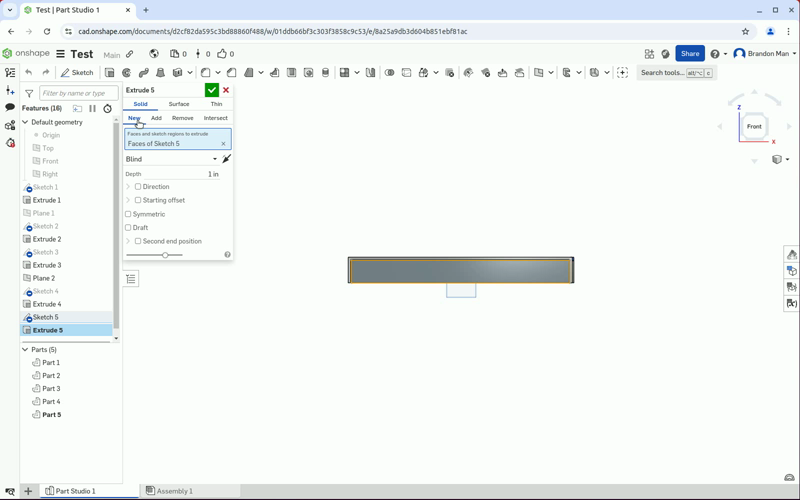
click(137, 120)
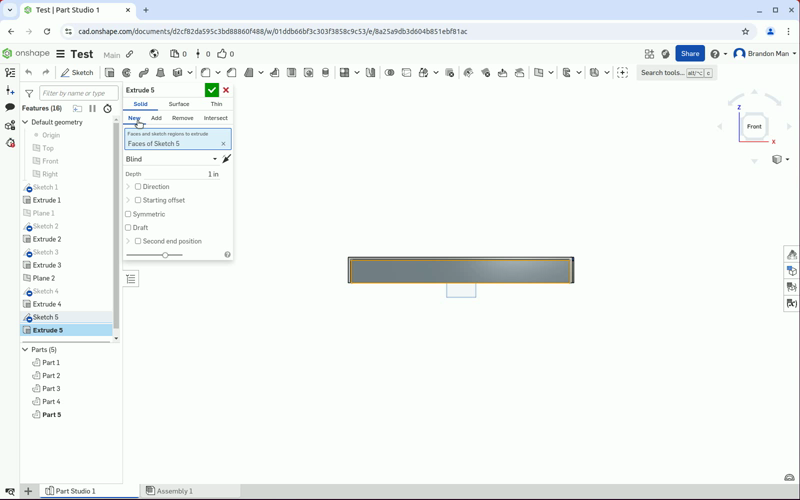
key(tab, 4)
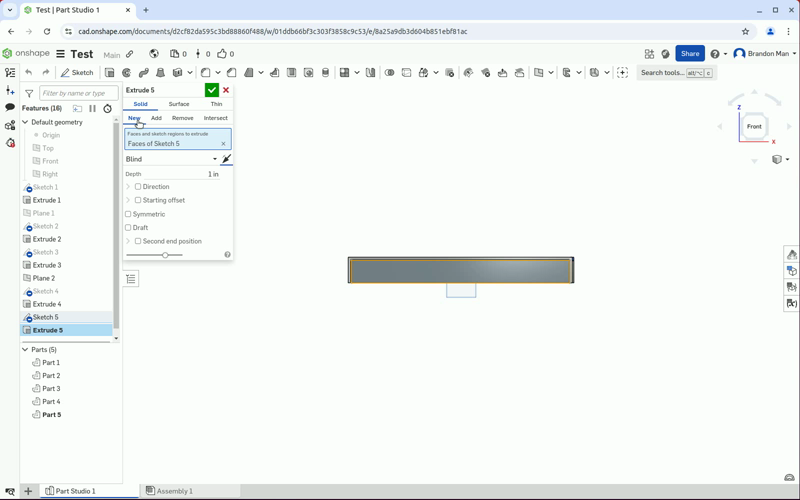
text(0.722)
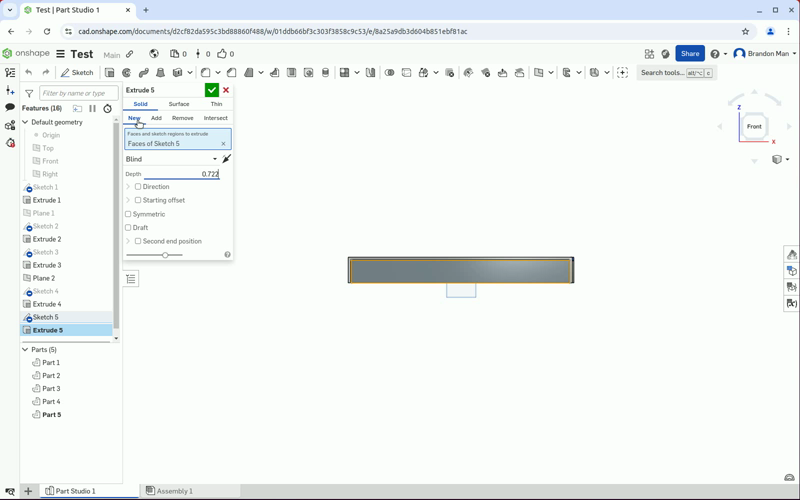
key(enter)
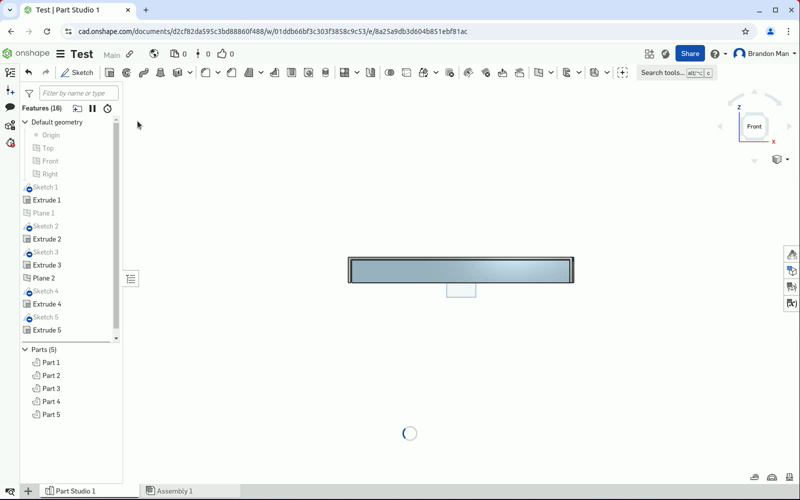
key(shift+h)
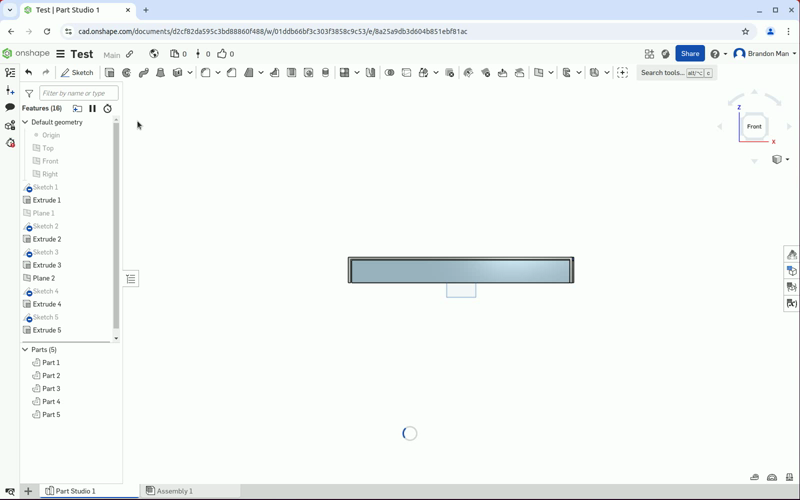
key(shift+h)
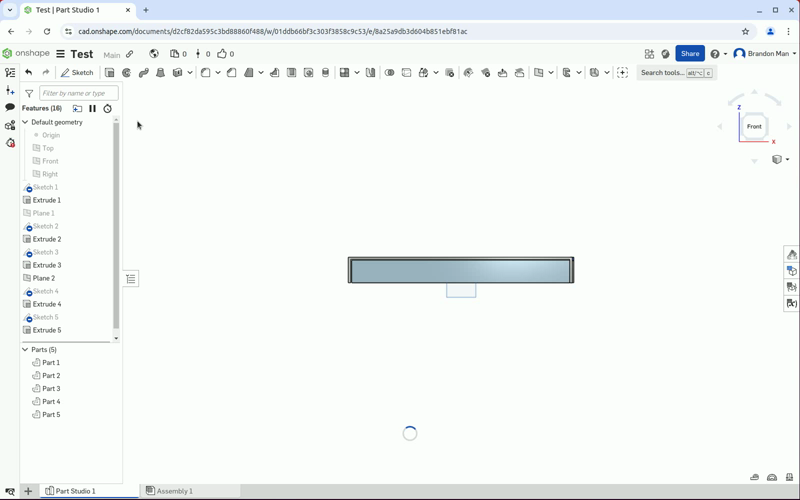
key(shift+7)
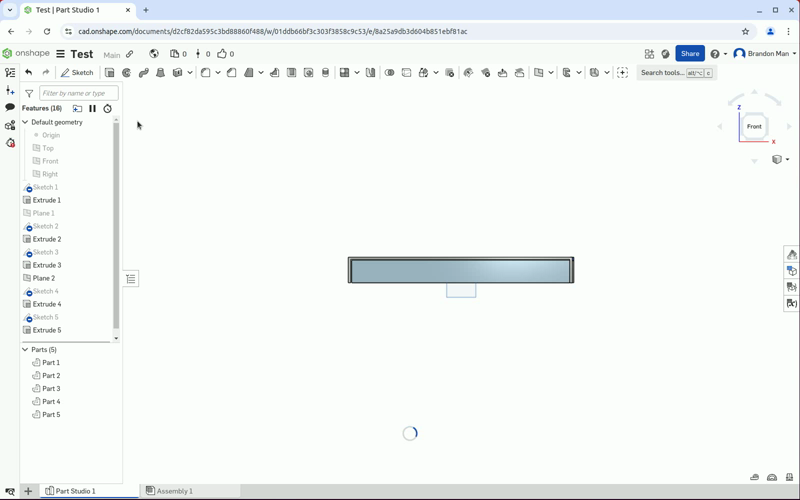
key(left, 2)
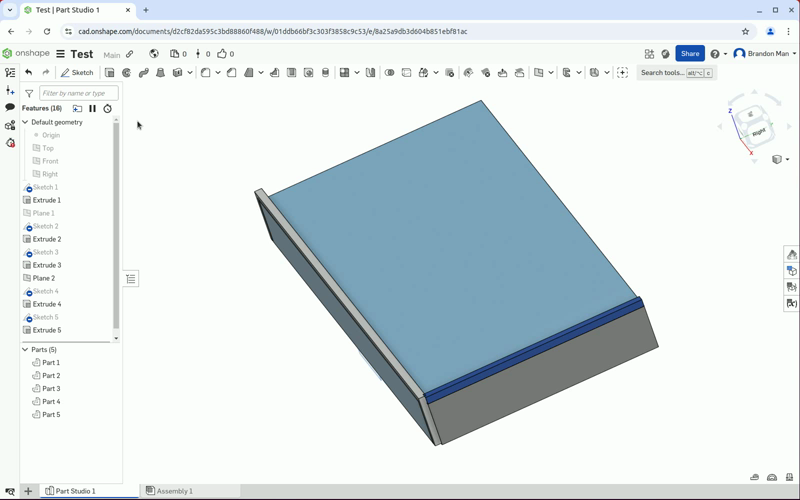
key(down, 2)
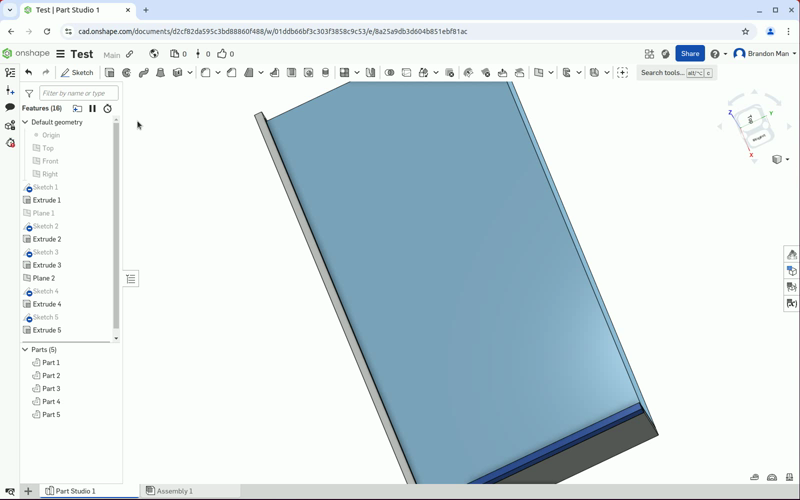
key(up, 2)
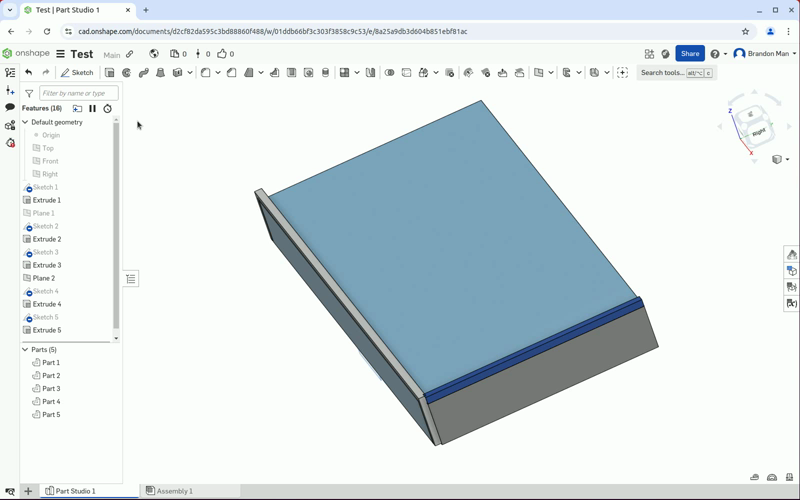
key(right, 2)
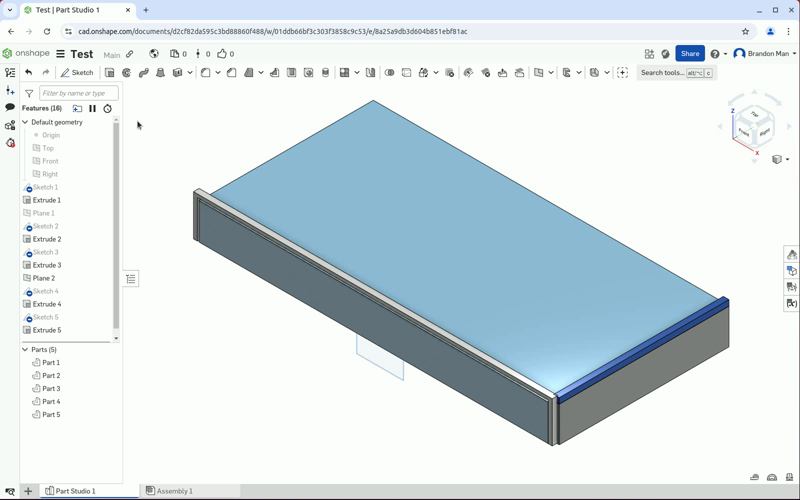
mouse_move(69, 189)
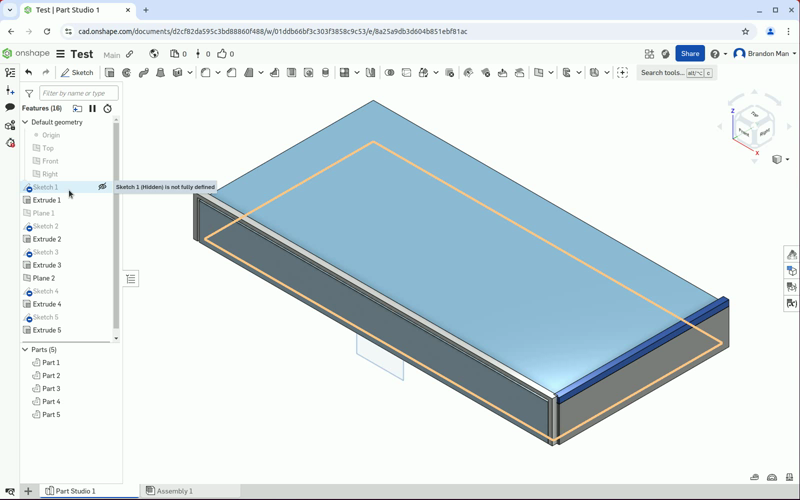
click(69, 189)